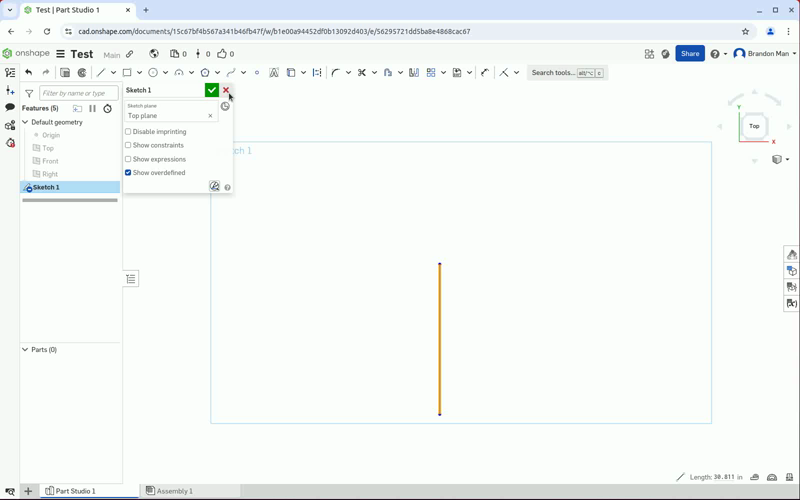
key(shift+h)
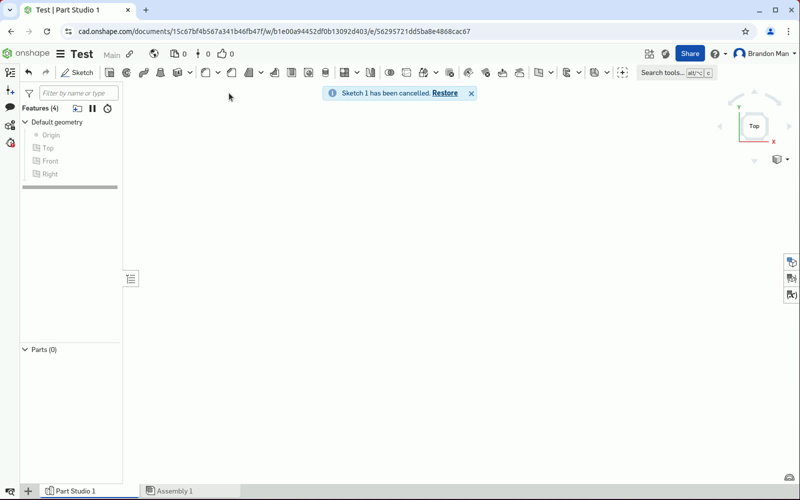
mouse_move(73, 352)
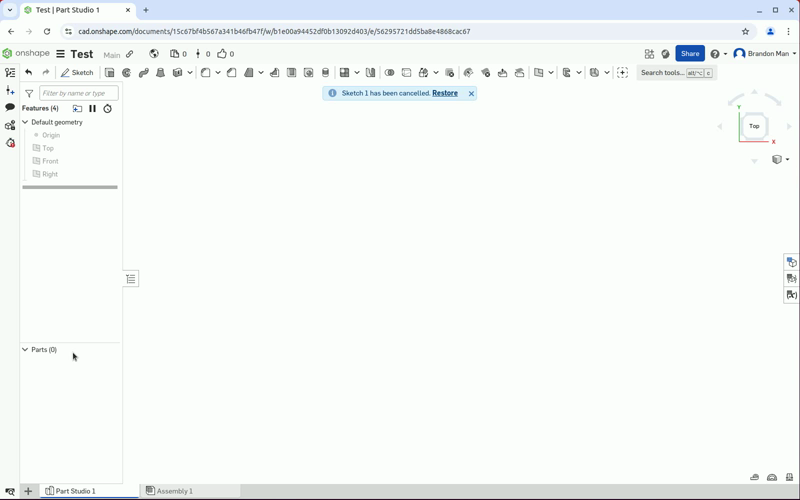
key(y)
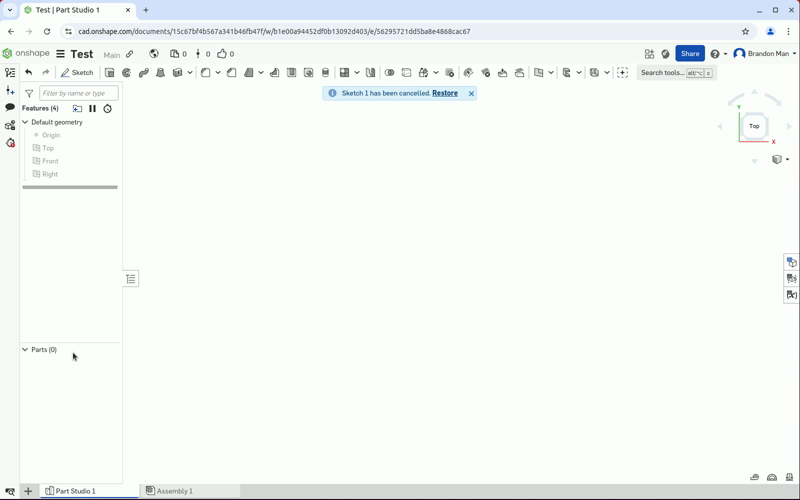
key(shift+p)
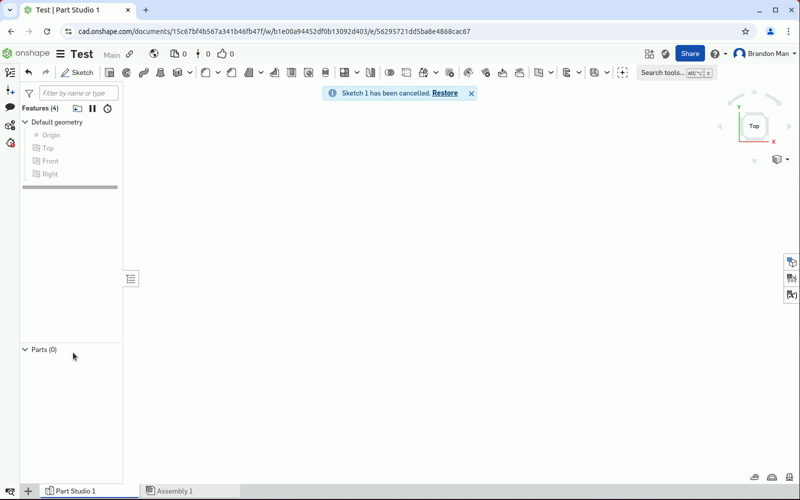
key(space)
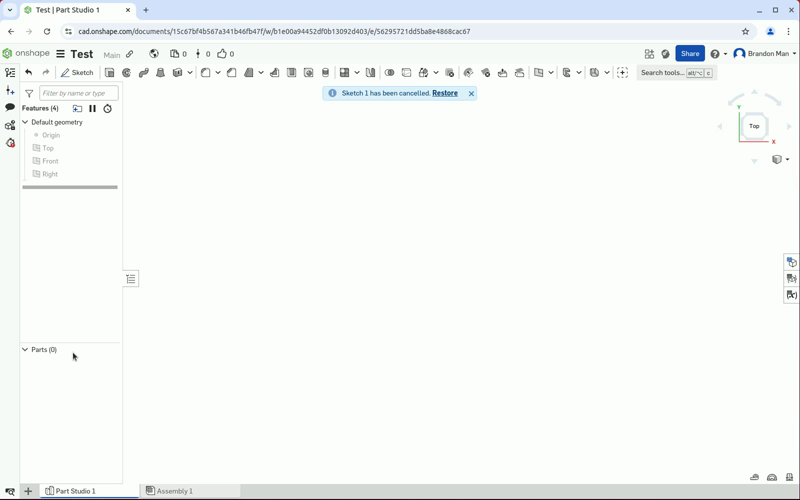
key_down(shift)
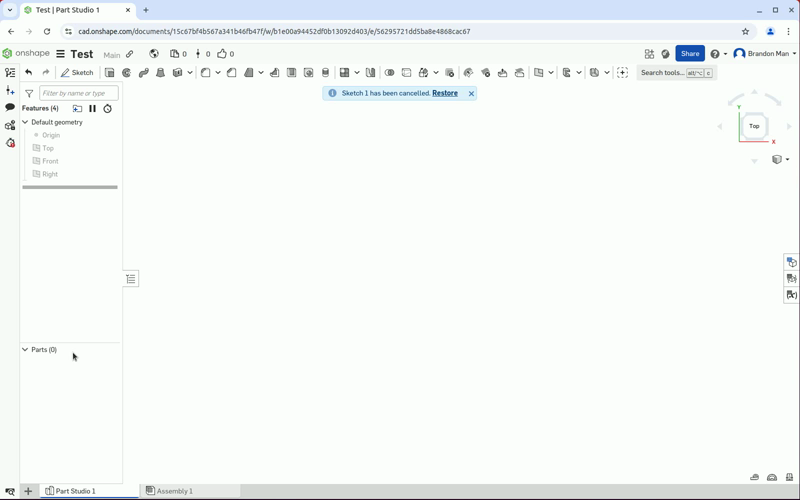
key(up)
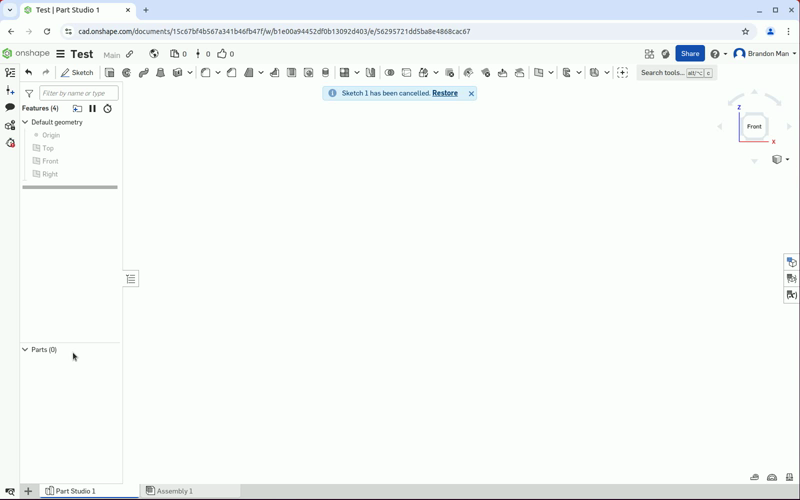
key_up(shift)
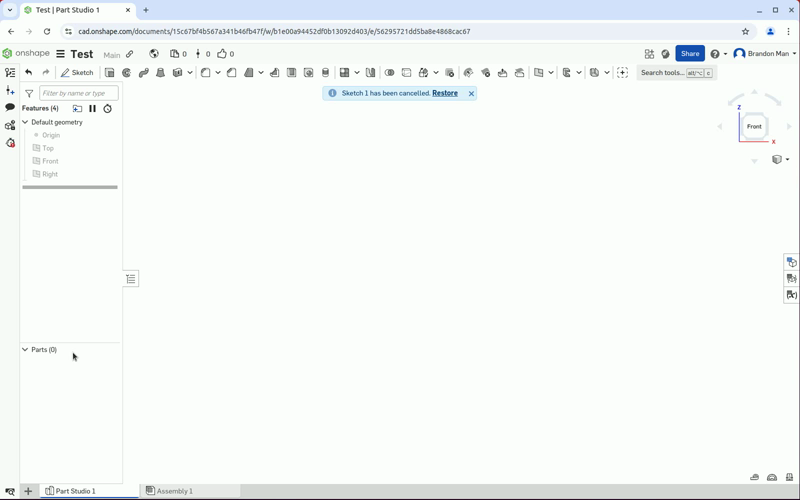
mouse_move(73, 352)
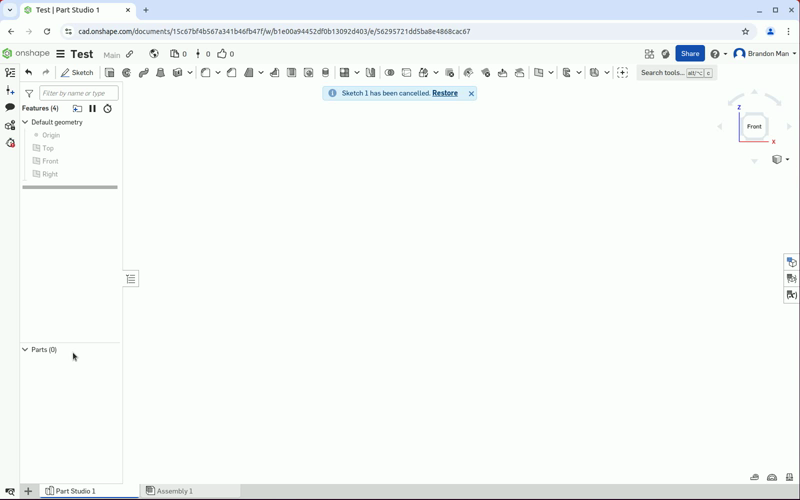
key(shift+y)
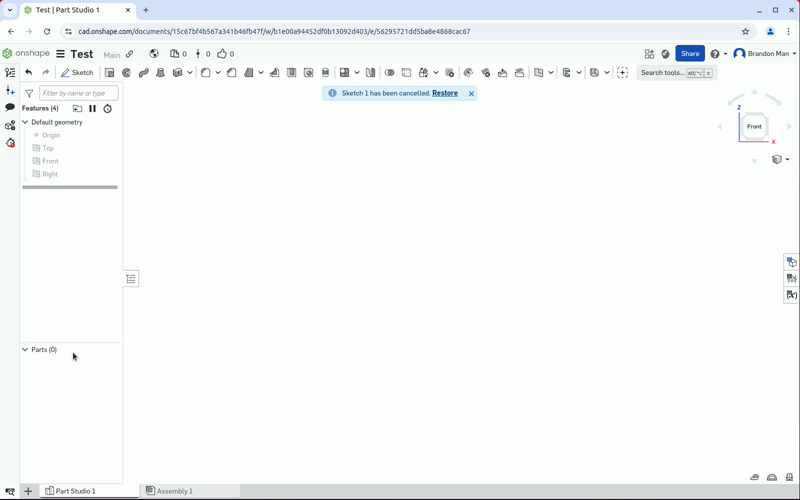
key(shift+s)
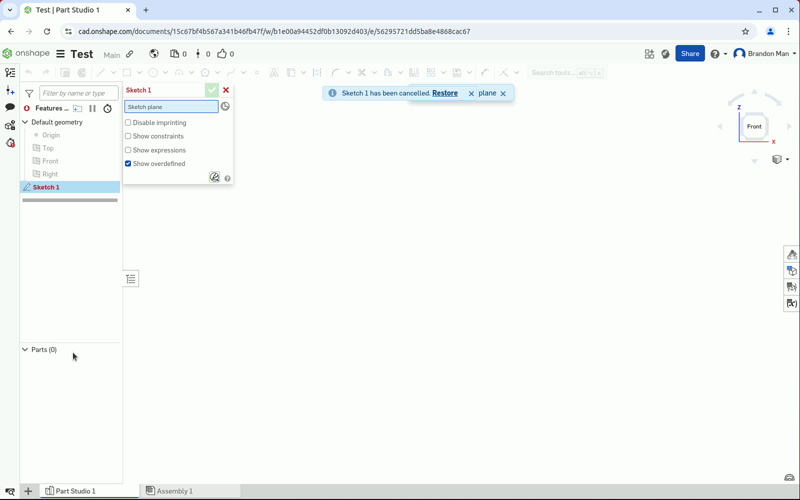
mouse_move(73, 163)
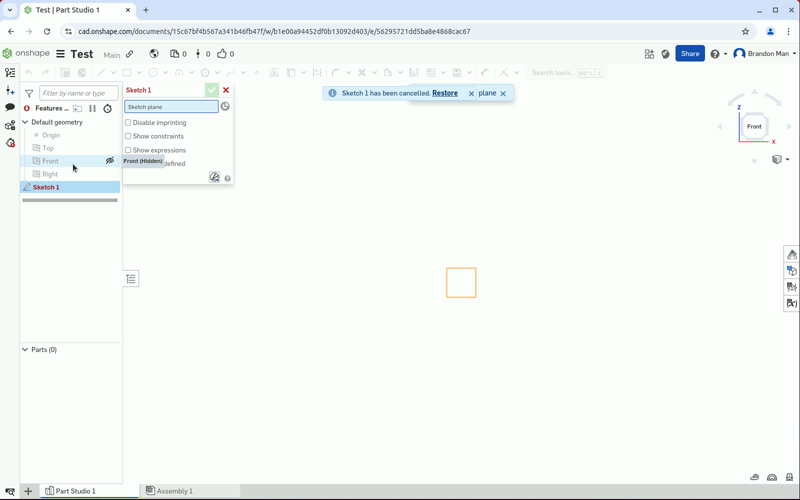
click(73, 163)
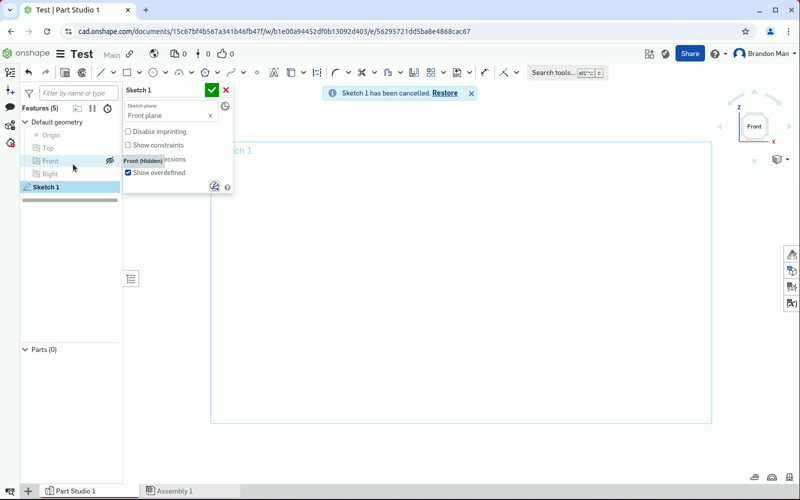
mouse_move(73, 352)
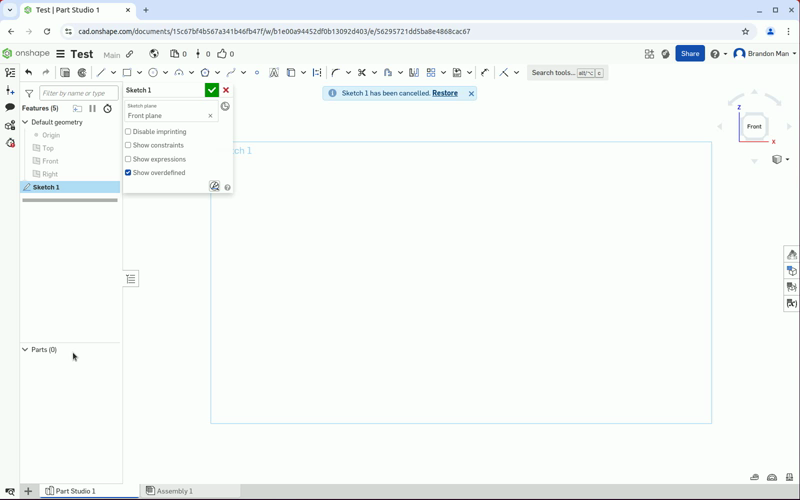
key(y)
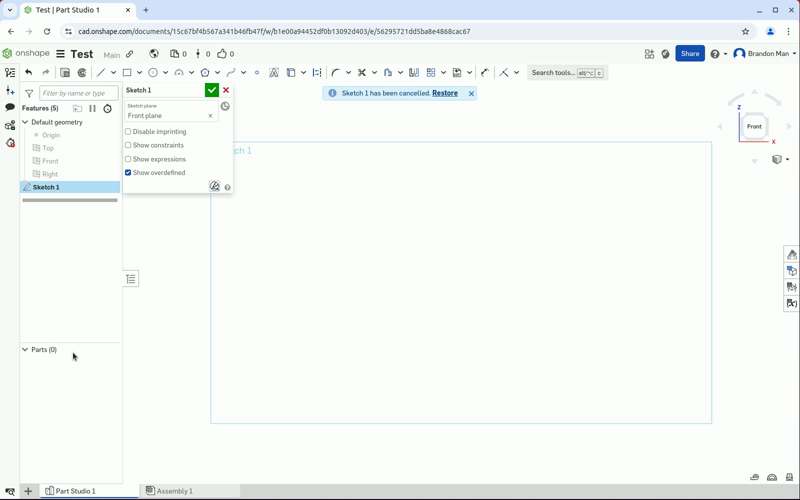
key(l)
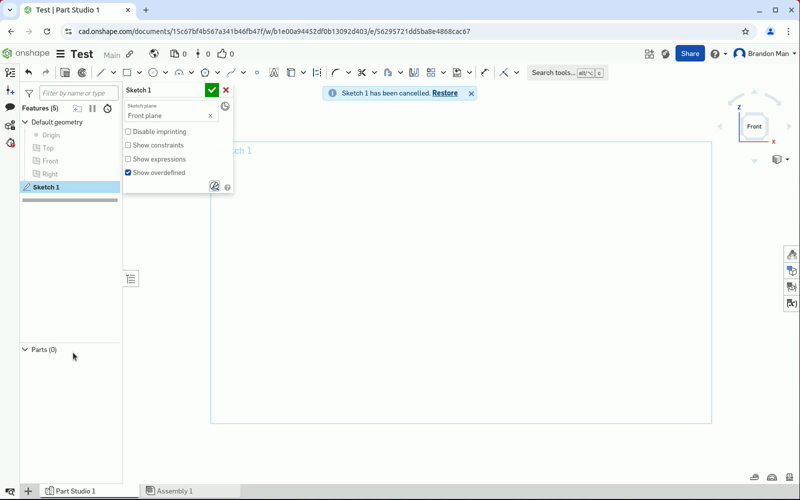
key_down(shift)
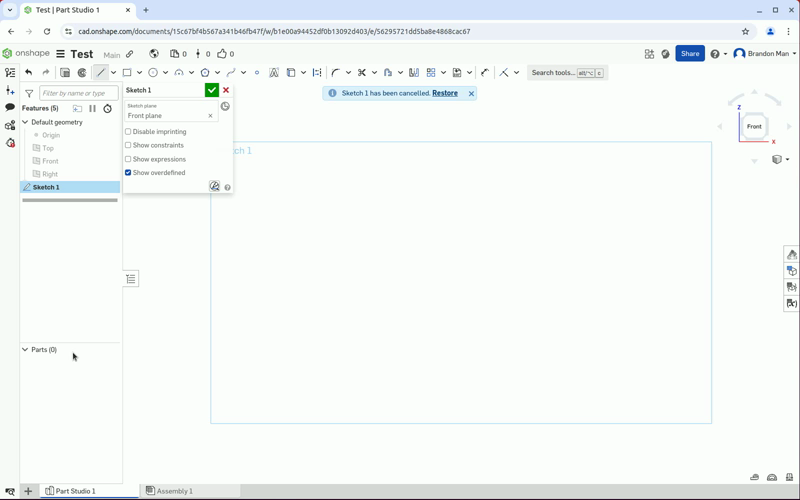
mouse_move(449, 205)
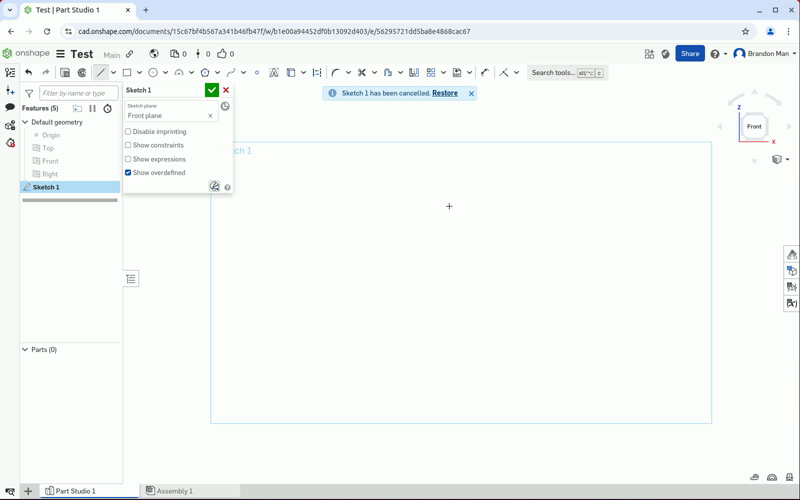
click(449, 205)
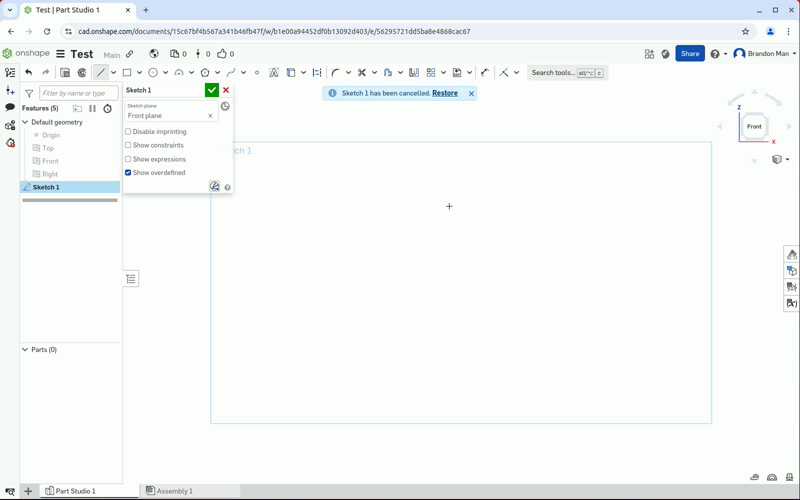
key_up(shift)
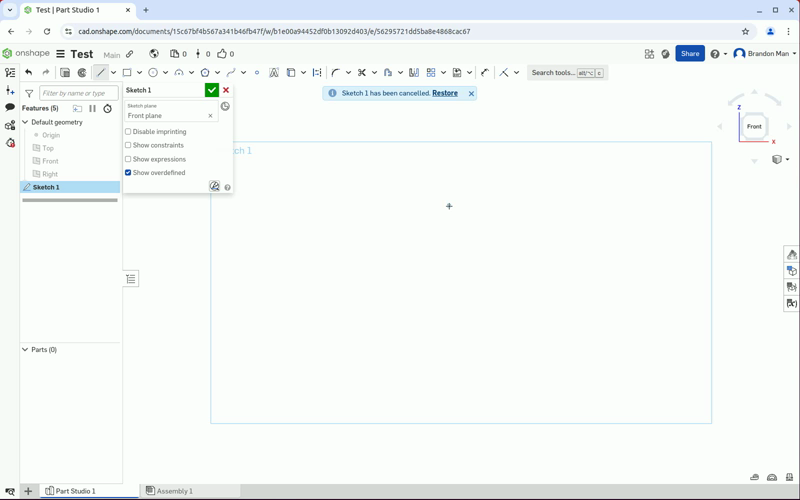
key_down(shift)
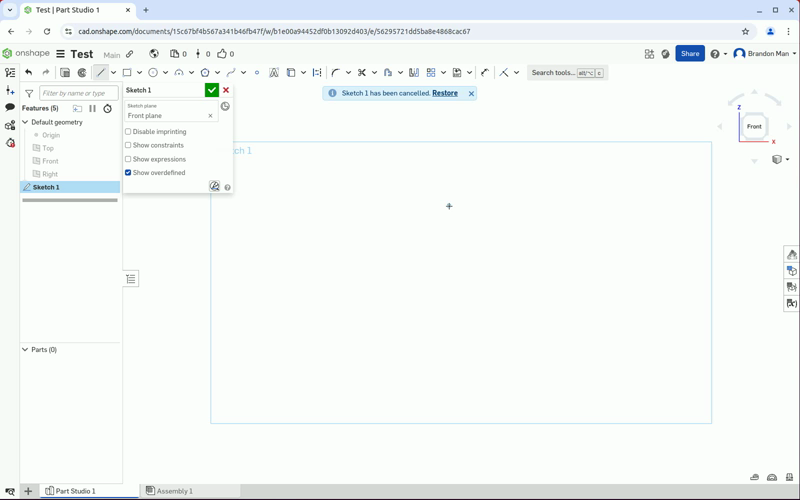
mouse_move(479, 205)
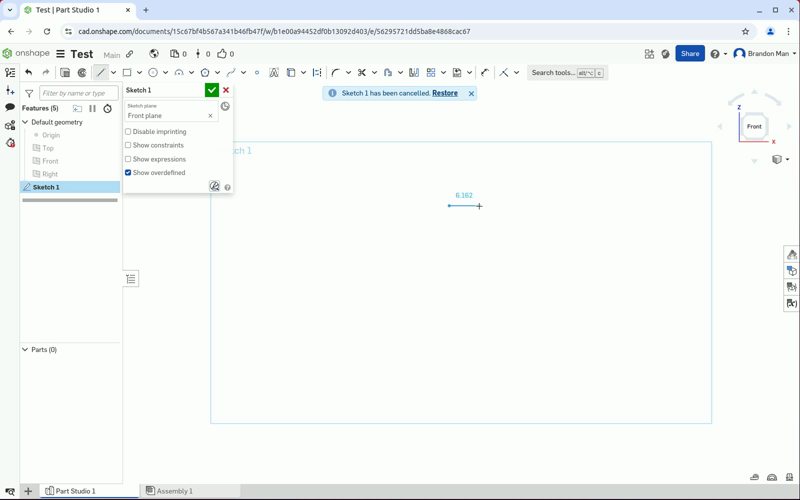
mouse_move(481, 205)
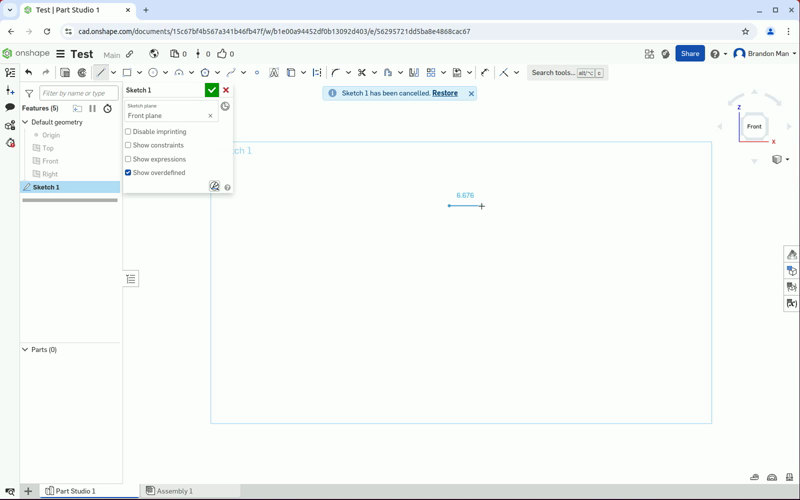
click(481, 205)
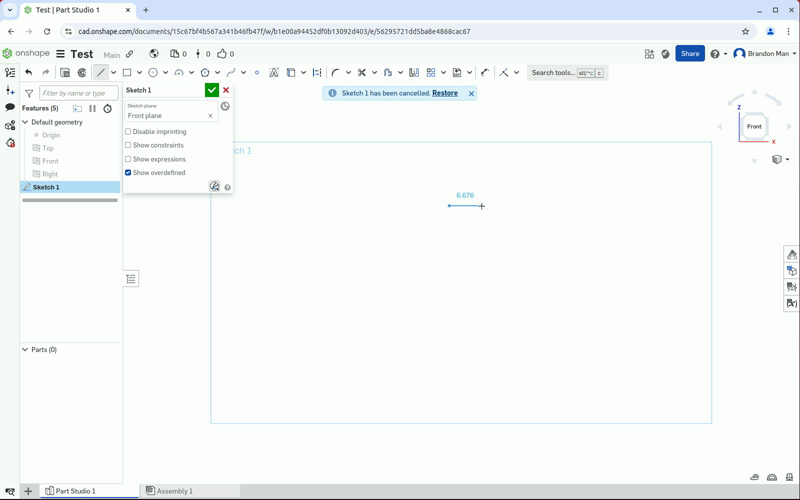
key_up(shift)
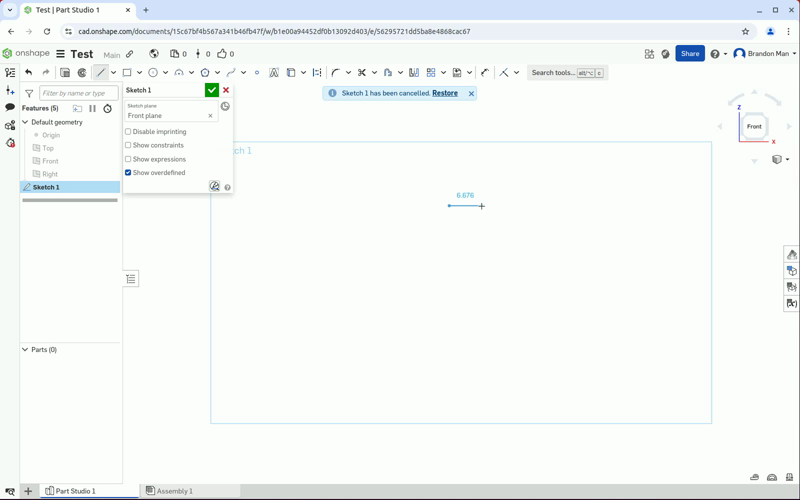
key_down(shift)
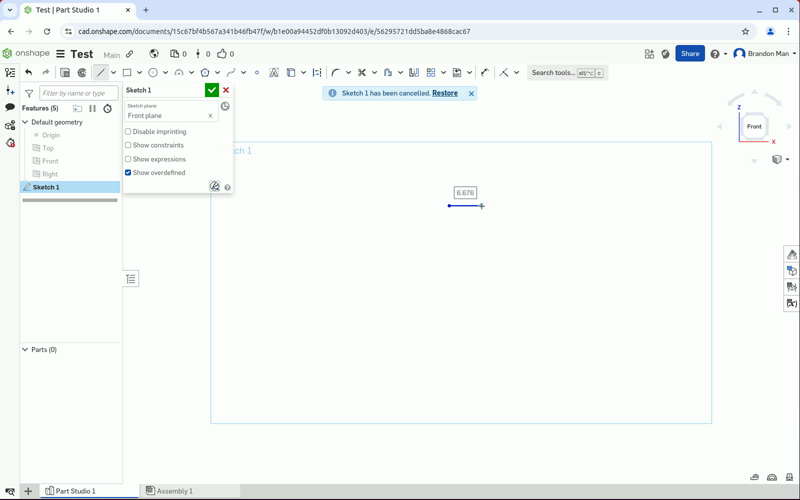
mouse_move(511, 205)
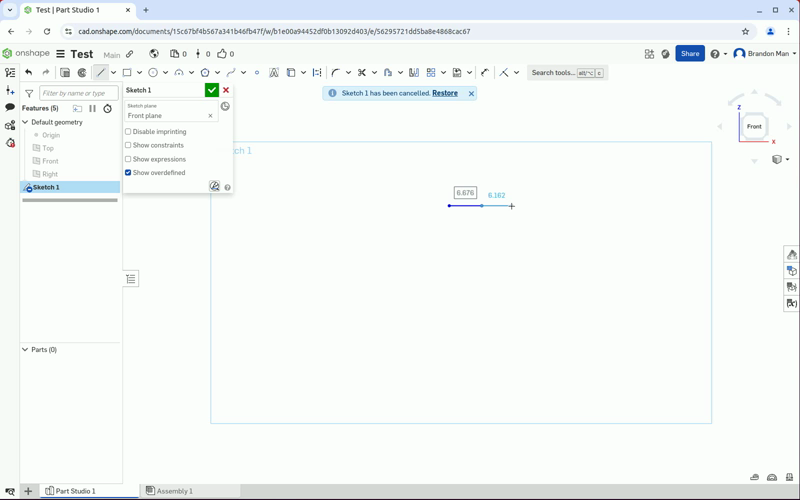
mouse_move(481, 199)
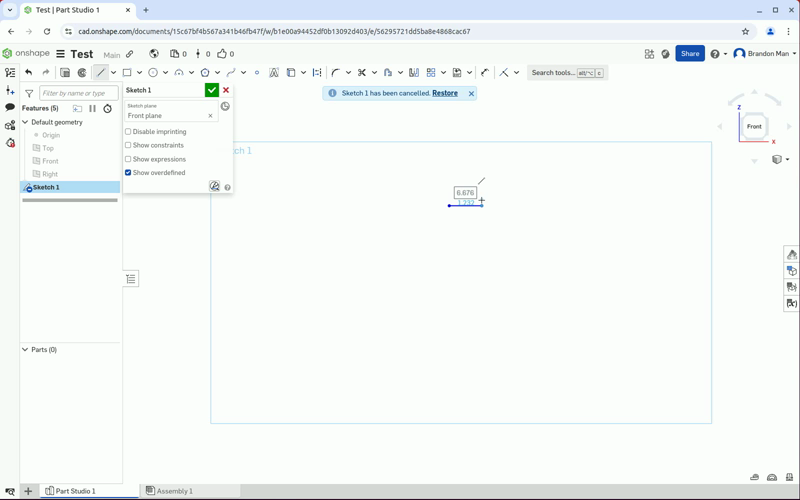
scroll(6)
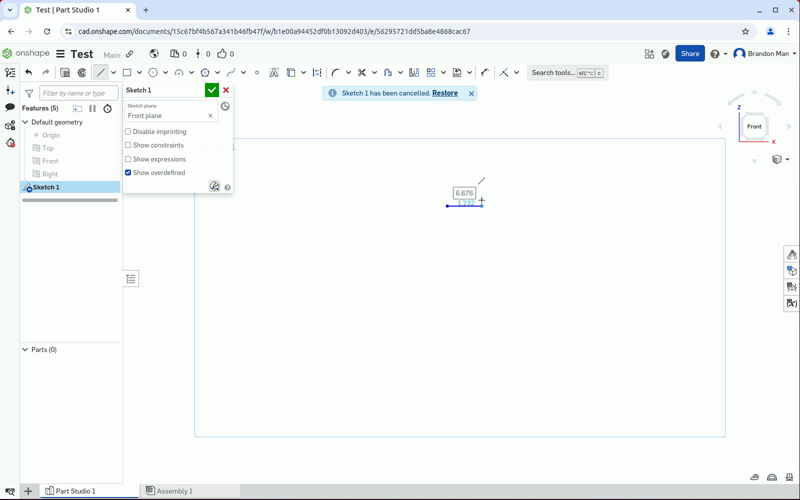
scroll(6)
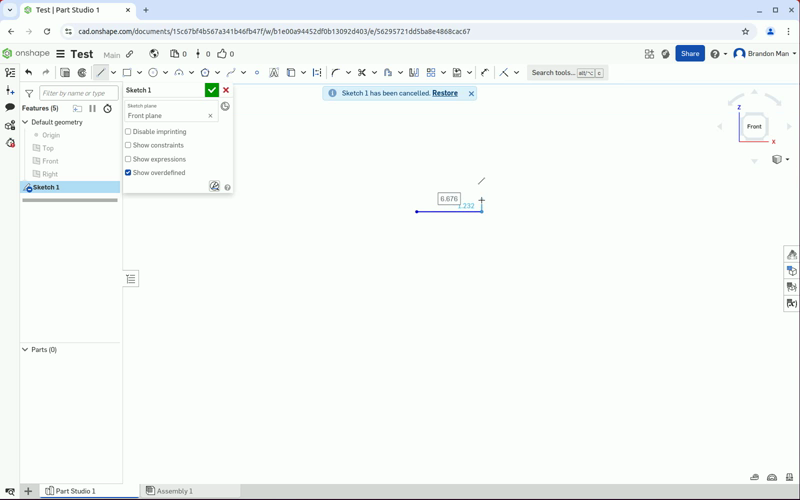
scroll(6)
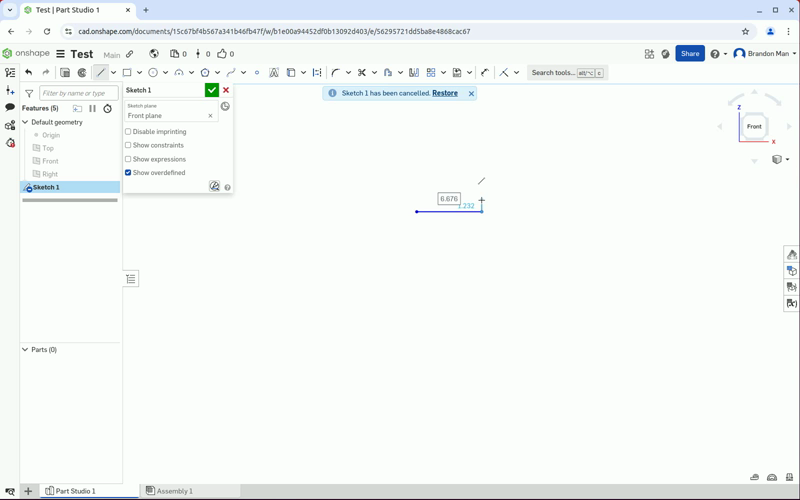
scroll(6)
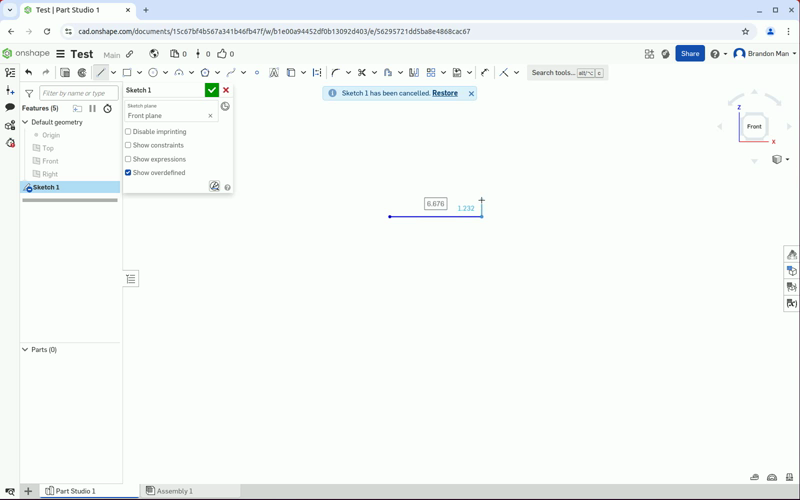
scroll(6)
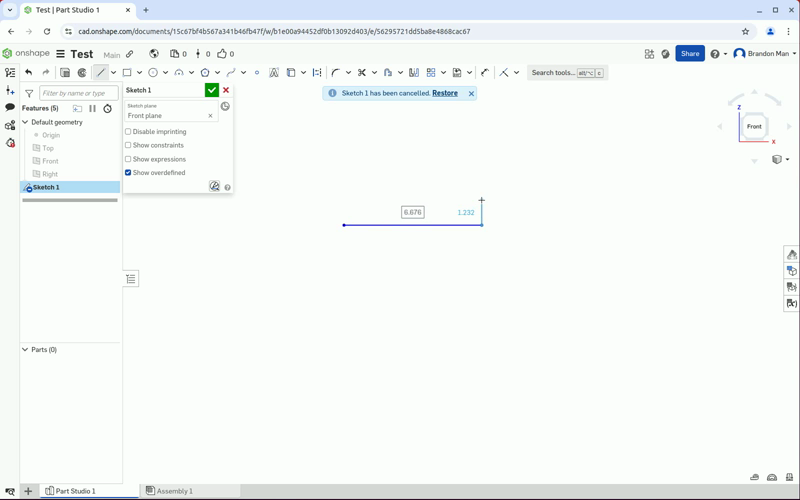
scroll(6)
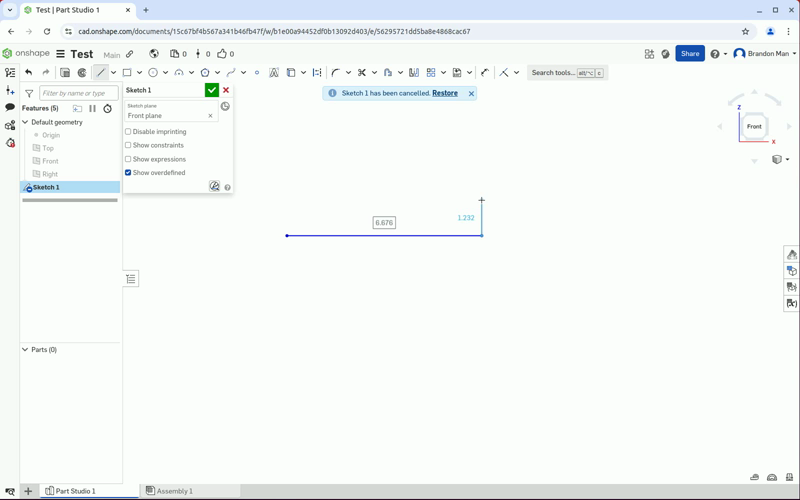
scroll(6)
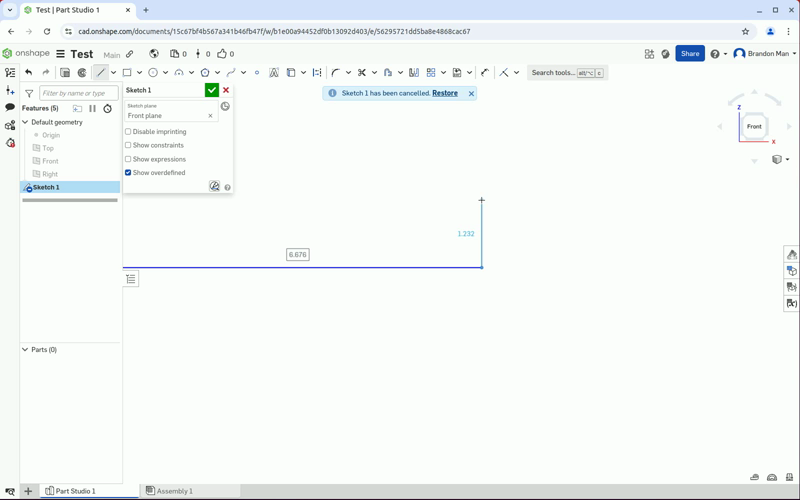
click(481, 199)
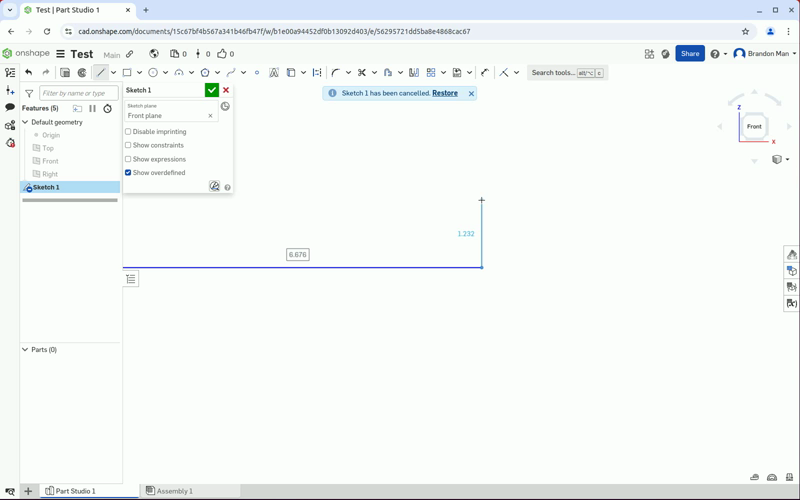
scroll(-6)
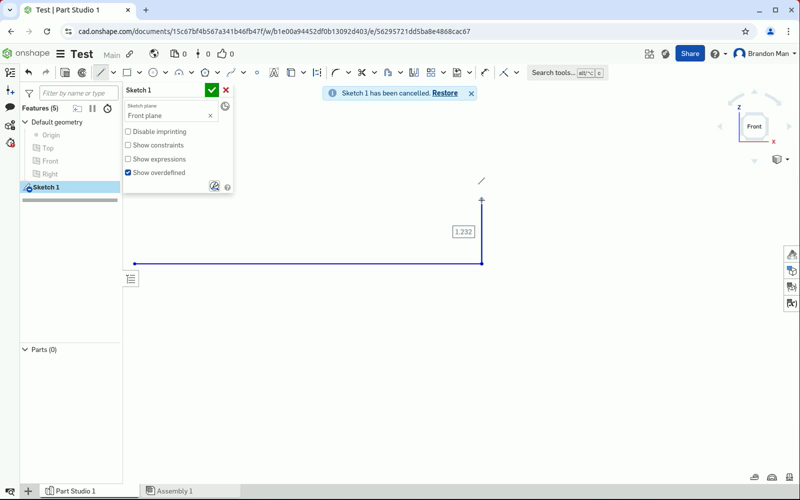
scroll(-6)
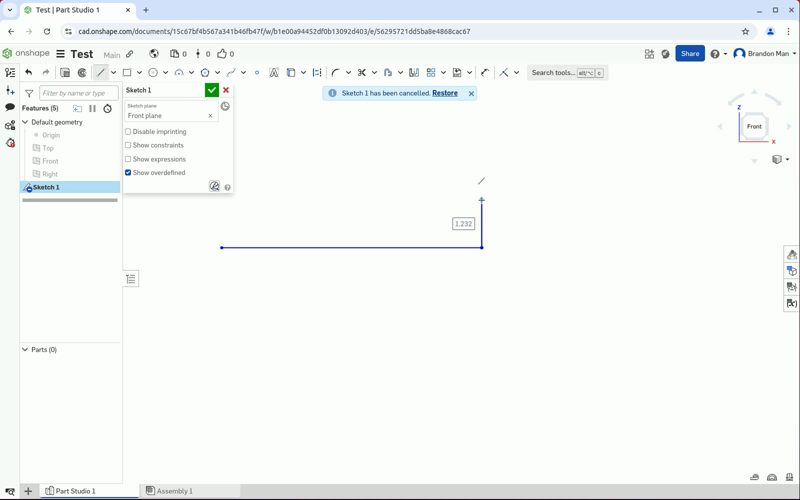
scroll(-6)
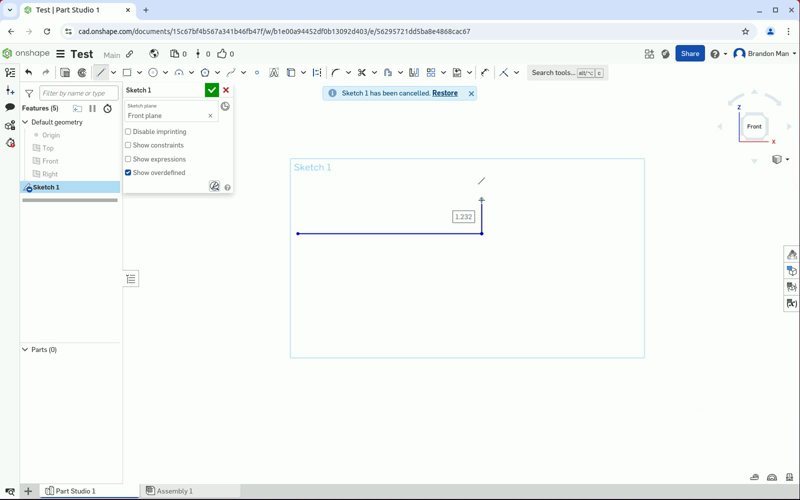
scroll(-6)
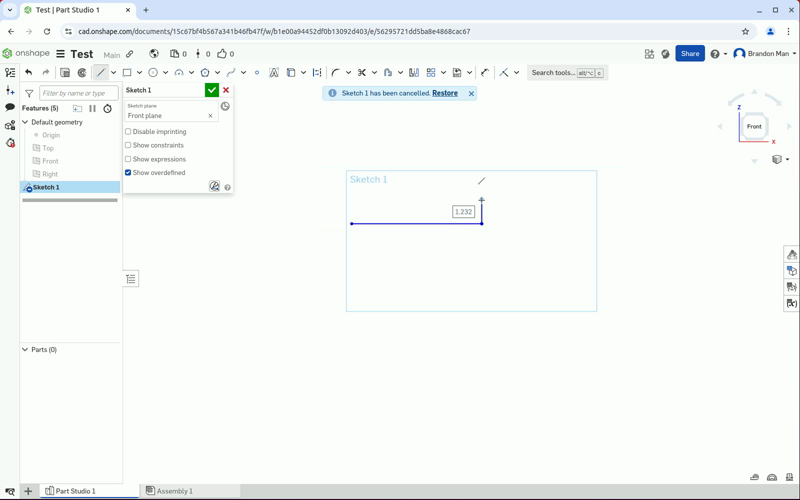
scroll(-6)
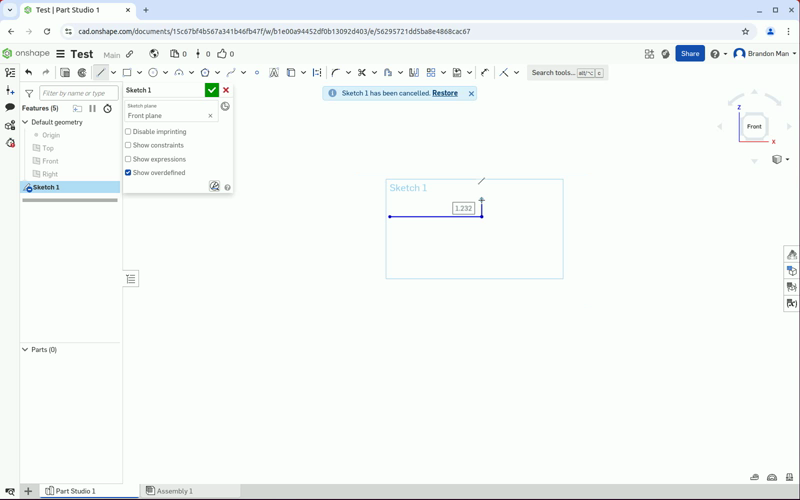
scroll(-6)
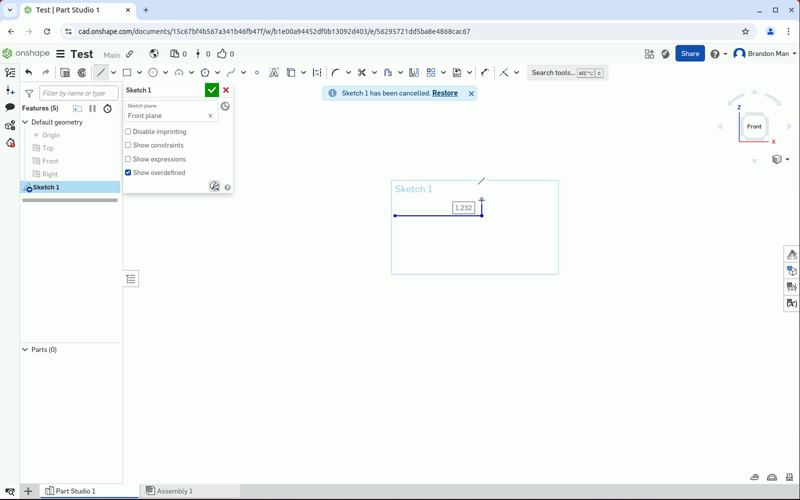
scroll(-6)
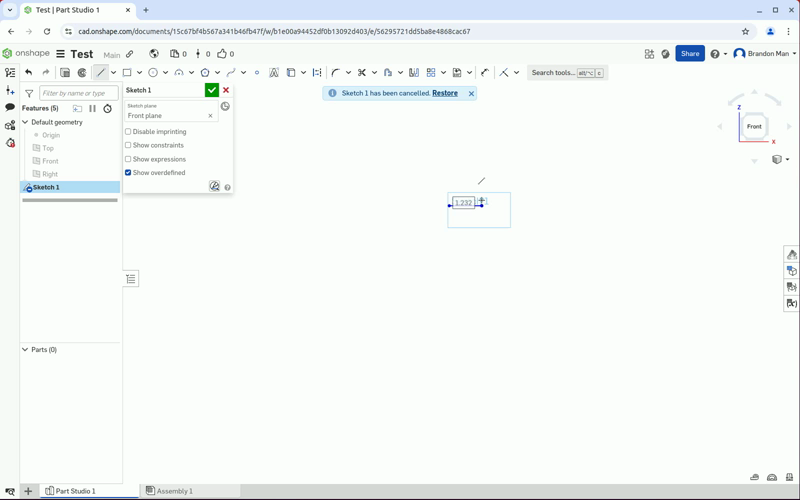
key_up(shift)
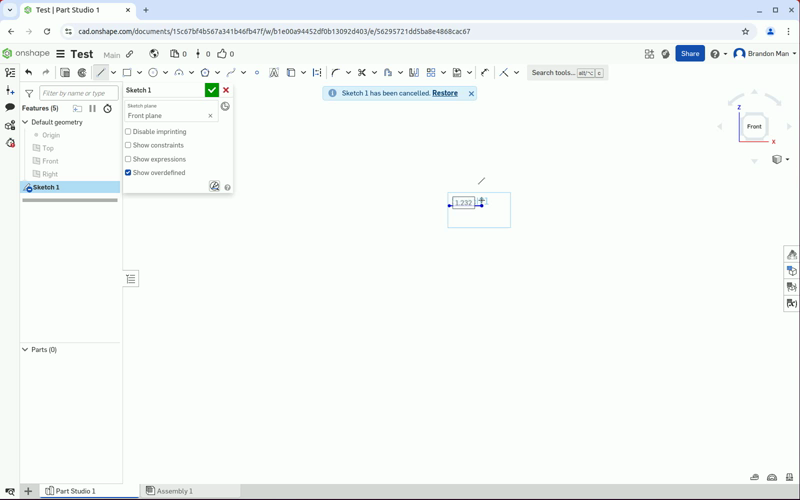
key_down(shift)
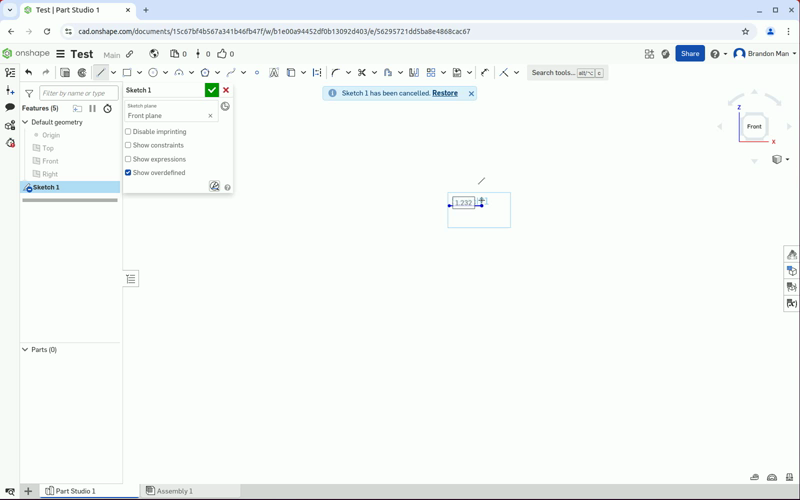
mouse_move(511, 199)
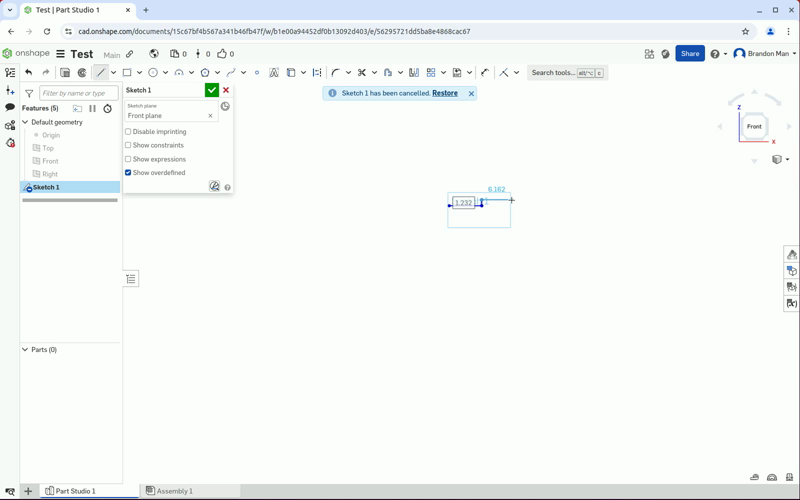
mouse_move(449, 199)
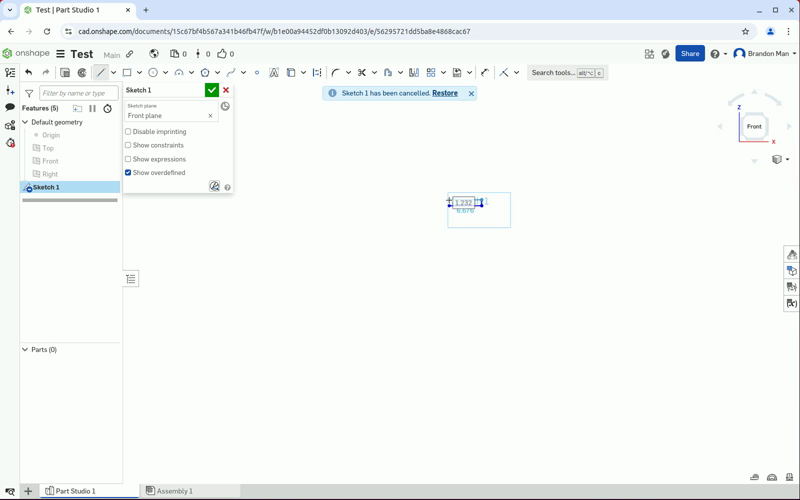
click(449, 199)
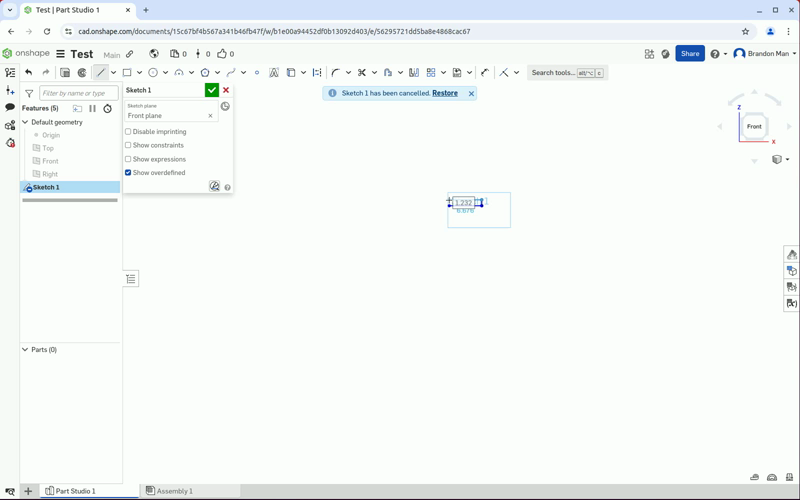
key_up(shift)
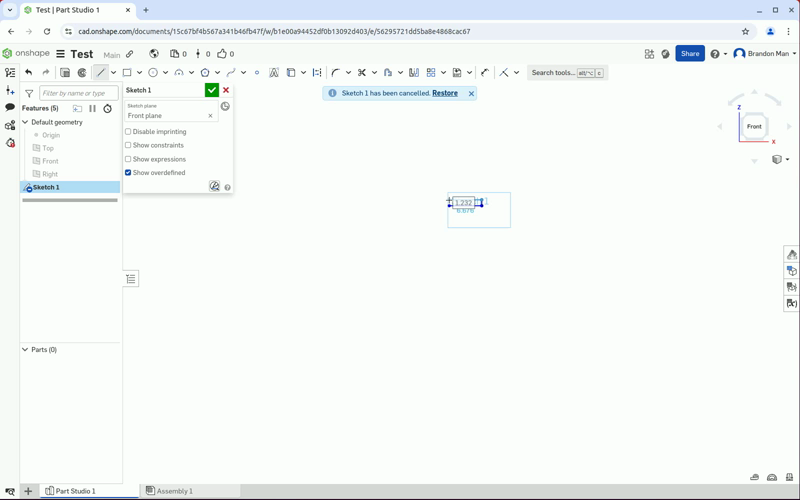
mouse_move(479, 199)
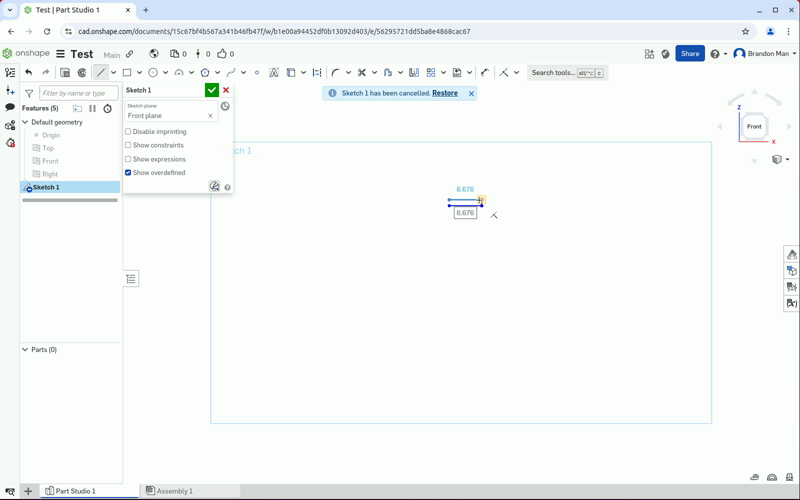
key_down(shift)
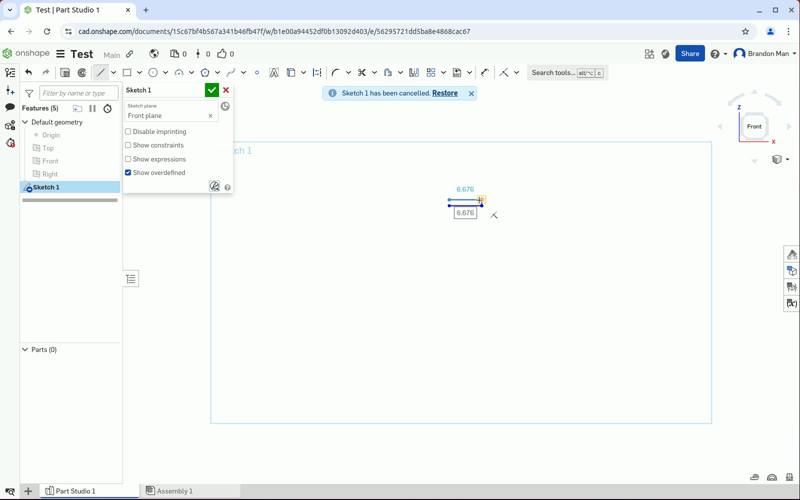
mouse_move(449, 205)
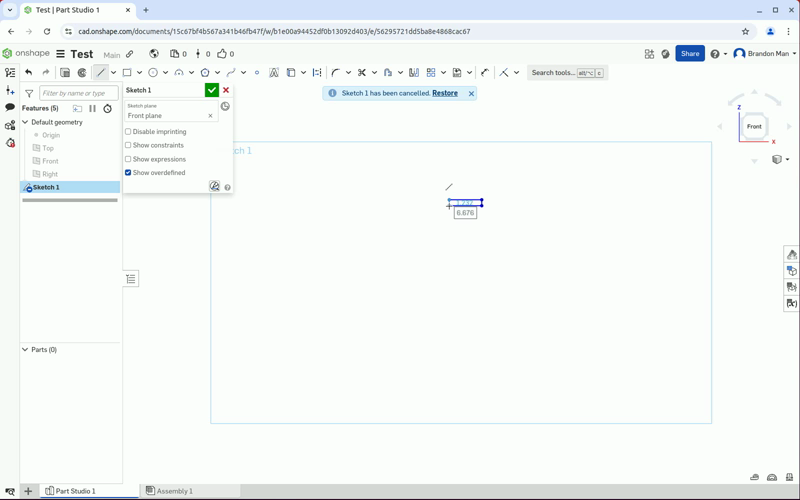
scroll(6)
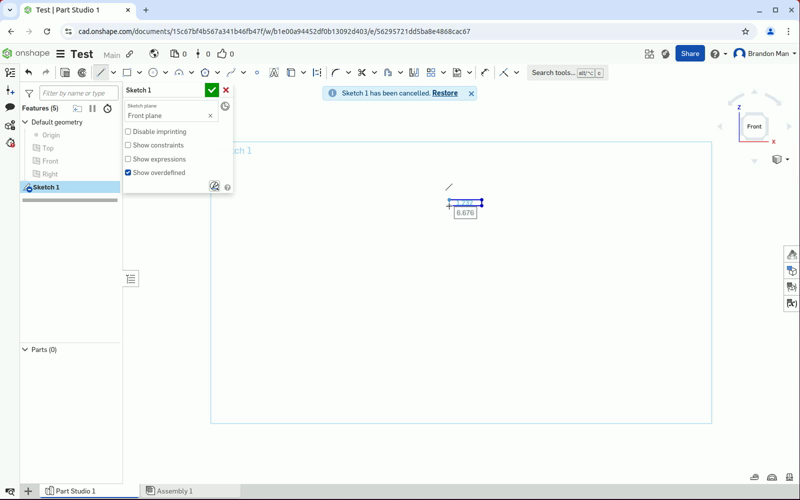
scroll(6)
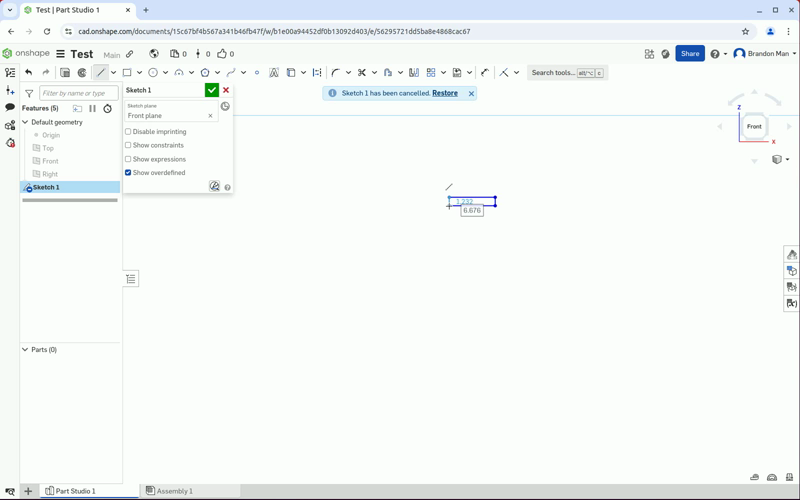
scroll(6)
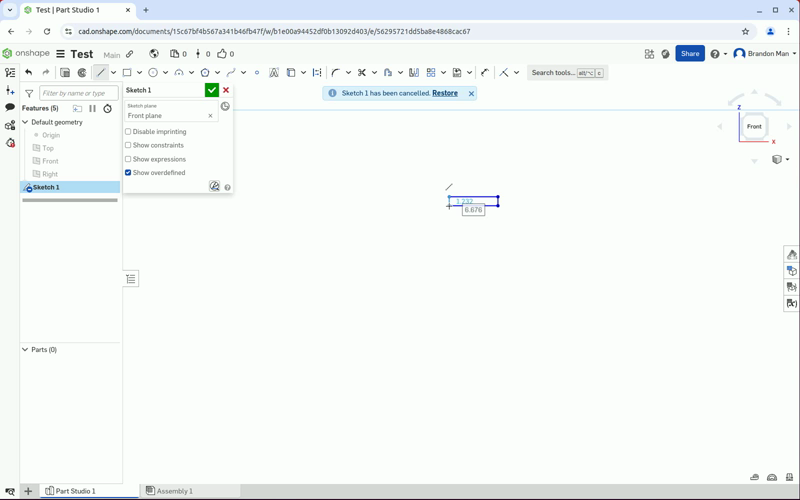
scroll(6)
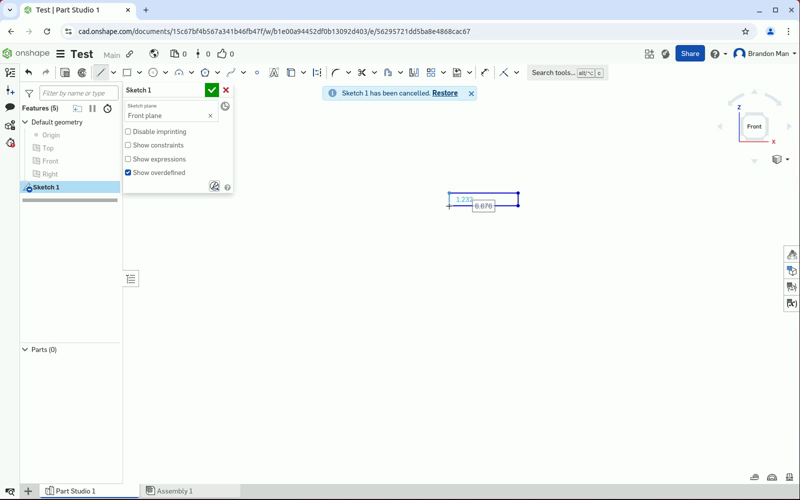
scroll(6)
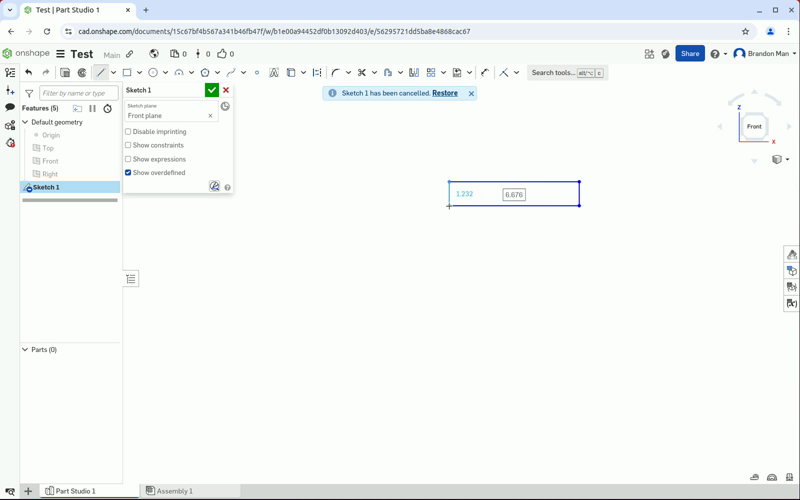
scroll(6)
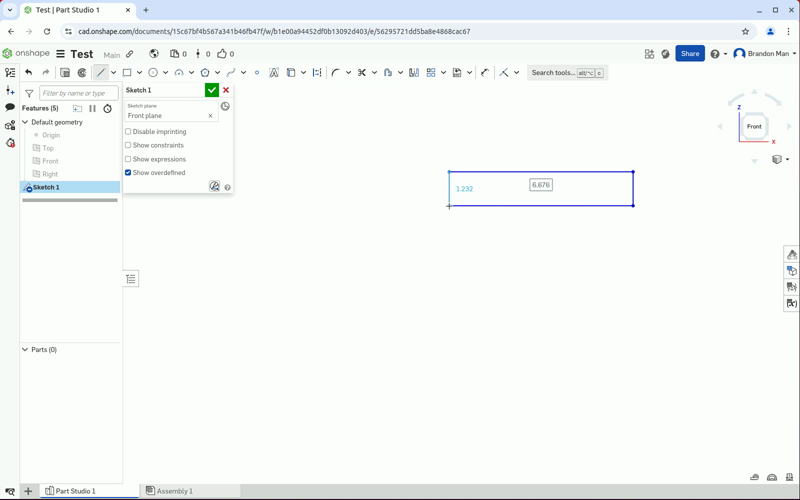
scroll(6)
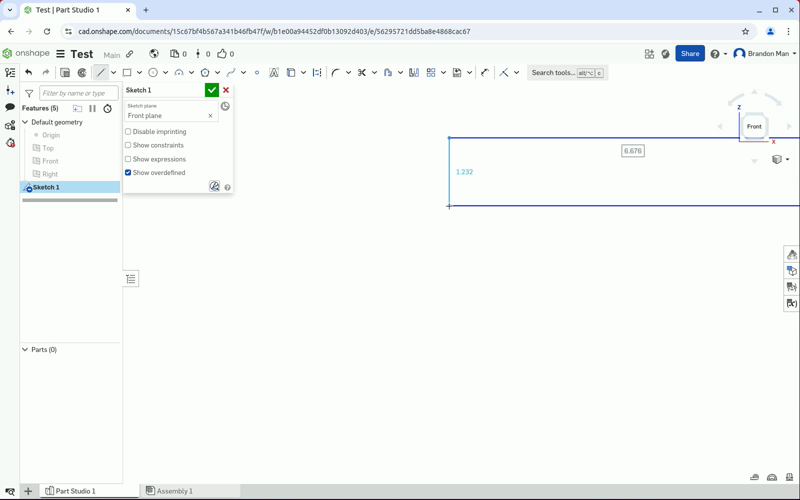
key_up(shift)
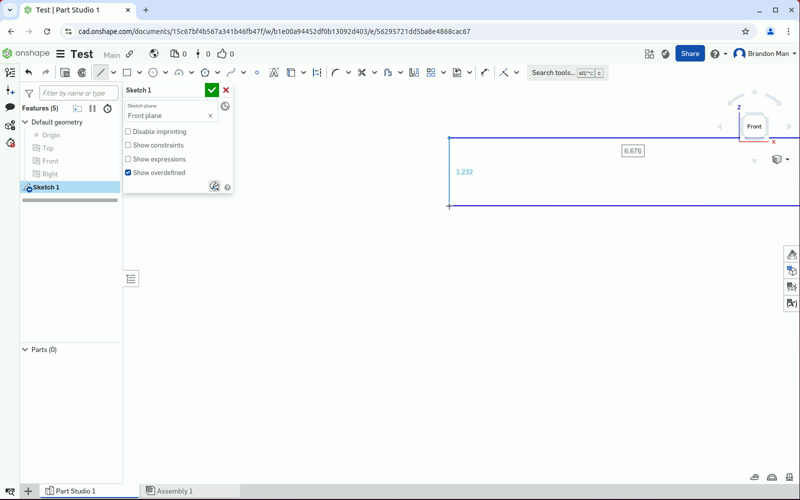
click(449, 205)
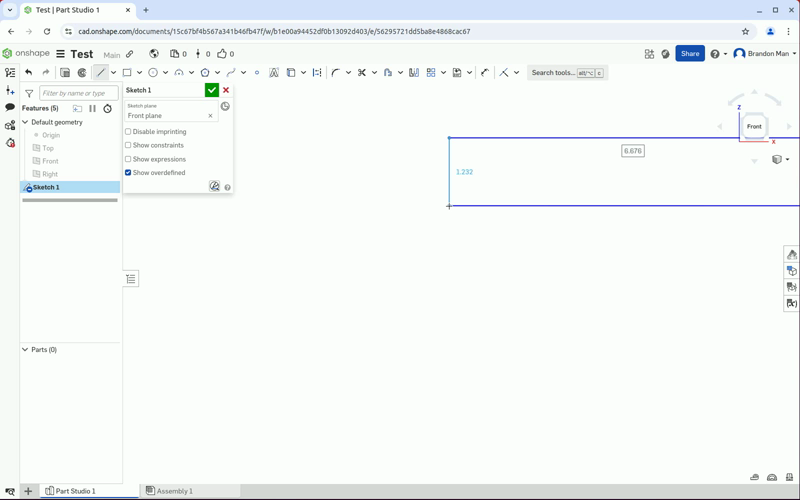
scroll(-6)
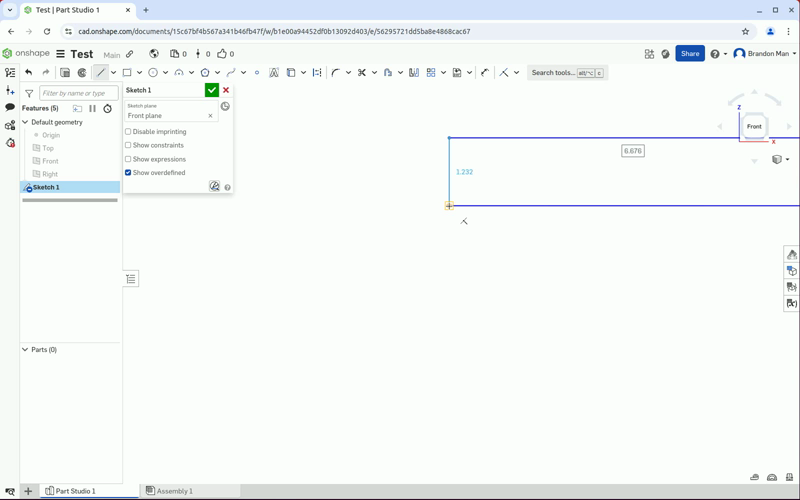
scroll(-6)
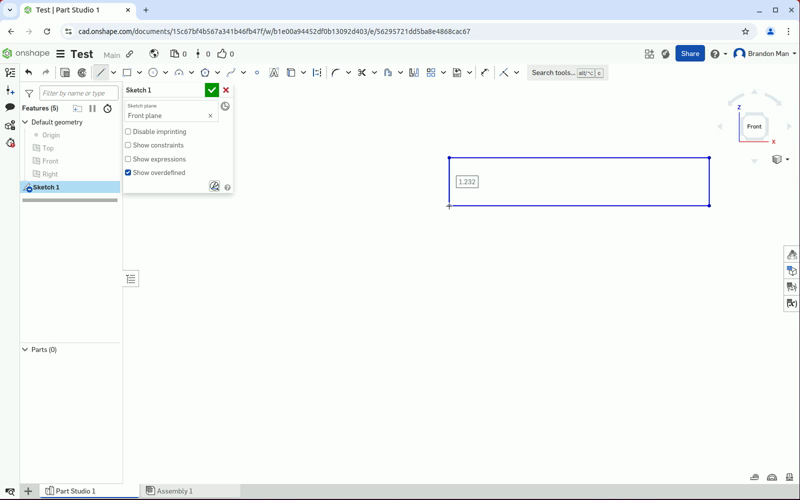
scroll(-6)
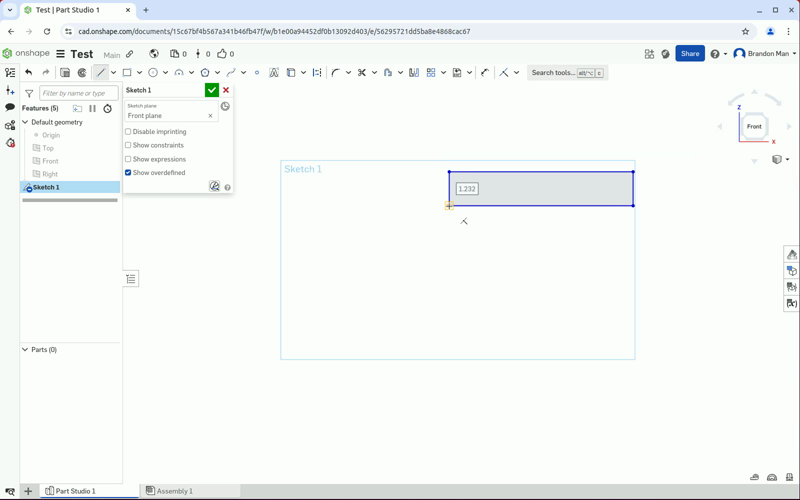
scroll(-6)
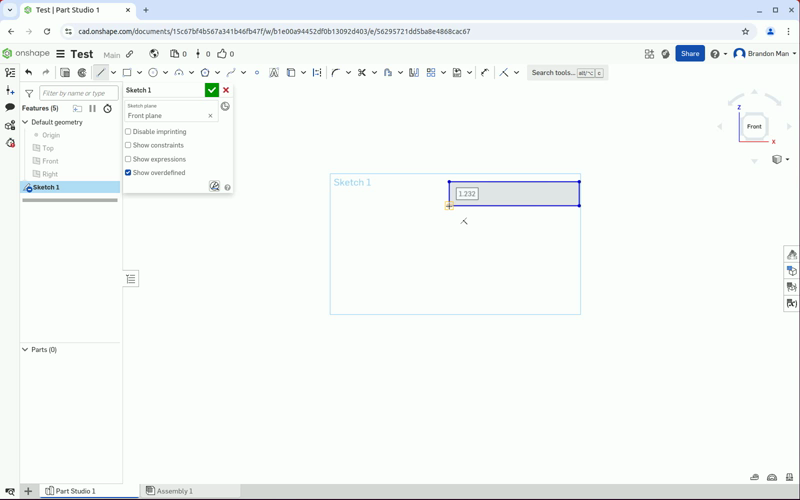
scroll(-6)
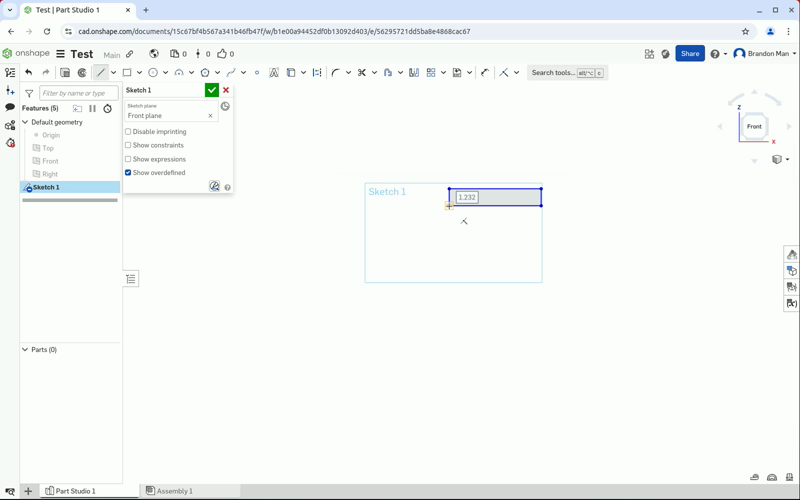
scroll(-6)
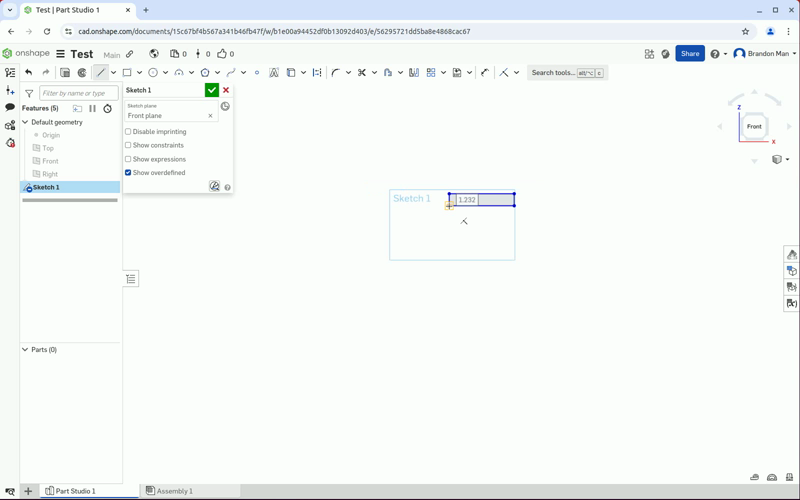
scroll(-6)
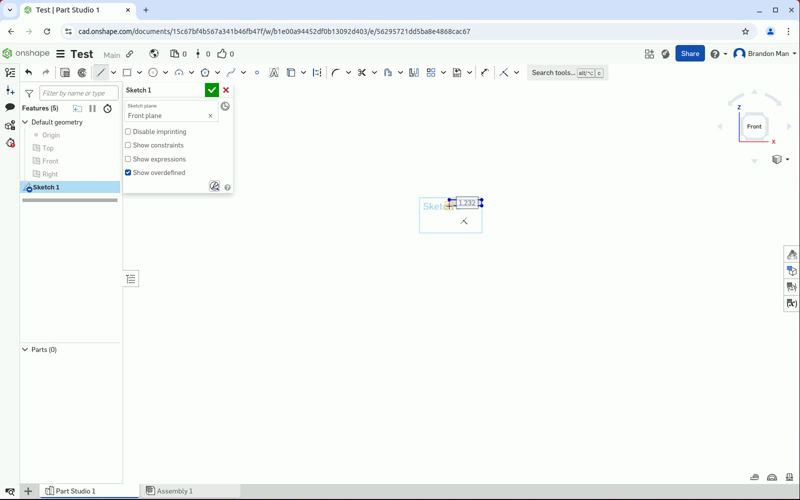
key(esc)
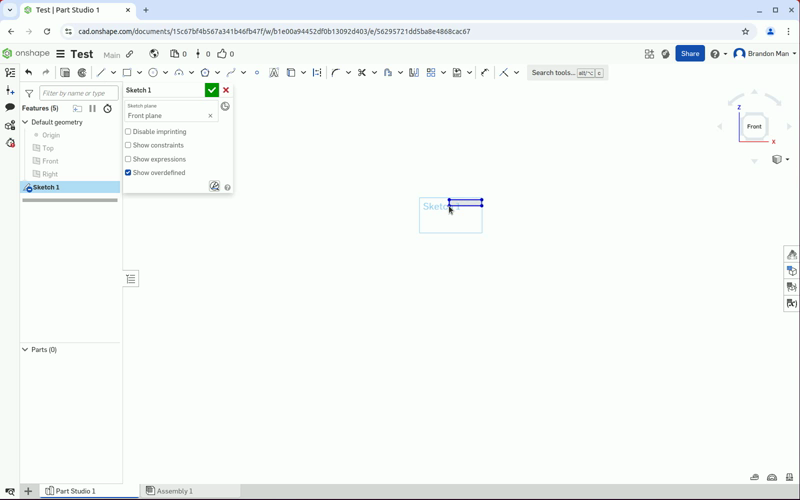
mouse_move(467, 203)
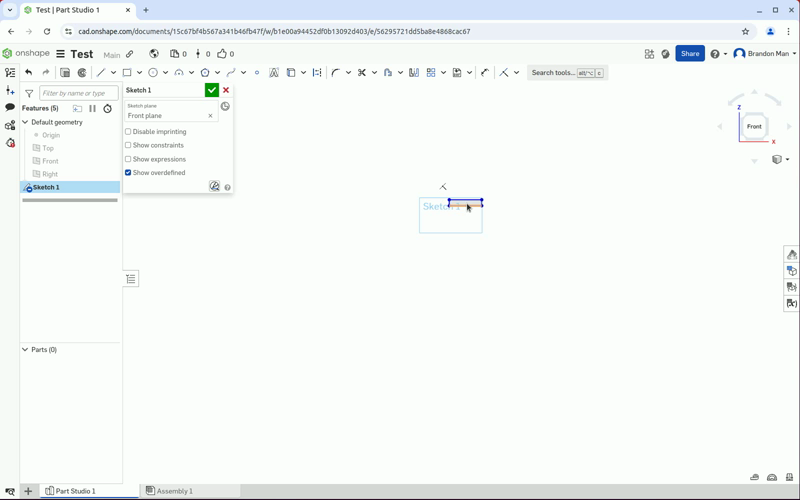
scroll(6)
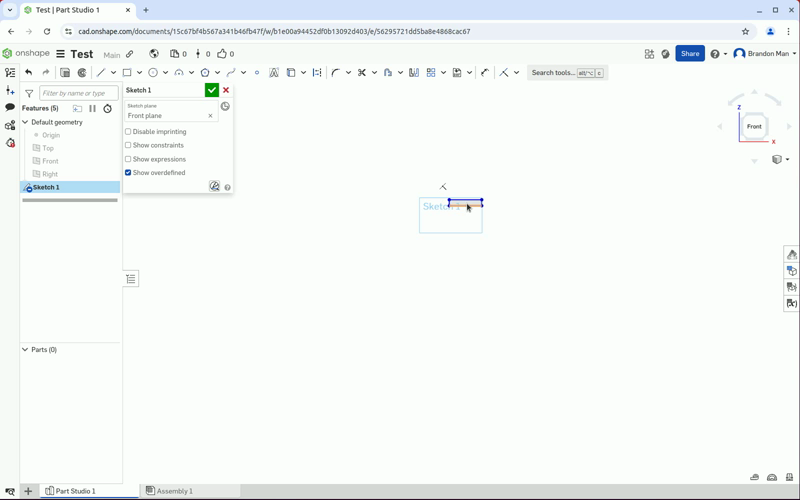
scroll(6)
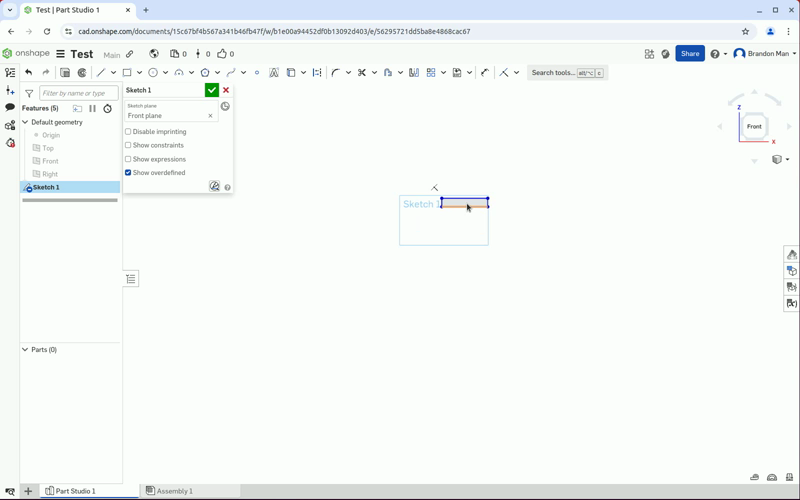
scroll(6)
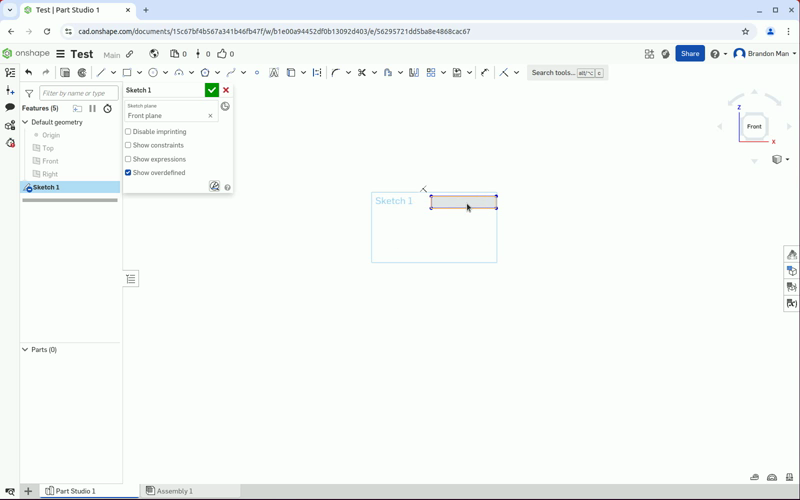
scroll(6)
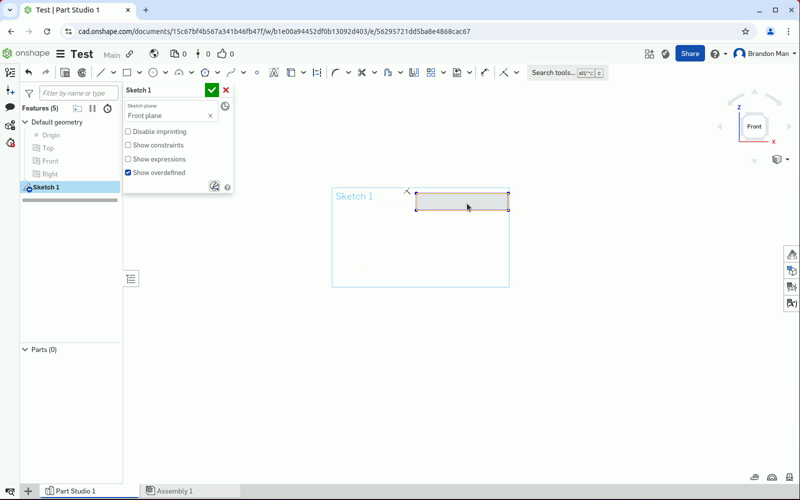
scroll(6)
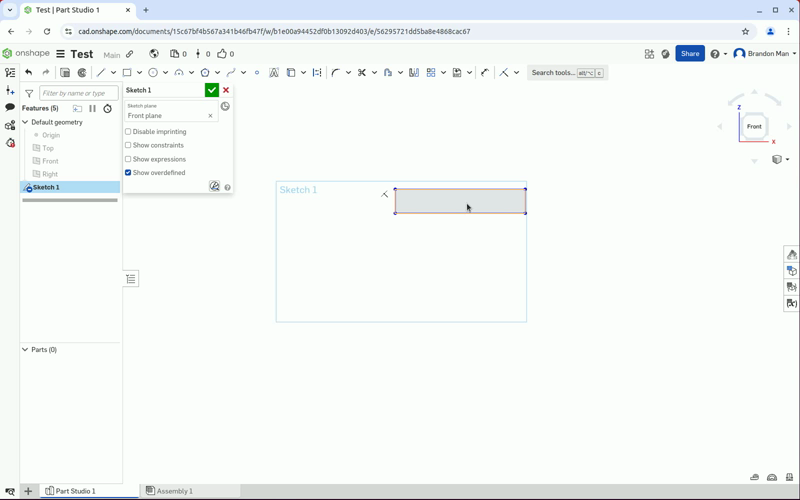
scroll(6)
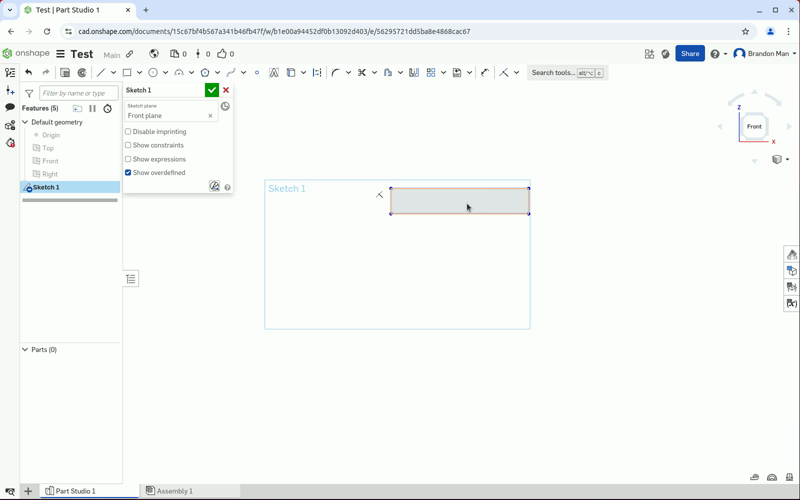
scroll(6)
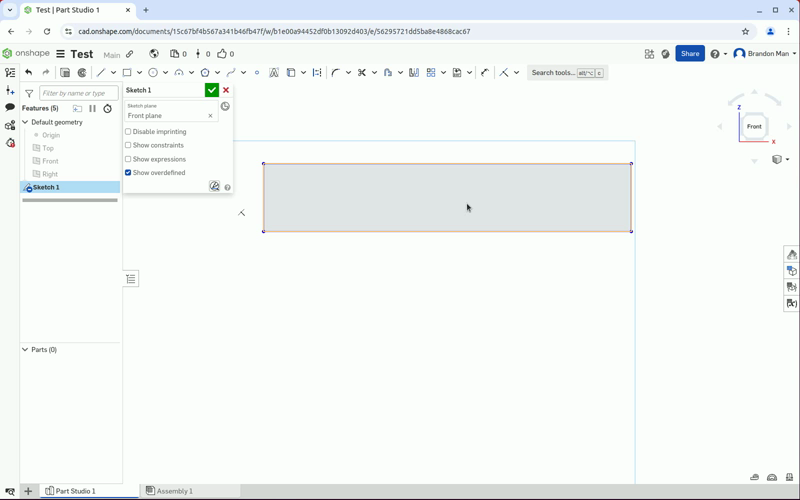
click(467, 203)
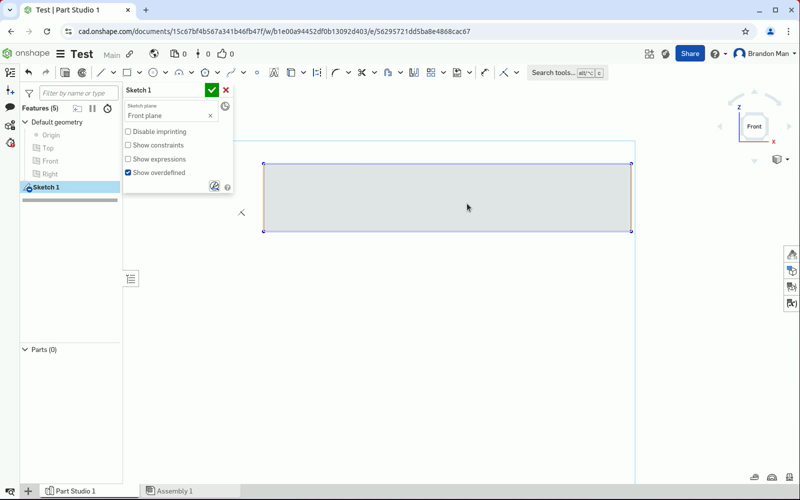
scroll(-6)
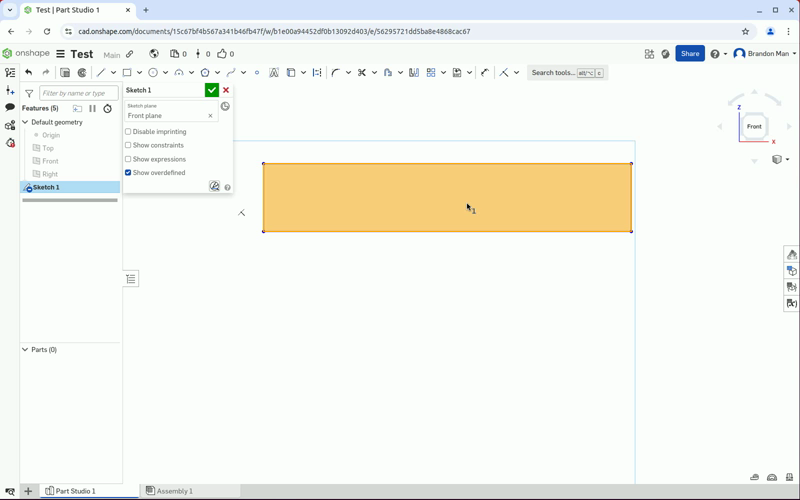
scroll(-6)
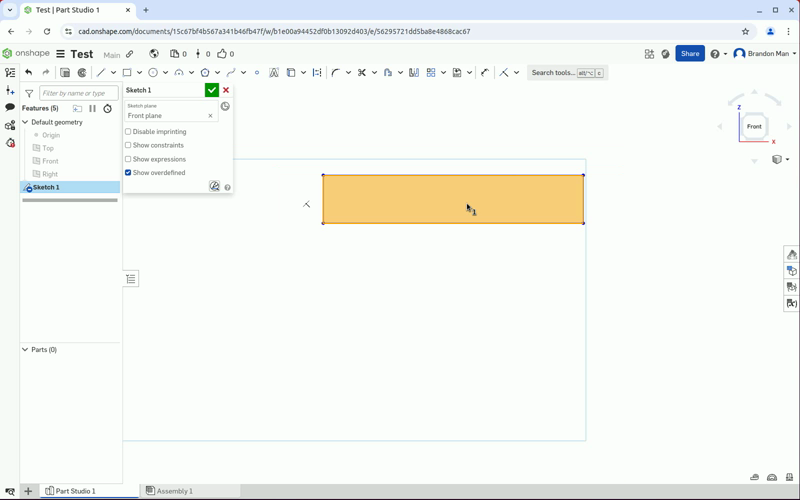
scroll(-6)
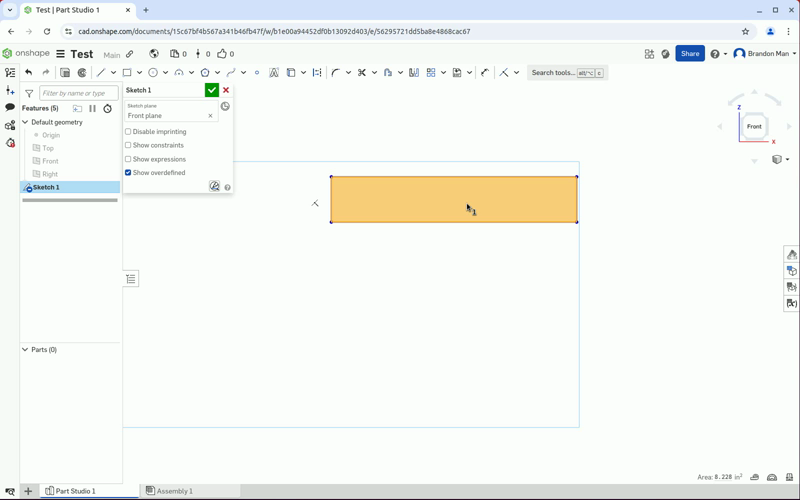
scroll(-6)
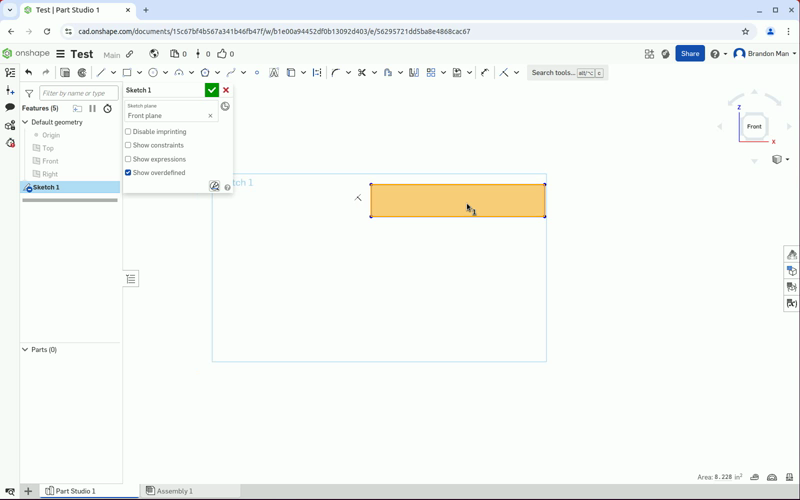
scroll(-6)
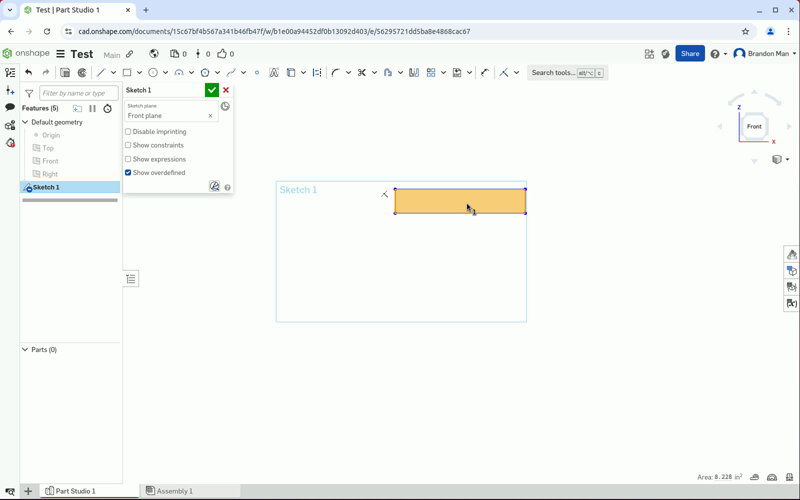
scroll(-6)
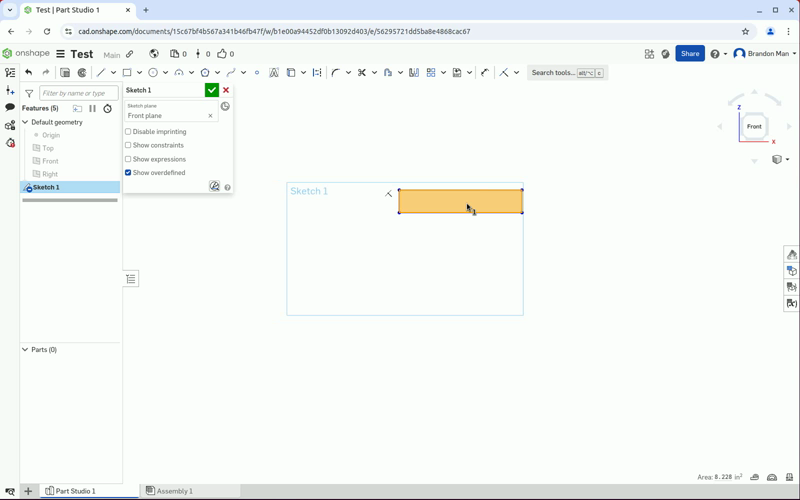
scroll(-6)
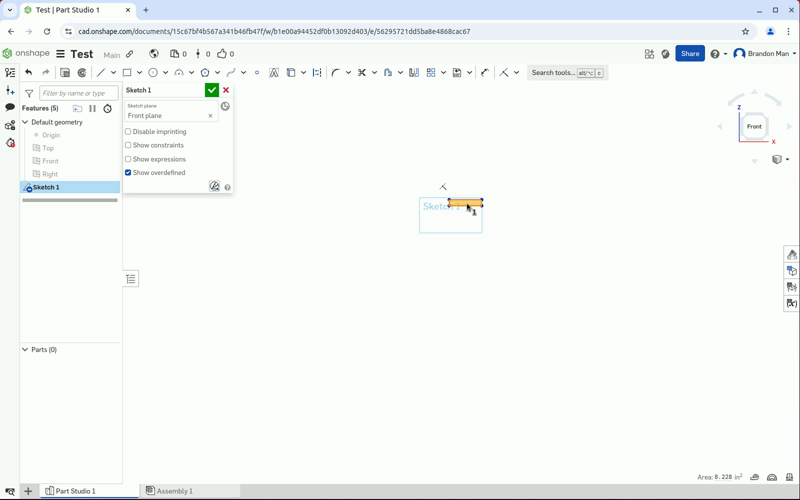
mouse_move(73, 352)
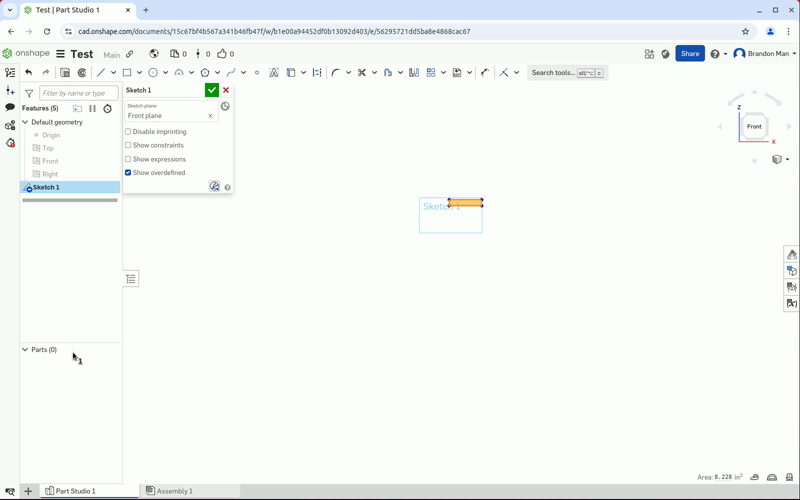
key(shift+y)
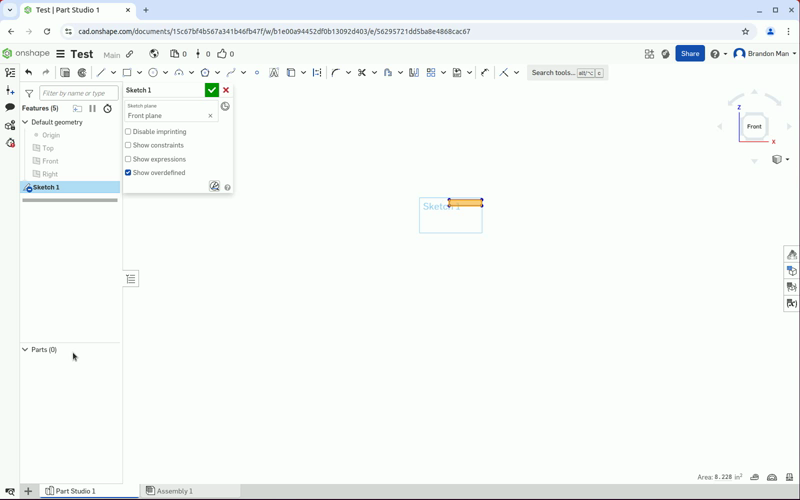
key(shift+e)
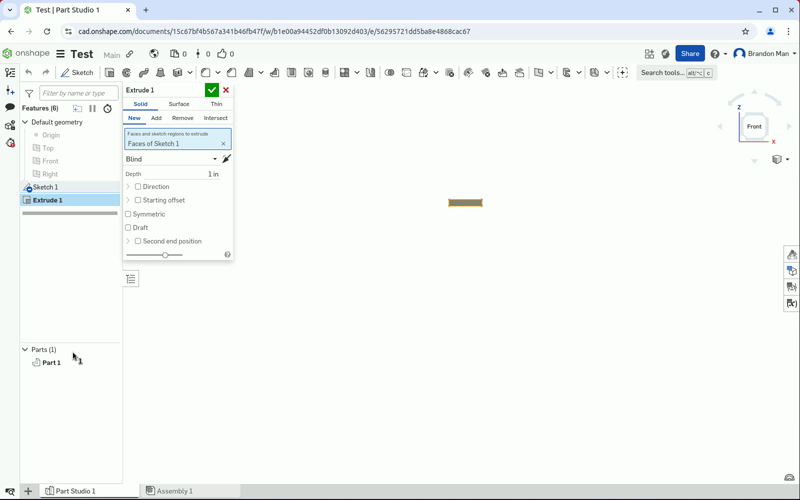
mouse_move(143, 106)
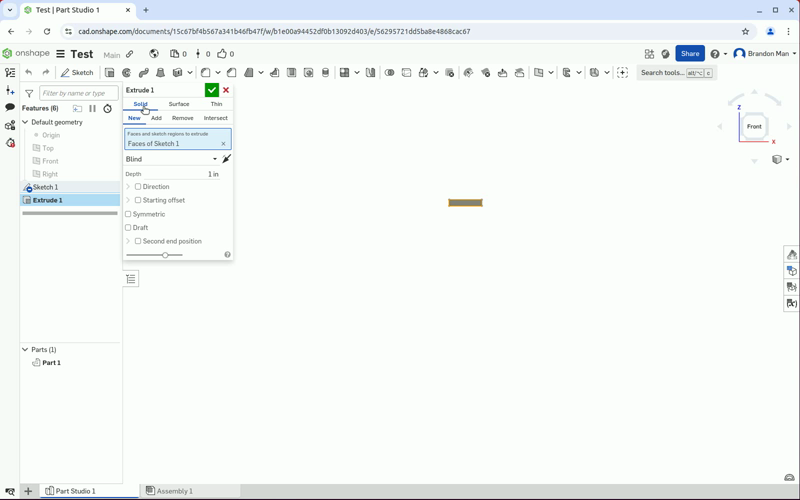
click(143, 106)
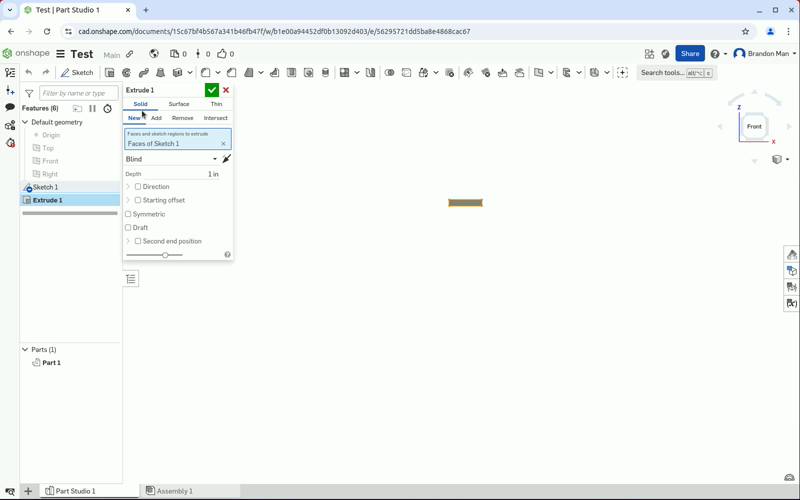
mouse_move(137, 120)
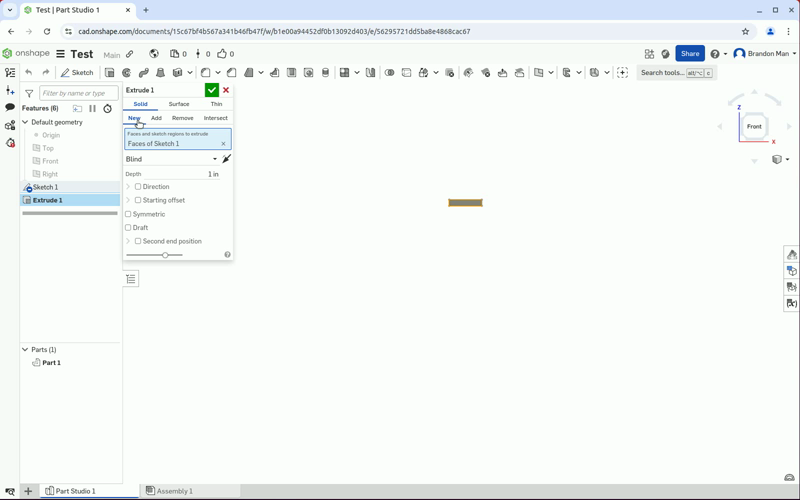
click(137, 120)
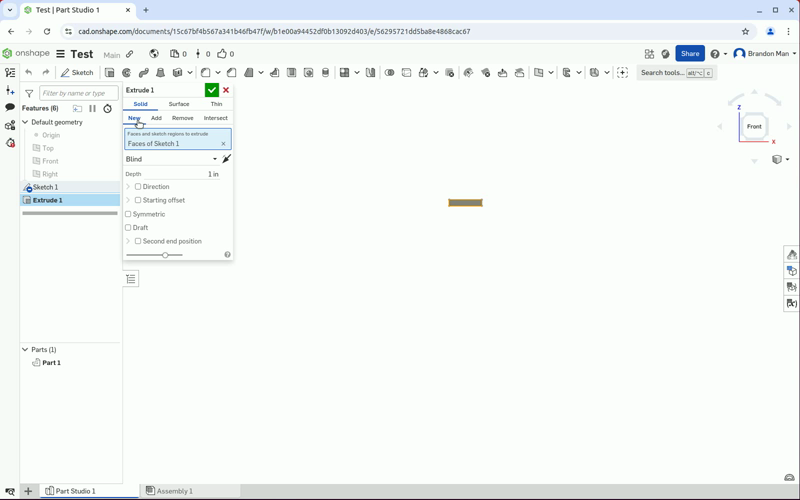
key(tab, 4)
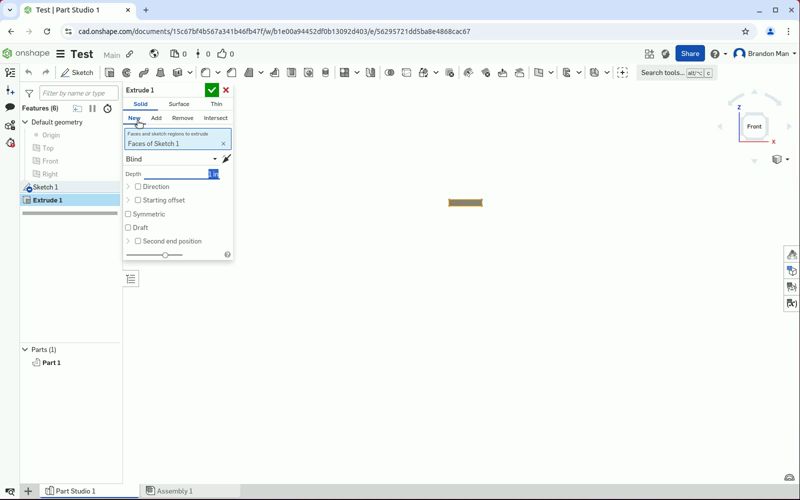
text(23.108)
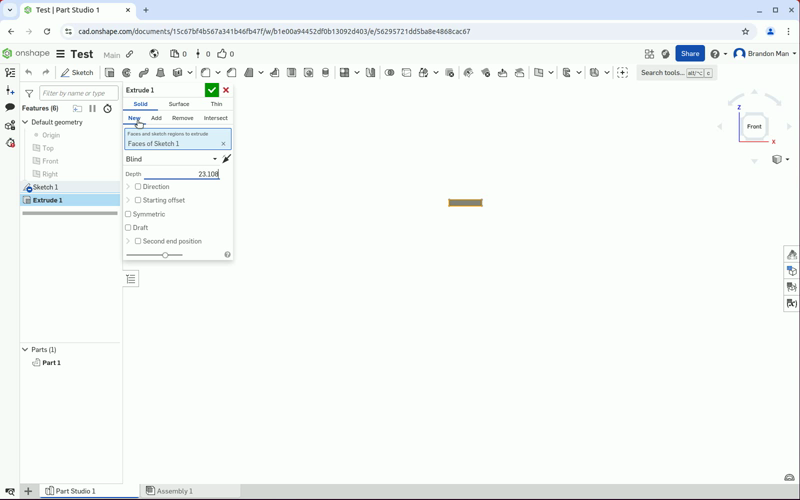
key(enter)
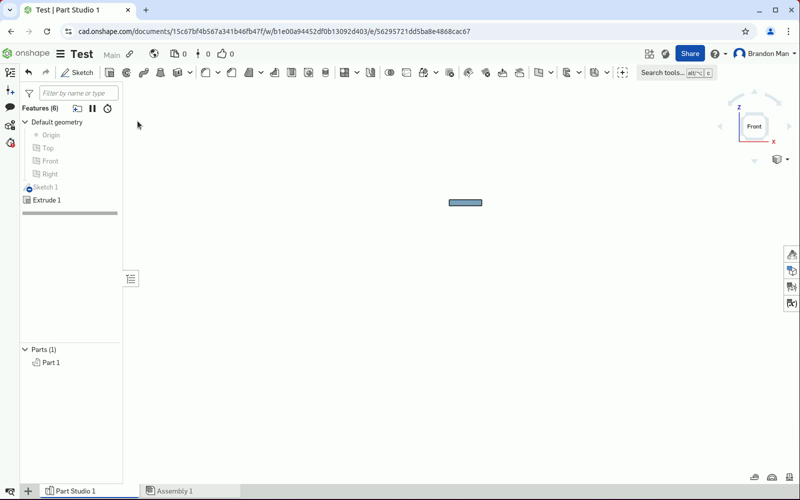
key(shift+h)
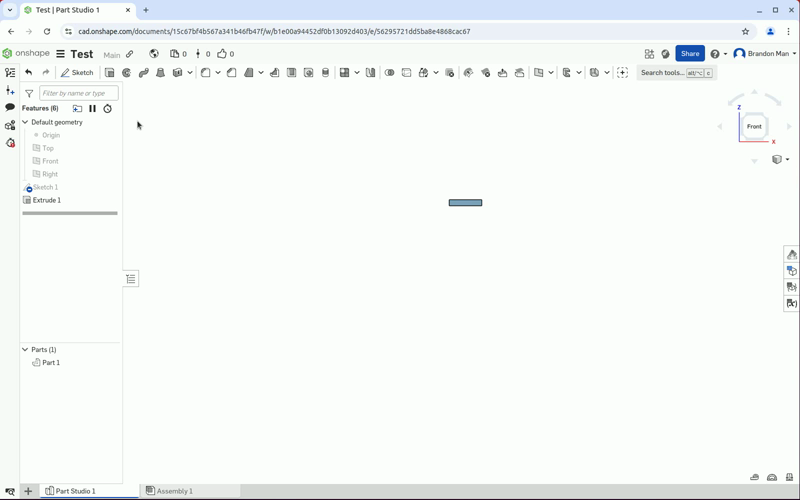
key(shift+h)
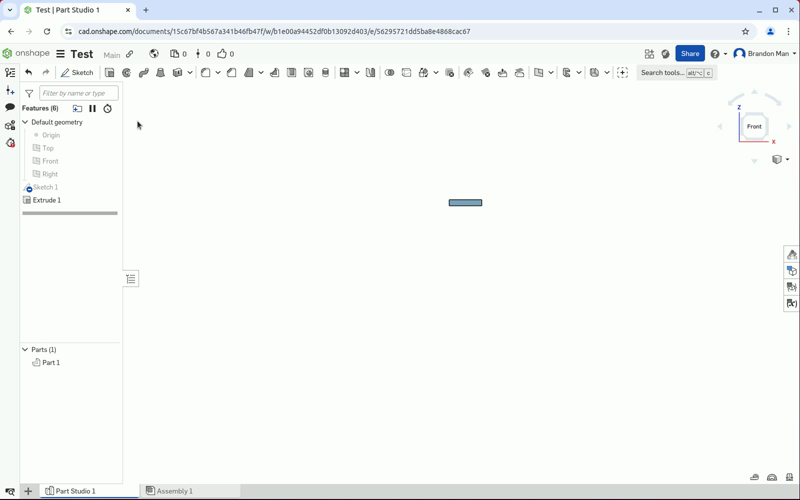
mouse_move(73, 189)
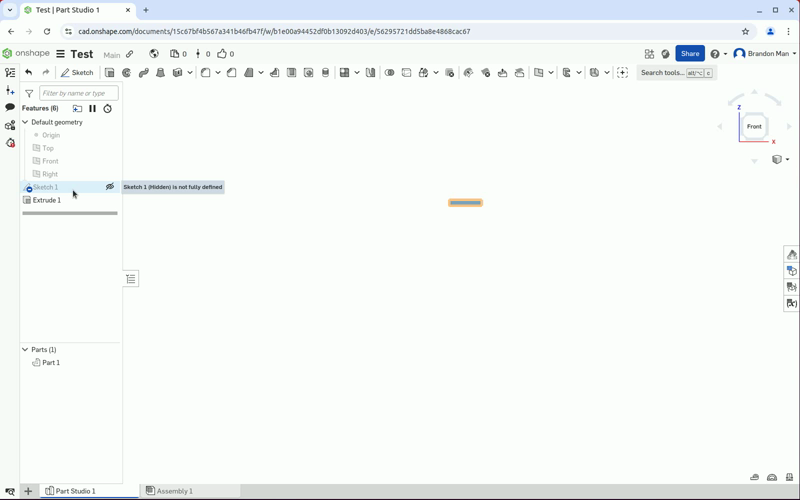
click(73, 189)
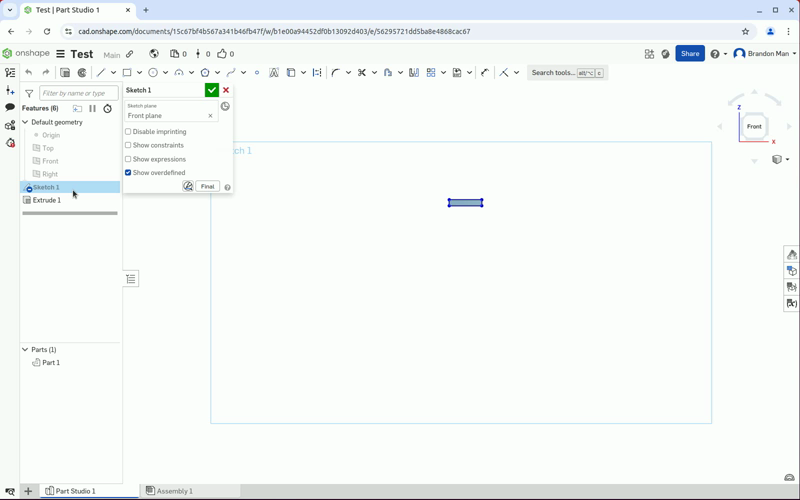
mouse_move(229, 92)
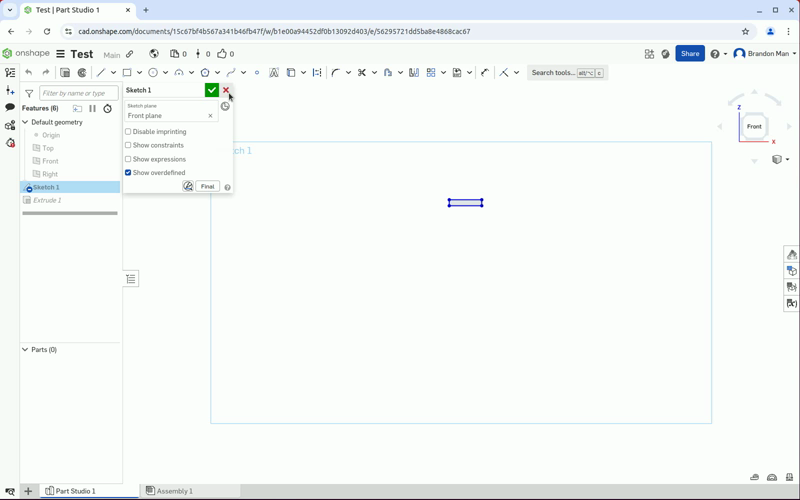
click(229, 92)
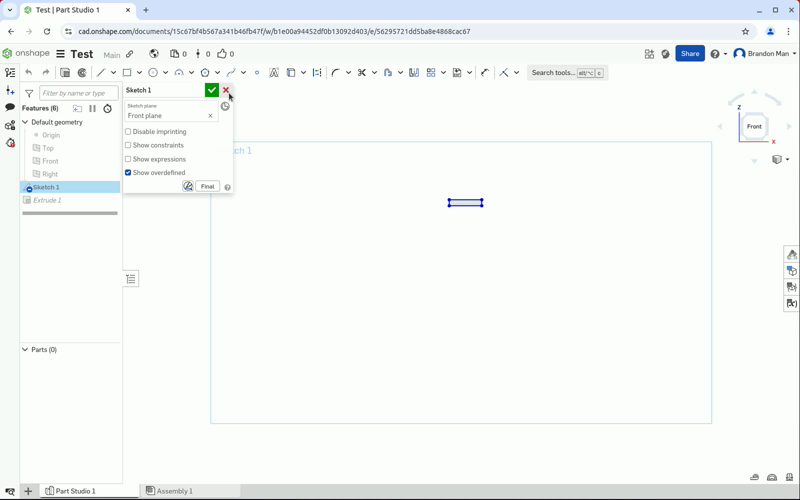
key(shift+s)
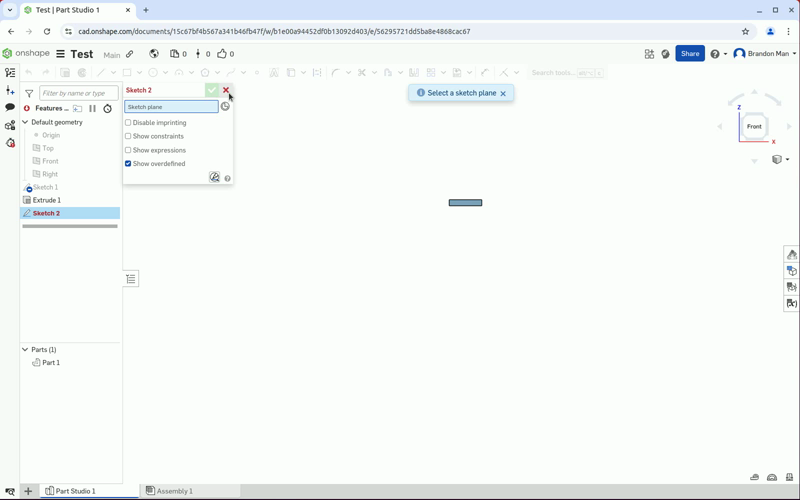
mouse_move(73, 163)
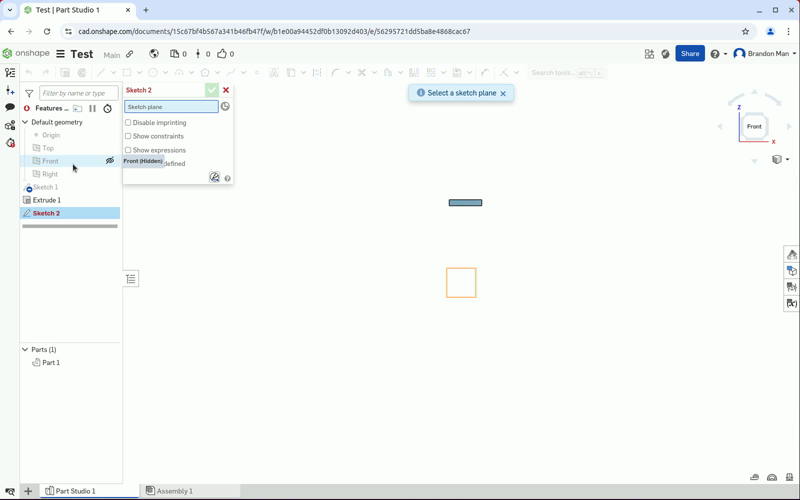
click(73, 163)
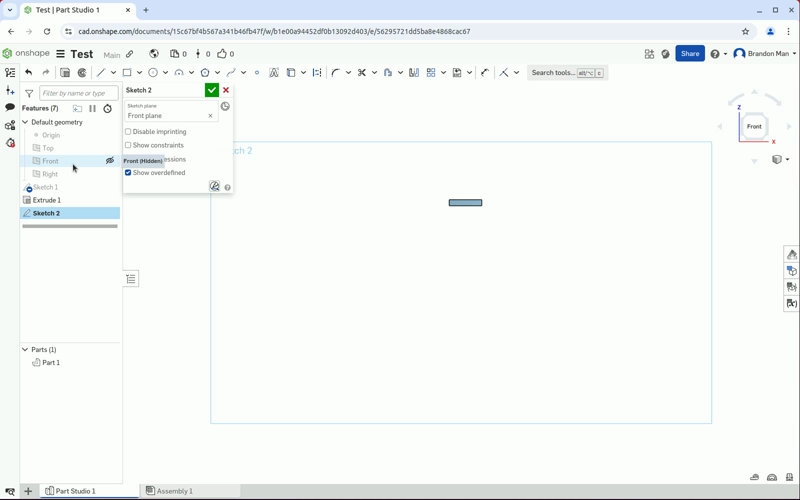
mouse_move(73, 352)
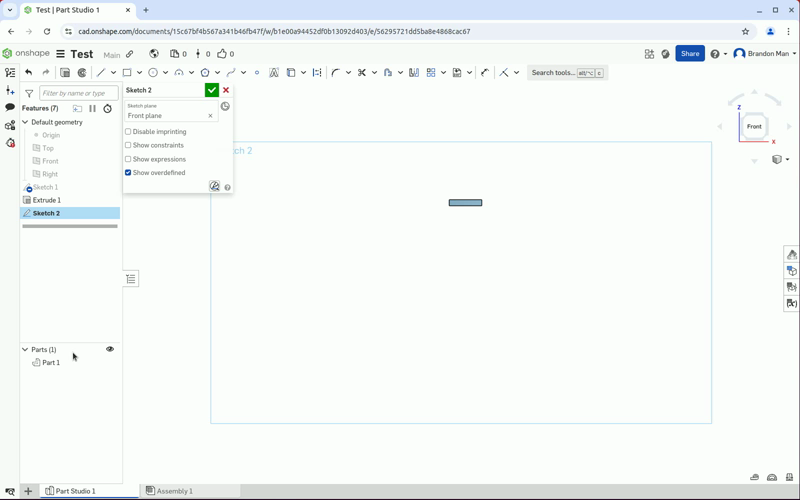
key(y)
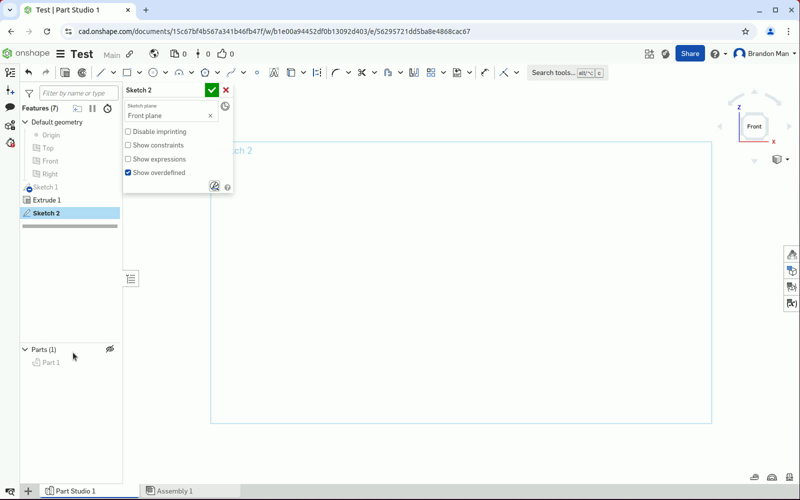
key(l)
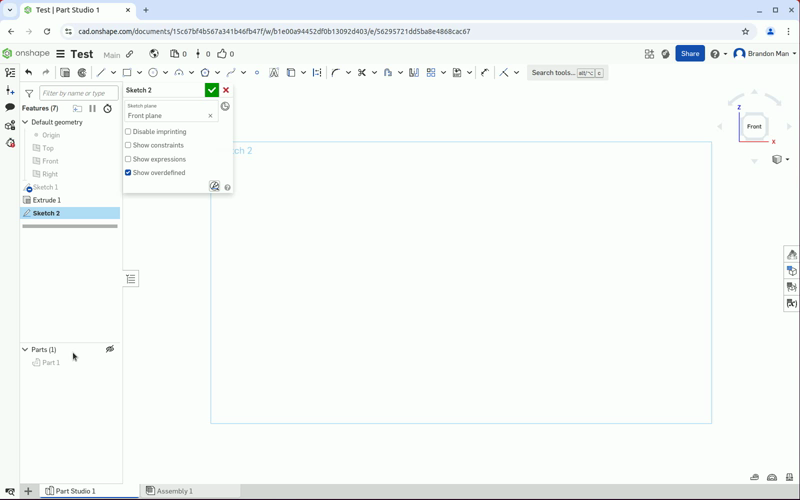
key_down(shift)
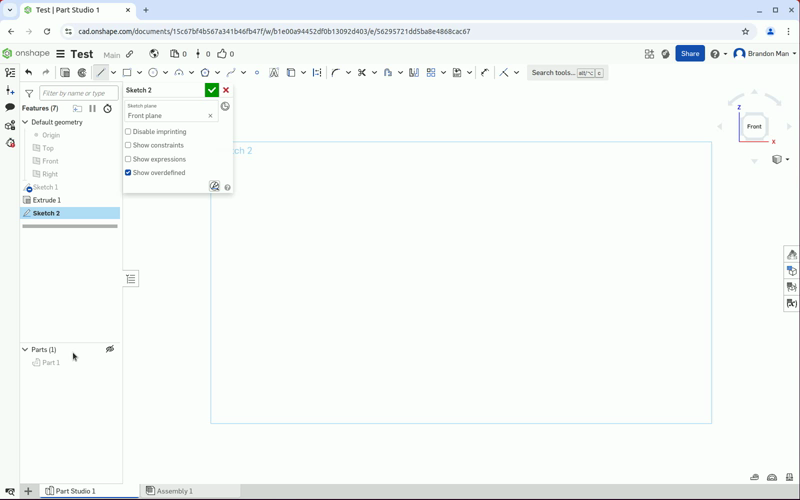
mouse_move(506, 237)
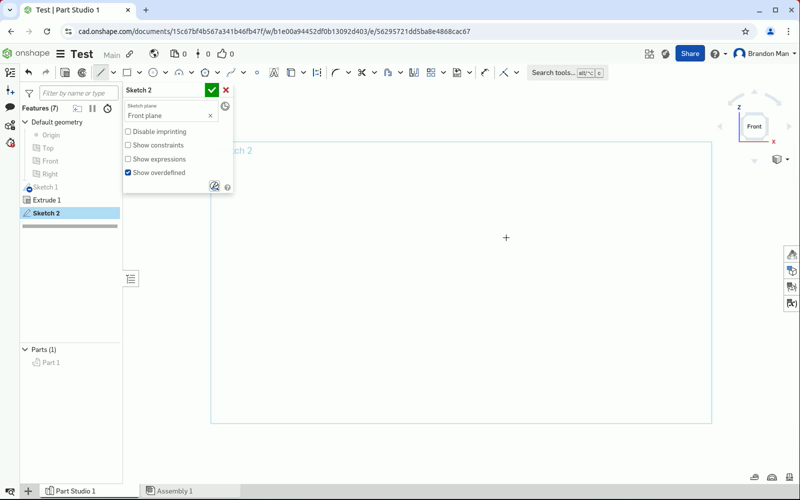
click(506, 237)
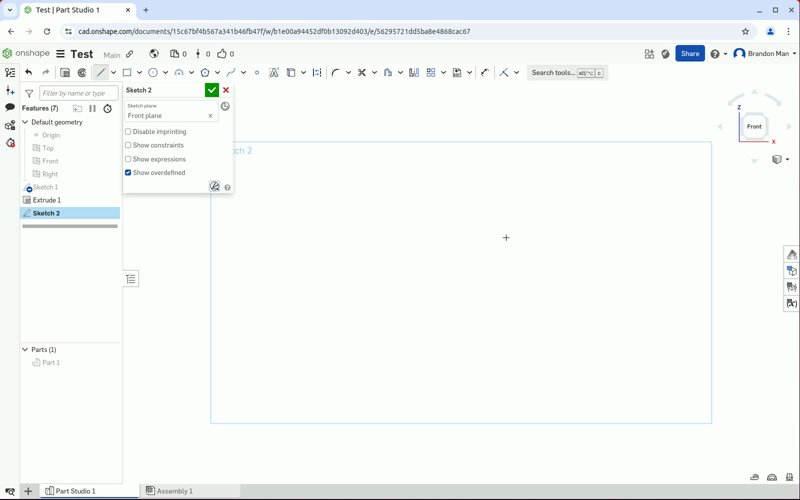
key_up(shift)
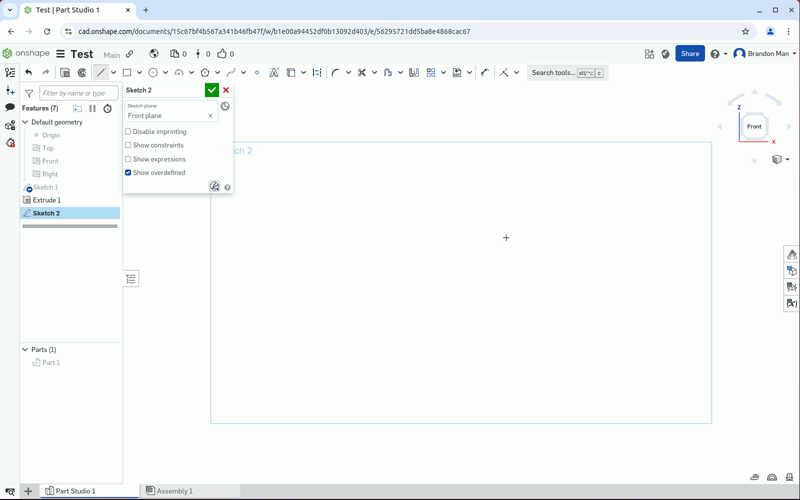
key_down(shift)
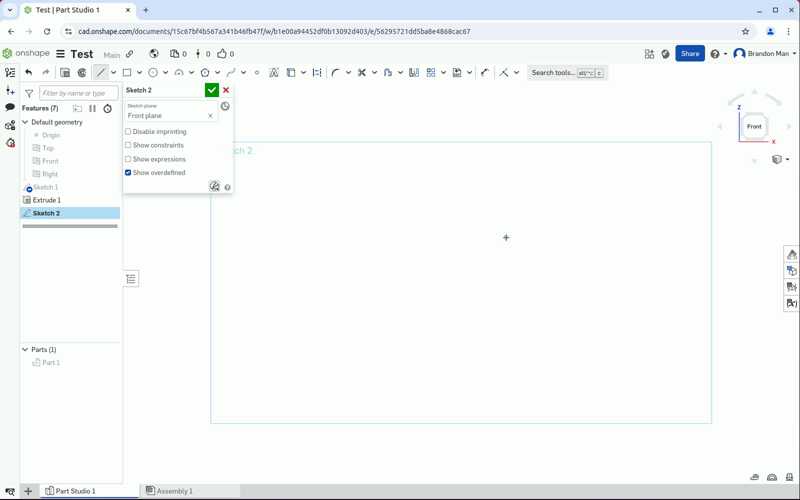
mouse_move(536, 237)
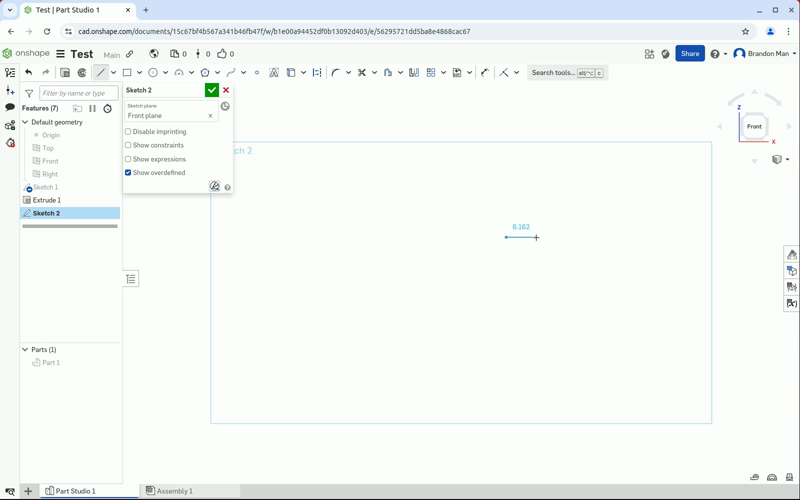
mouse_move(512, 237)
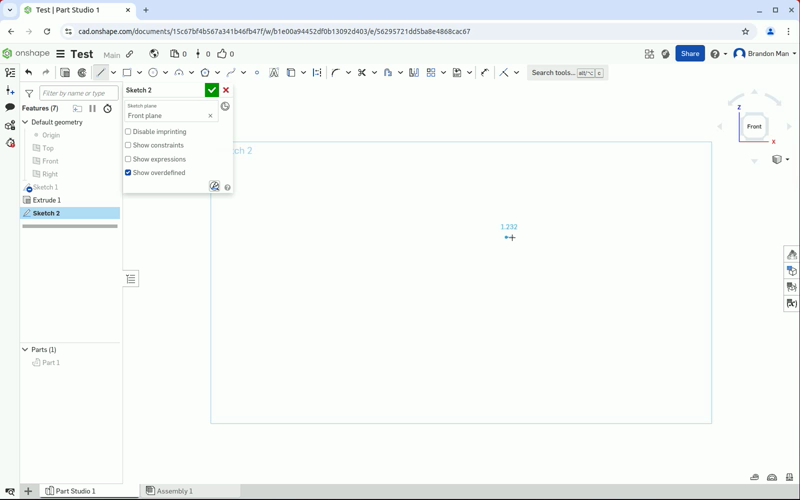
scroll(6)
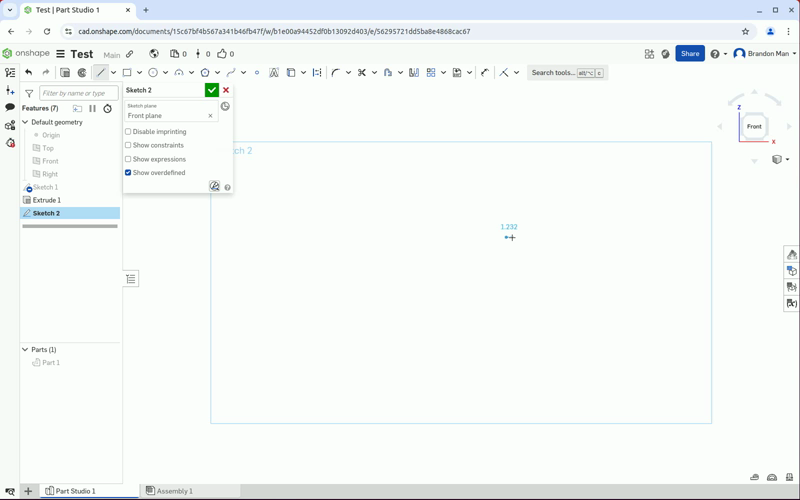
scroll(6)
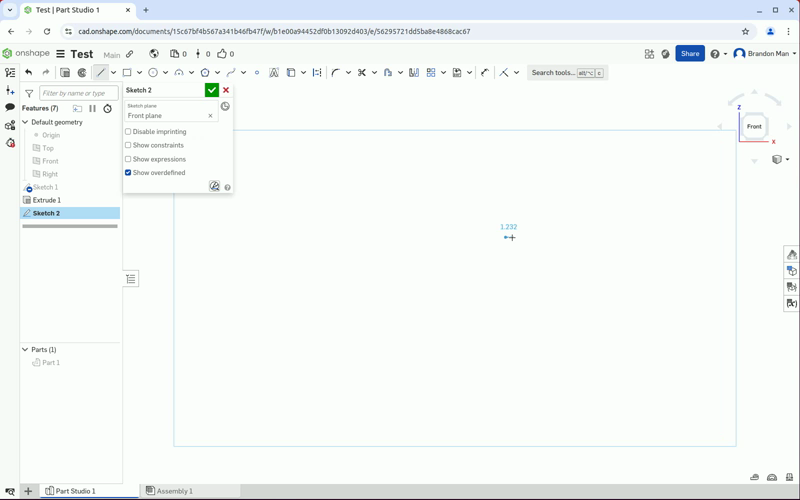
scroll(6)
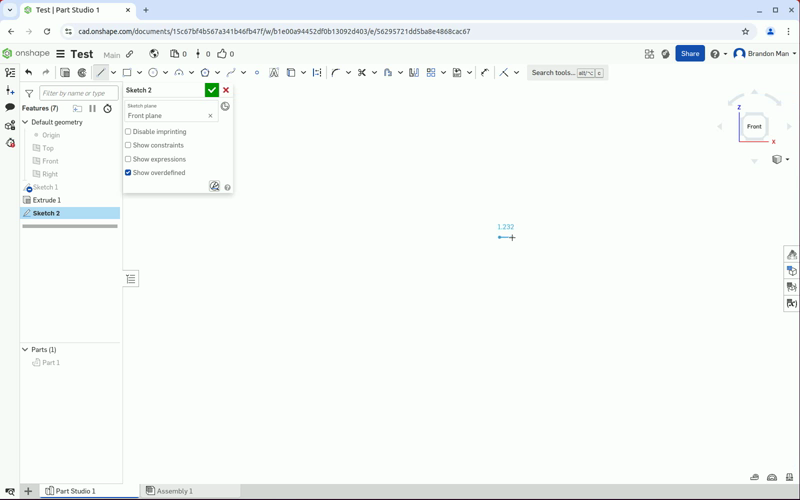
scroll(6)
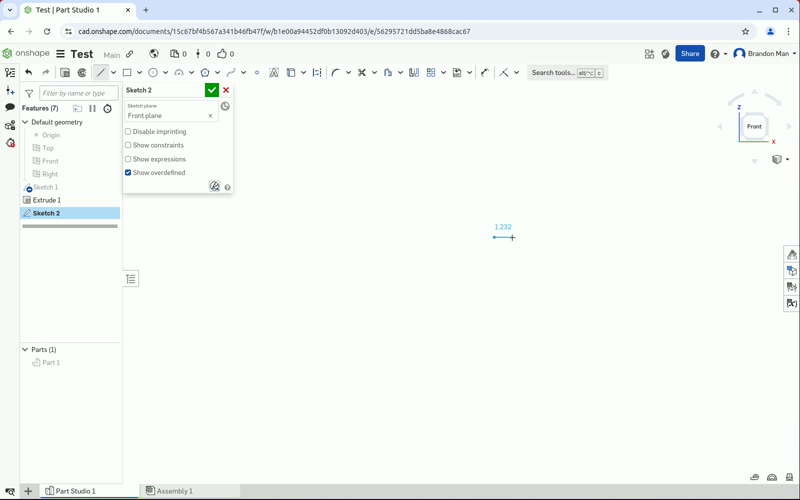
scroll(6)
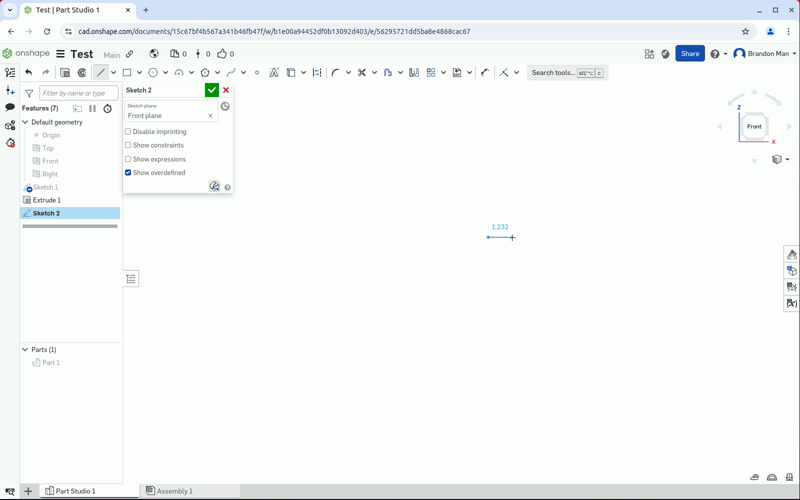
scroll(6)
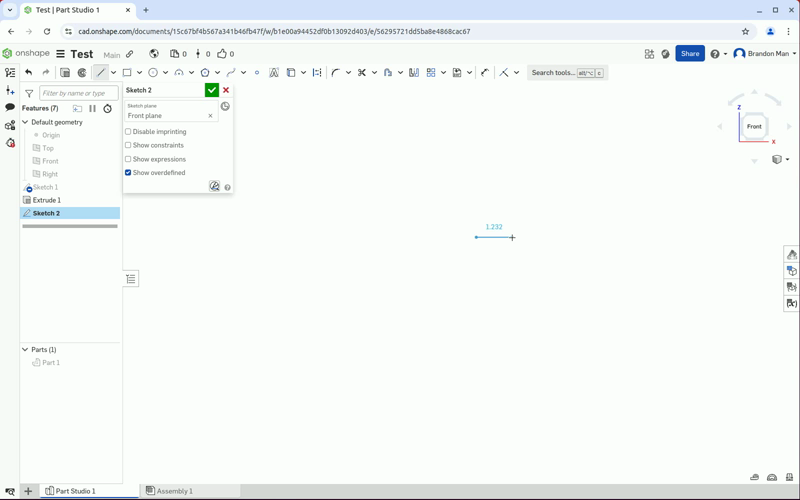
scroll(6)
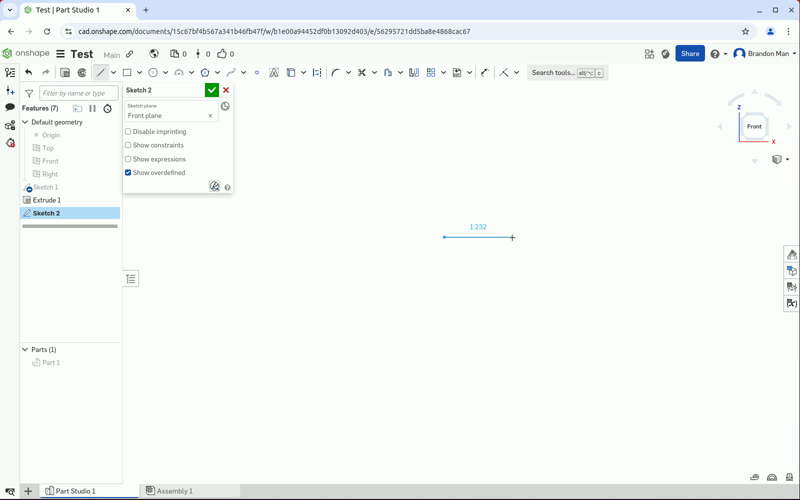
click(512, 237)
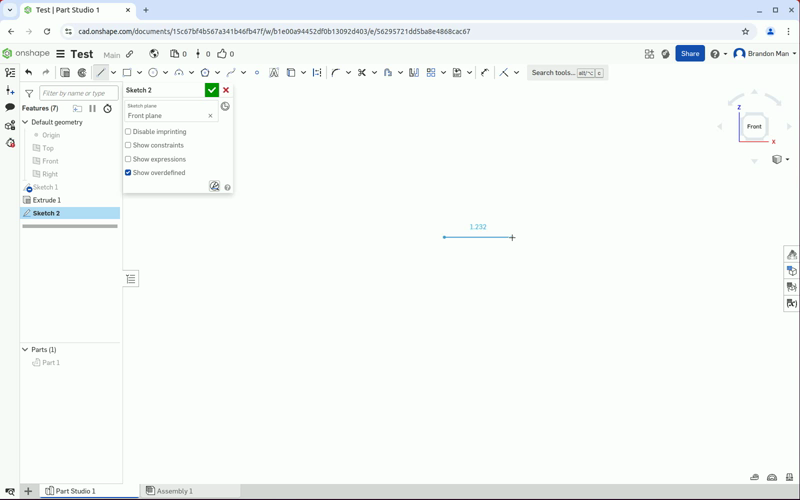
scroll(-6)
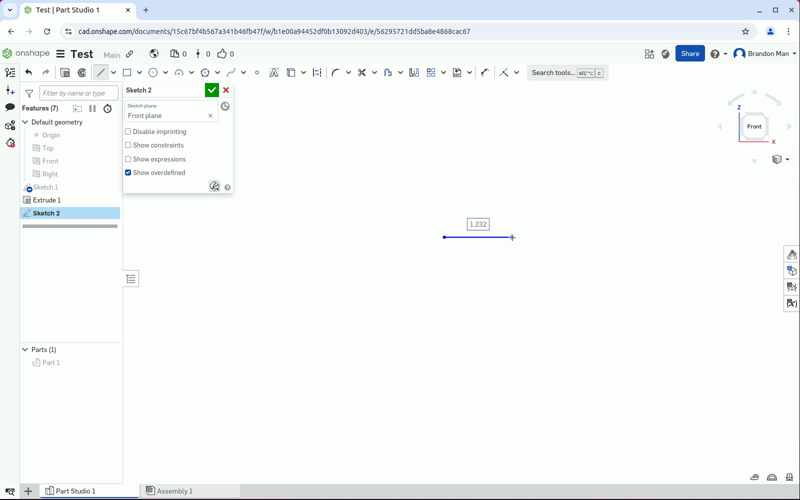
scroll(-6)
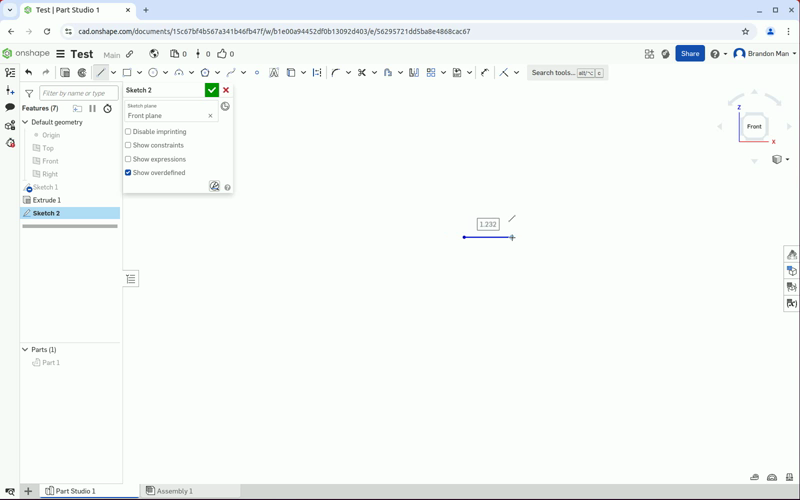
scroll(-6)
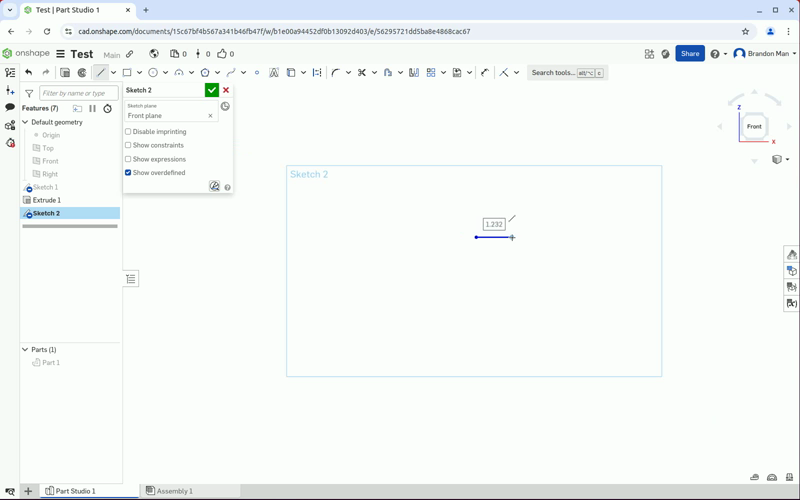
scroll(-6)
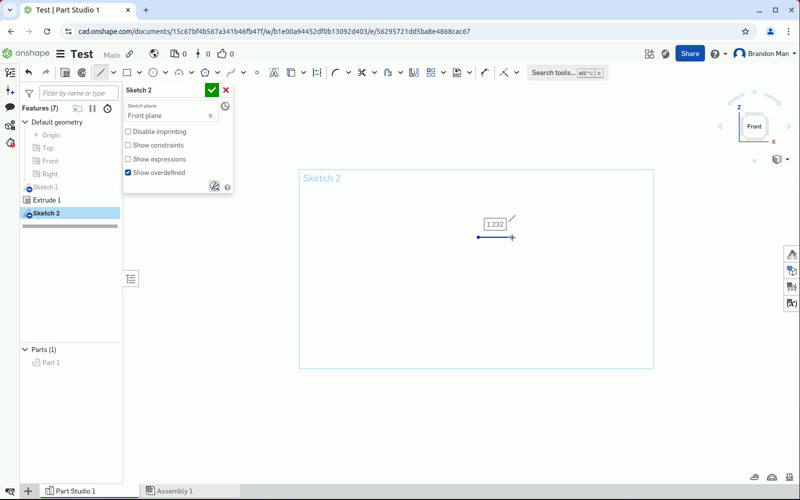
scroll(-6)
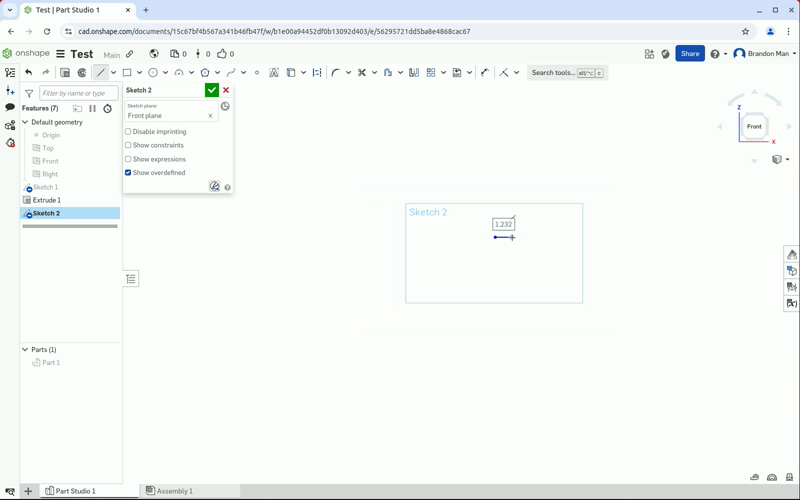
scroll(-6)
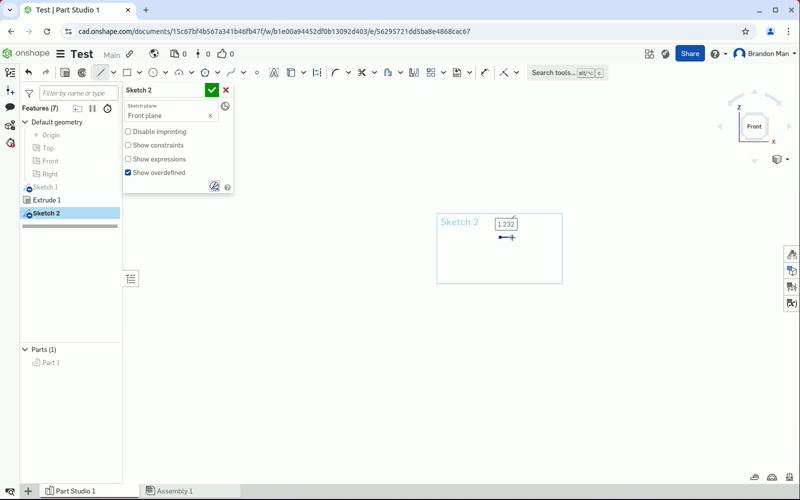
scroll(-6)
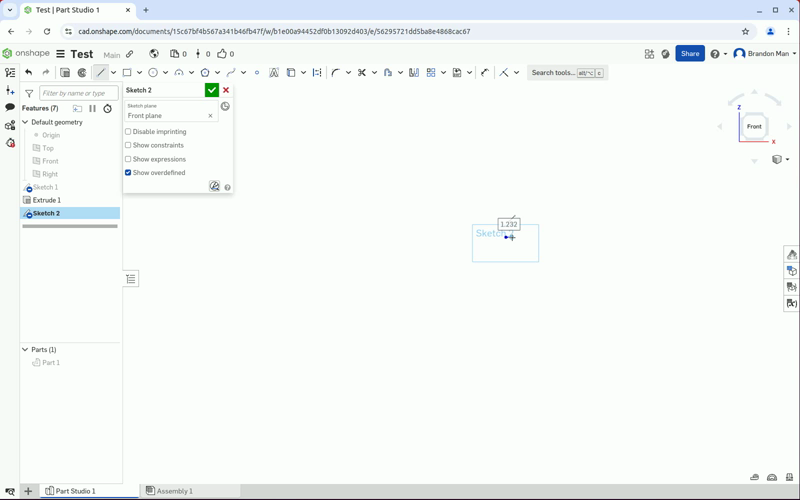
key_up(shift)
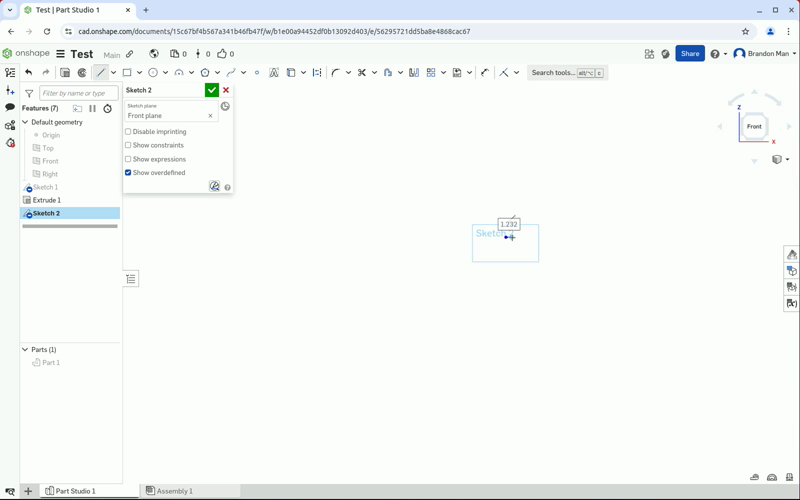
key_down(shift)
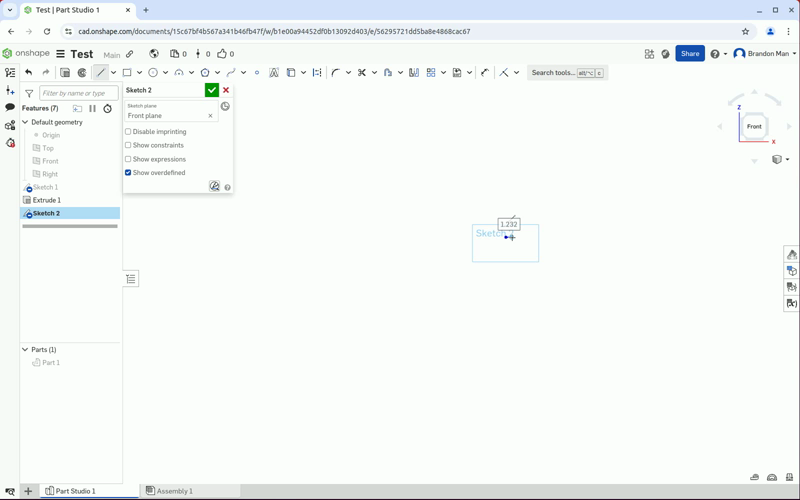
mouse_move(542, 237)
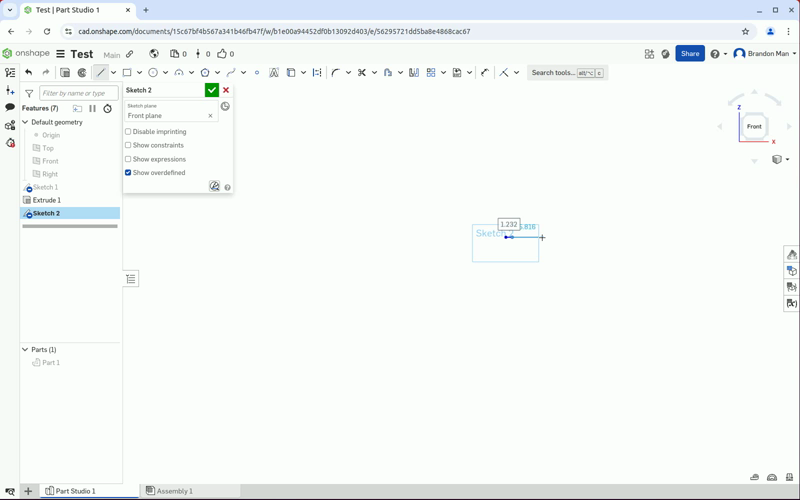
mouse_move(512, 204)
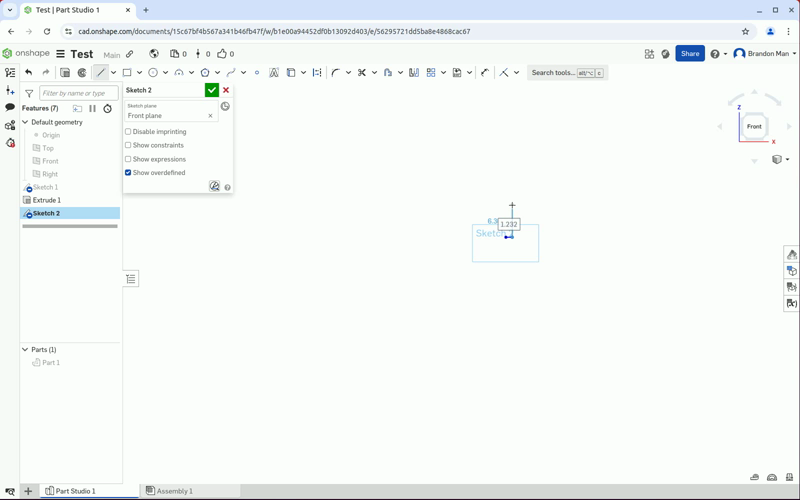
click(512, 204)
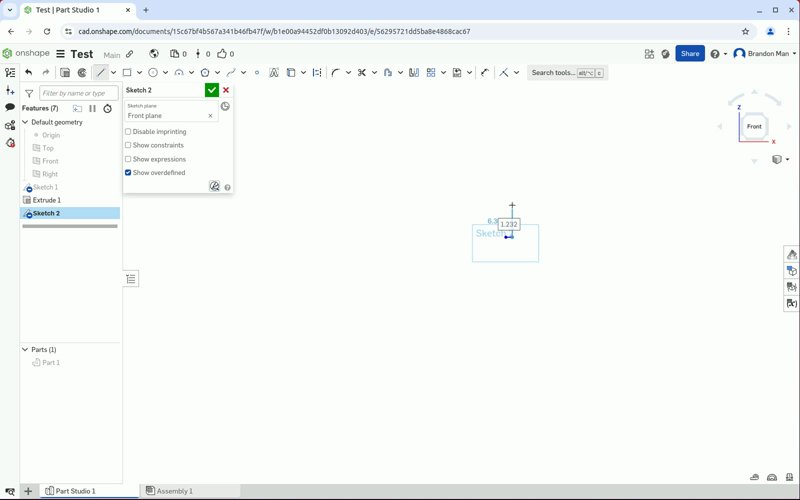
key_up(shift)
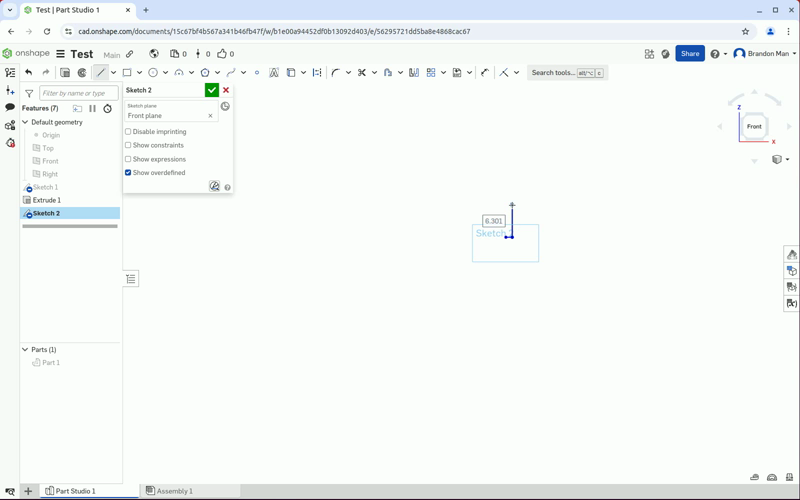
key_down(shift)
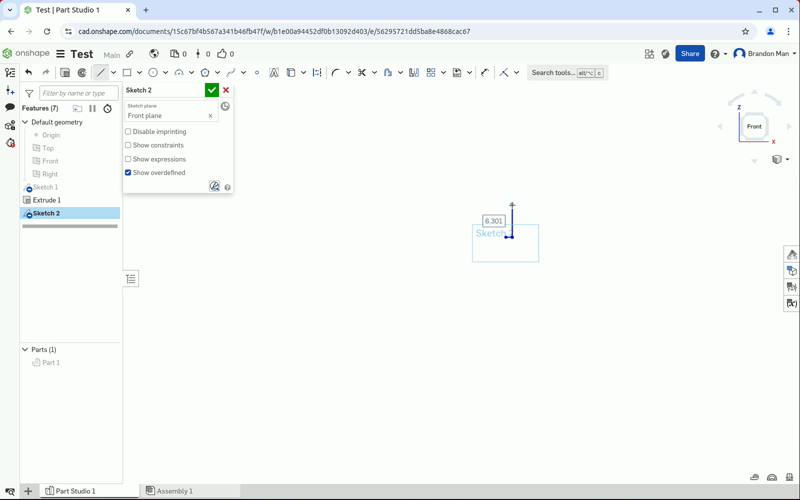
mouse_move(542, 204)
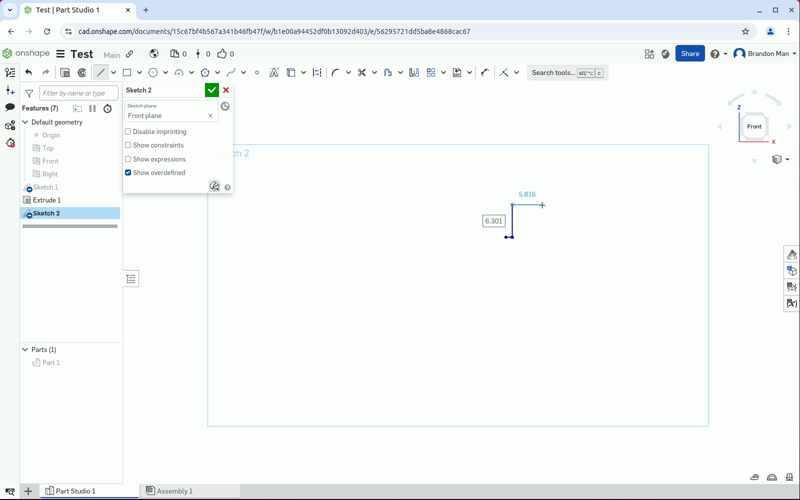
mouse_move(506, 204)
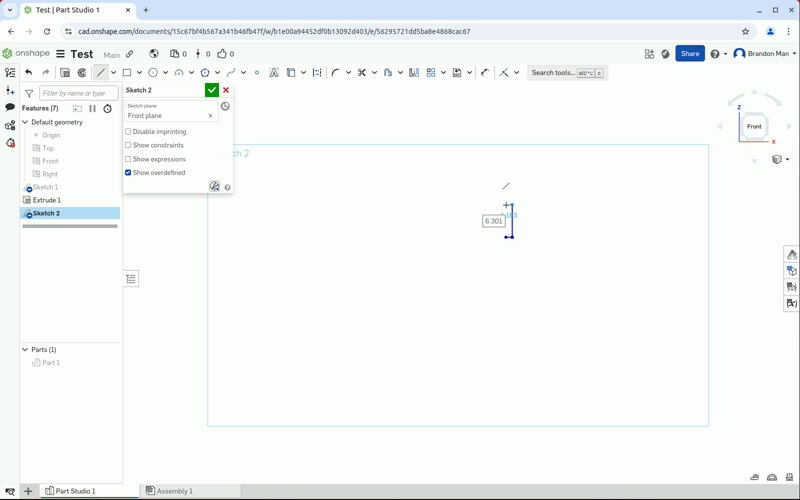
scroll(6)
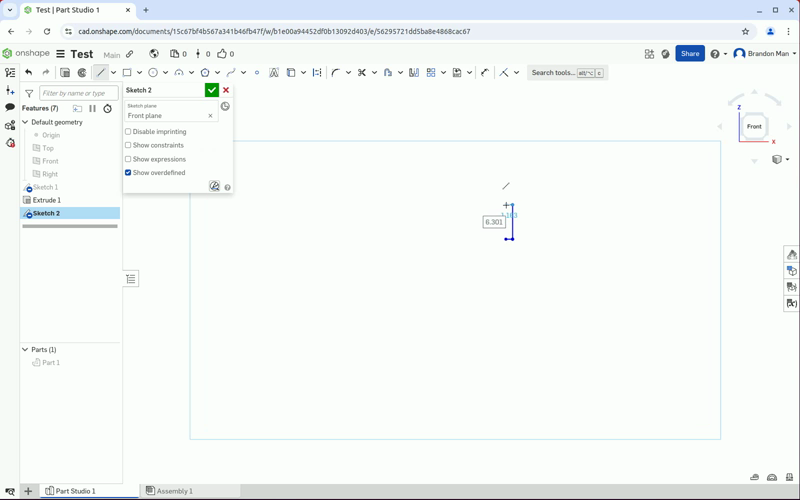
scroll(6)
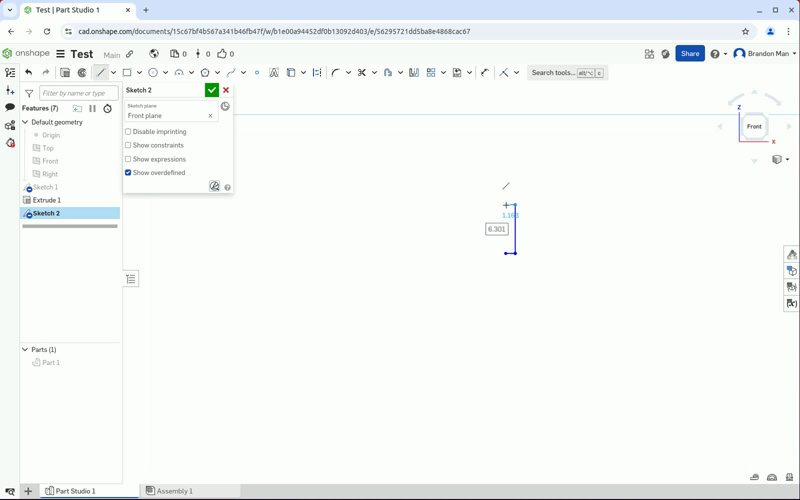
scroll(6)
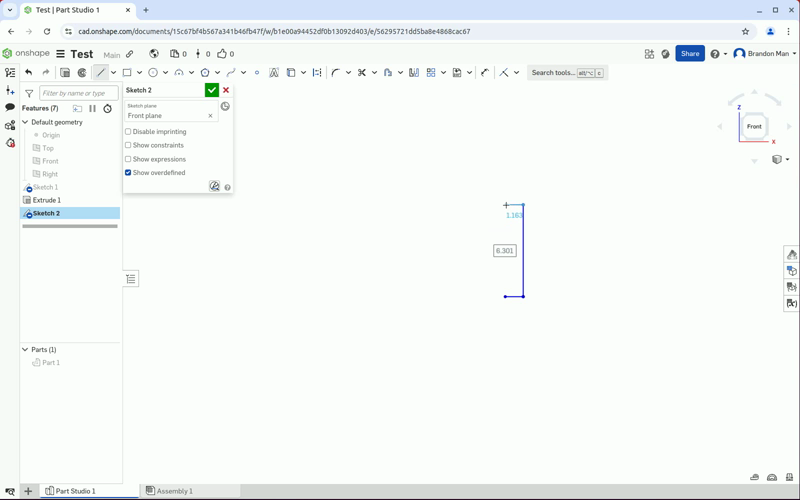
scroll(6)
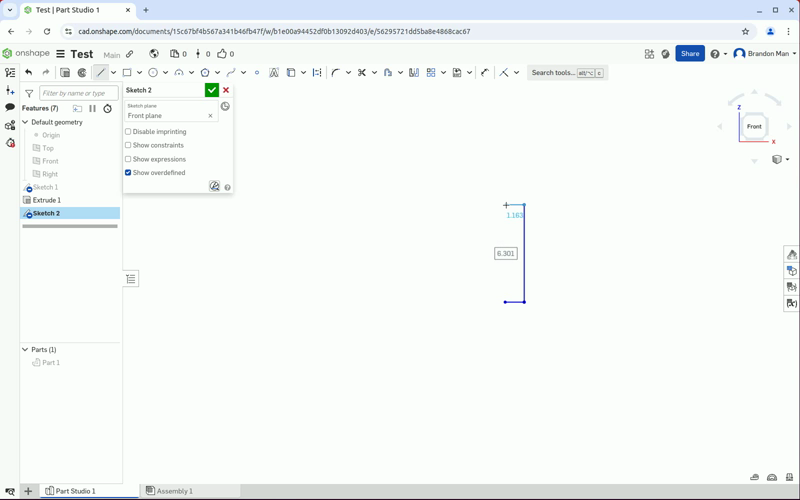
scroll(6)
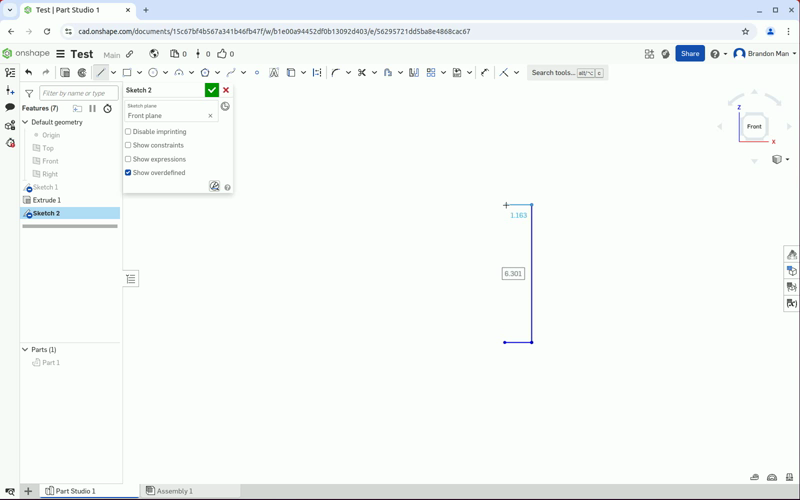
scroll(6)
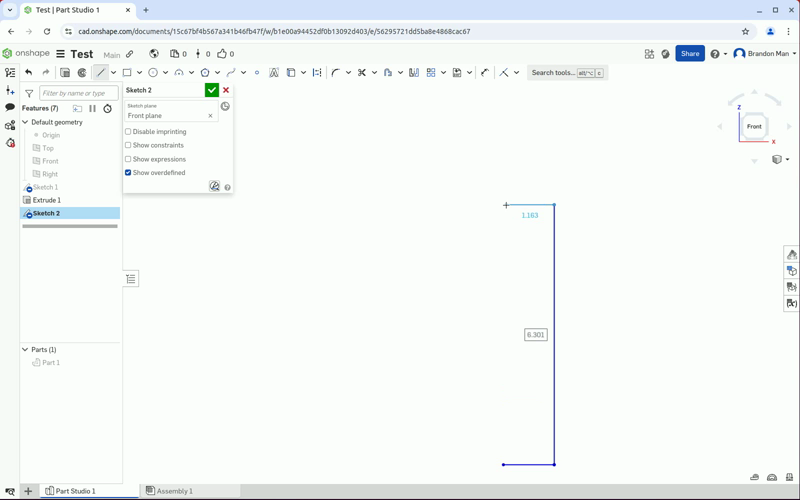
scroll(6)
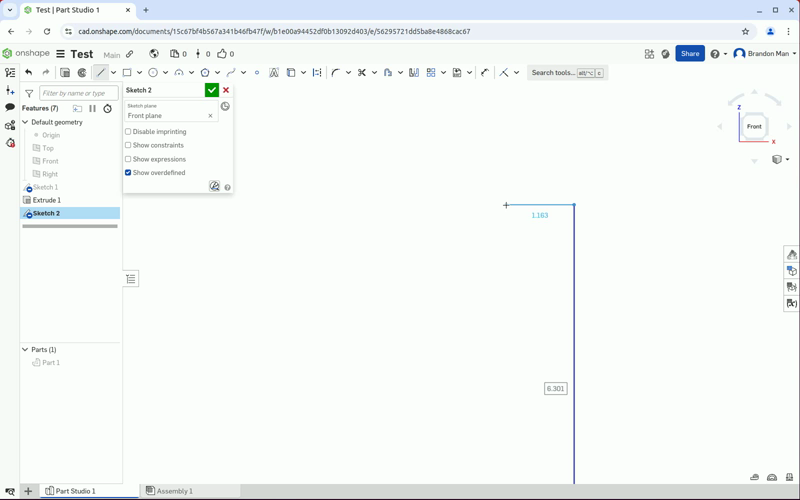
click(506, 204)
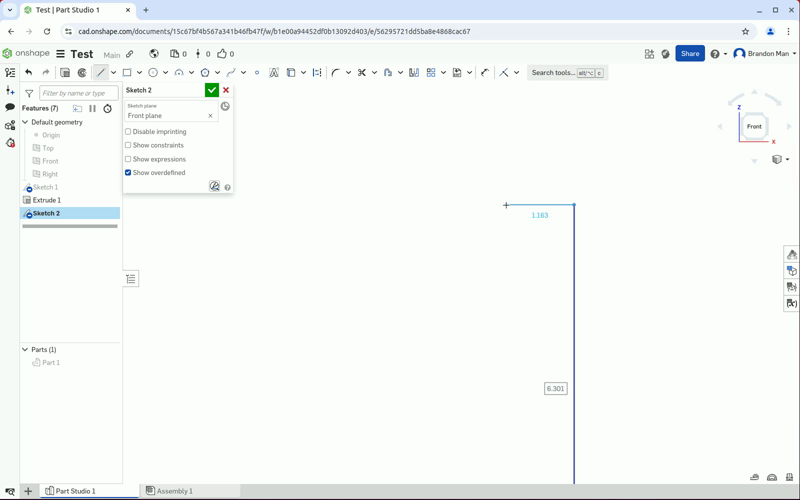
scroll(-6)
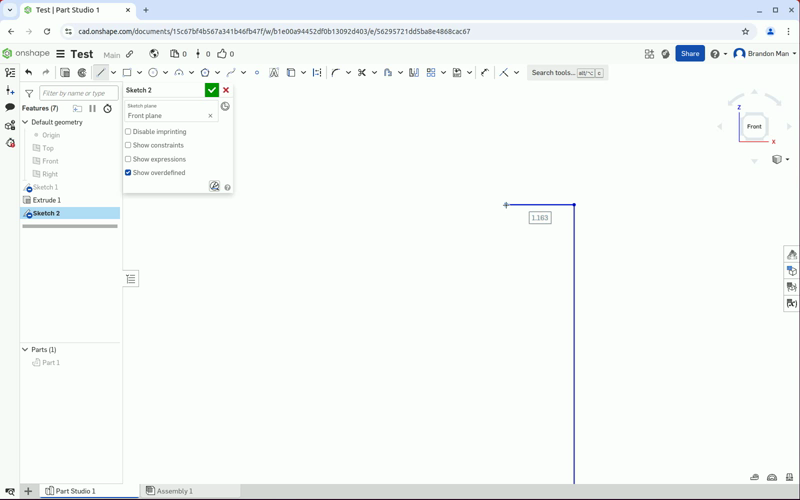
scroll(-6)
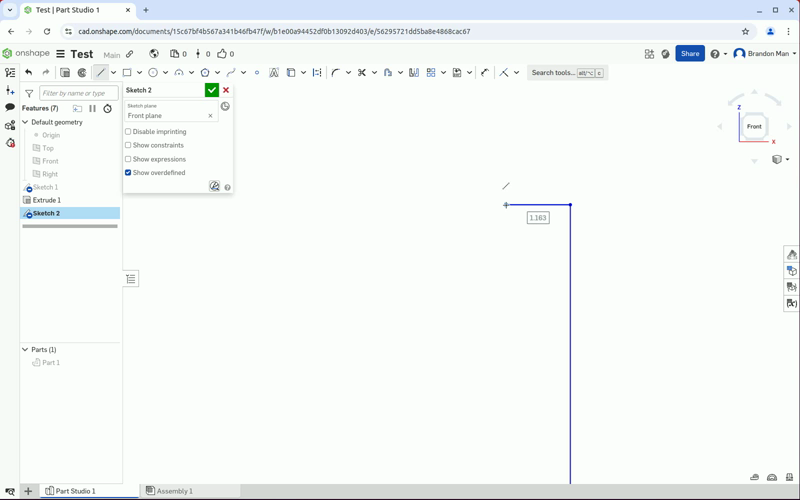
scroll(-6)
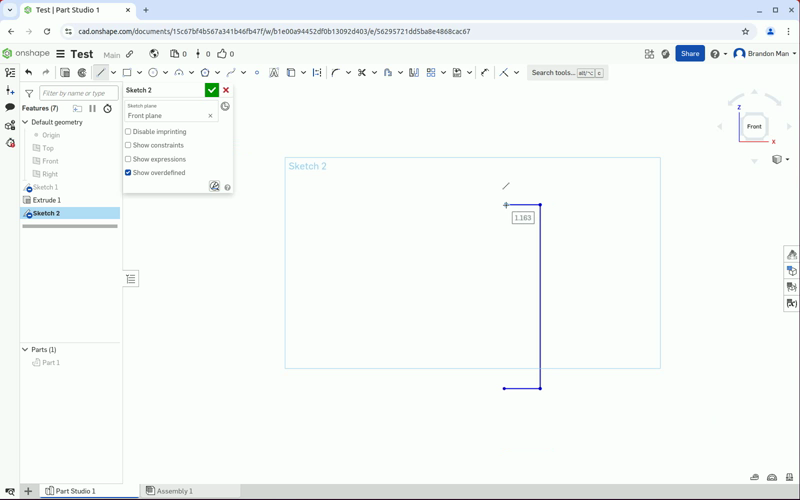
scroll(-6)
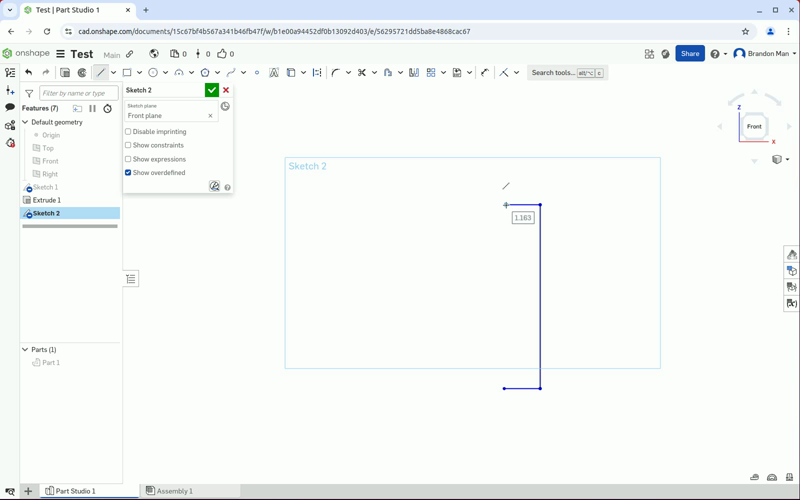
scroll(-6)
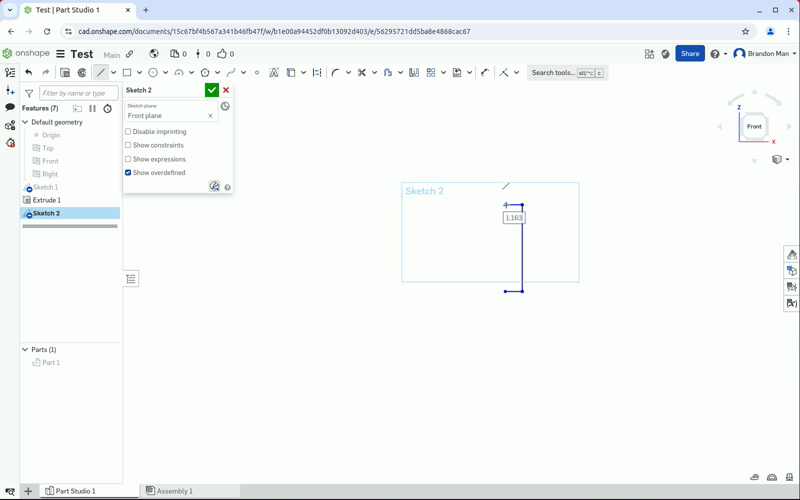
scroll(-6)
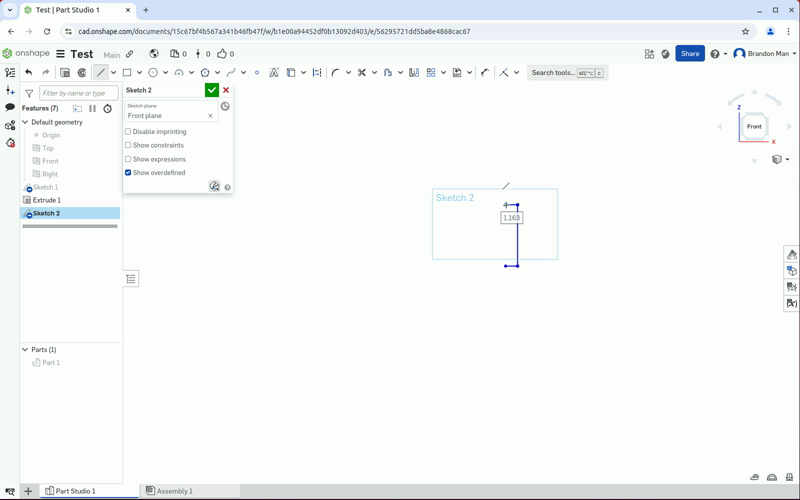
scroll(-6)
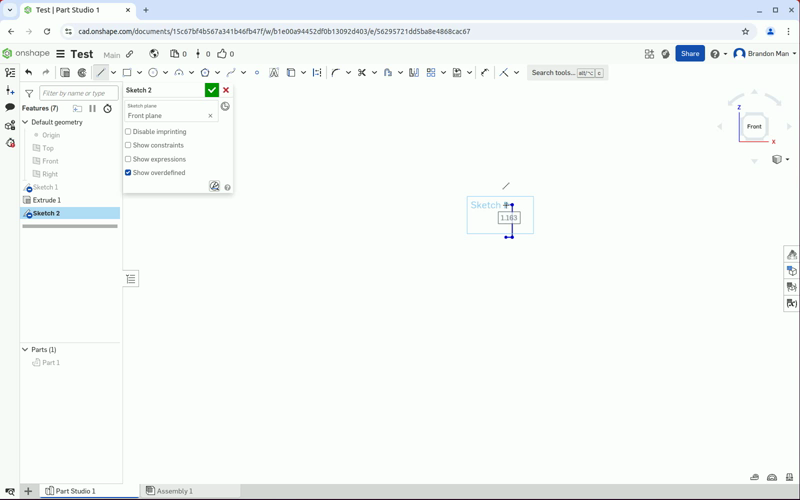
key_up(shift)
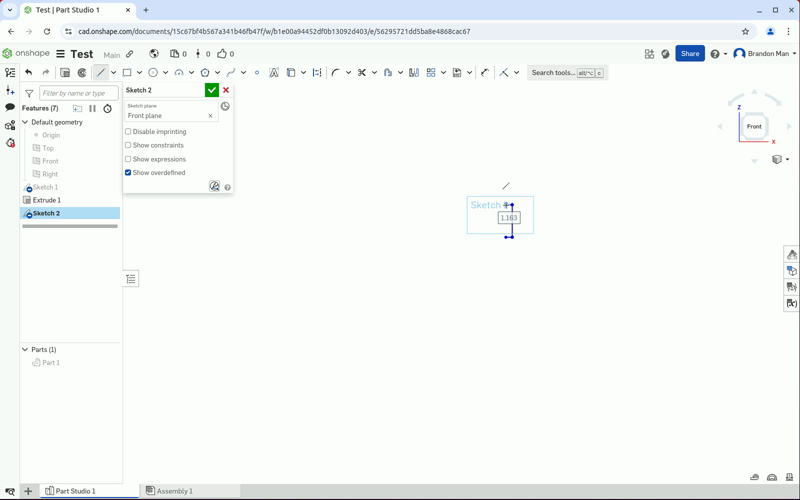
mouse_move(536, 204)
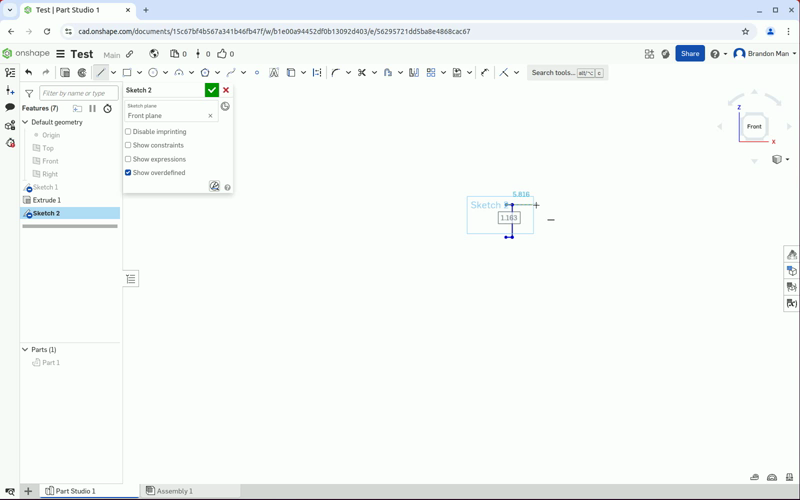
key_down(shift)
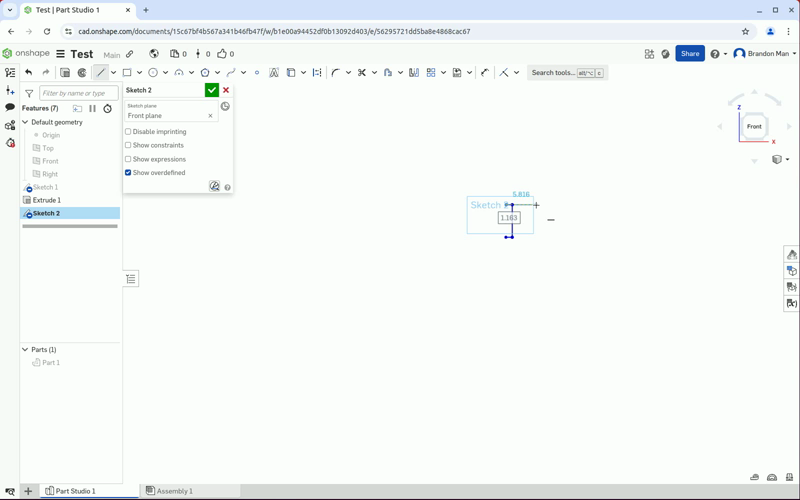
mouse_move(506, 237)
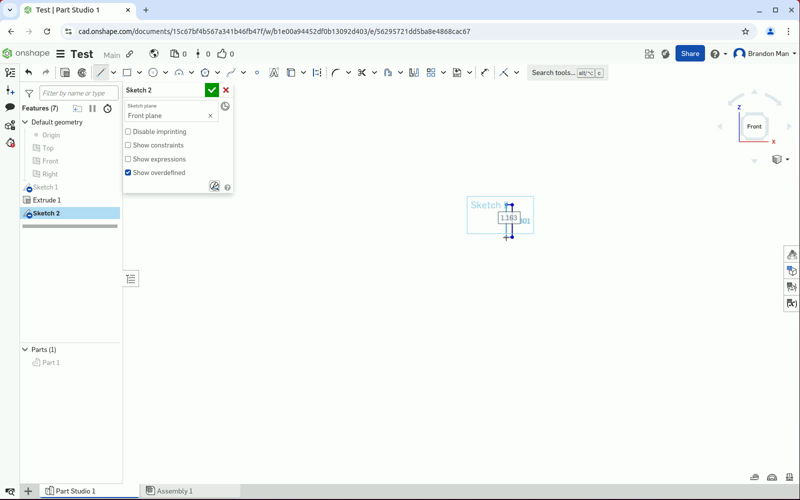
key_up(shift)
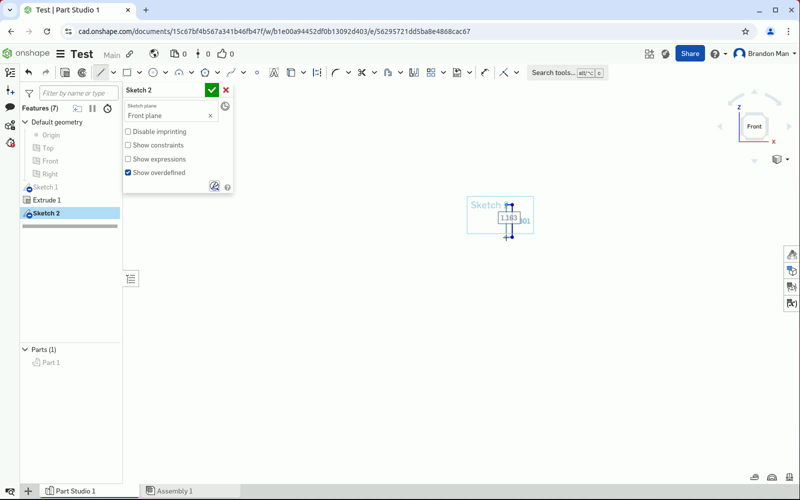
click(506, 237)
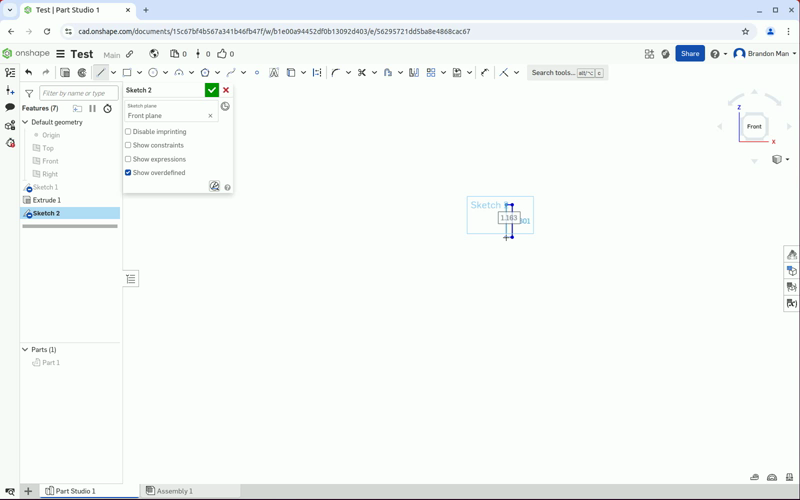
key(esc)
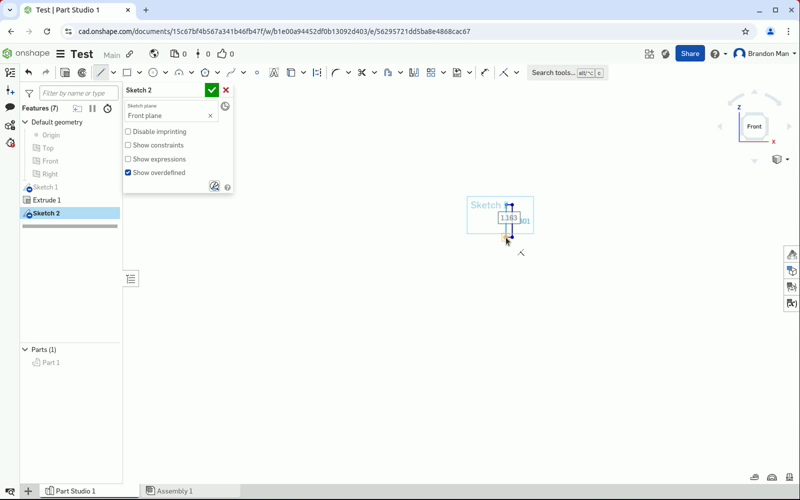
mouse_move(507, 205)
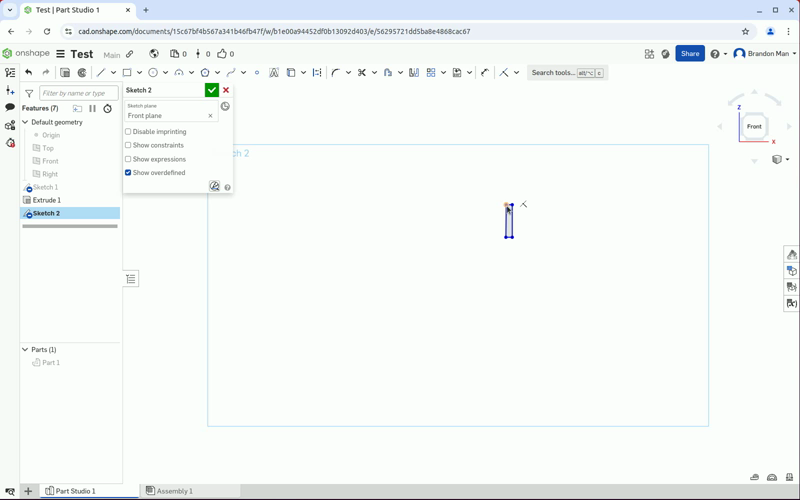
scroll(6)
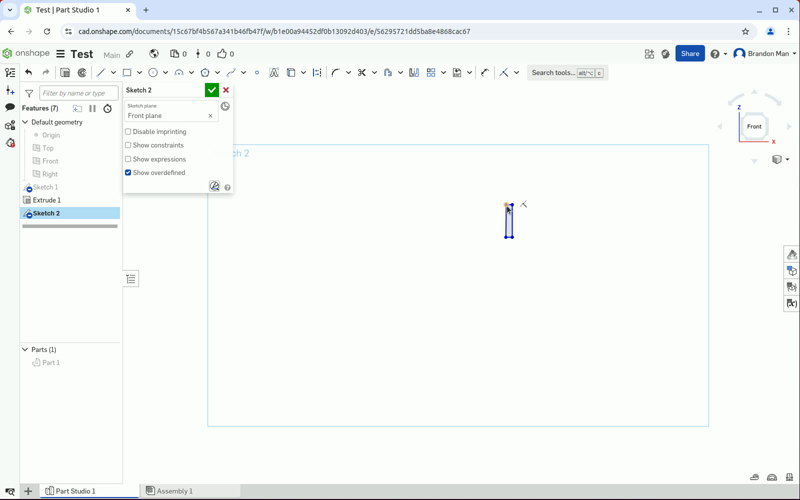
scroll(6)
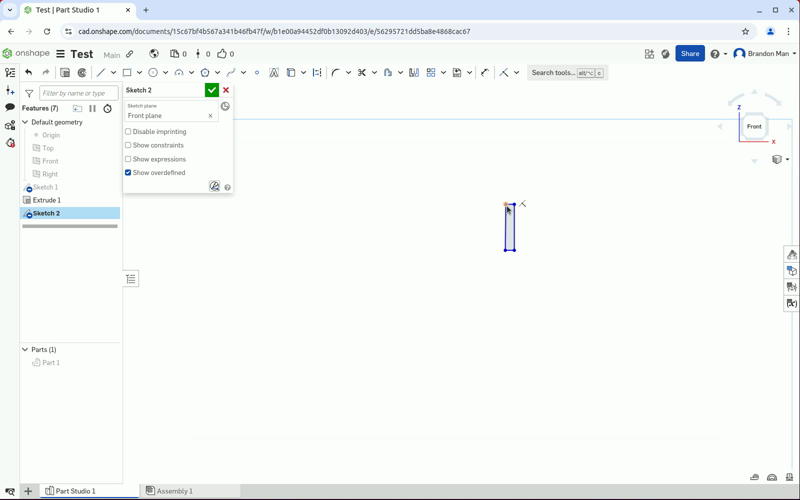
scroll(6)
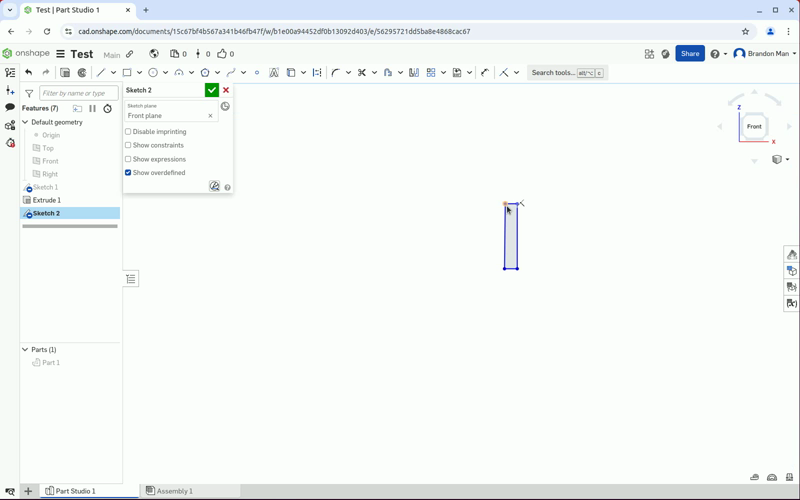
scroll(6)
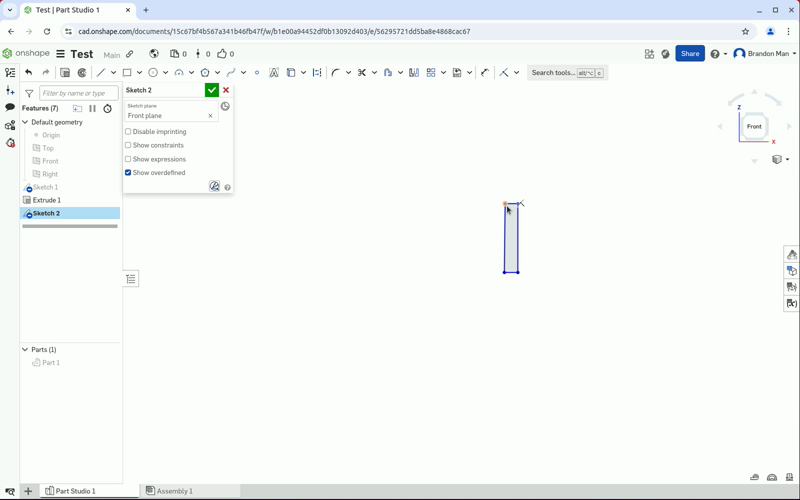
scroll(6)
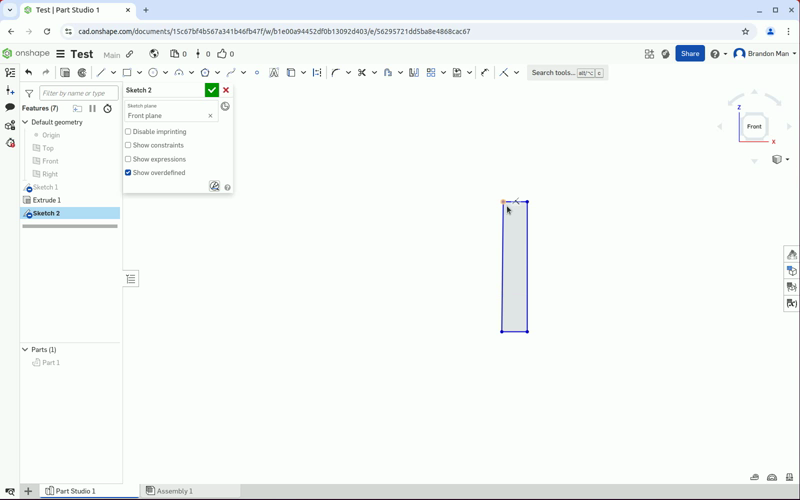
scroll(6)
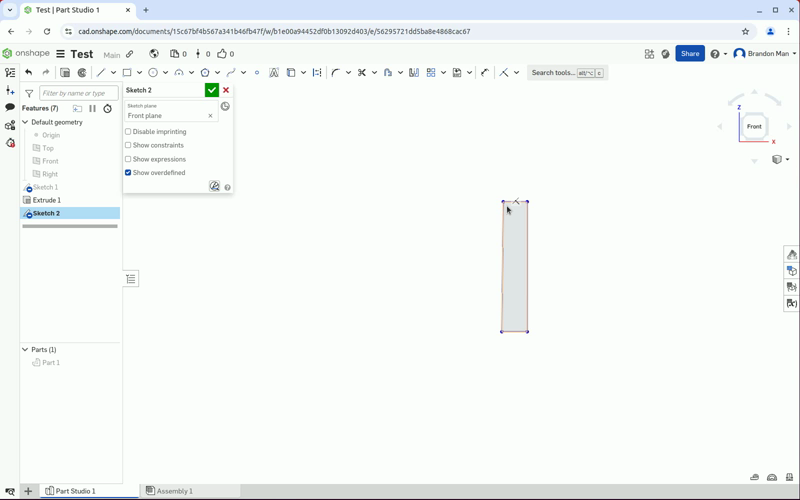
scroll(6)
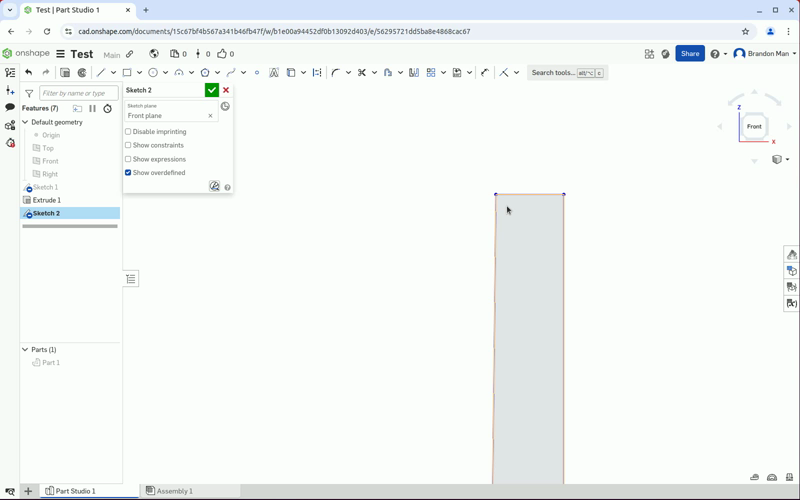
click(507, 205)
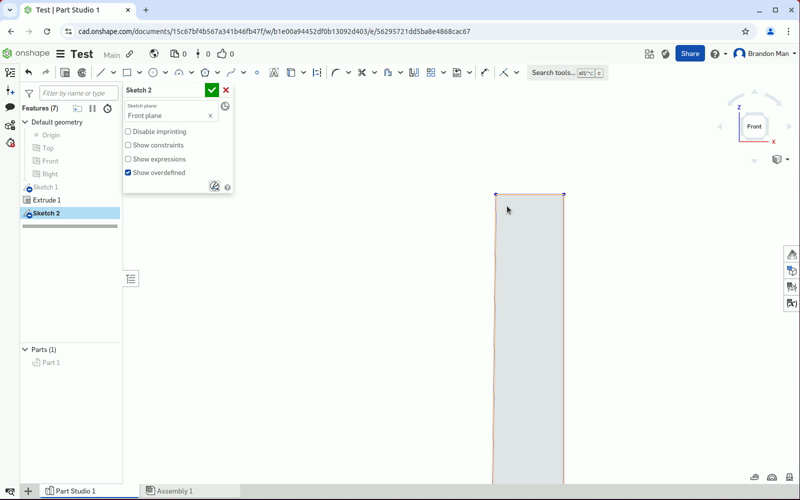
scroll(-6)
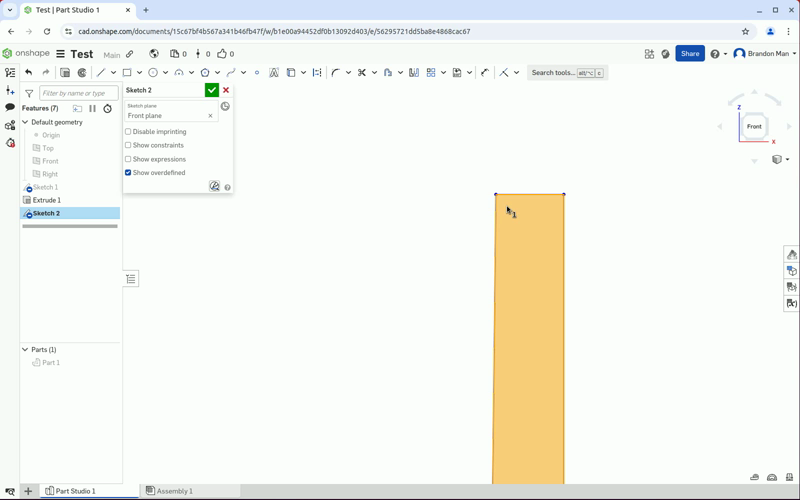
scroll(-6)
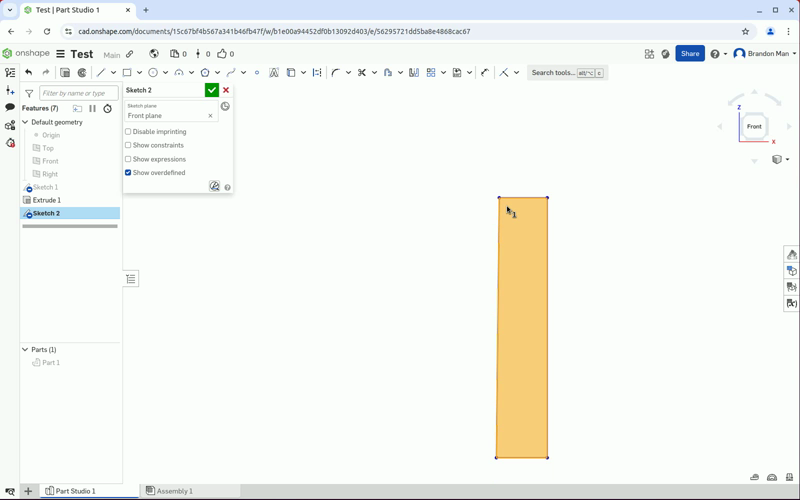
scroll(-6)
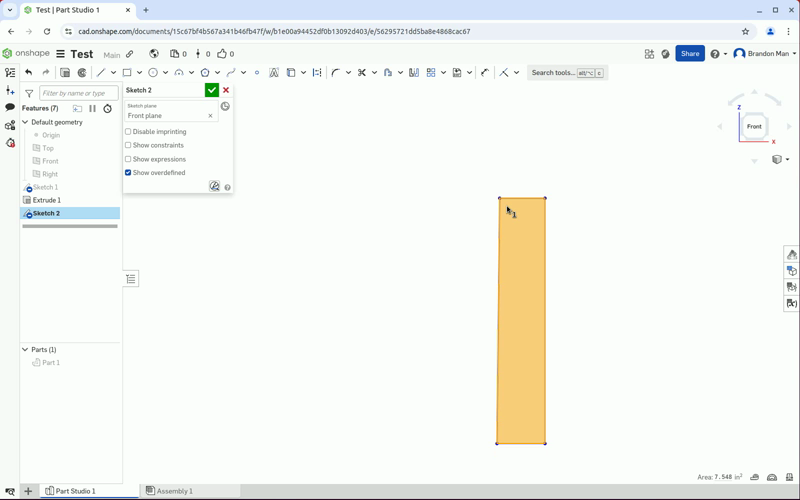
scroll(-6)
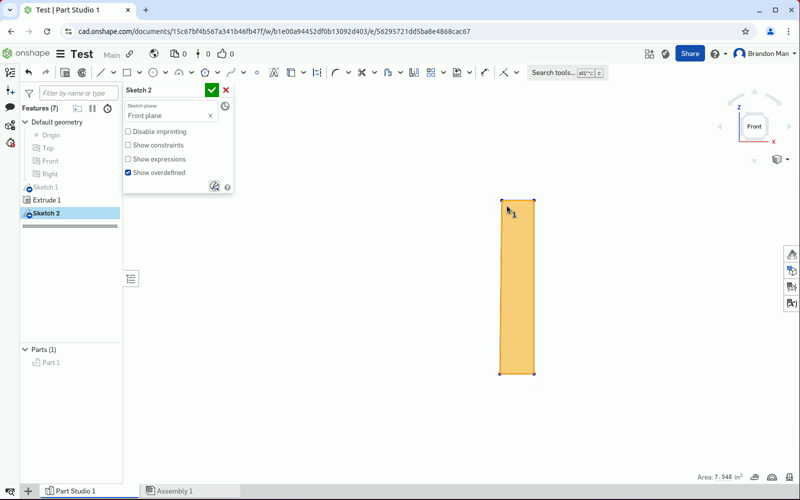
scroll(-6)
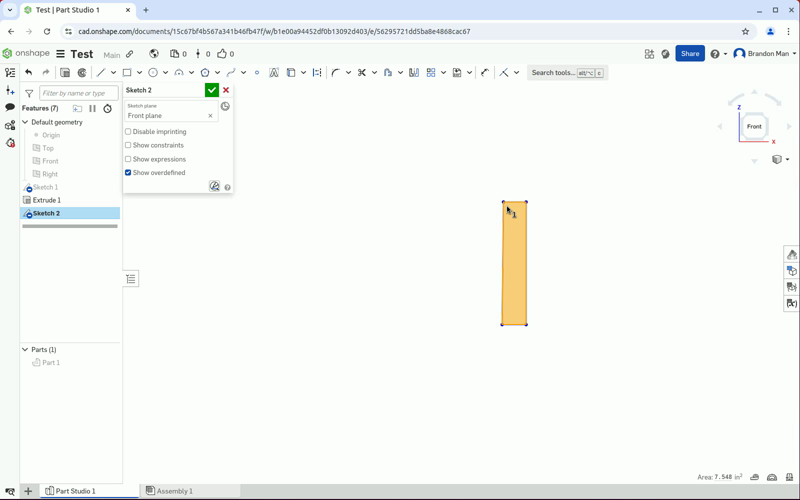
scroll(-6)
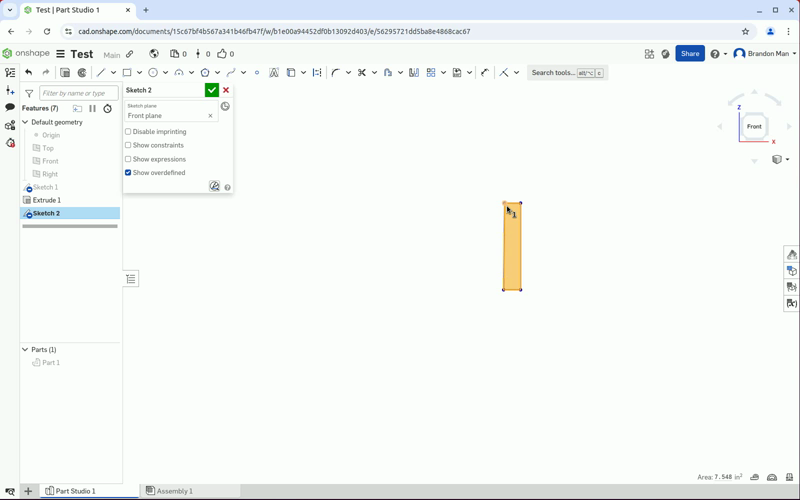
scroll(-6)
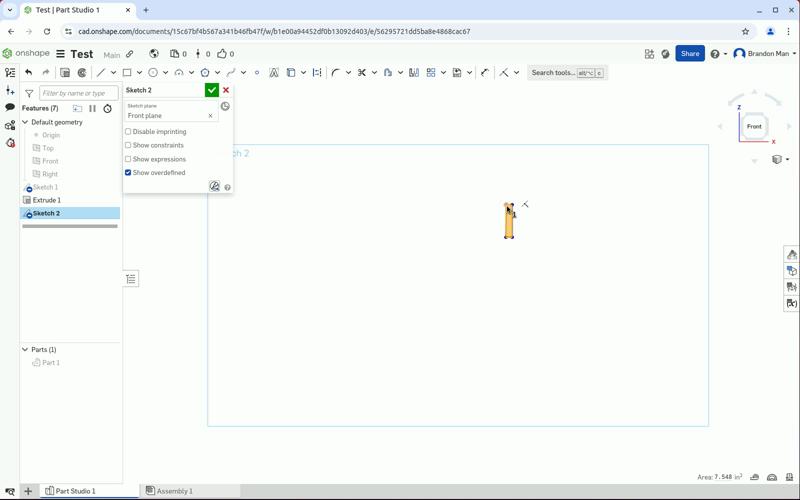
mouse_move(73, 352)
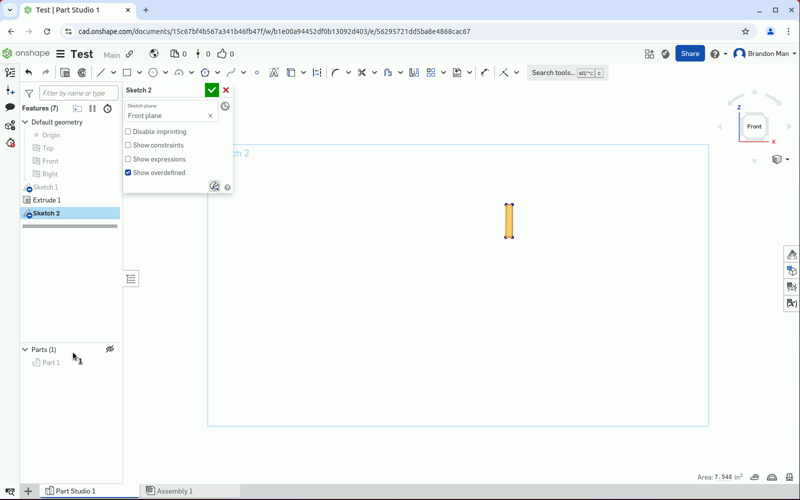
key(shift+y)
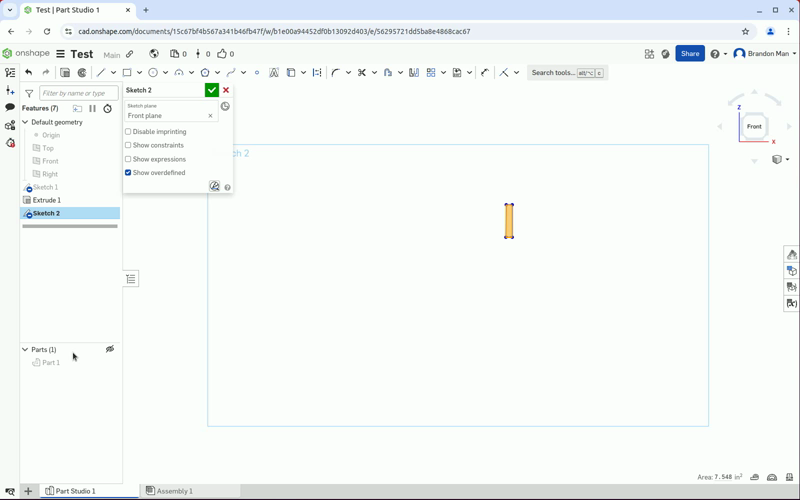
key(shift+e)
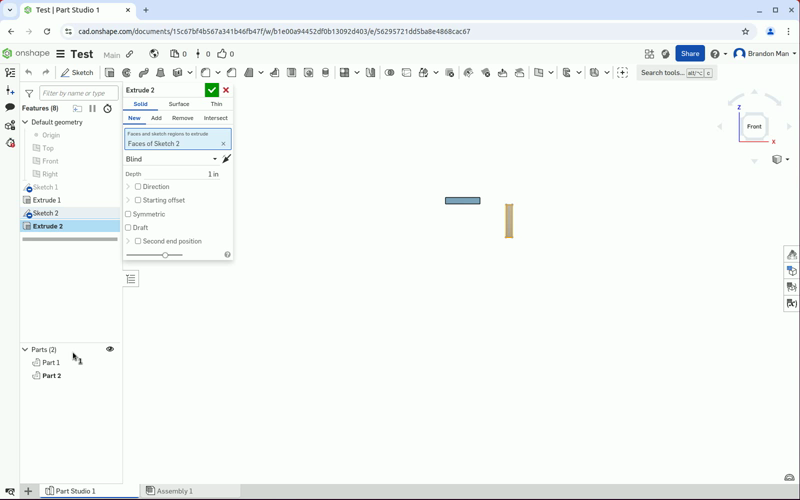
mouse_move(143, 106)
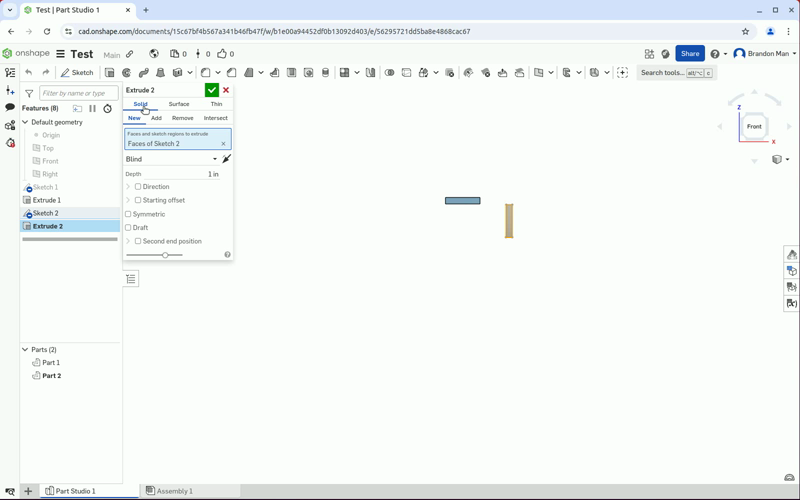
click(143, 106)
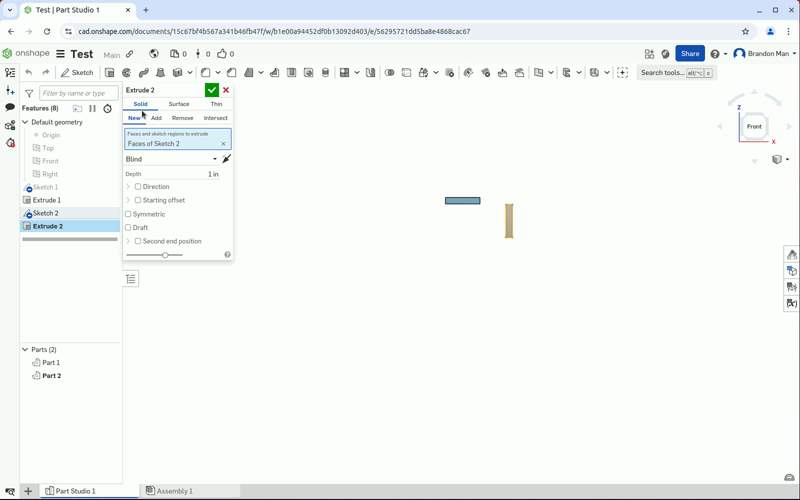
mouse_move(137, 120)
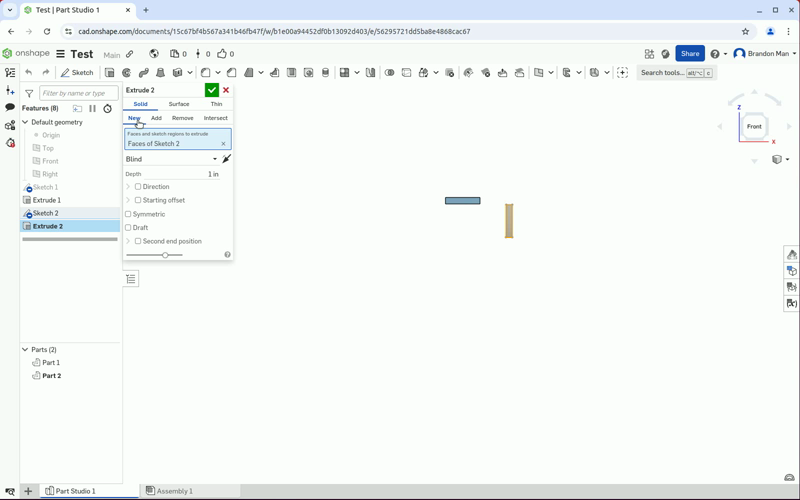
click(137, 120)
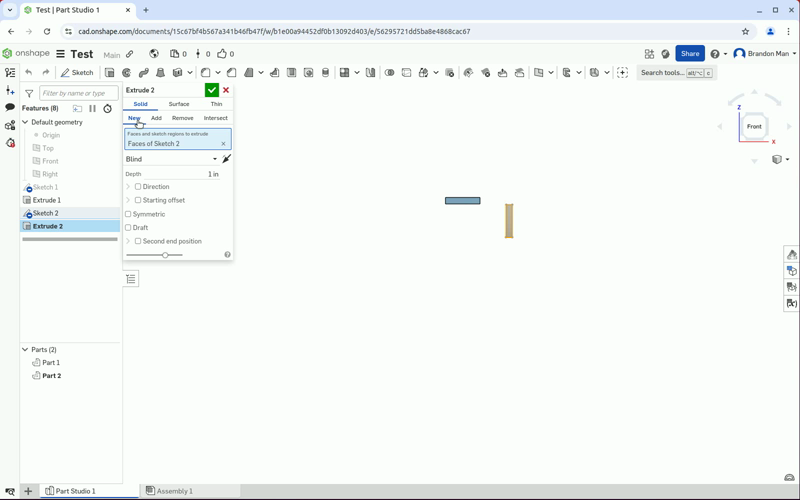
key(tab, 4)
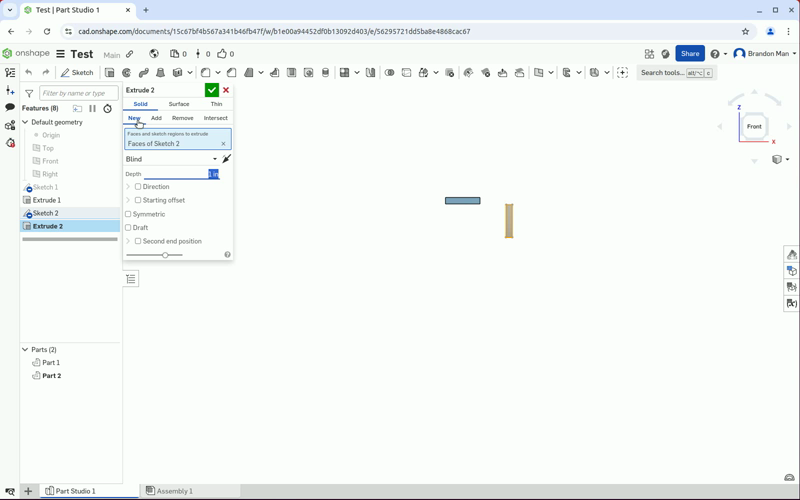
text(23.108)
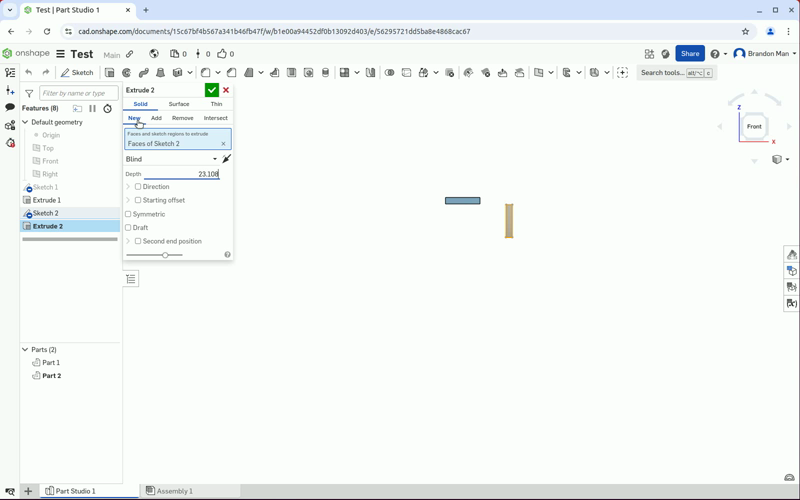
key(enter)
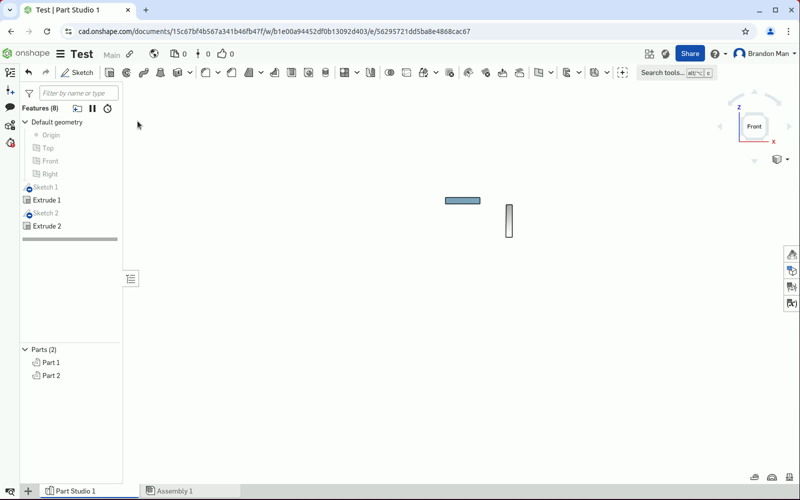
key(shift+h)
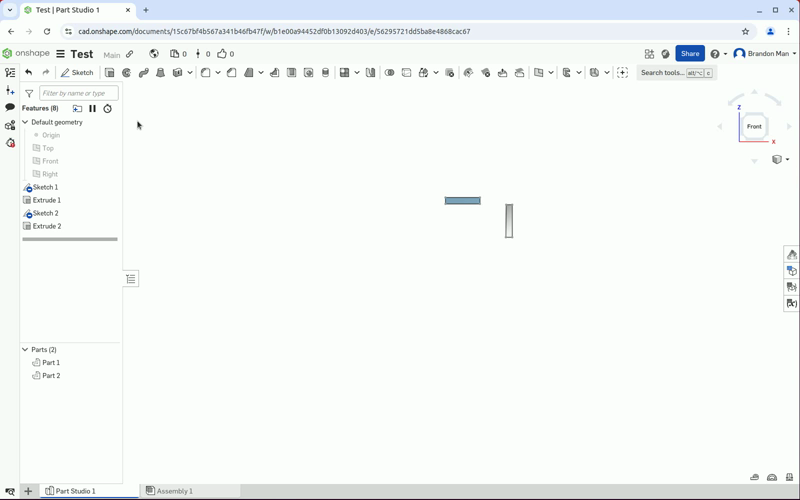
key(shift+h)
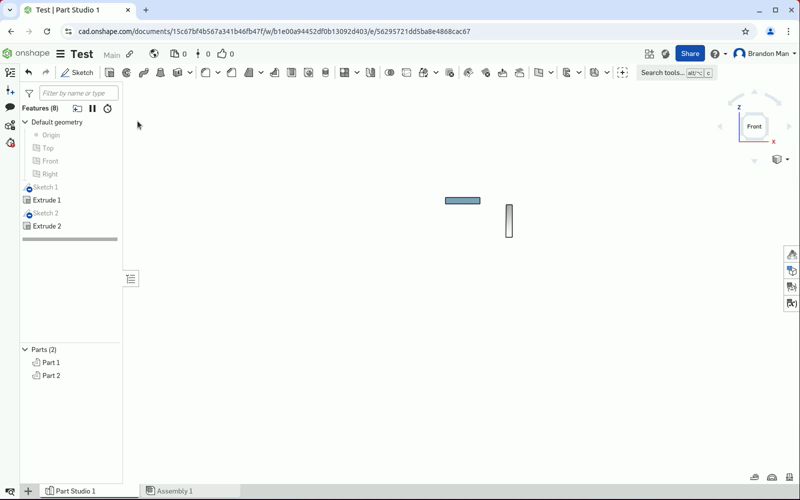
mouse_move(73, 189)
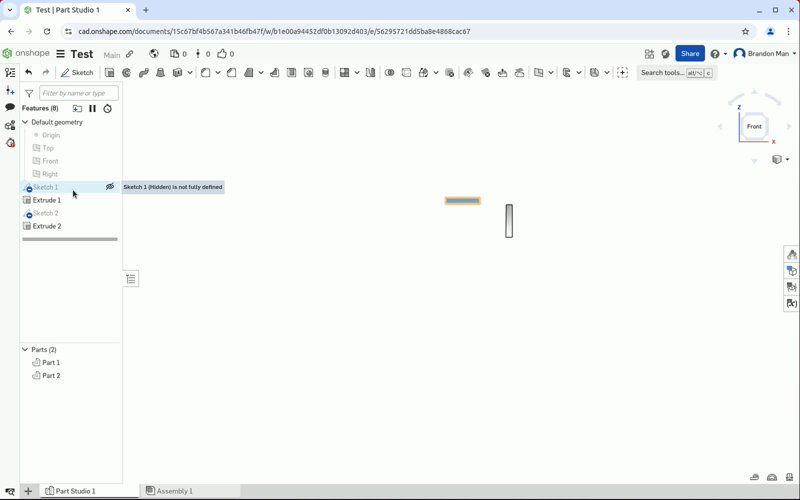
click(73, 189)
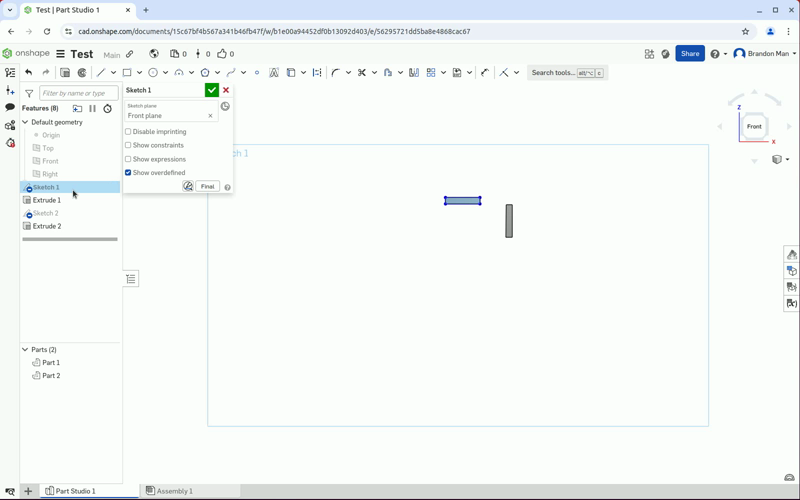
mouse_move(229, 92)
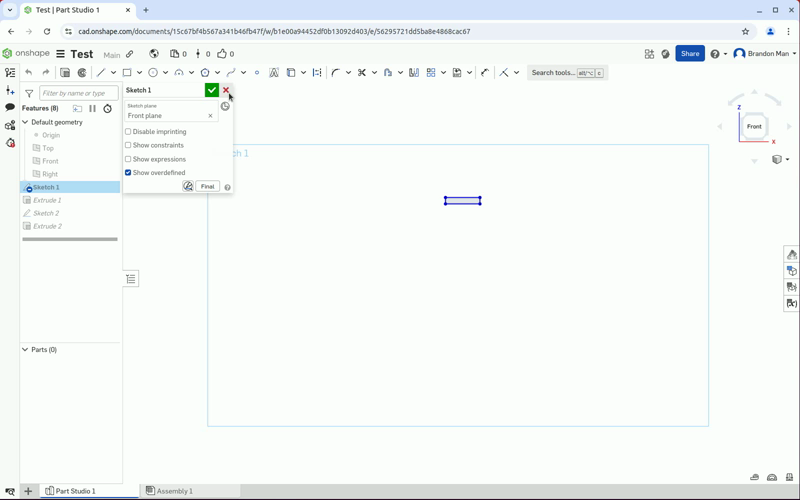
click(229, 92)
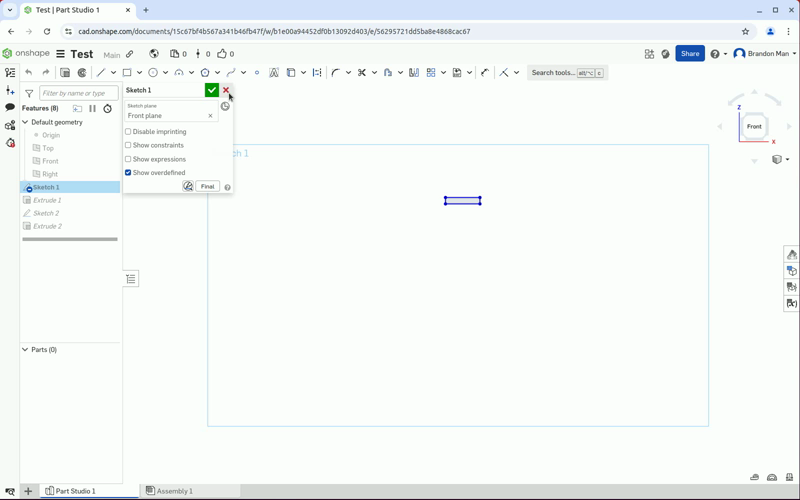
key(shift+s)
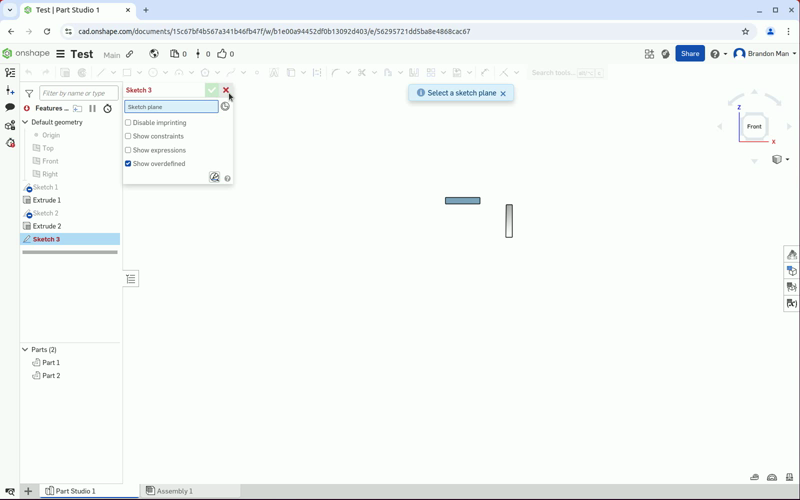
mouse_move(73, 163)
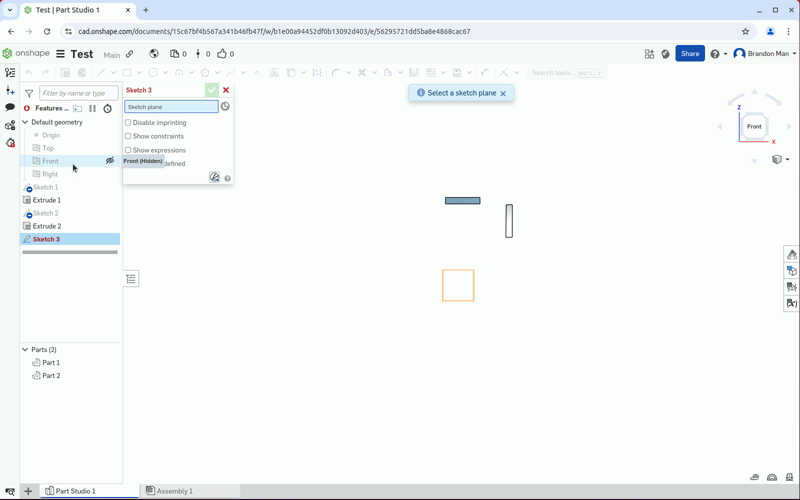
click(73, 163)
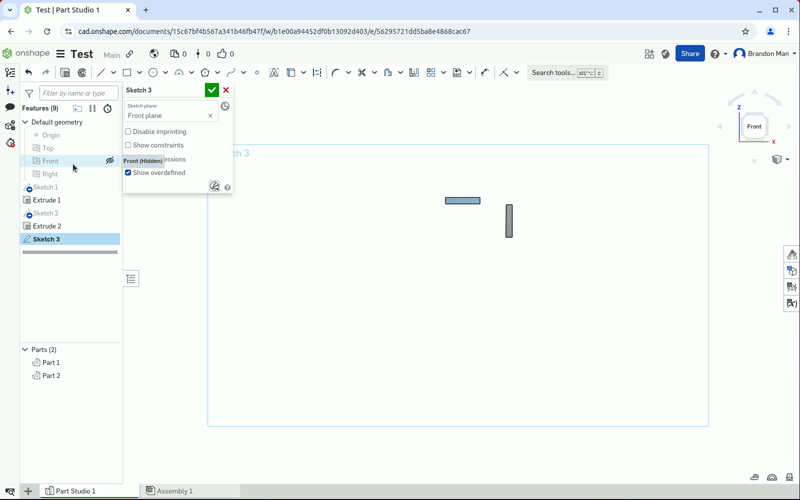
mouse_move(73, 352)
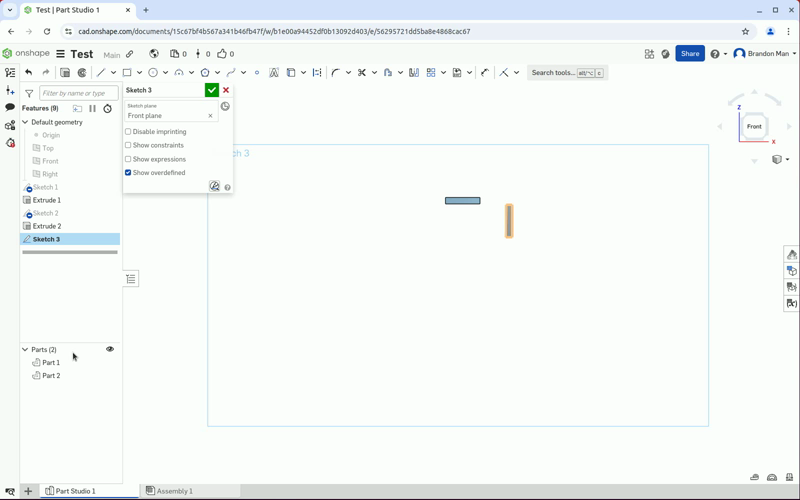
key(y)
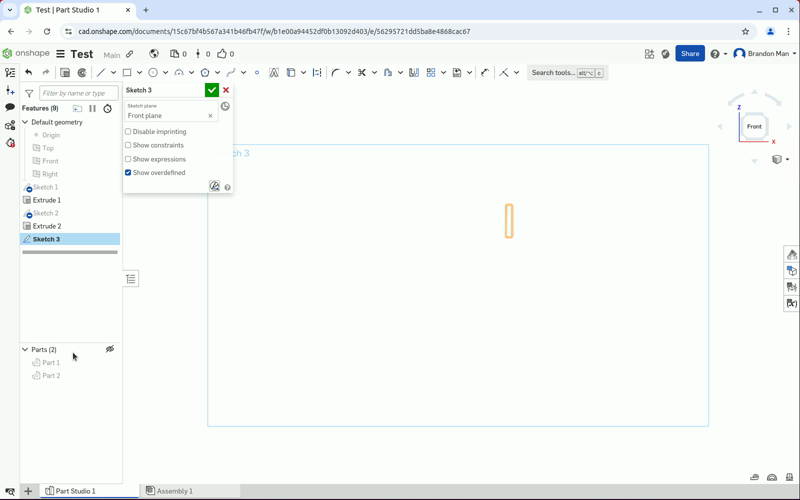
key(l)
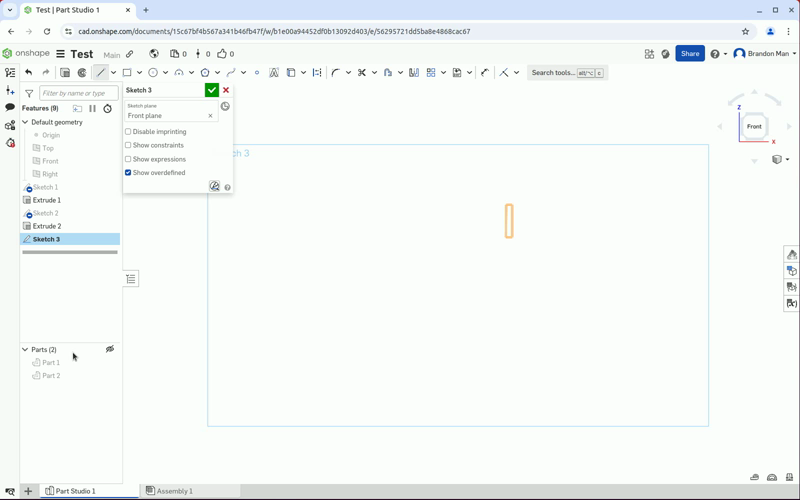
key_down(shift)
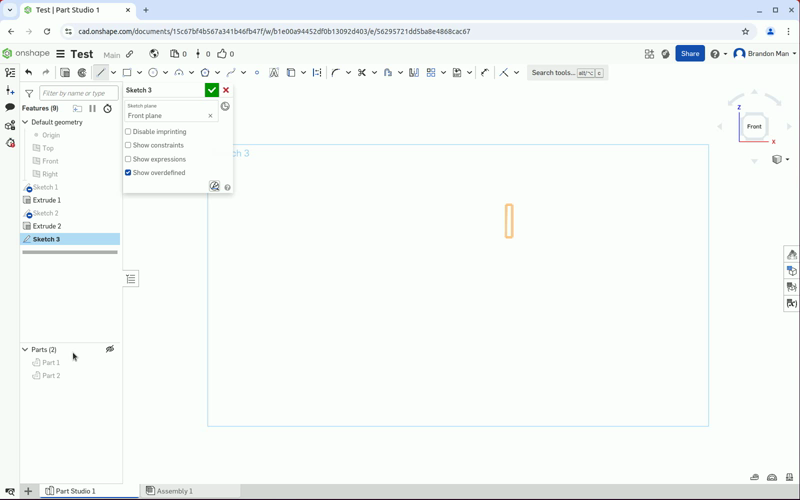
mouse_move(374, 264)
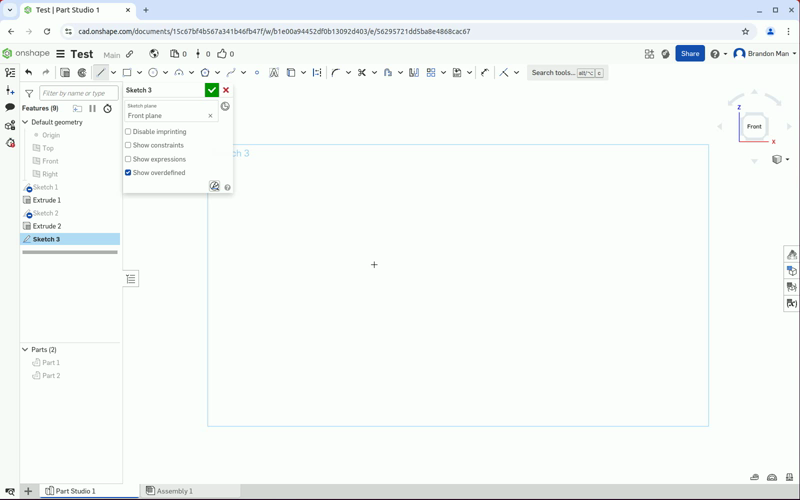
click(374, 264)
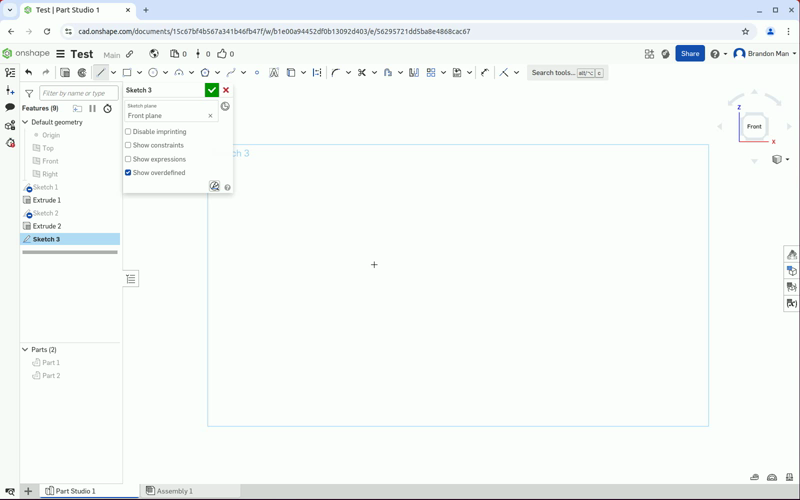
key_up(shift)
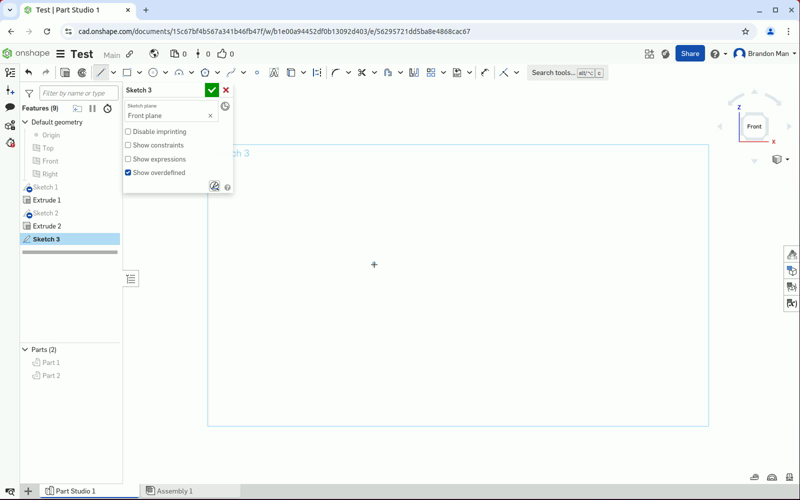
key_down(shift)
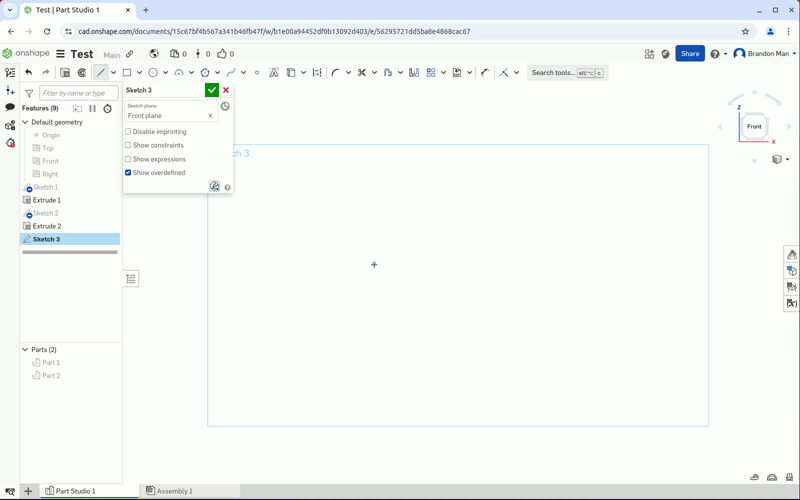
mouse_move(404, 264)
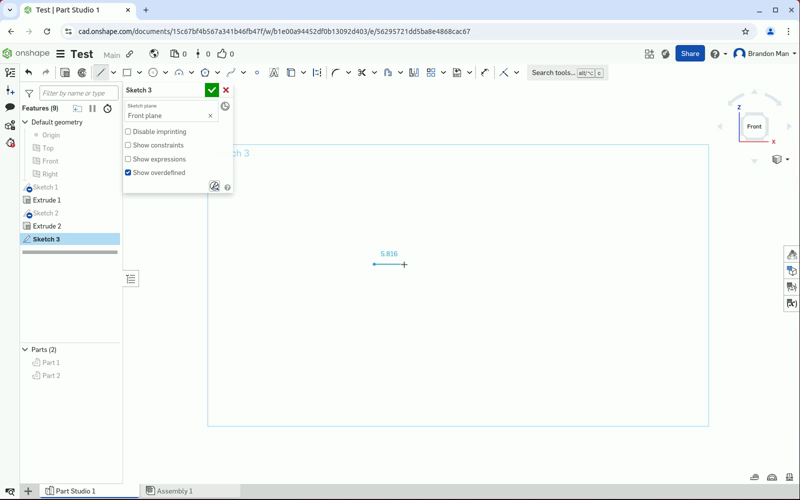
mouse_move(377, 268)
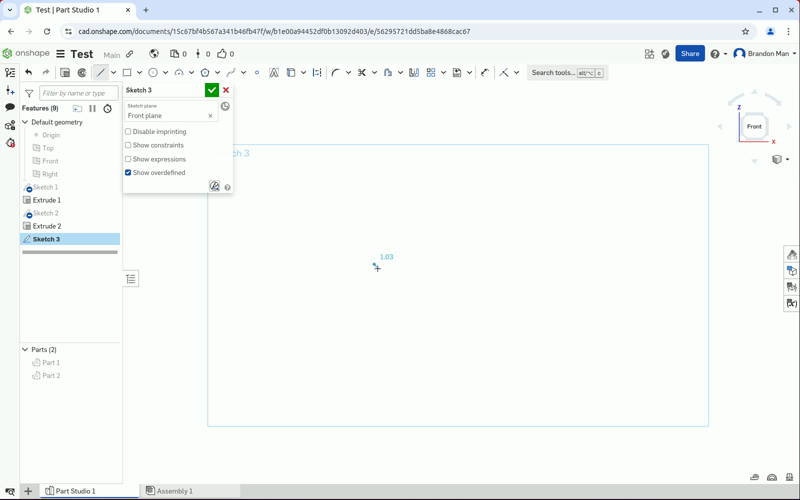
scroll(6)
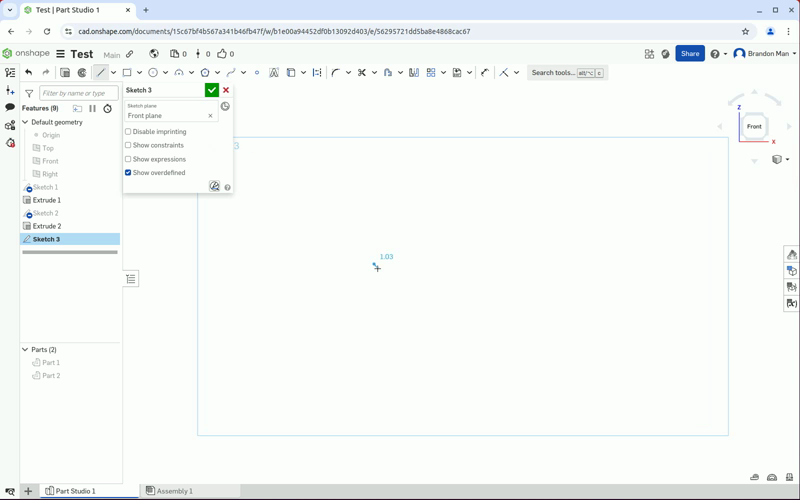
scroll(6)
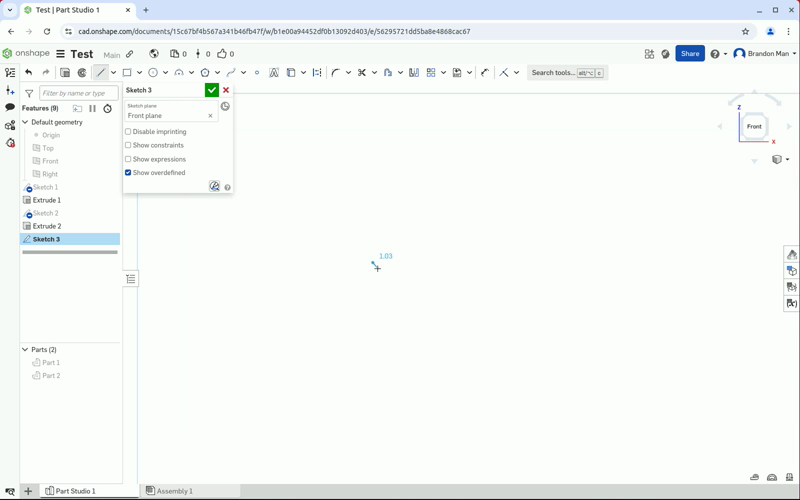
scroll(6)
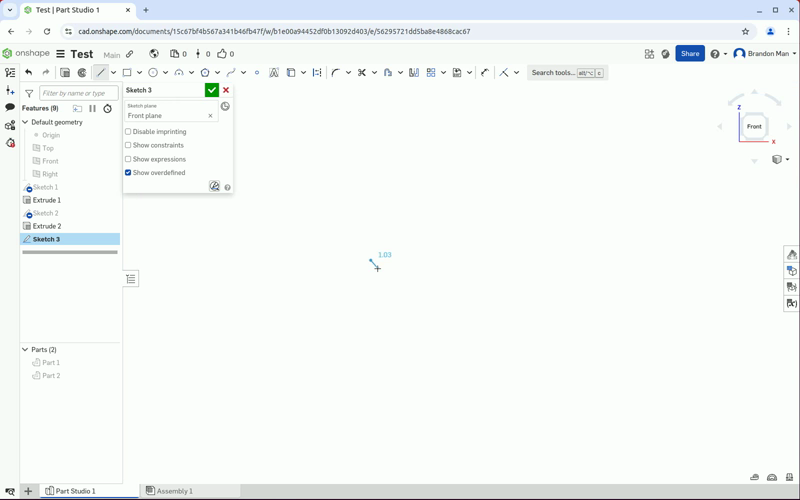
scroll(6)
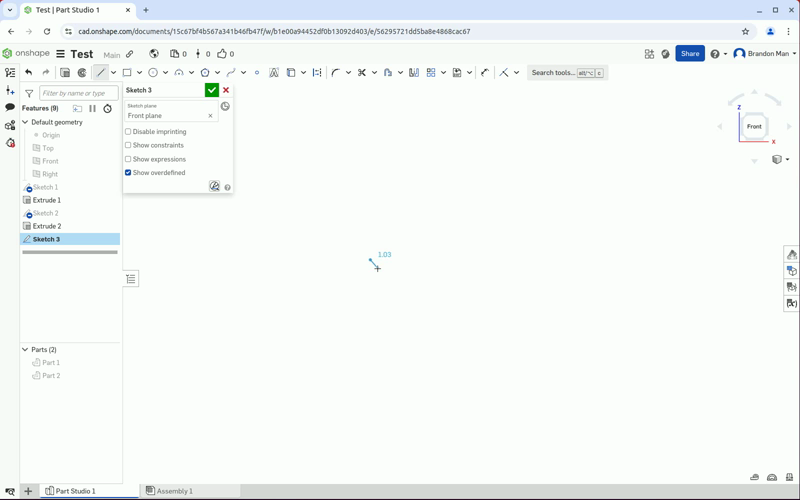
scroll(6)
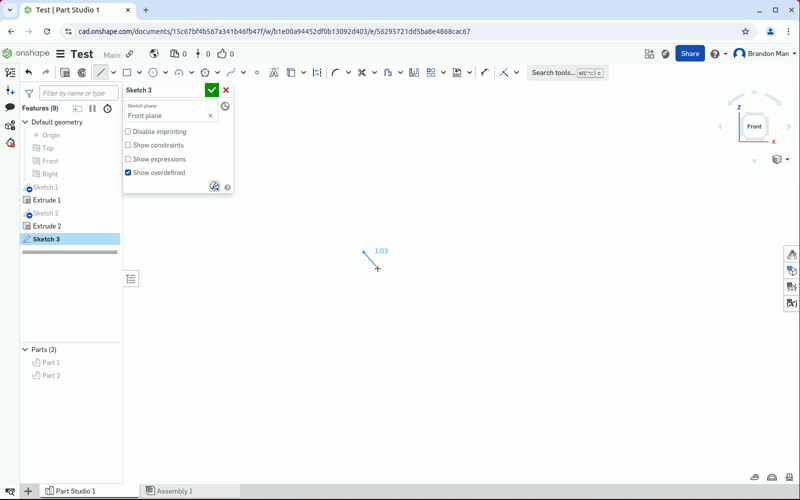
scroll(6)
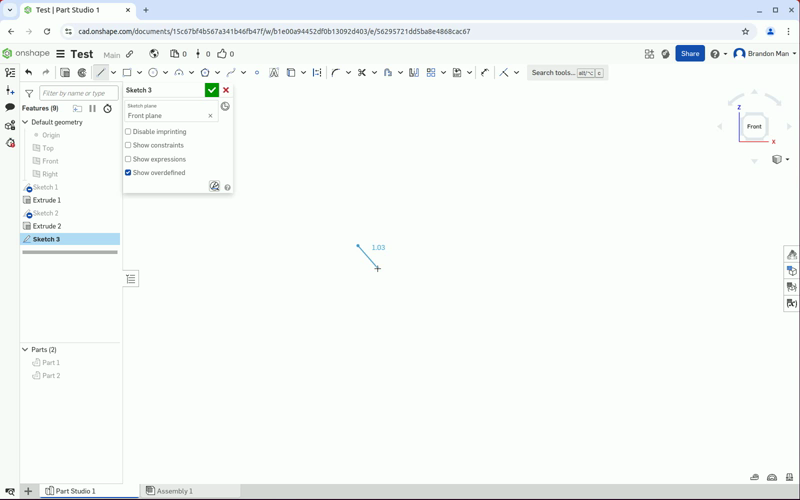
scroll(6)
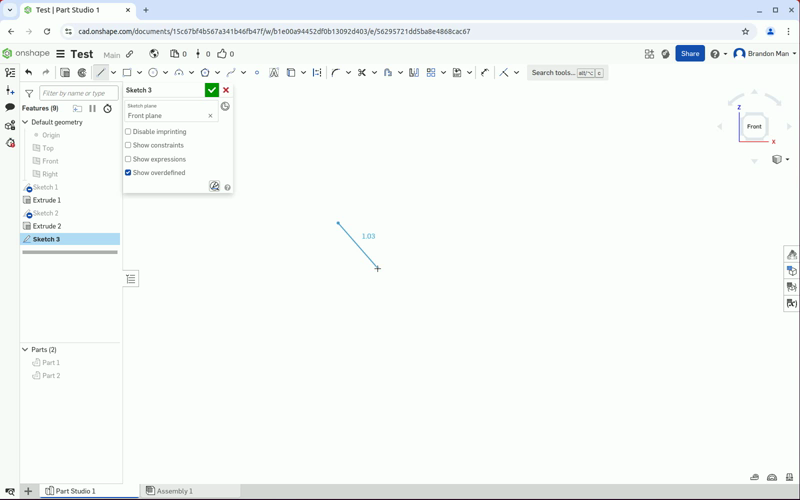
click(377, 268)
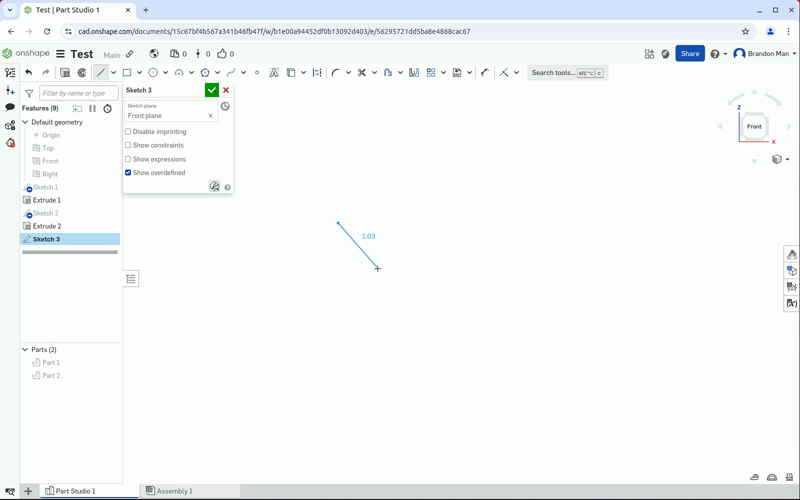
scroll(-6)
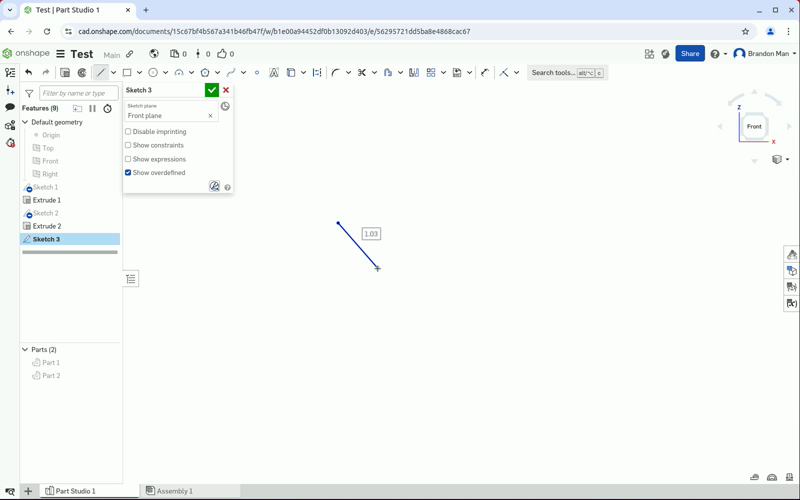
scroll(-6)
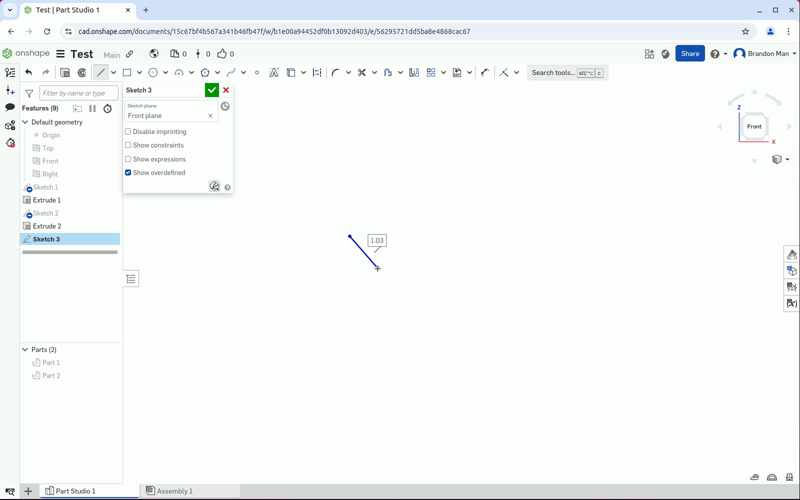
scroll(-6)
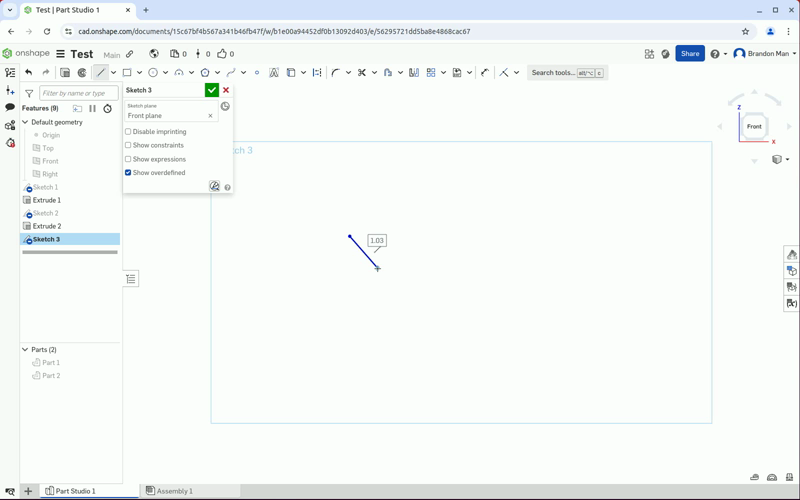
scroll(-6)
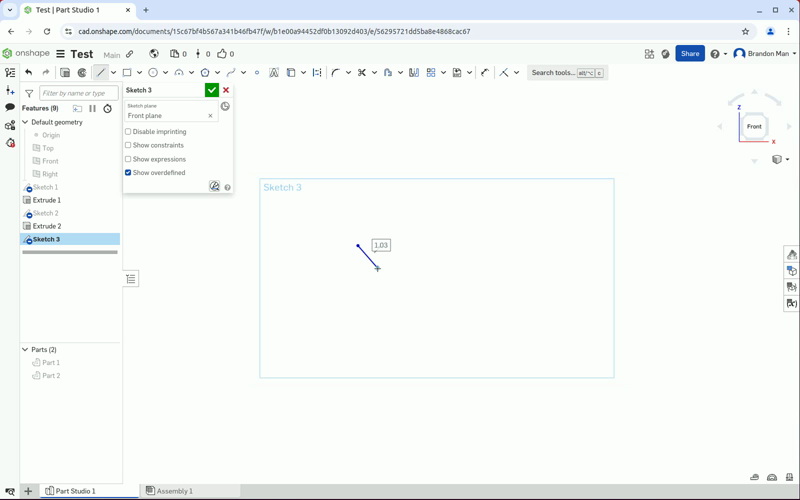
scroll(-6)
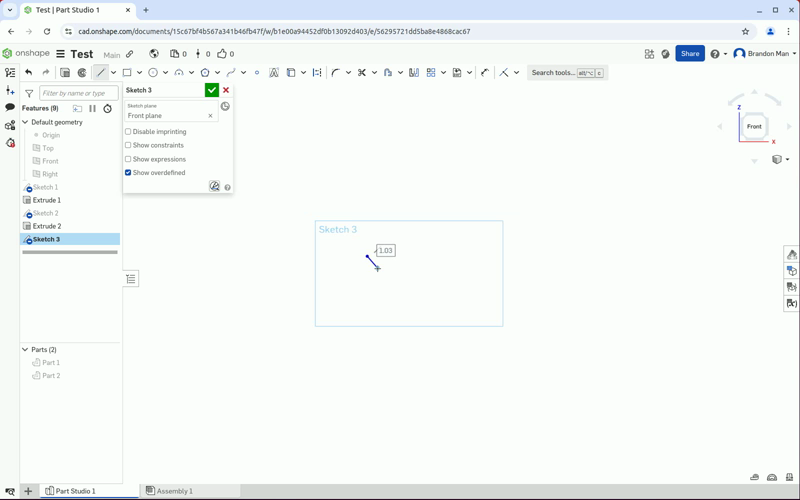
scroll(-6)
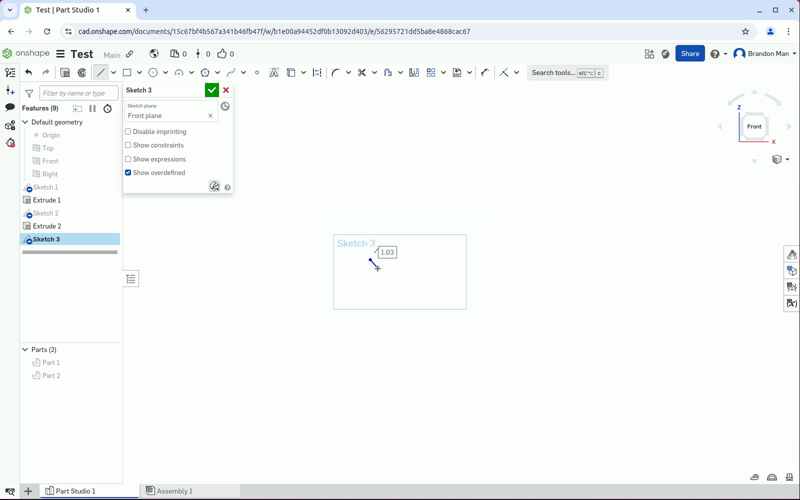
scroll(-6)
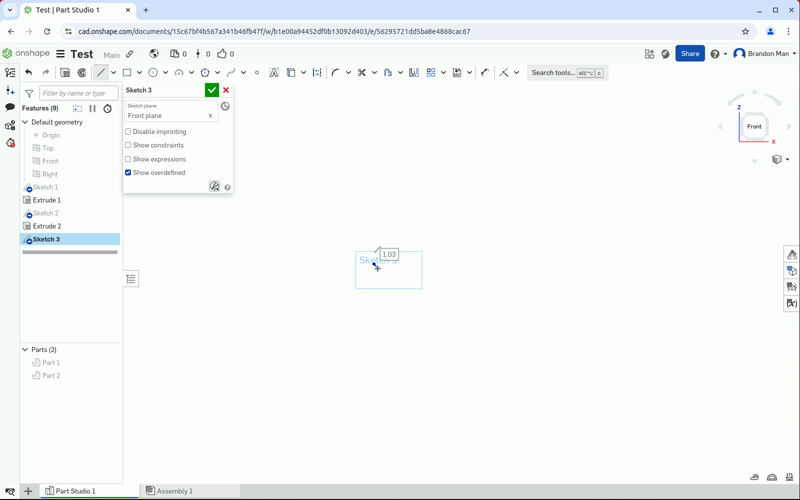
key_up(shift)
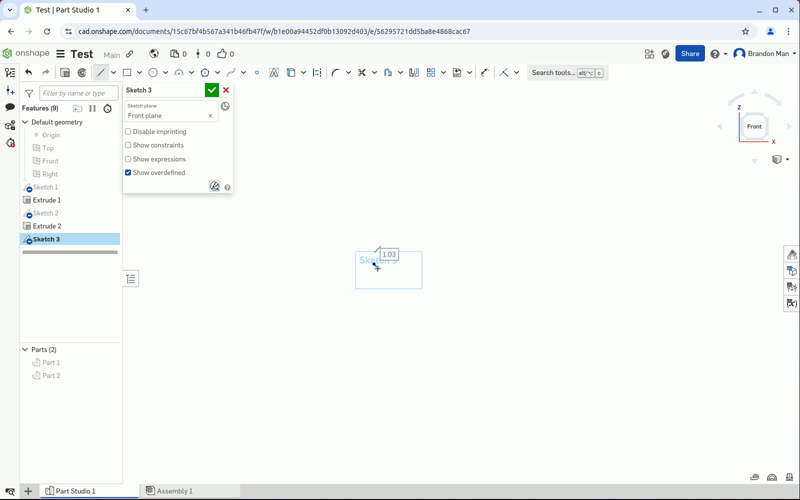
key_down(shift)
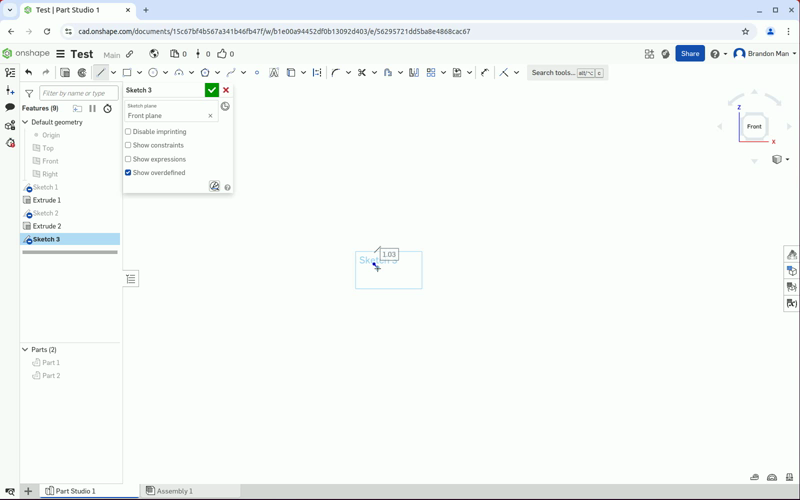
mouse_move(407, 268)
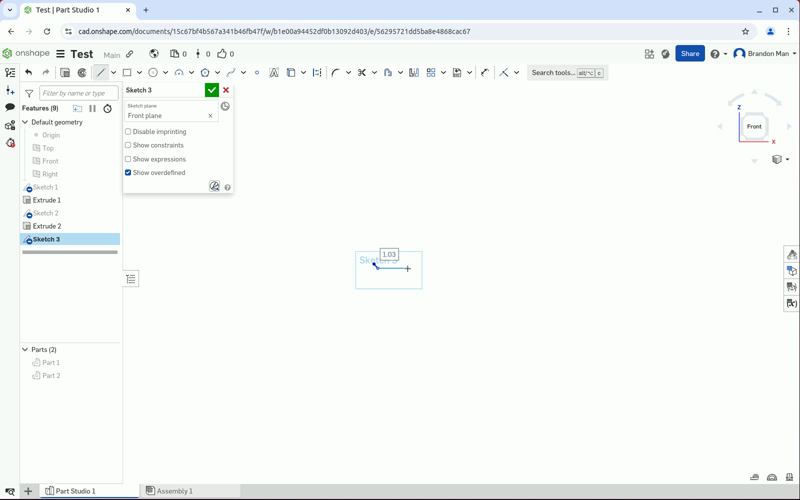
mouse_move(400, 245)
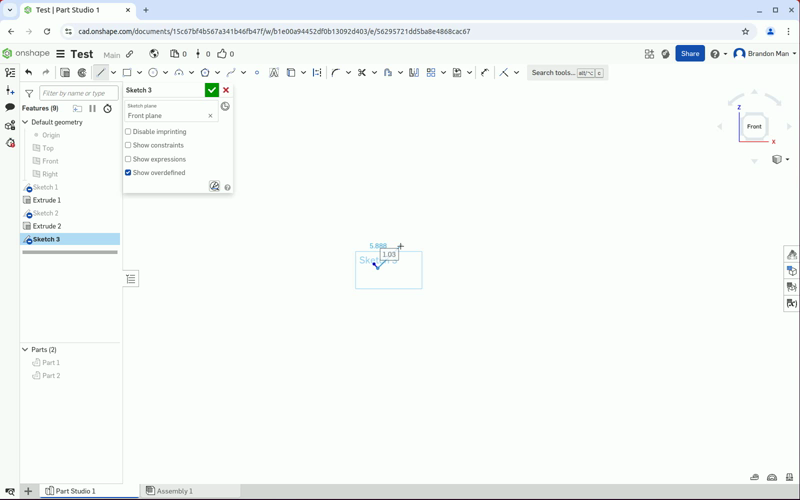
click(400, 245)
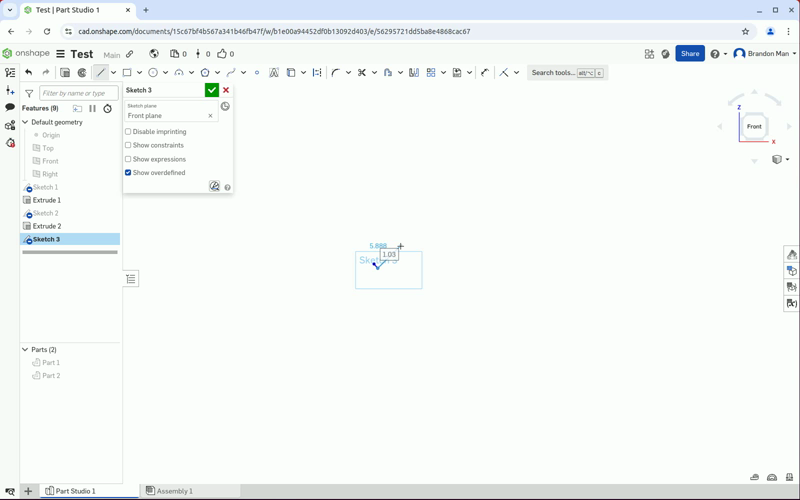
key_up(shift)
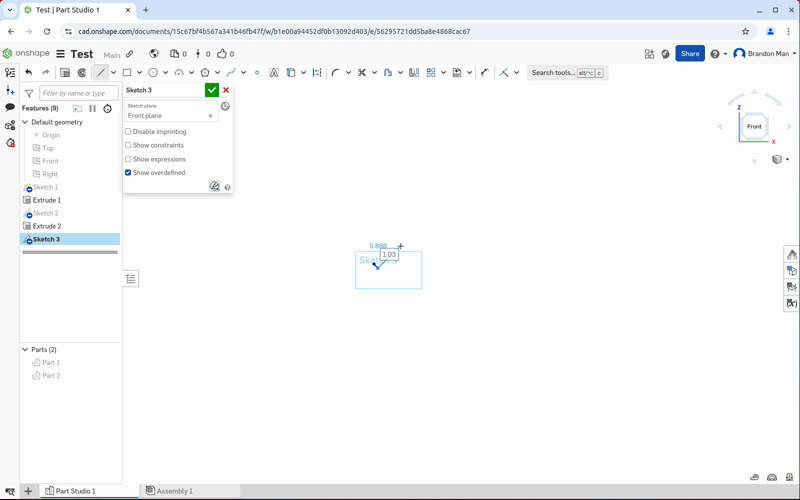
key_down(shift)
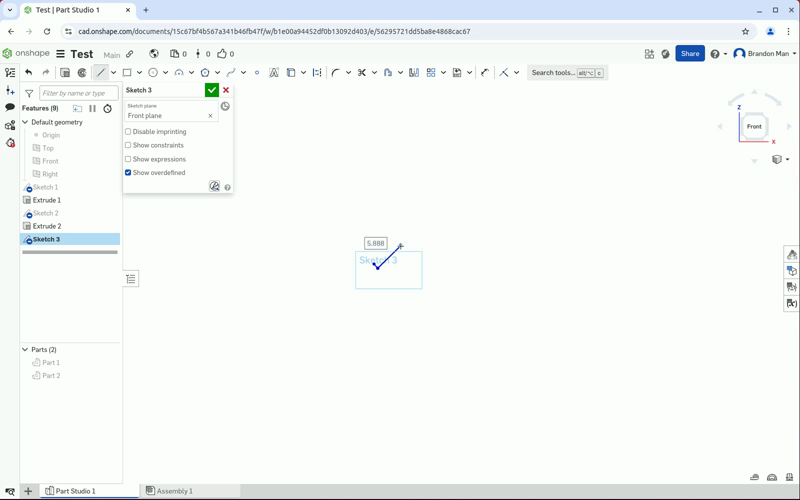
mouse_move(430, 245)
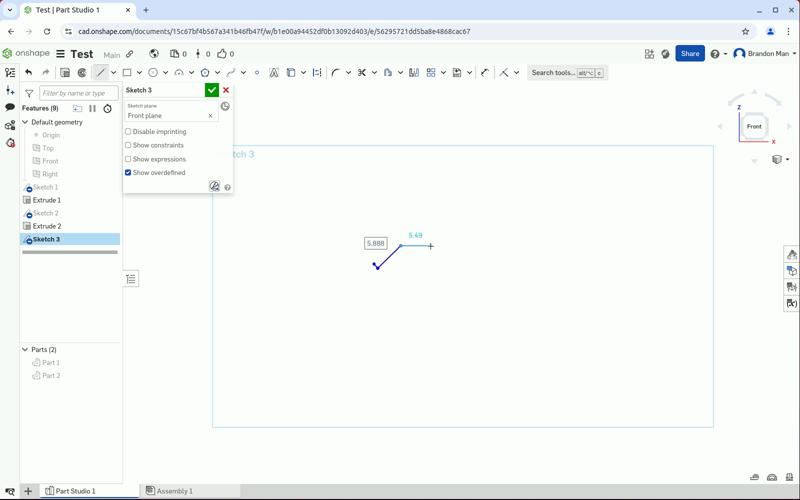
mouse_move(396, 241)
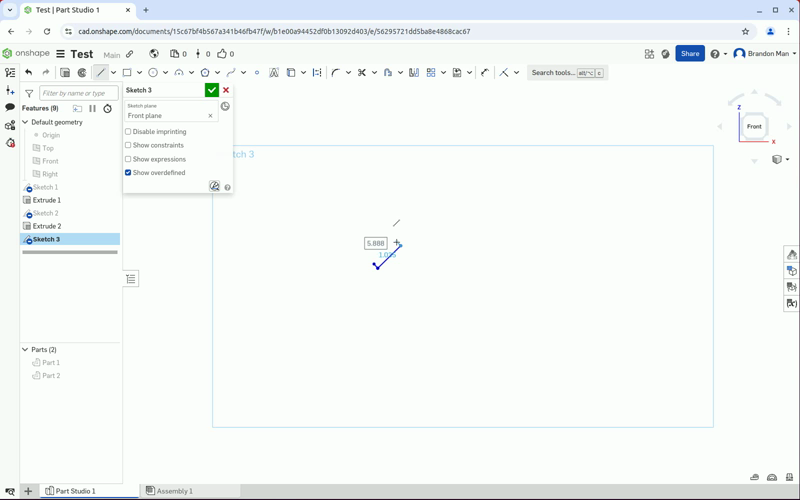
scroll(6)
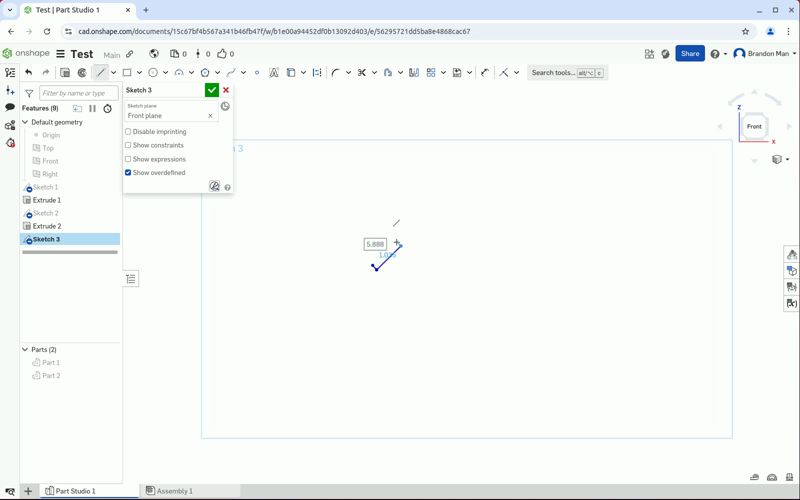
scroll(6)
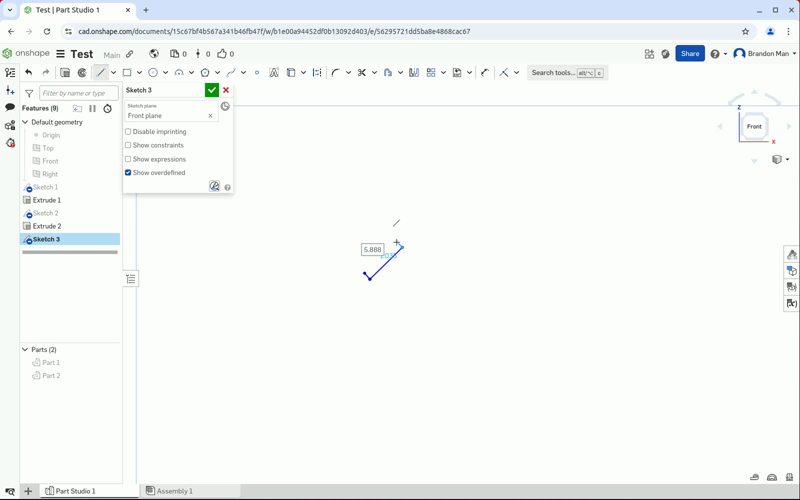
scroll(6)
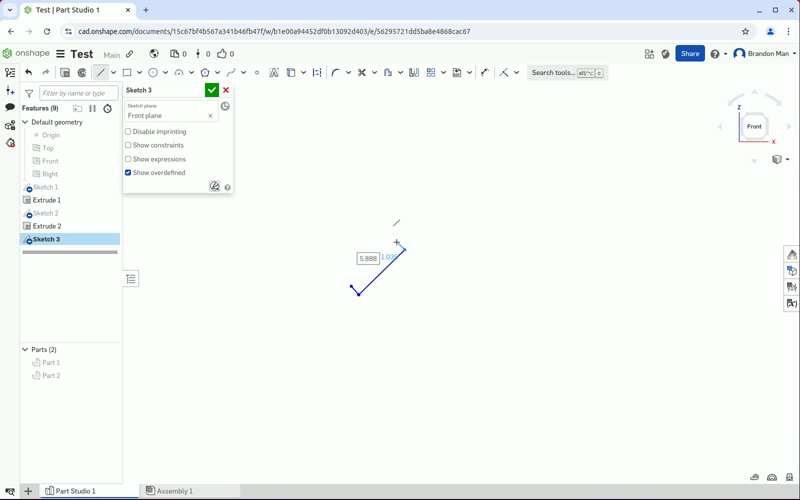
scroll(6)
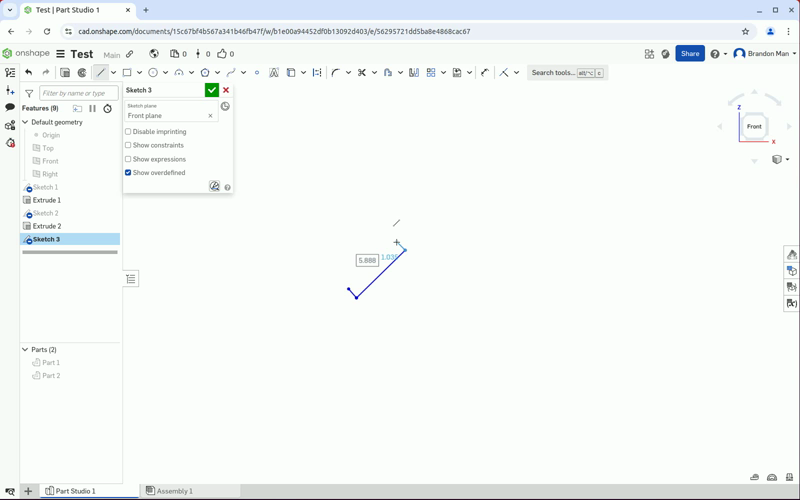
scroll(6)
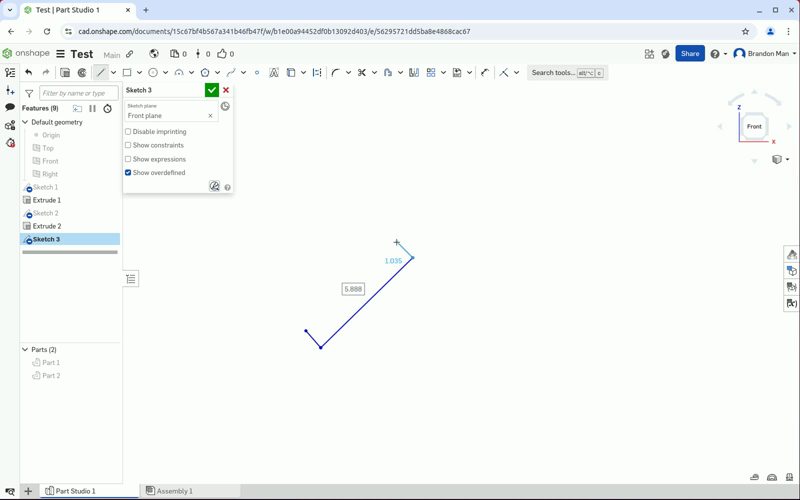
scroll(6)
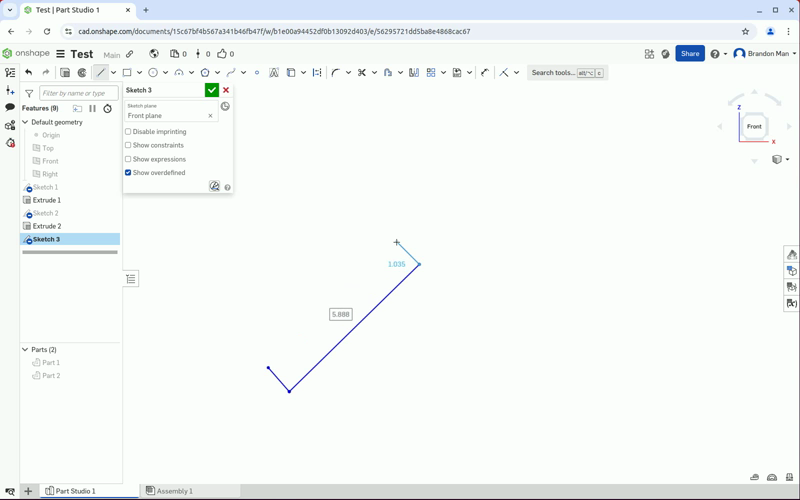
scroll(6)
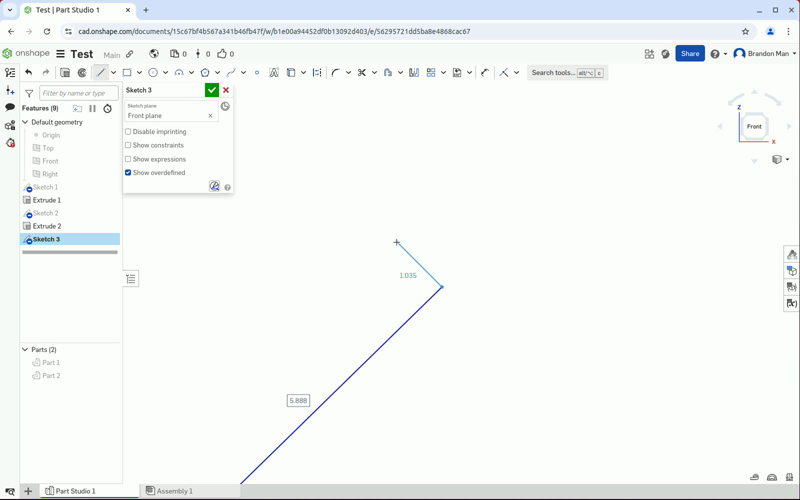
click(396, 241)
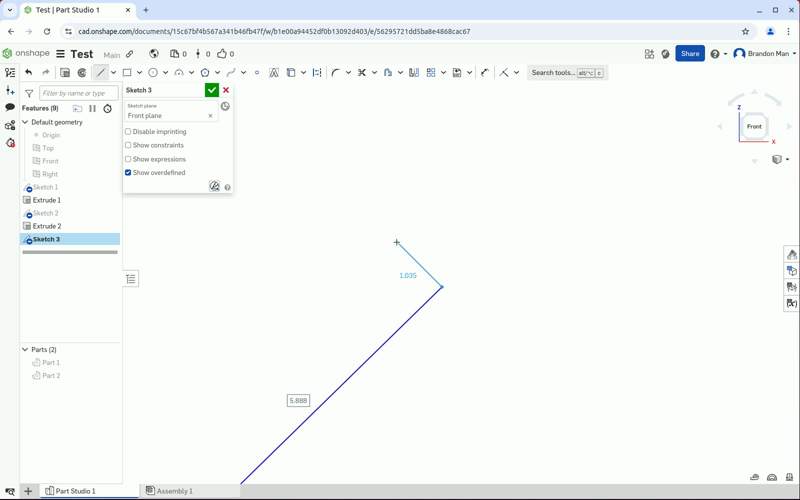
scroll(-6)
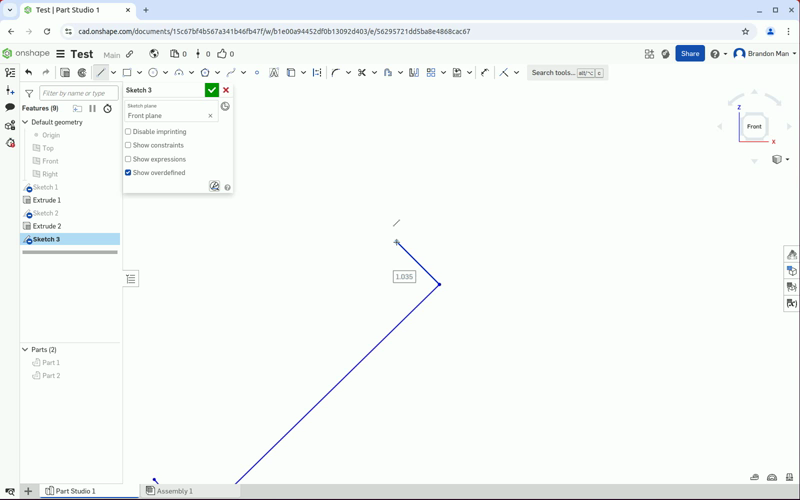
scroll(-6)
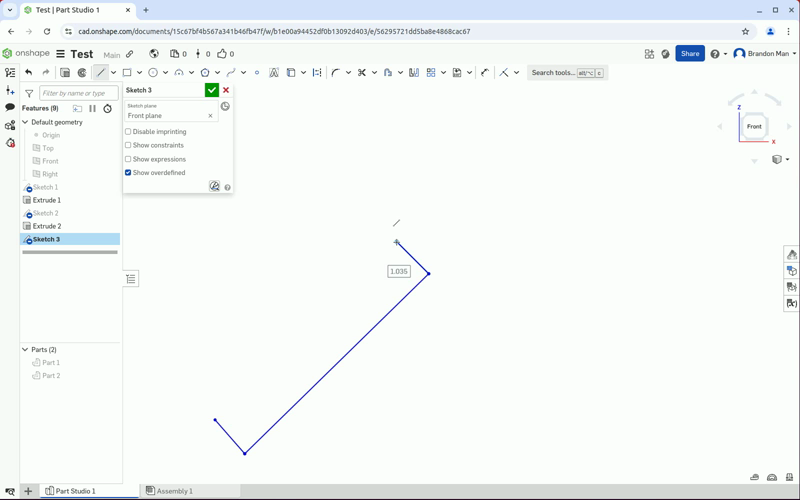
scroll(-6)
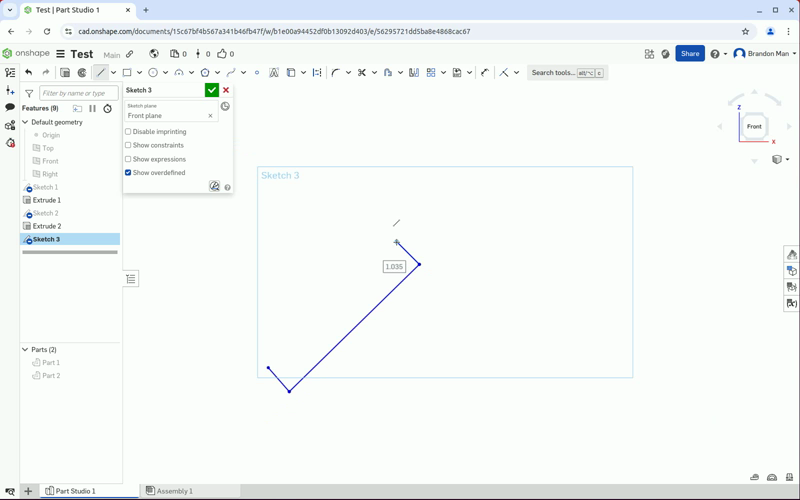
scroll(-6)
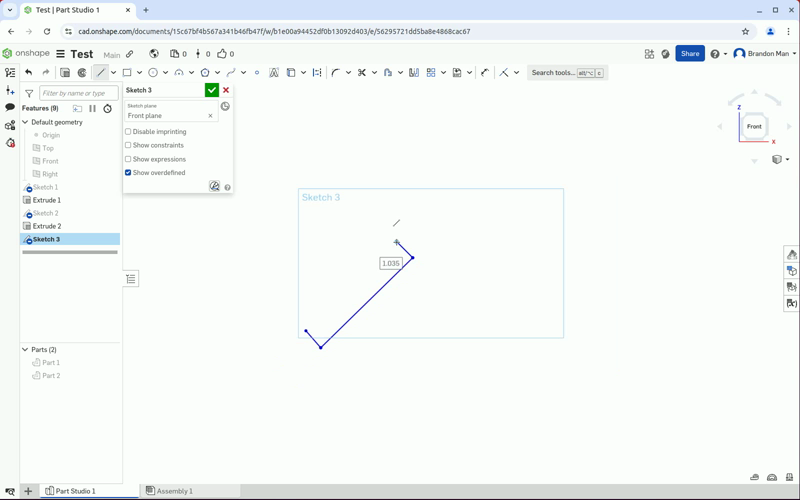
scroll(-6)
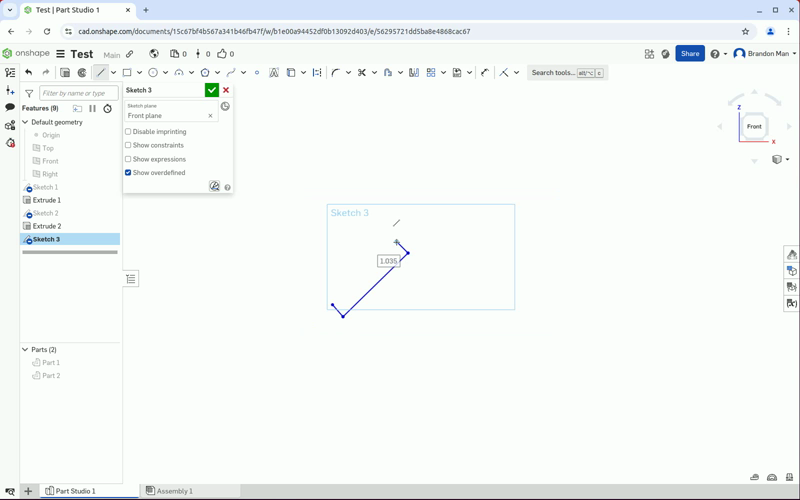
scroll(-6)
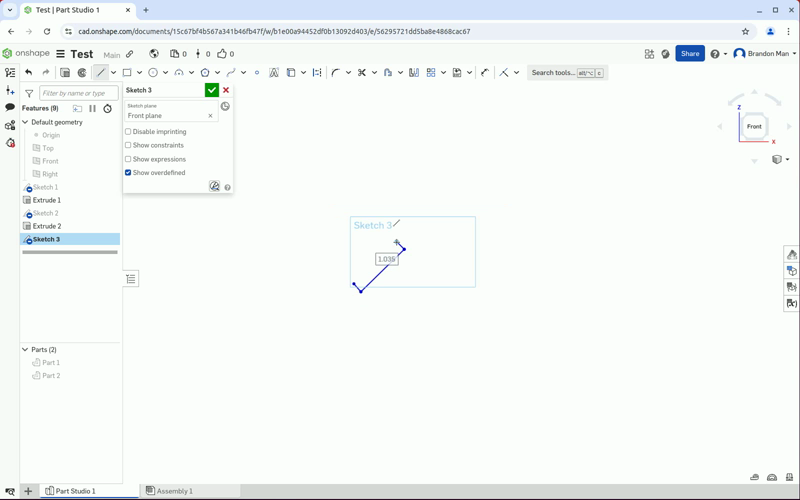
scroll(-6)
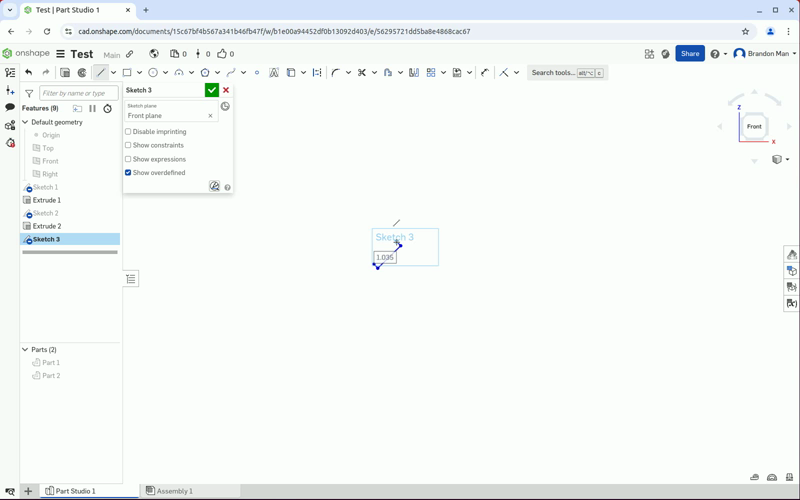
key_up(shift)
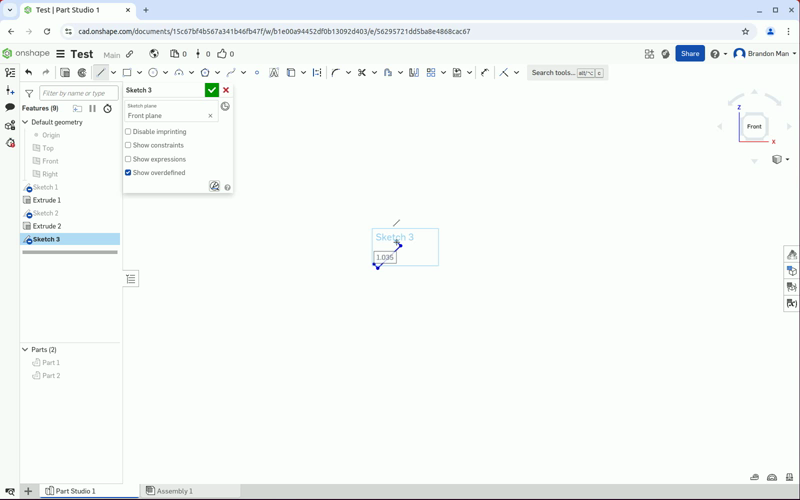
mouse_move(426, 241)
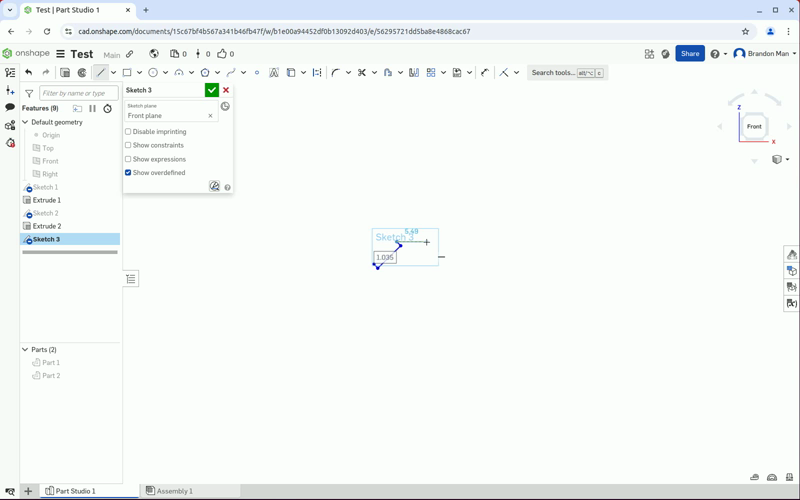
key_down(shift)
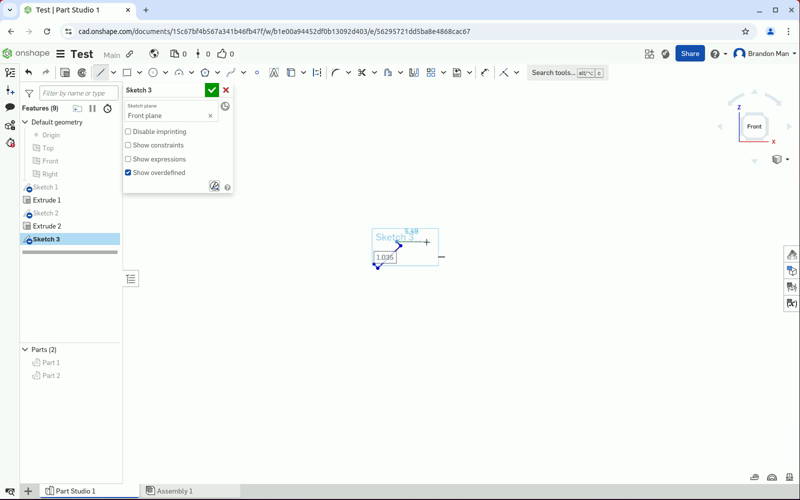
mouse_move(374, 264)
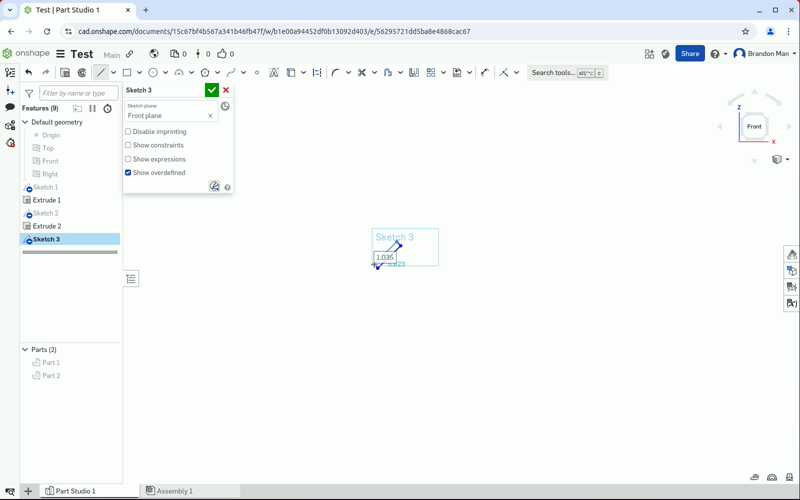
key_up(shift)
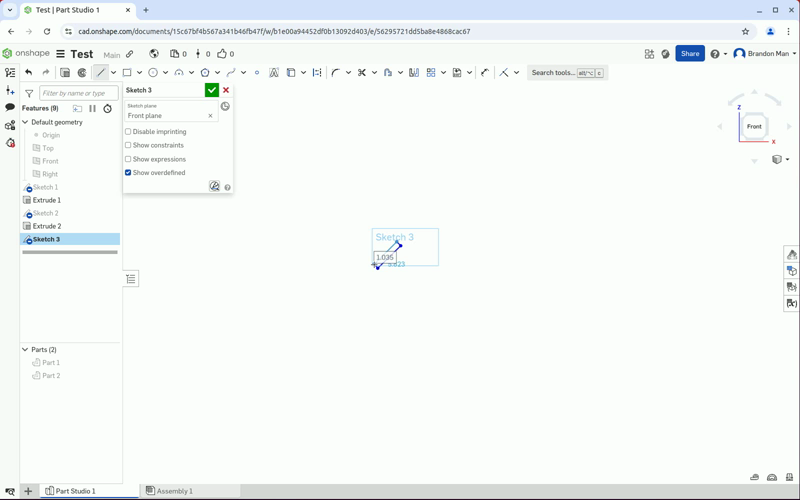
click(374, 264)
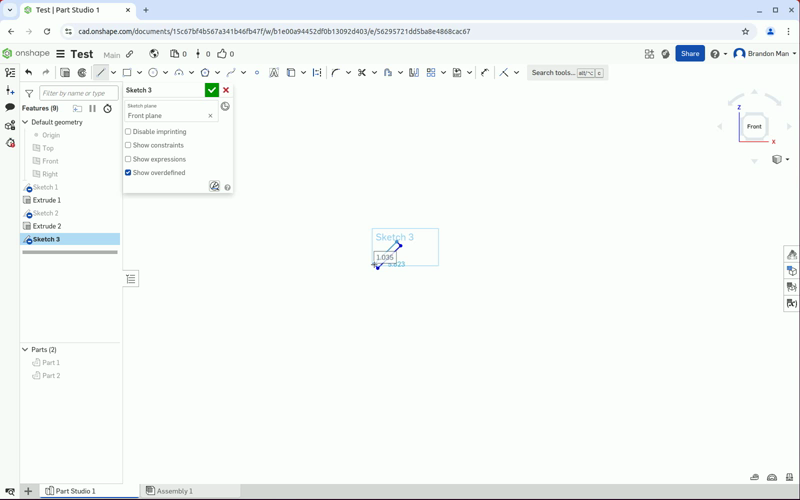
key(esc)
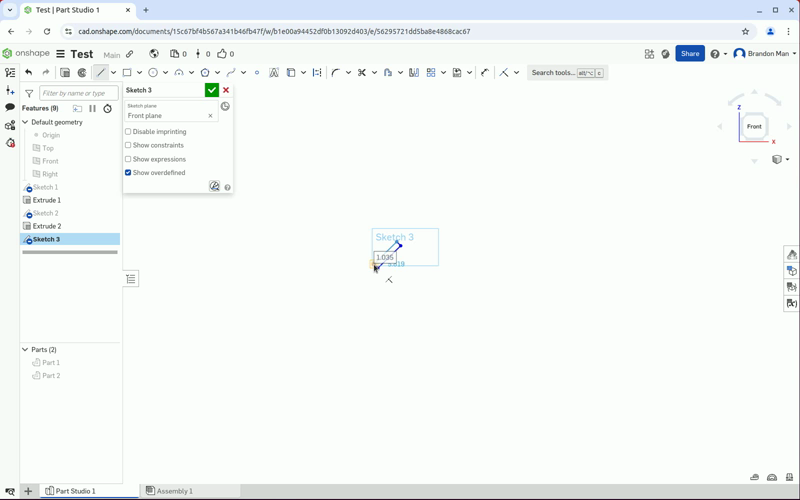
mouse_move(392, 251)
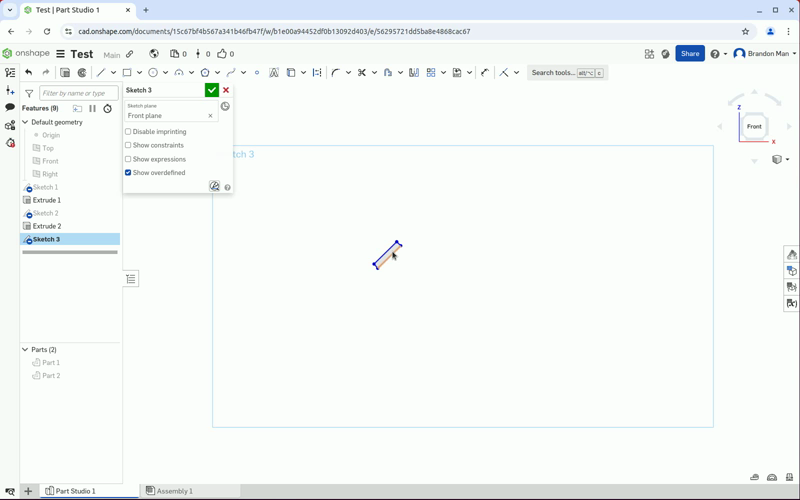
scroll(6)
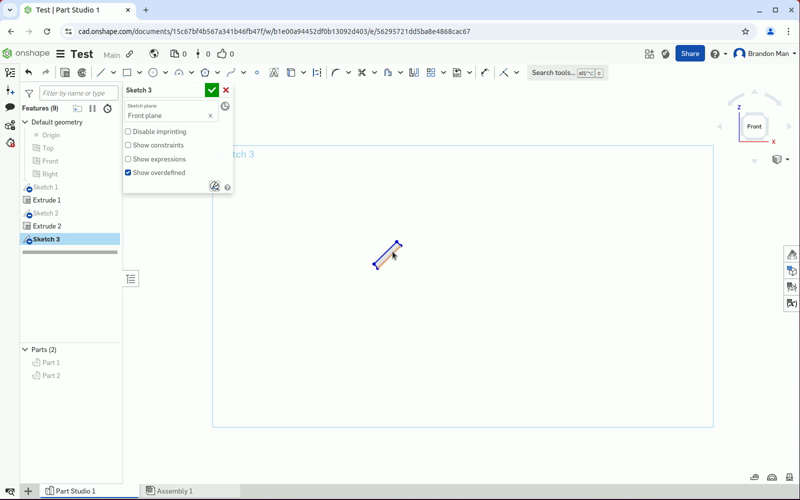
scroll(6)
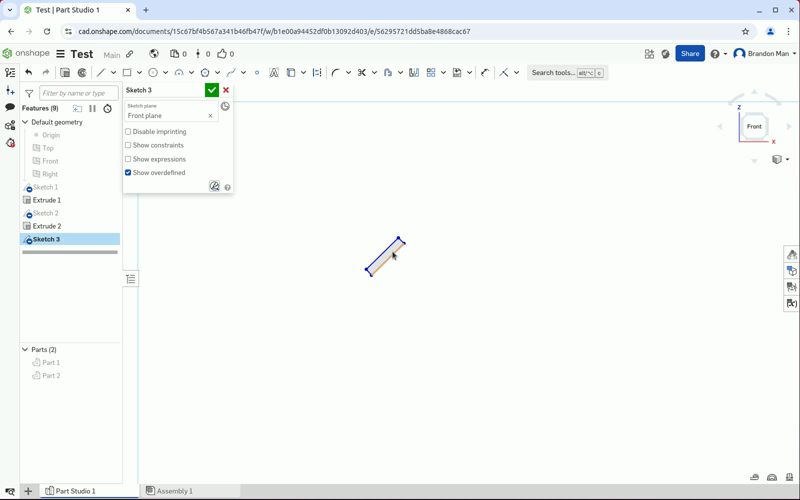
scroll(6)
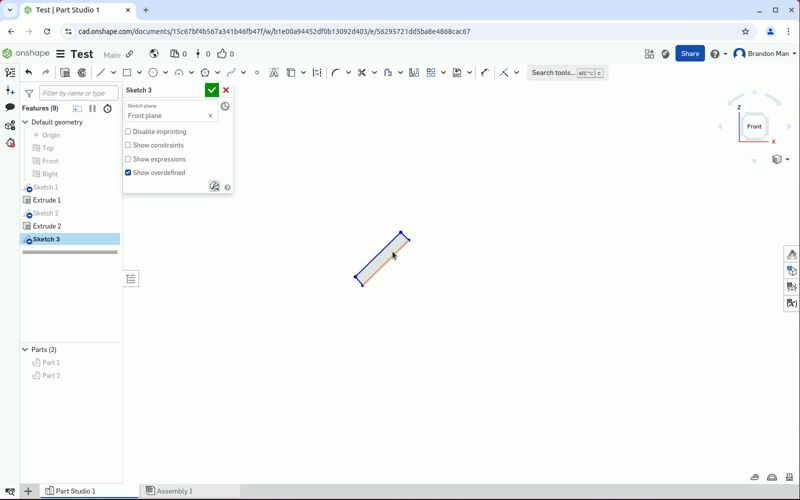
scroll(6)
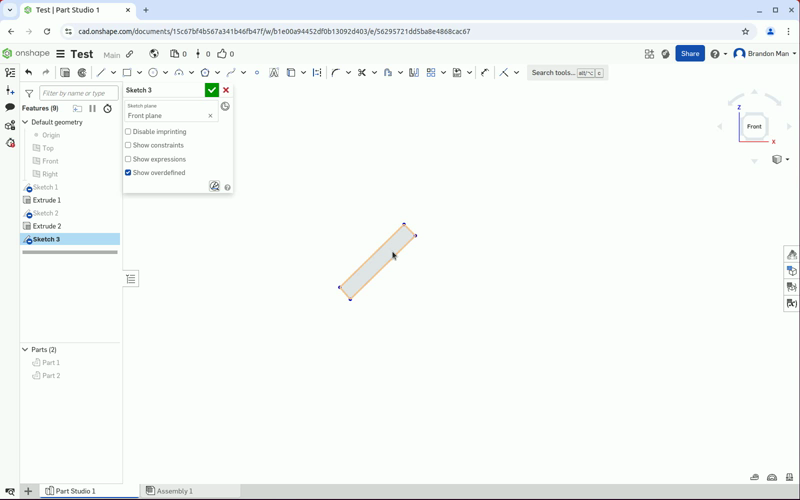
scroll(6)
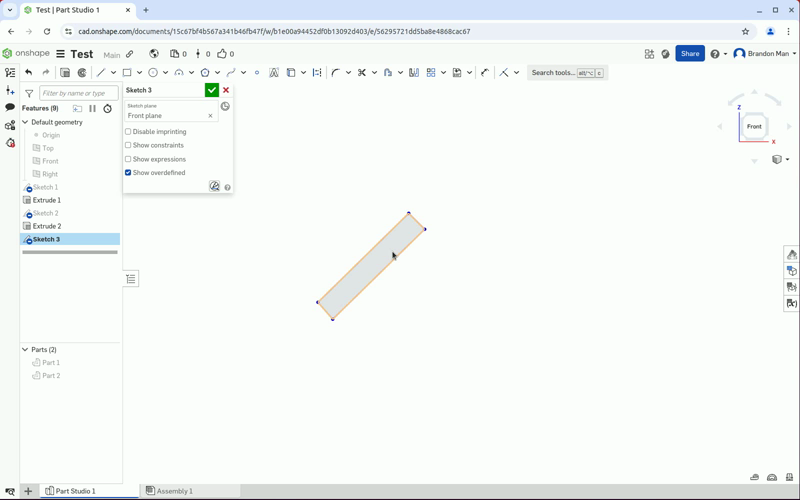
scroll(6)
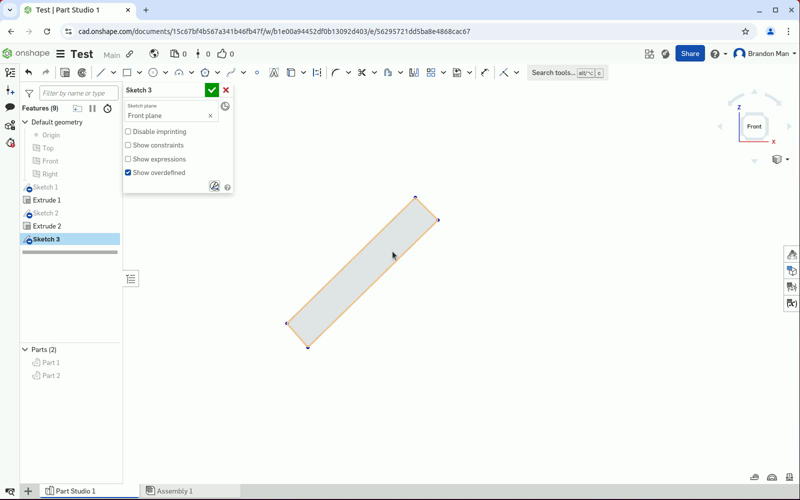
scroll(6)
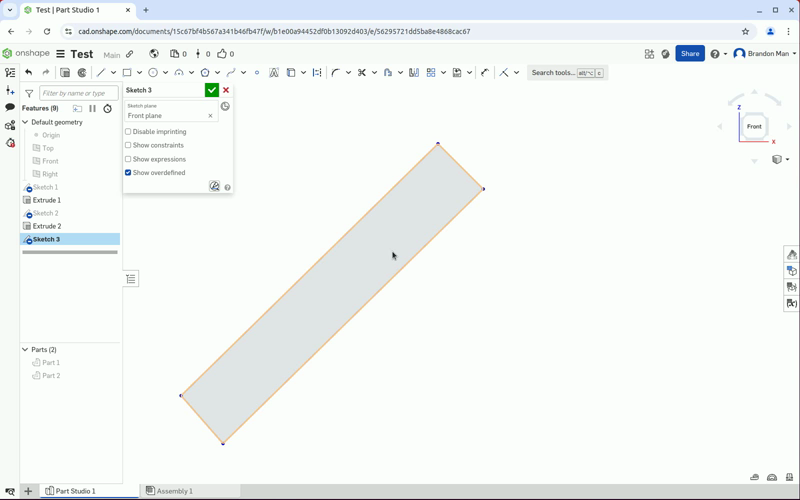
click(392, 251)
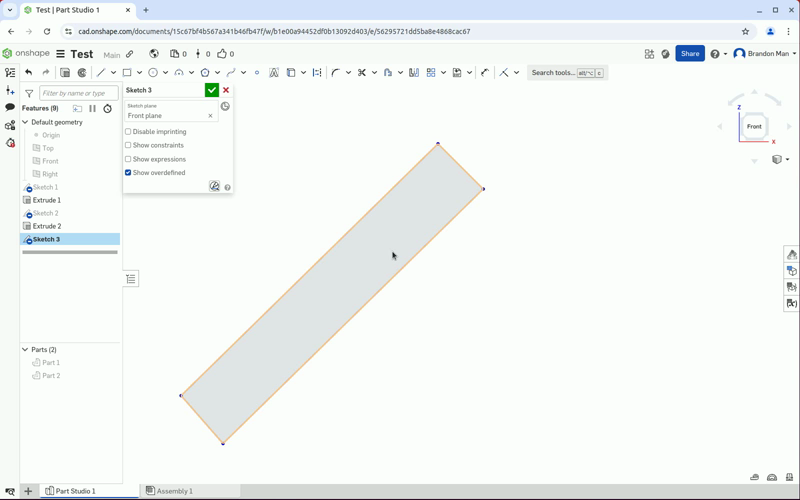
scroll(-6)
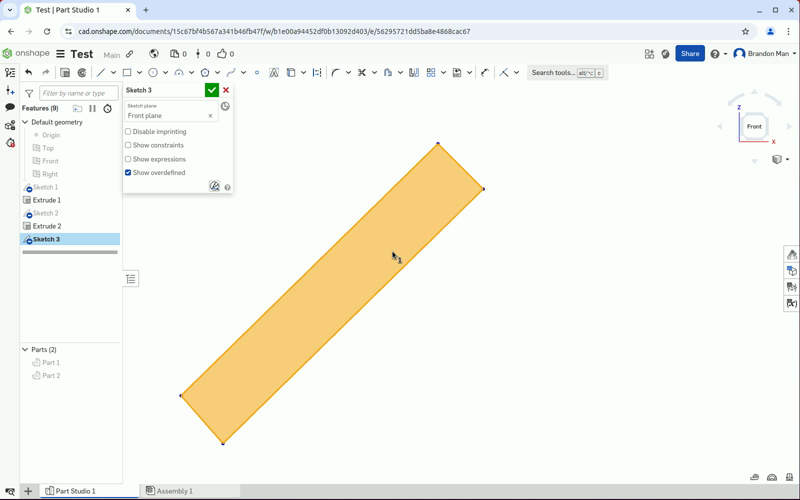
scroll(-6)
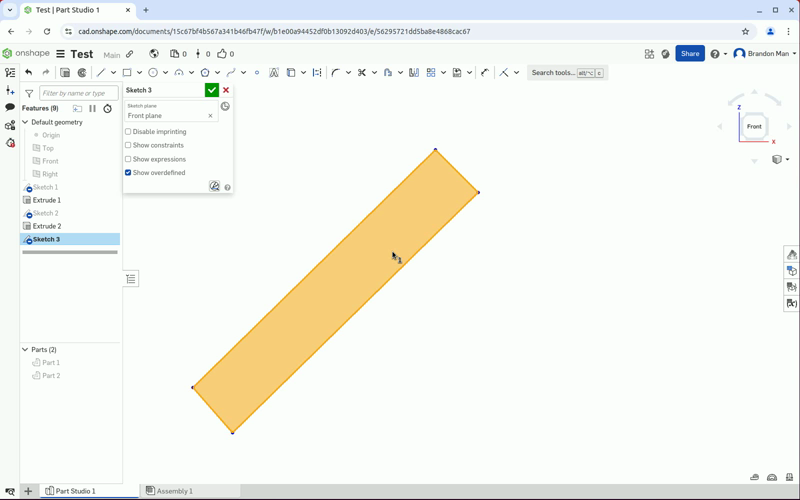
scroll(-6)
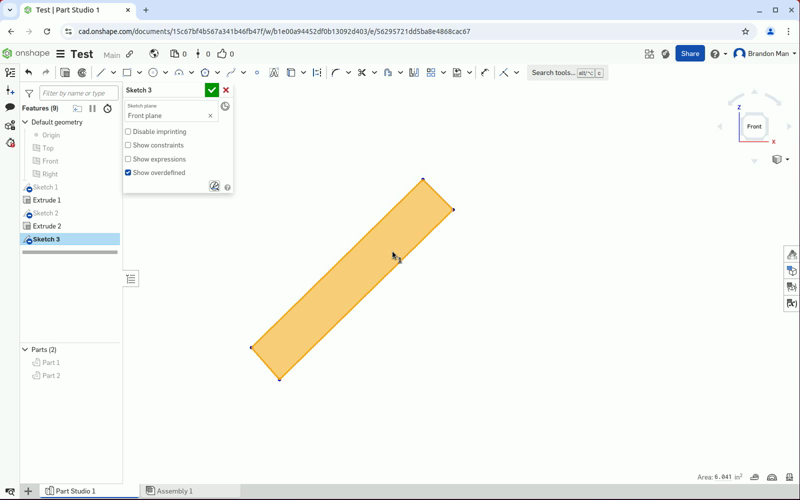
scroll(-6)
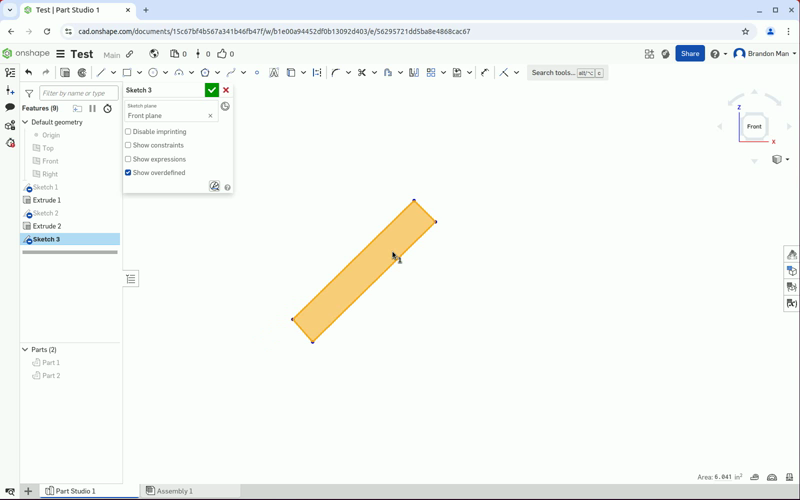
scroll(-6)
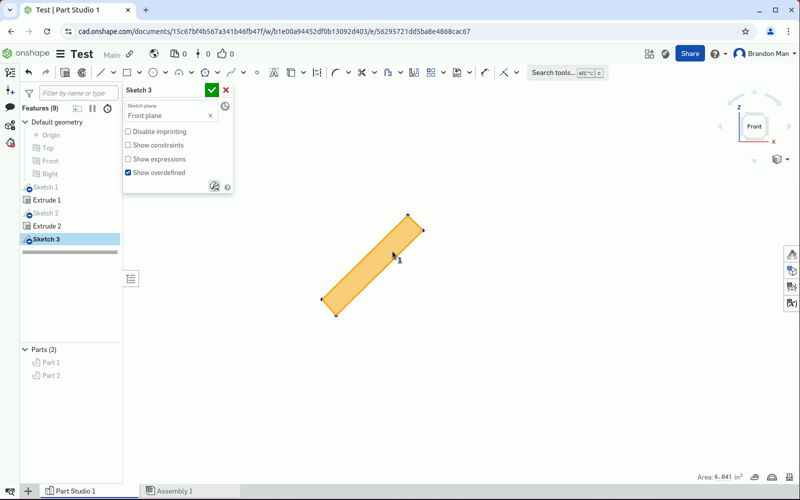
scroll(-6)
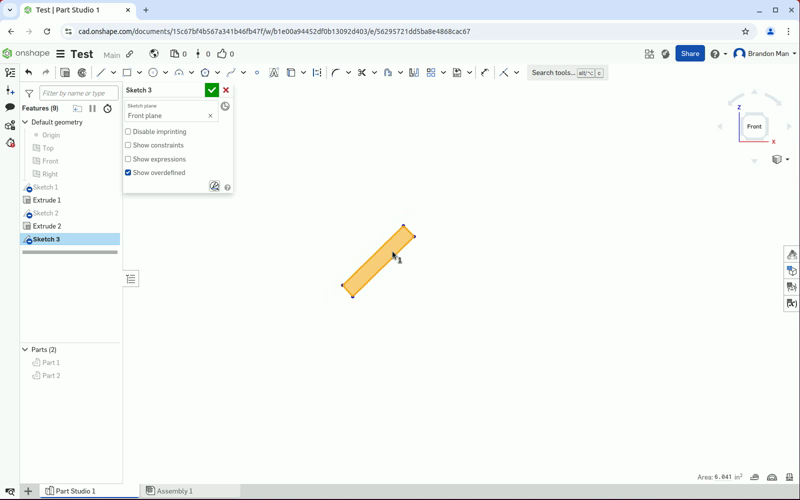
scroll(-6)
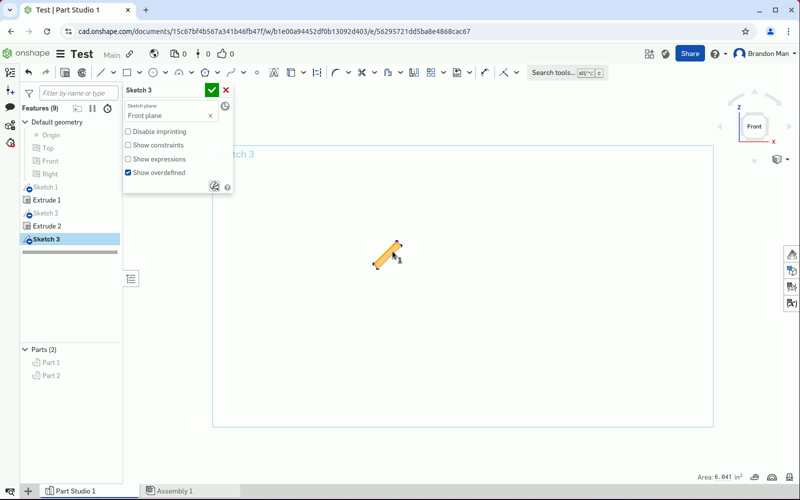
mouse_move(73, 352)
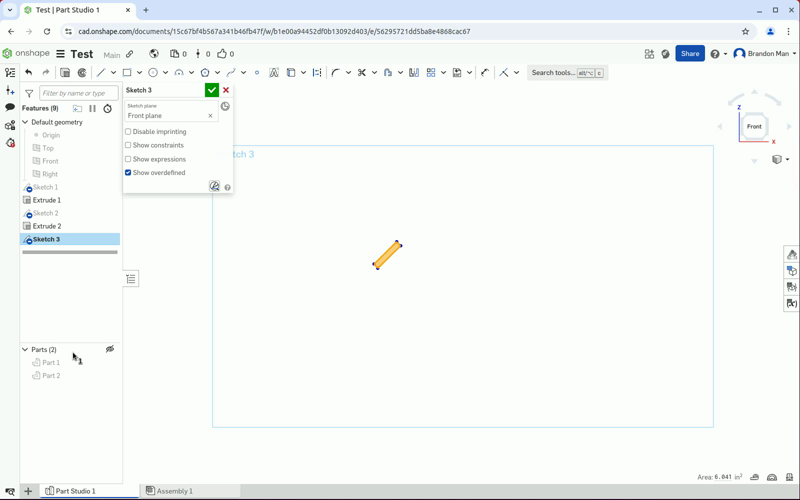
key(shift+y)
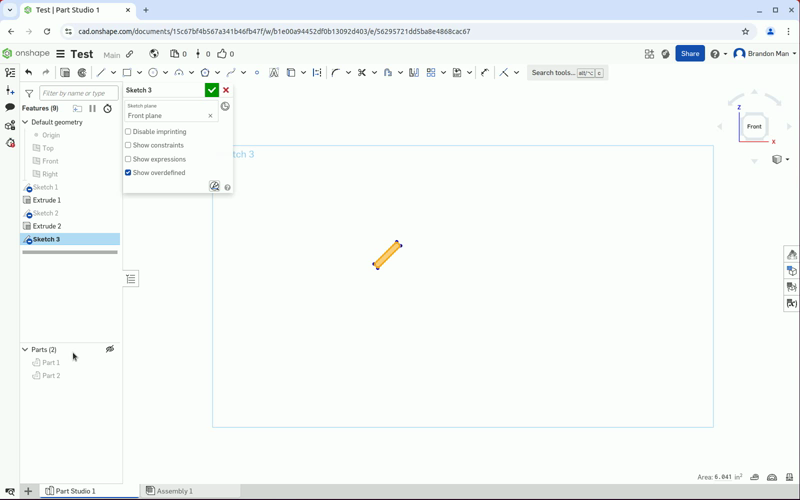
key(shift+e)
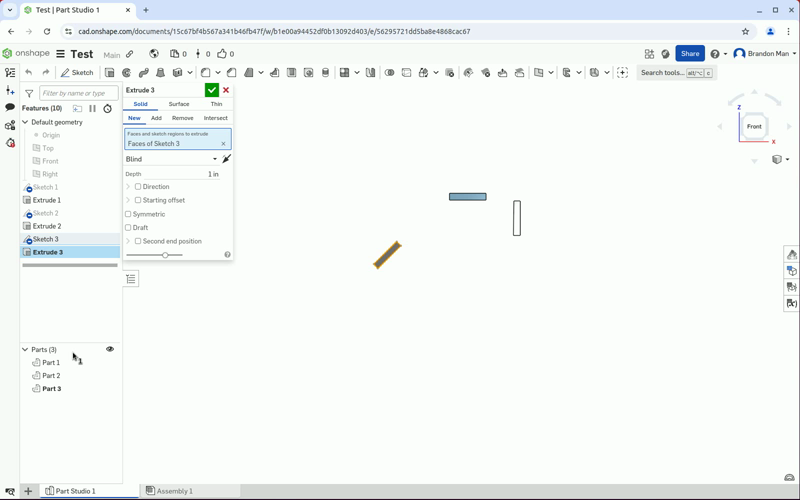
mouse_move(143, 106)
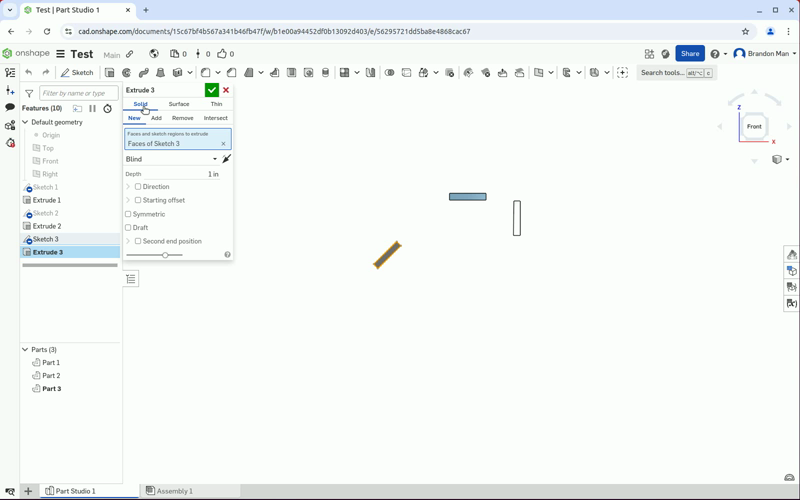
click(143, 106)
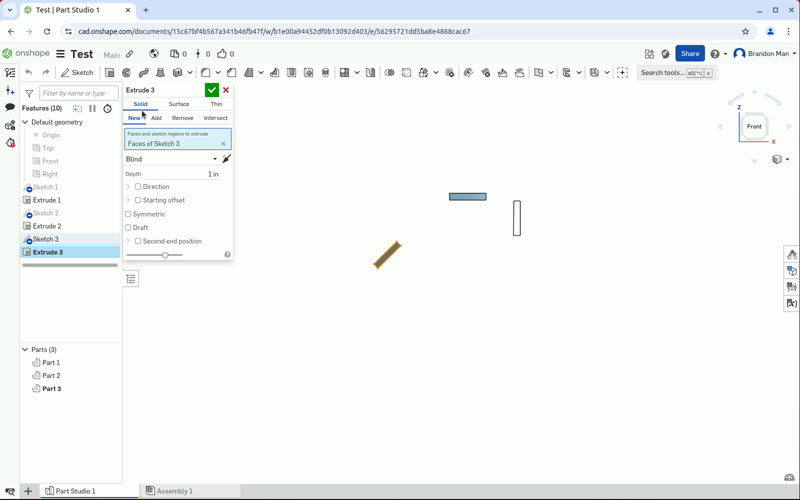
mouse_move(137, 120)
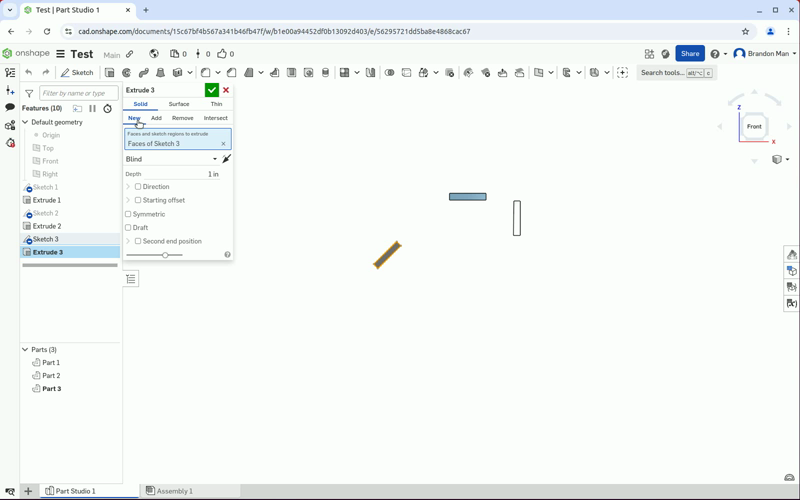
click(137, 120)
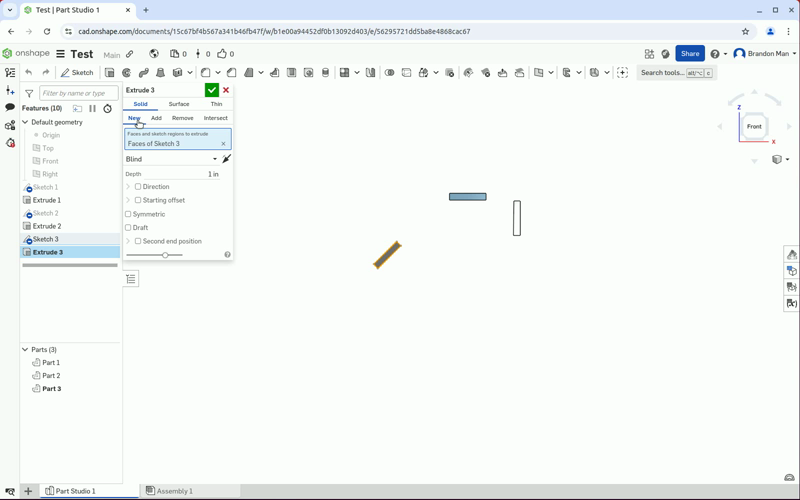
key(tab, 4)
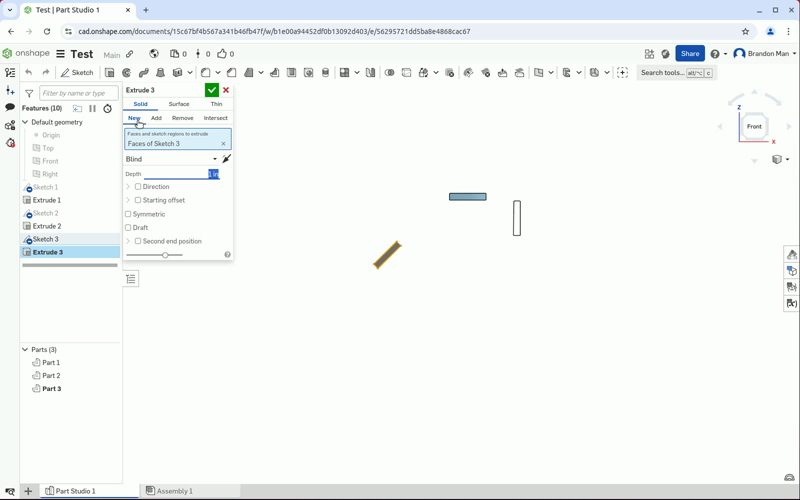
text(23.108)
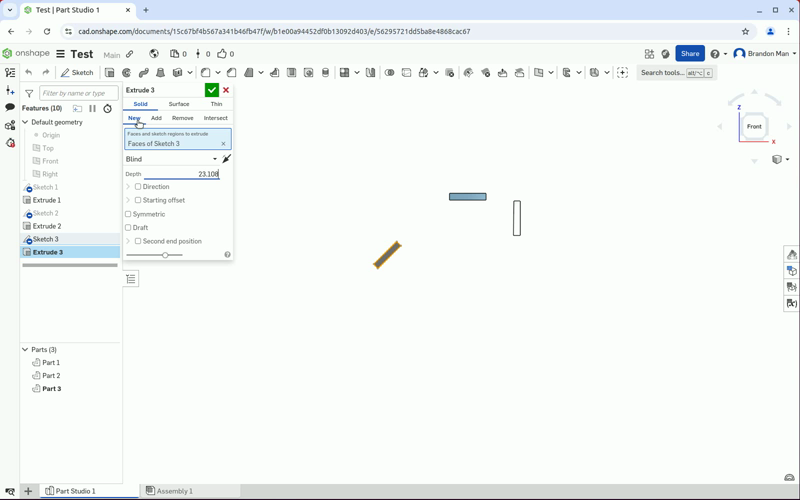
key(enter)
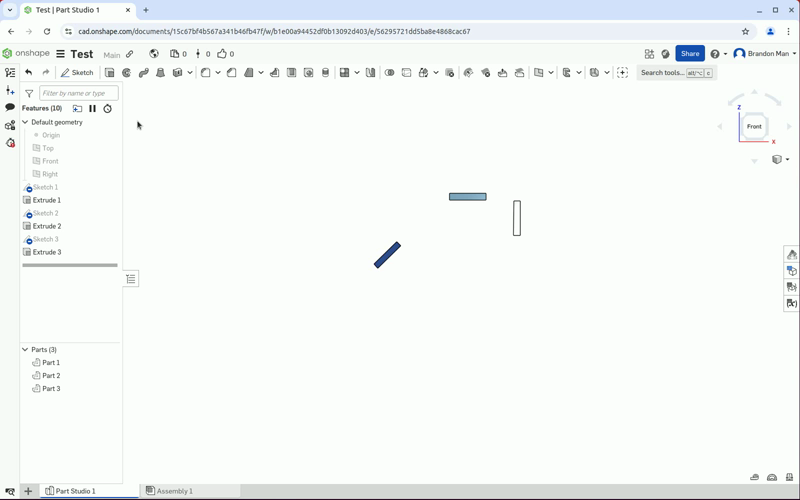
key(shift+h)
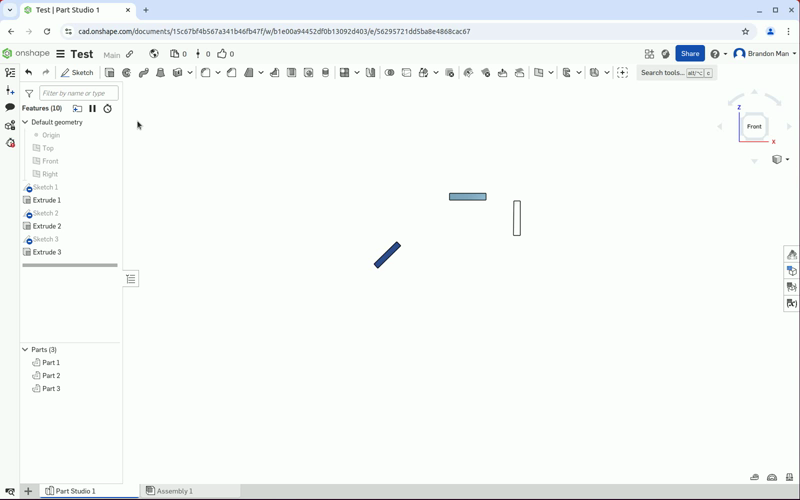
key(shift+h)
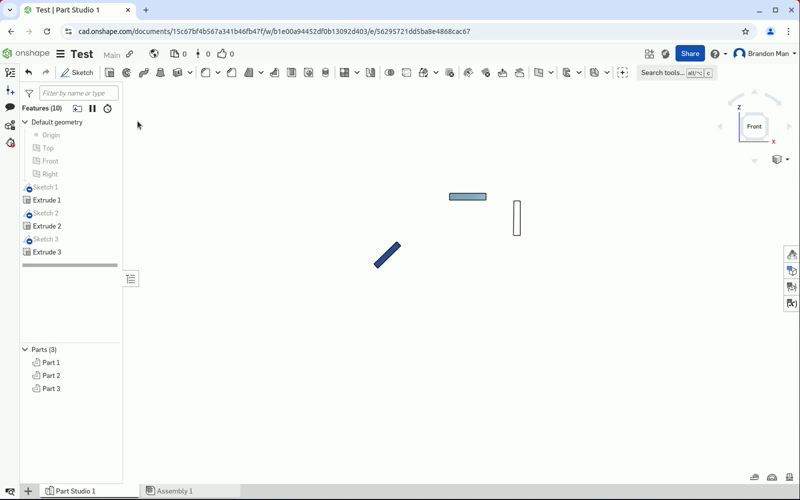
mouse_move(73, 189)
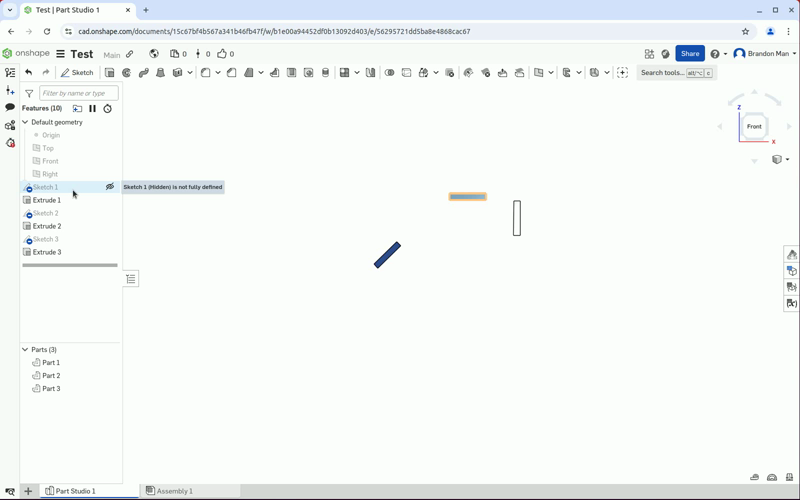
click(73, 189)
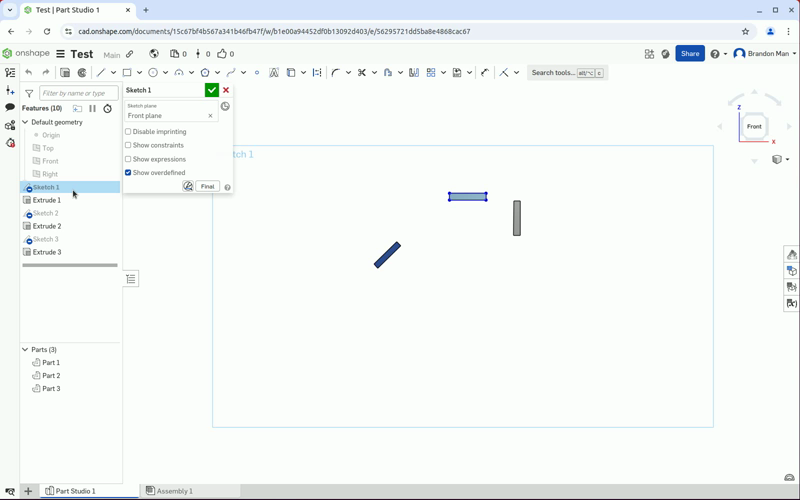
mouse_move(229, 92)
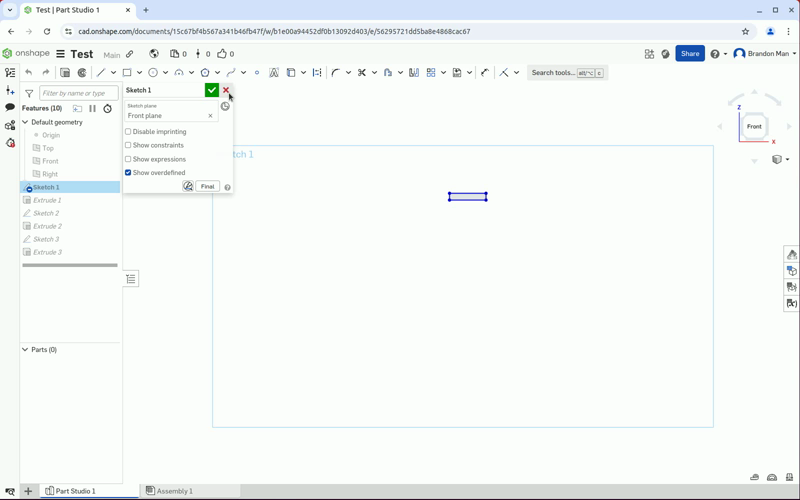
click(229, 92)
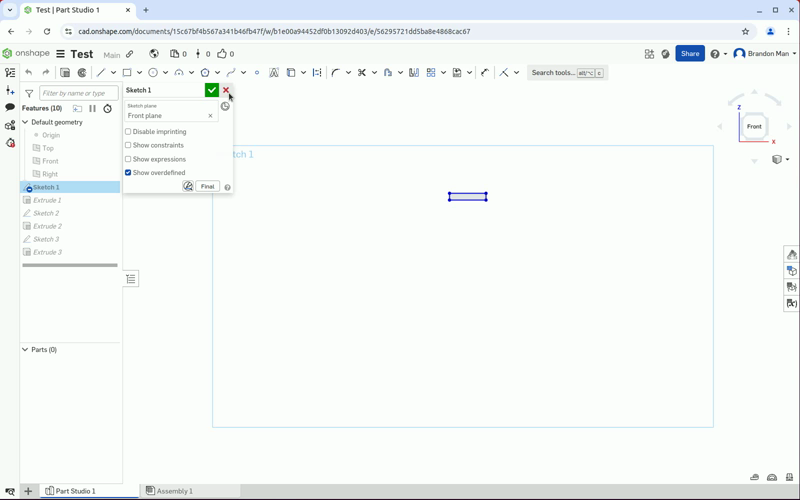
key(shift+s)
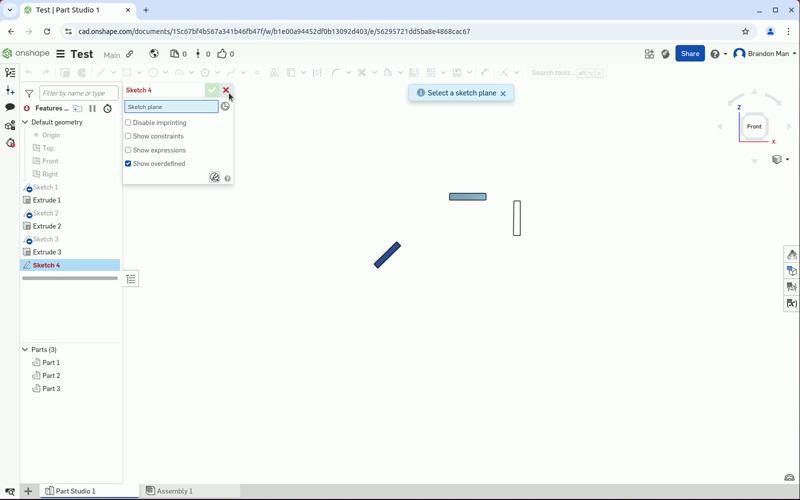
mouse_move(73, 163)
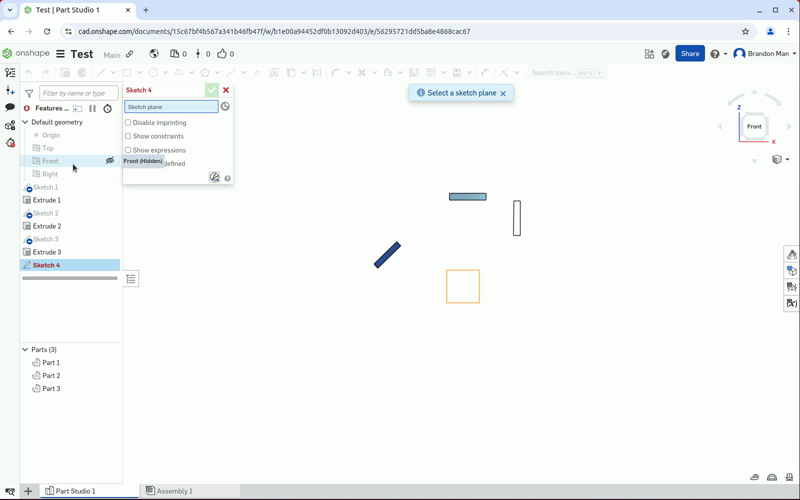
click(73, 163)
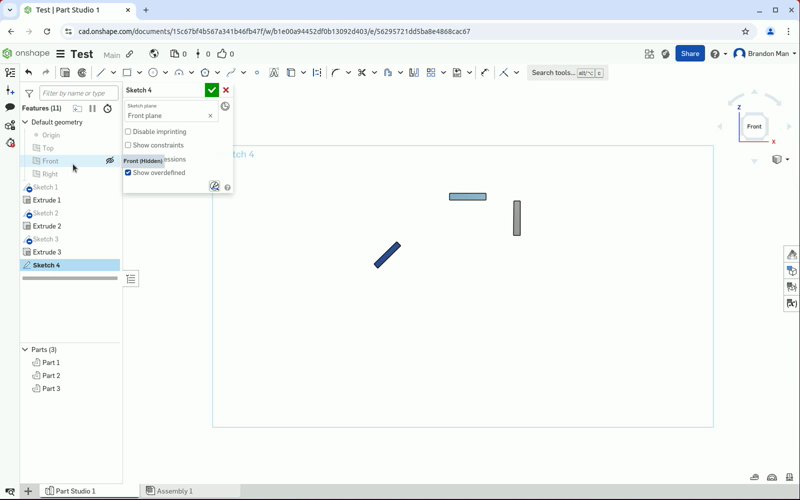
mouse_move(73, 352)
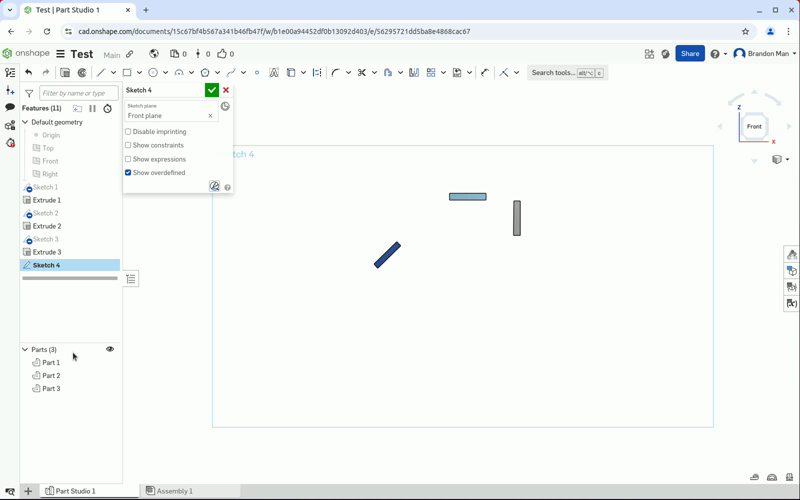
key(y)
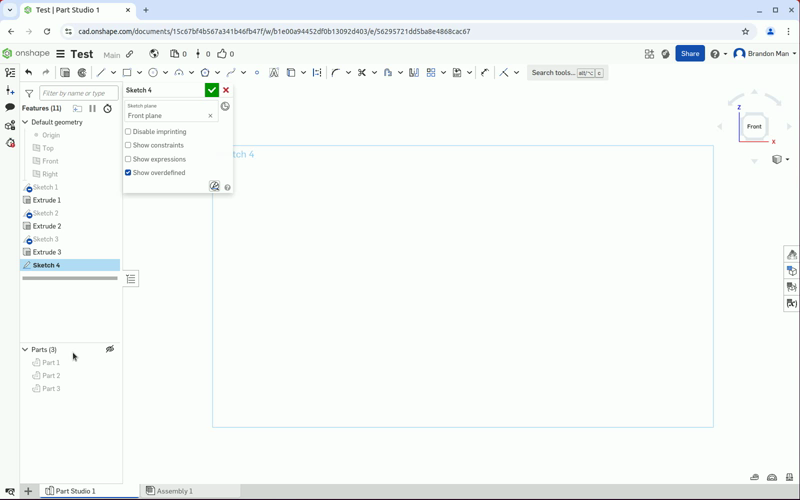
key(l)
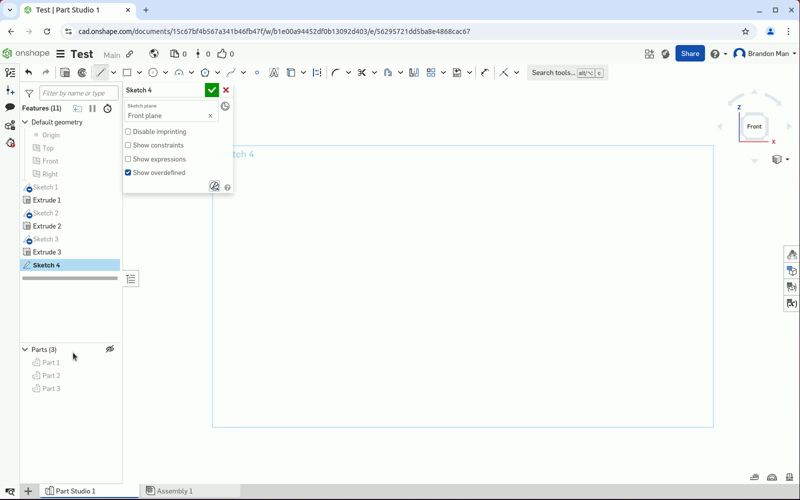
key_down(shift)
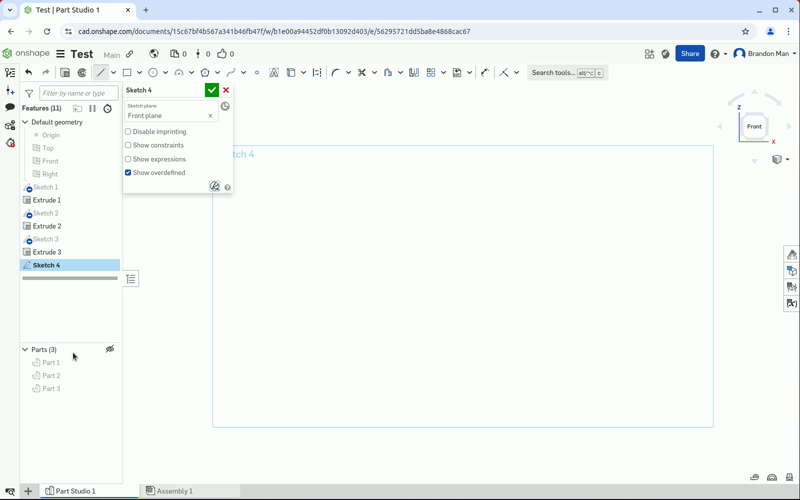
mouse_move(362, 276)
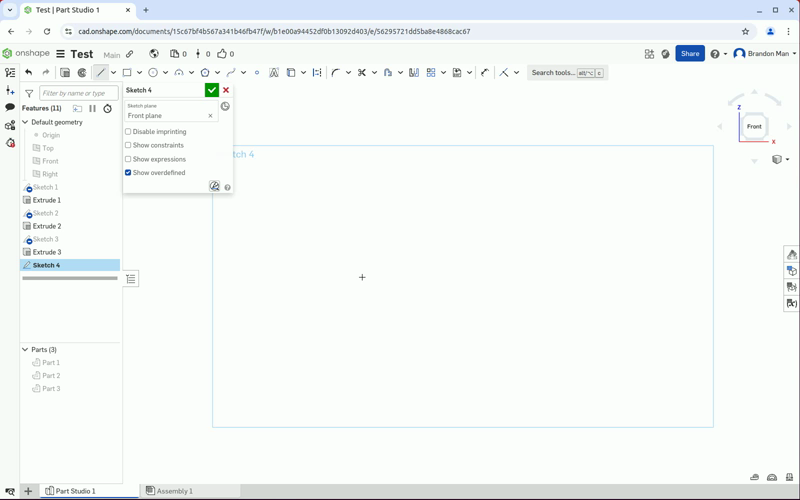
click(362, 276)
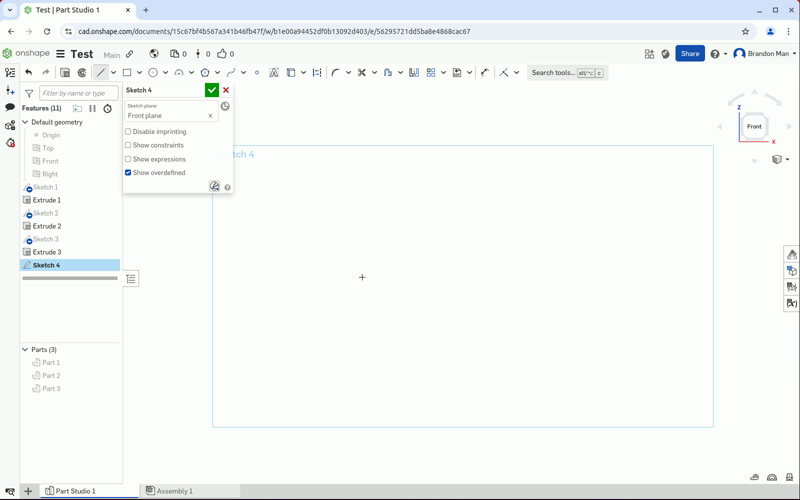
key_up(shift)
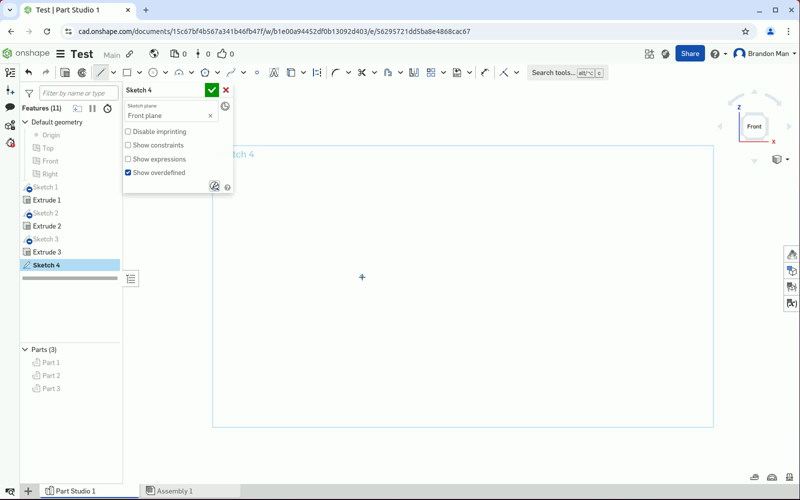
key_down(shift)
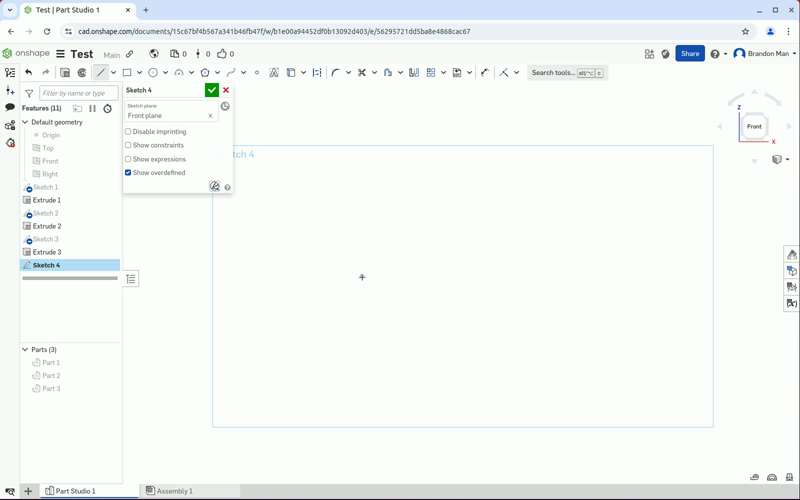
mouse_move(392, 276)
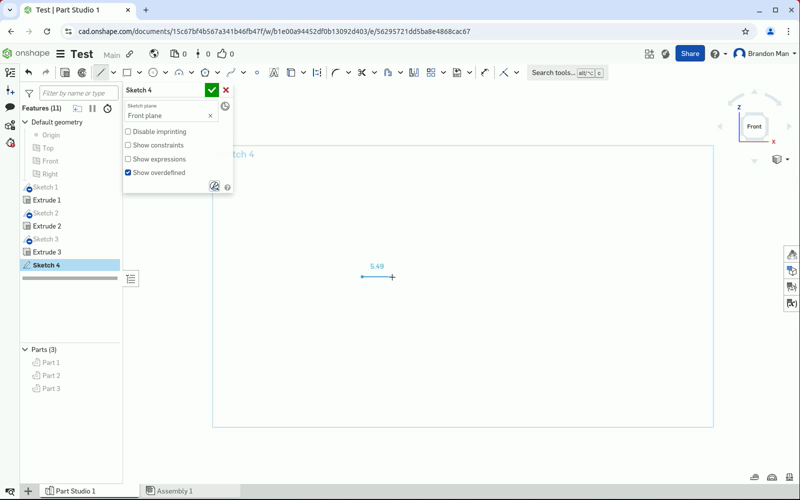
mouse_move(365, 279)
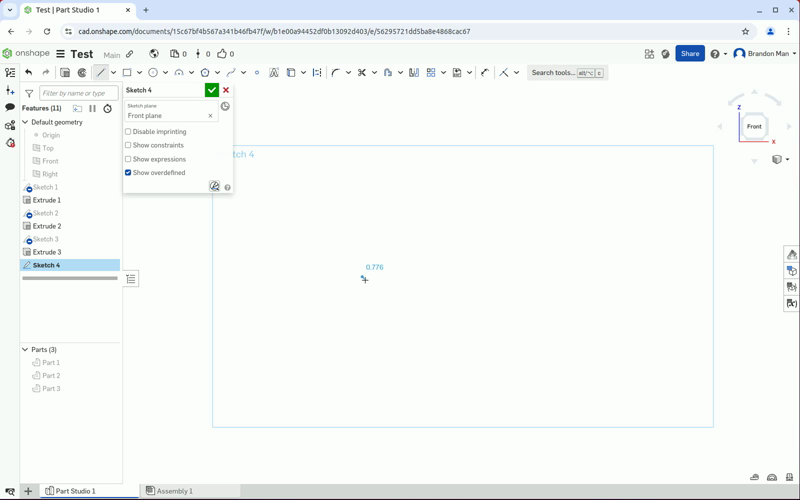
scroll(6)
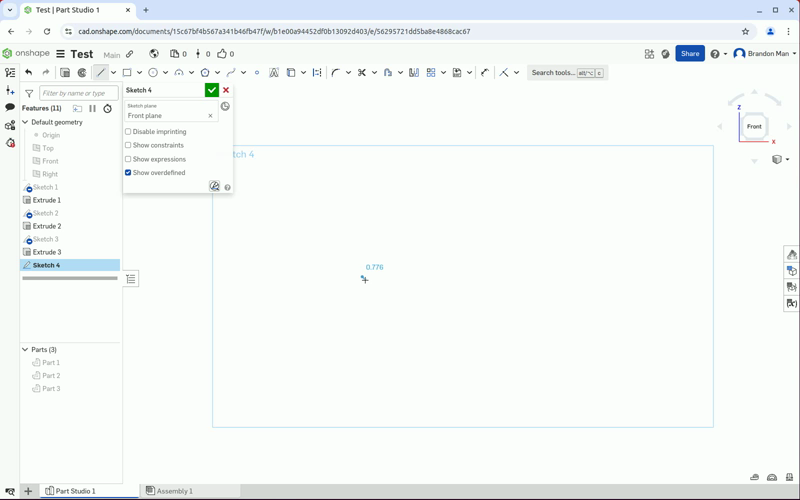
scroll(6)
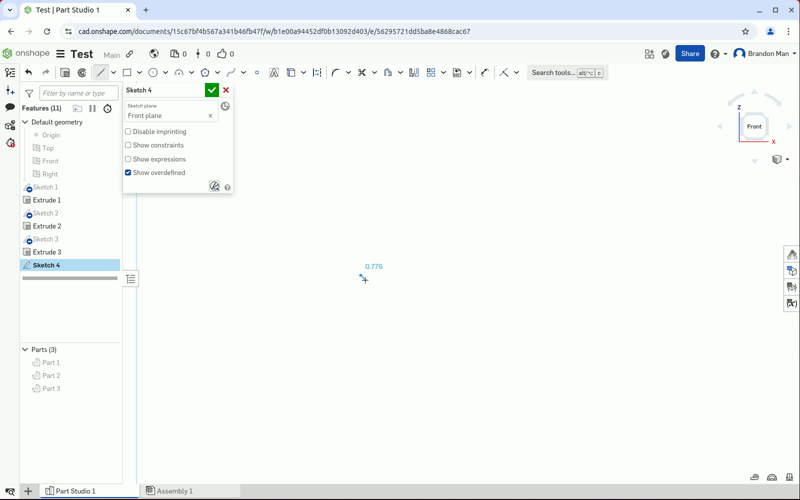
scroll(6)
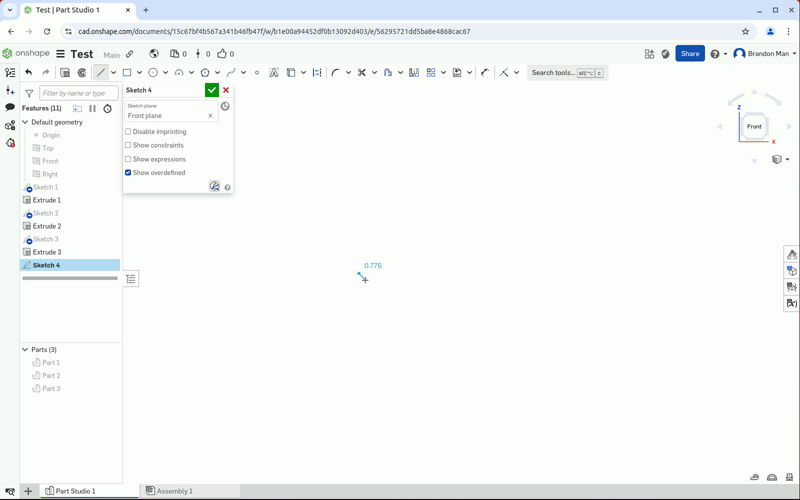
scroll(6)
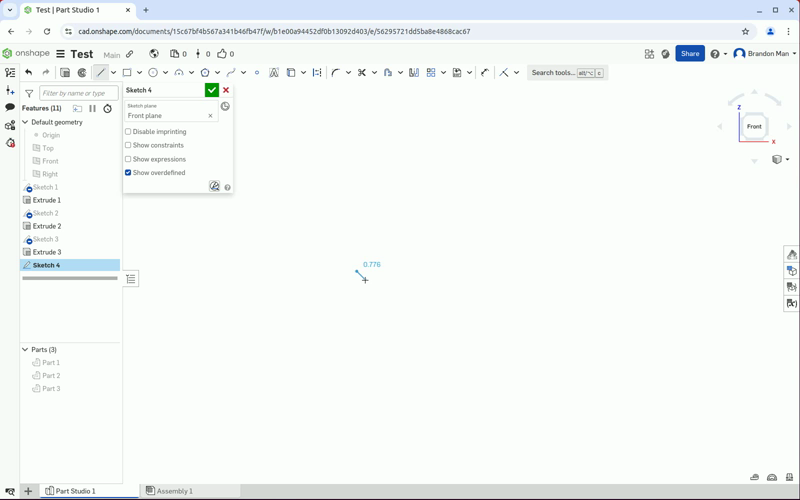
scroll(6)
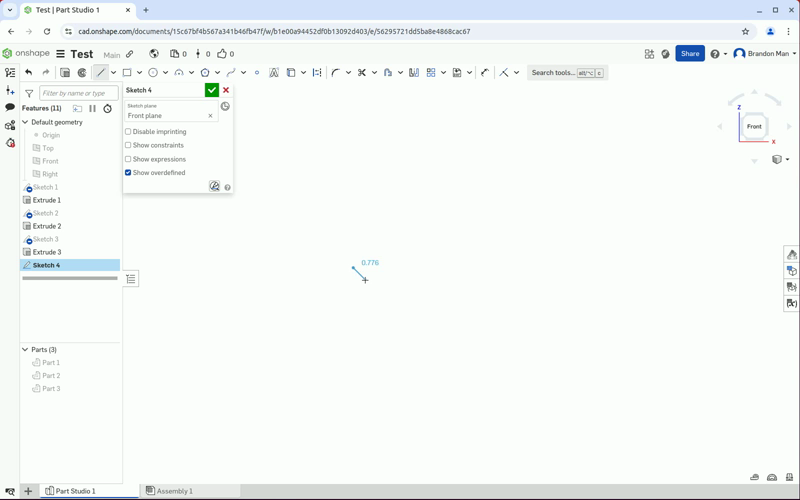
scroll(6)
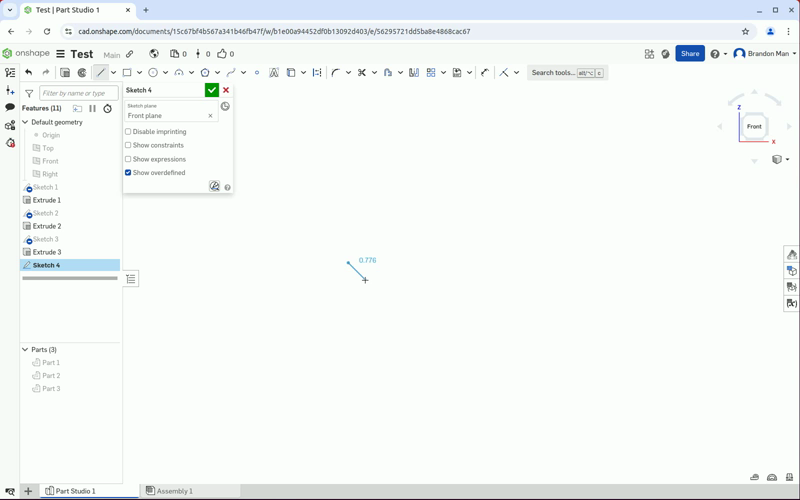
scroll(6)
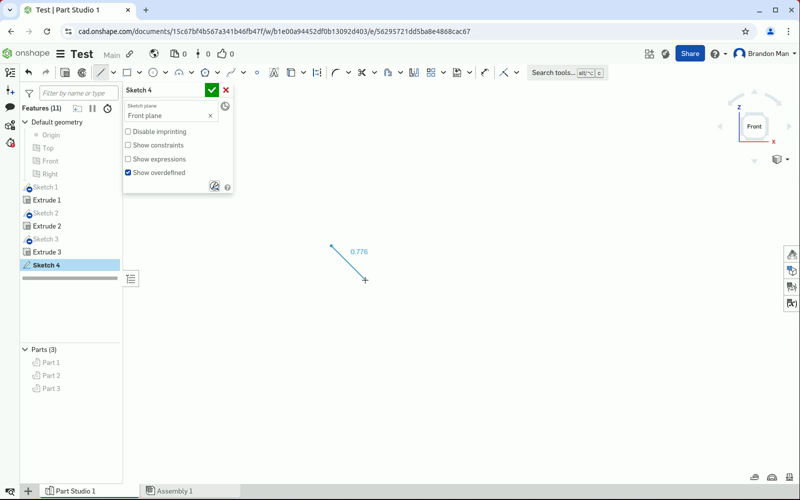
click(365, 279)
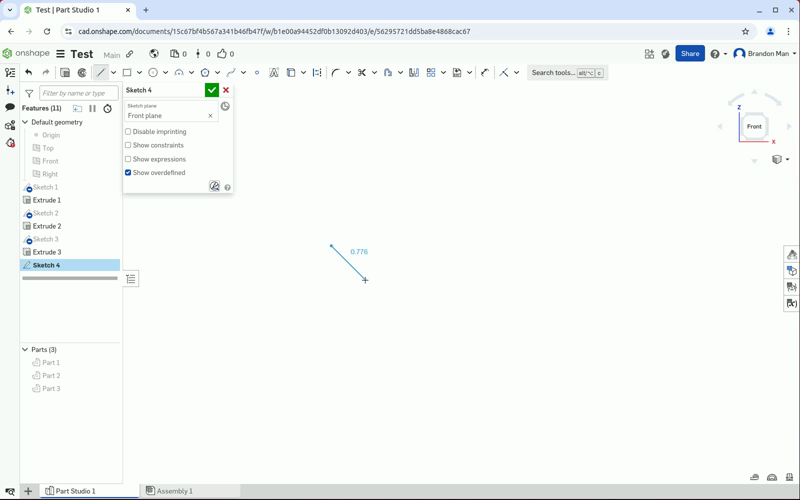
scroll(-6)
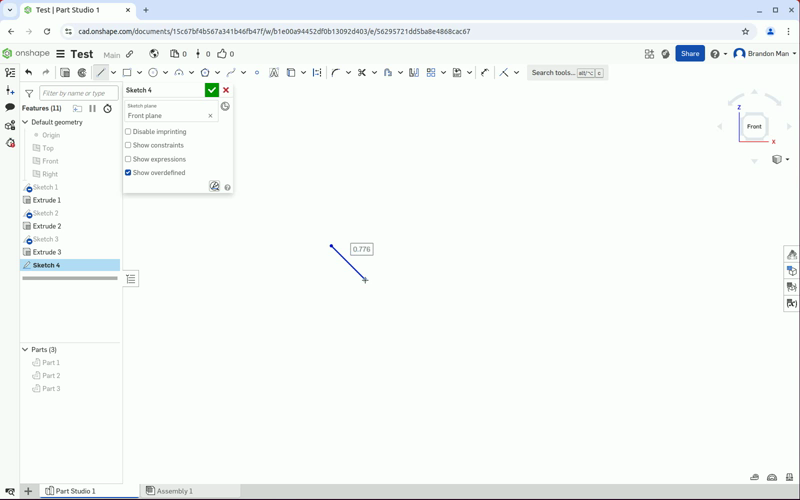
scroll(-6)
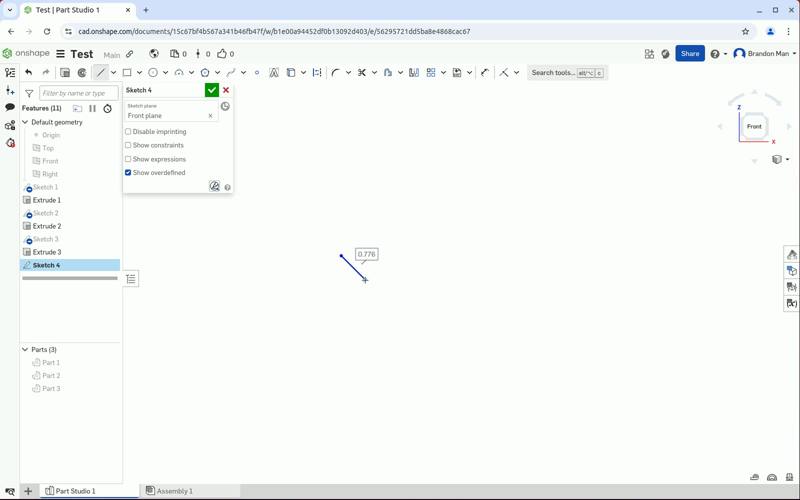
scroll(-6)
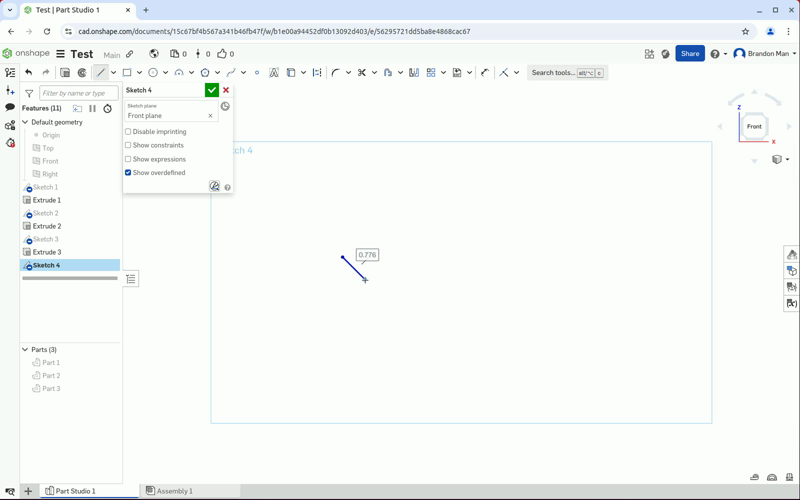
scroll(-6)
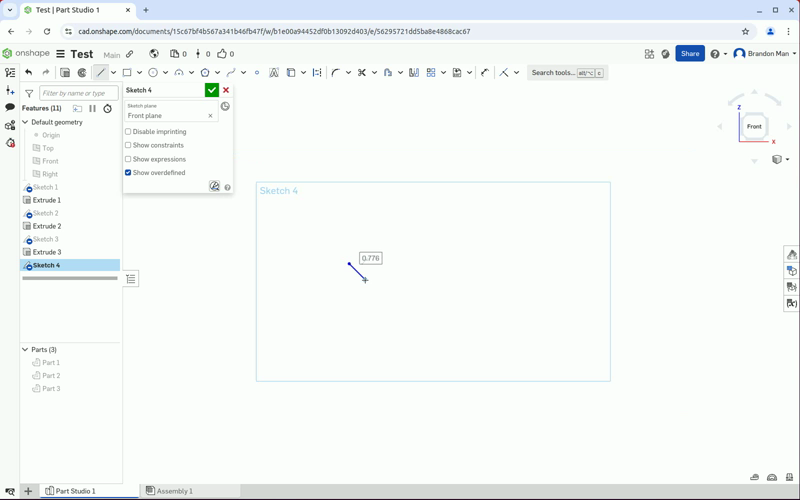
scroll(-6)
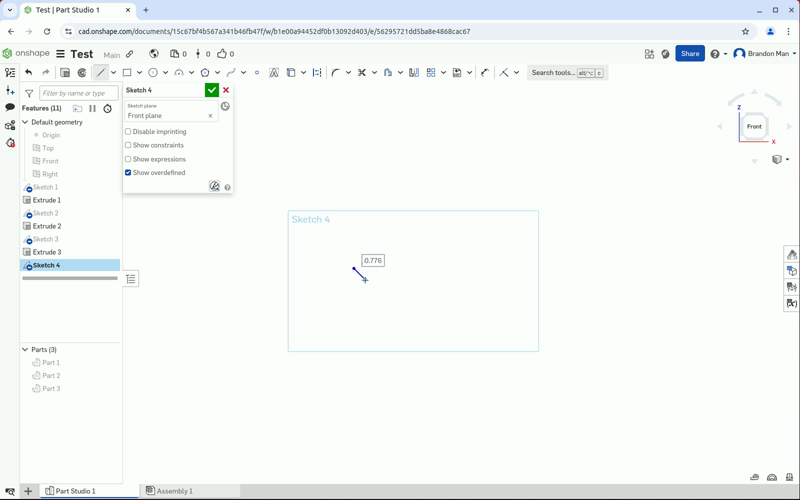
scroll(-6)
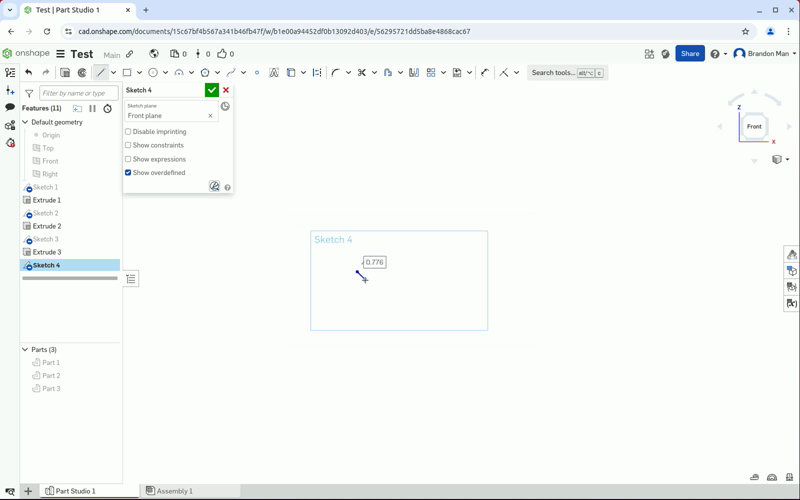
scroll(-6)
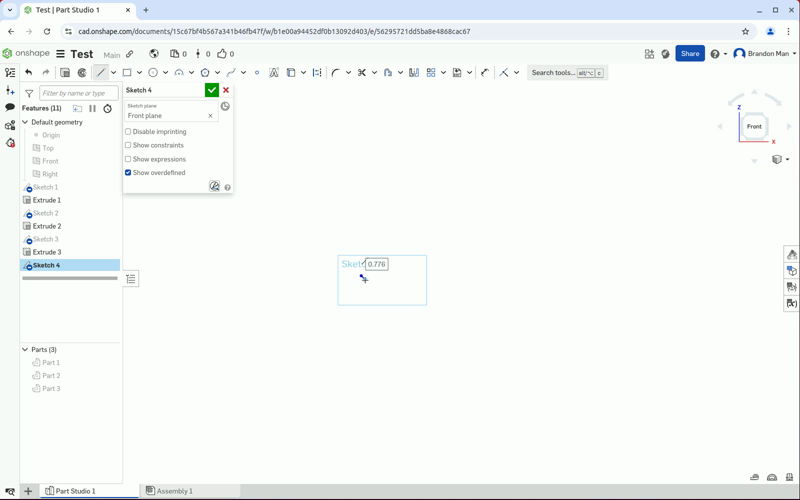
key_up(shift)
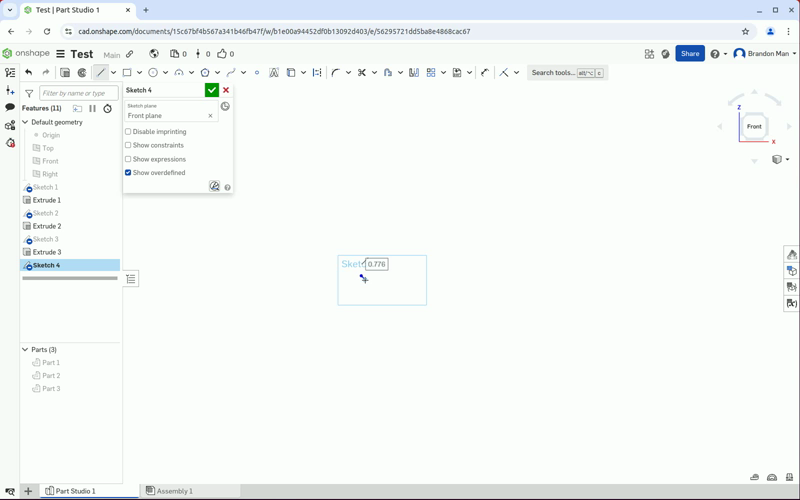
key_down(shift)
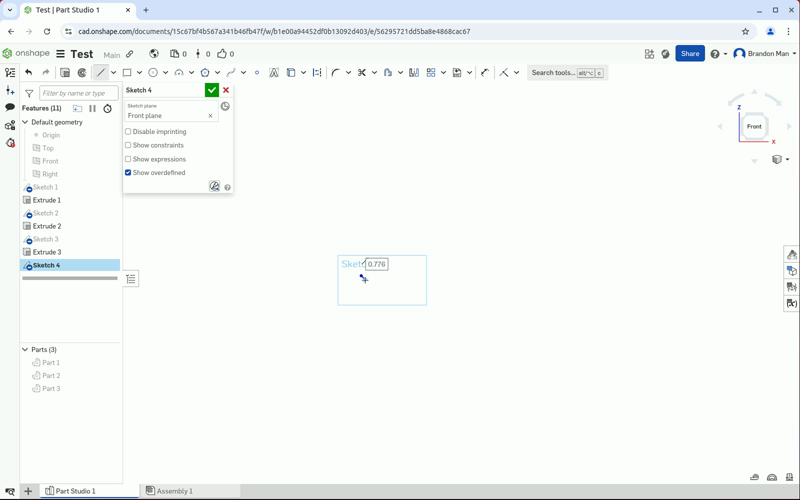
mouse_move(395, 279)
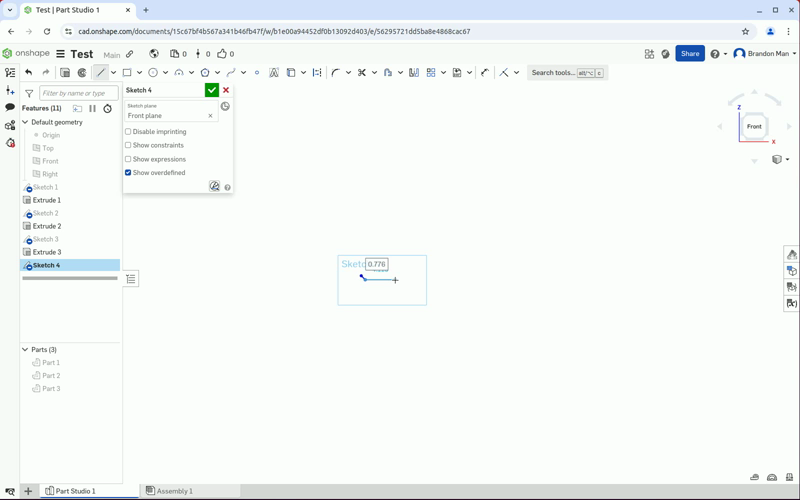
mouse_move(374, 270)
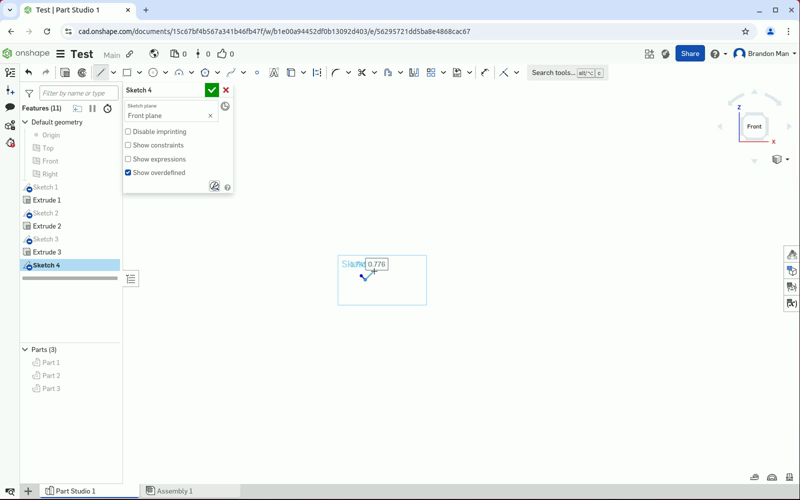
click(374, 270)
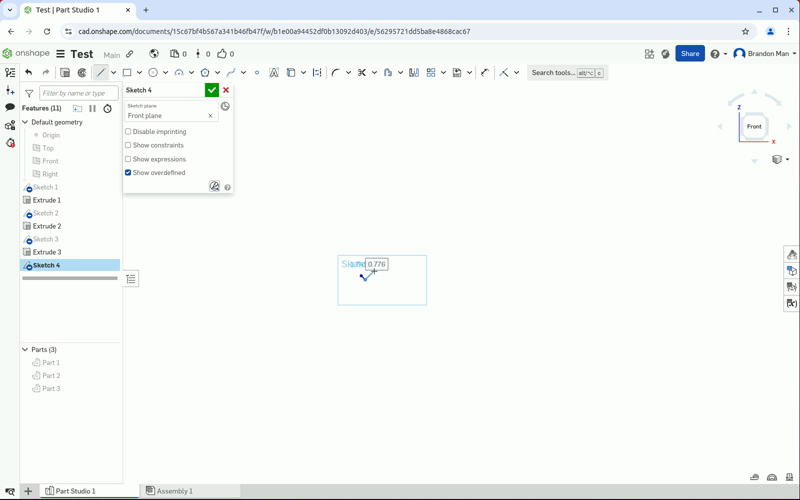
key_up(shift)
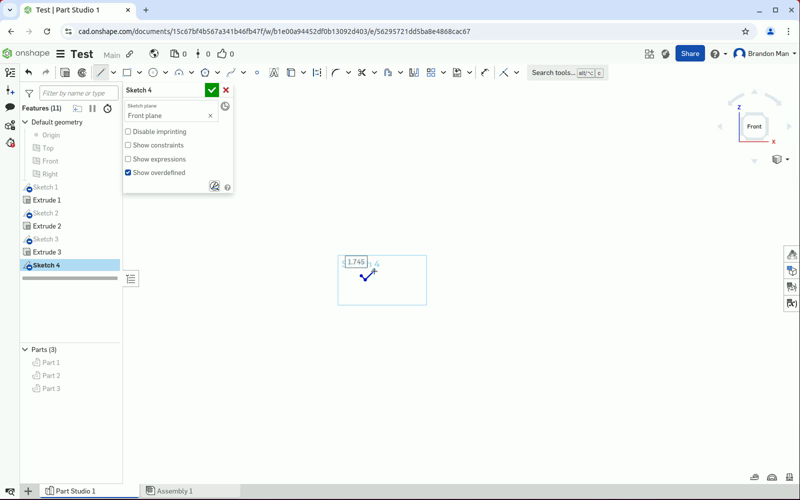
key_down(shift)
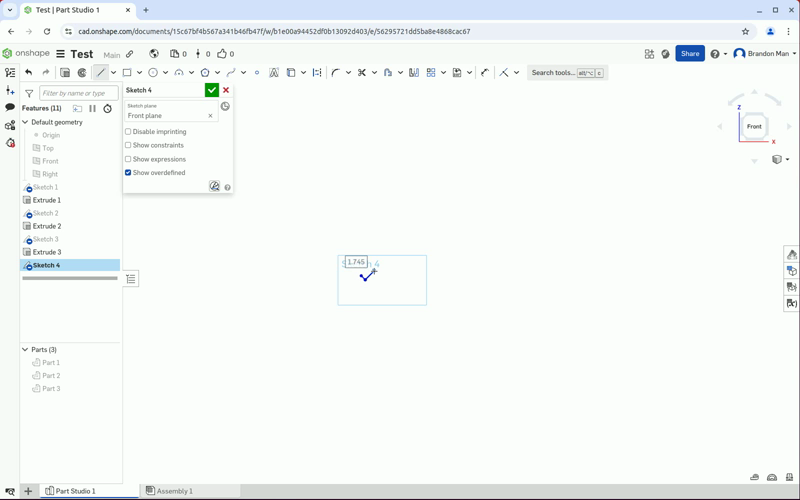
mouse_move(404, 270)
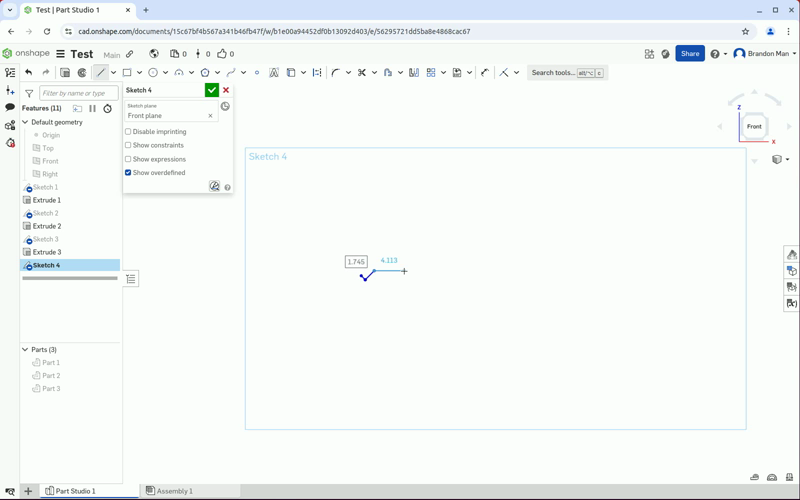
mouse_move(371, 267)
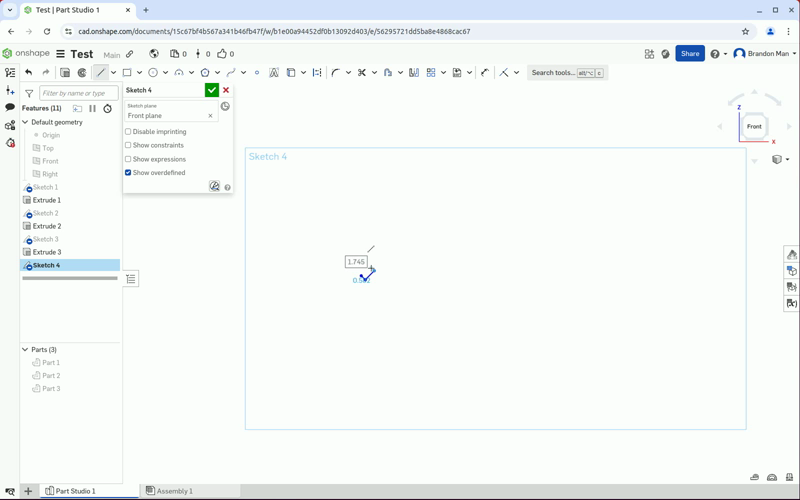
scroll(6)
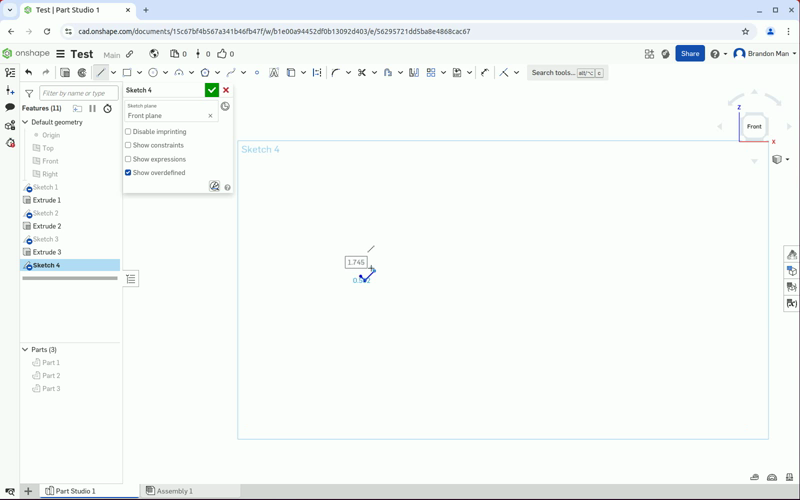
scroll(6)
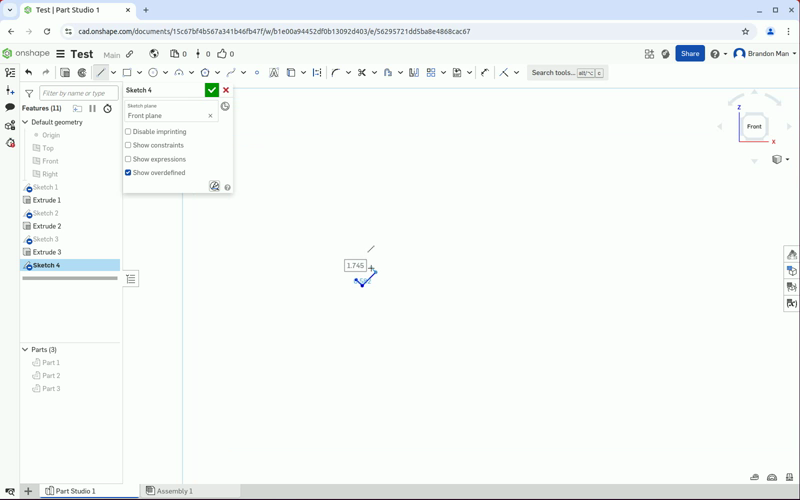
scroll(6)
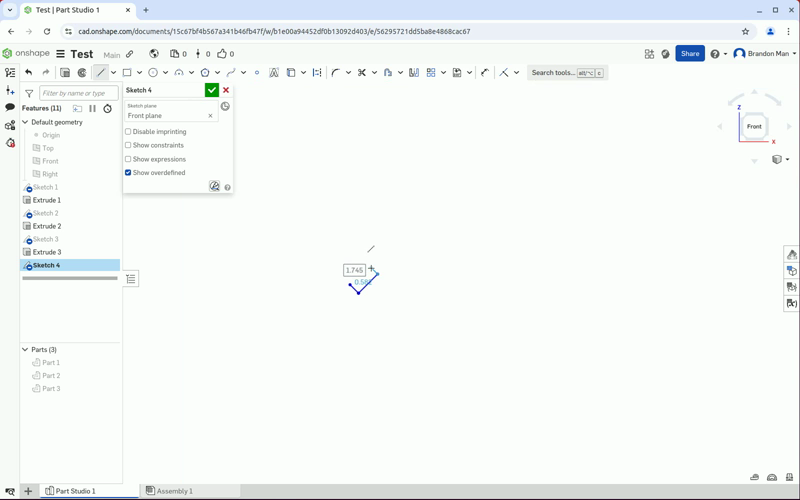
scroll(6)
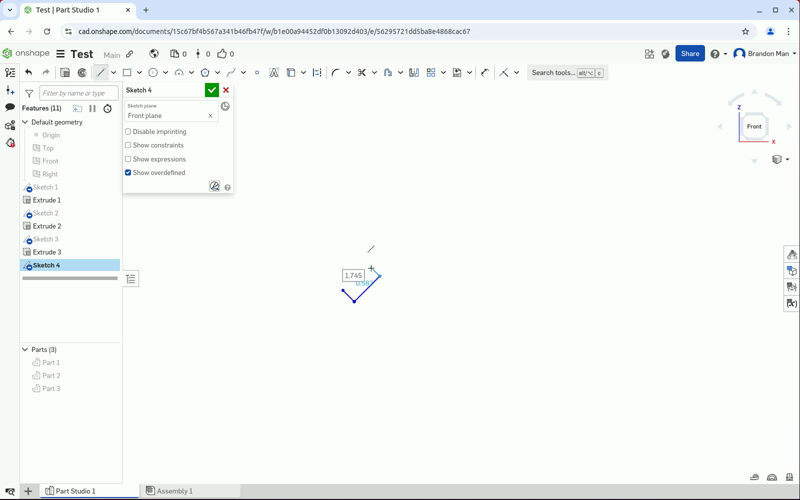
scroll(6)
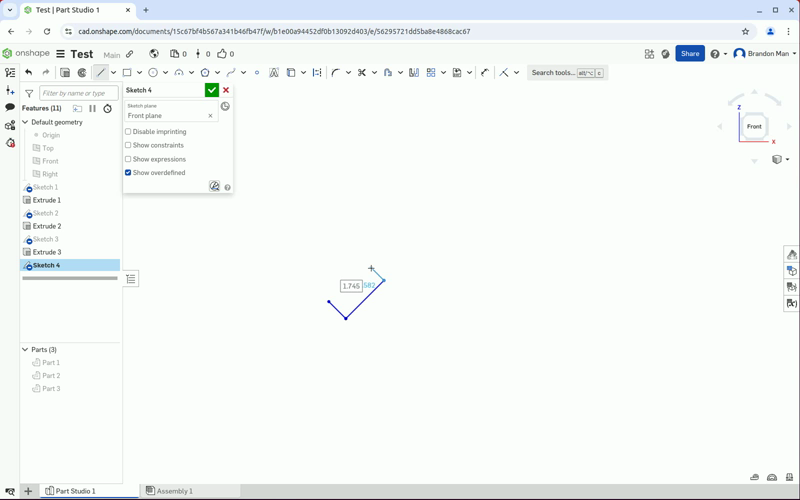
scroll(6)
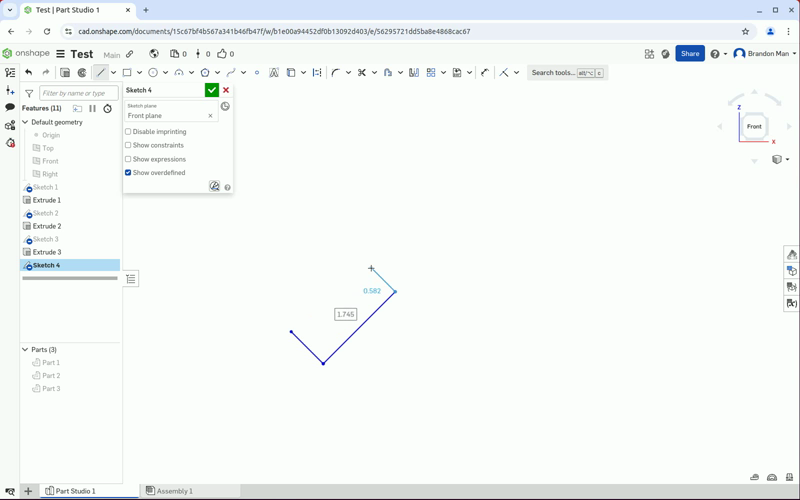
scroll(6)
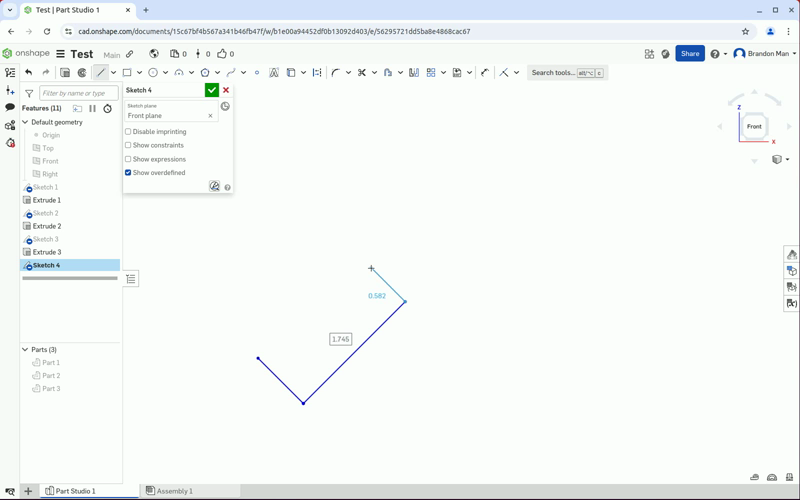
click(371, 267)
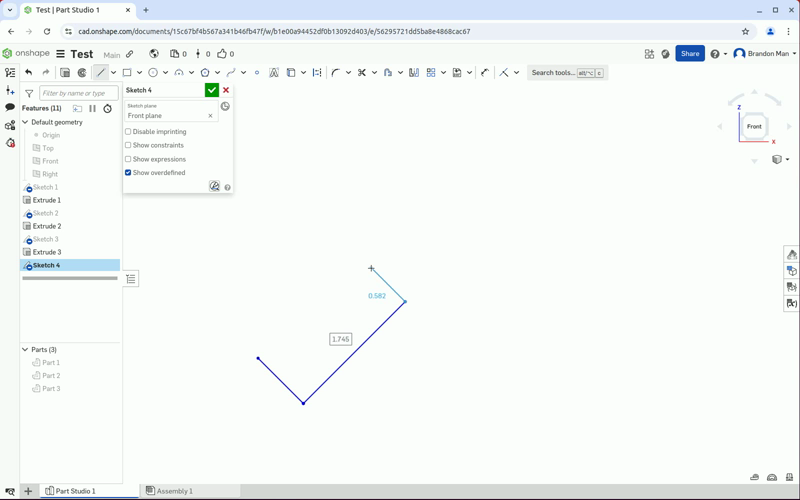
scroll(-6)
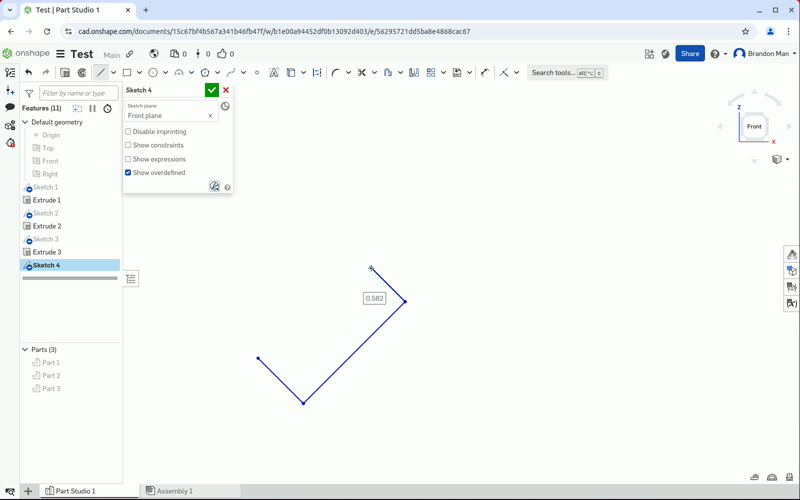
scroll(-6)
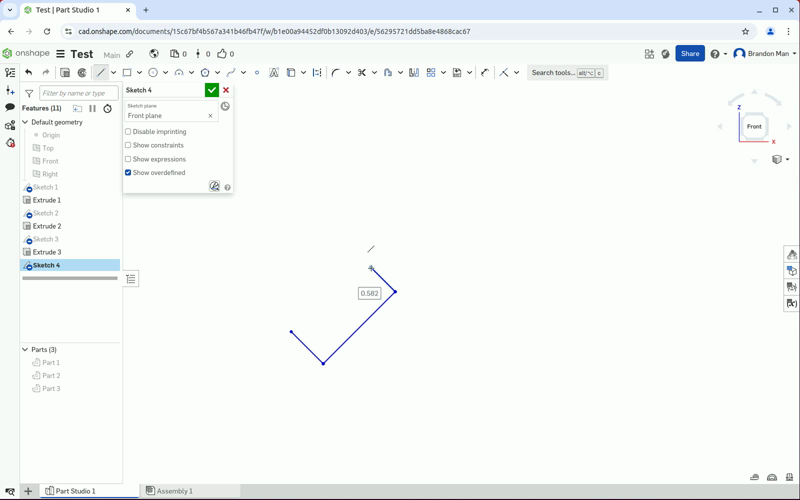
scroll(-6)
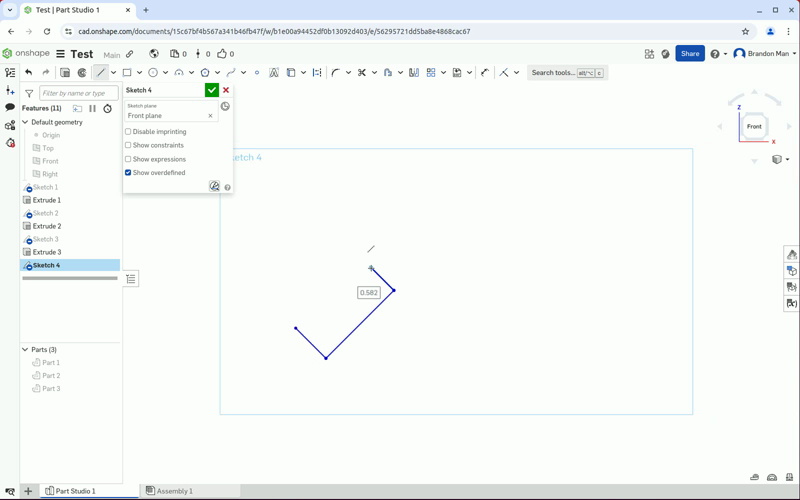
scroll(-6)
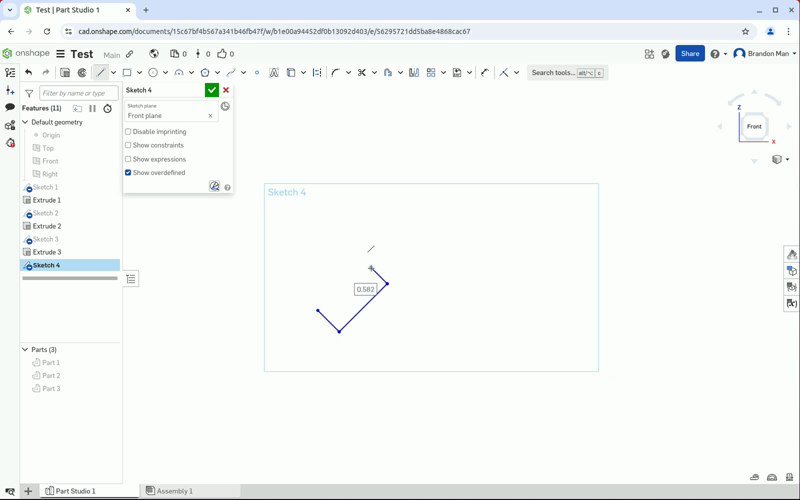
scroll(-6)
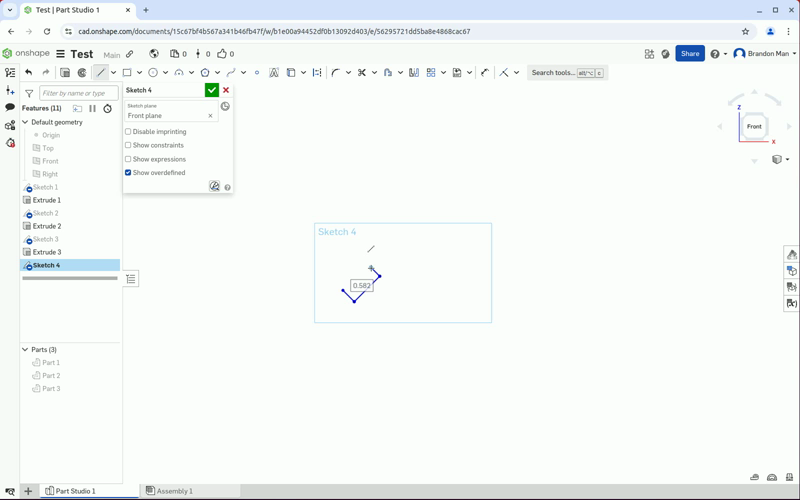
scroll(-6)
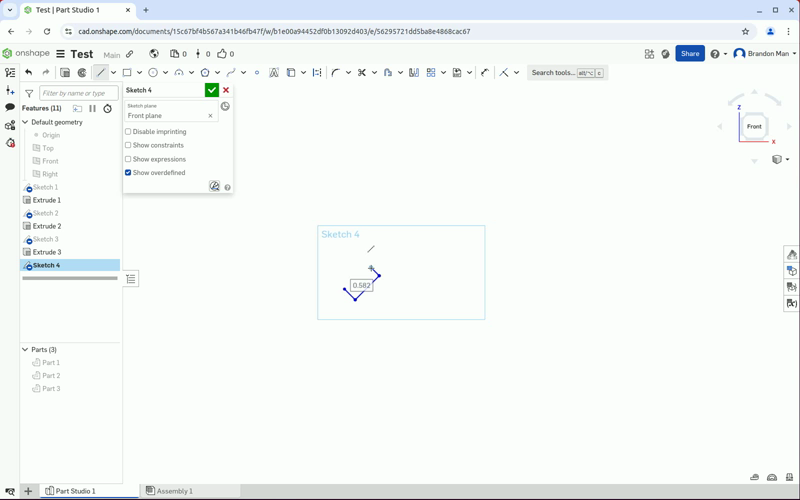
scroll(-6)
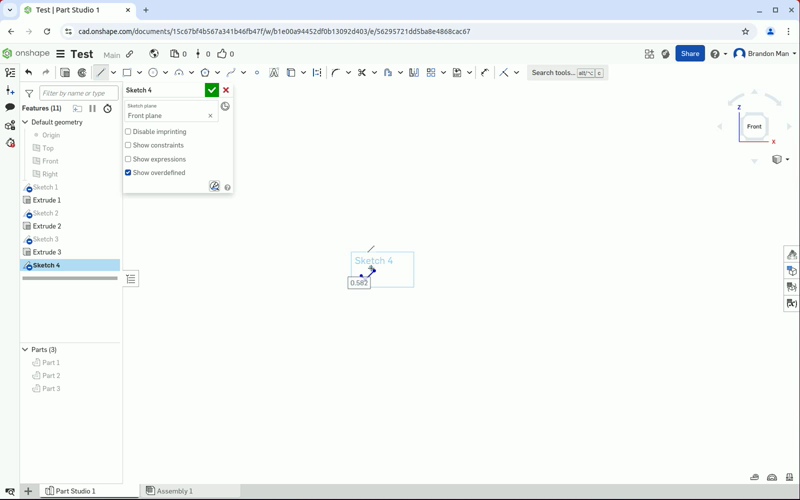
key_up(shift)
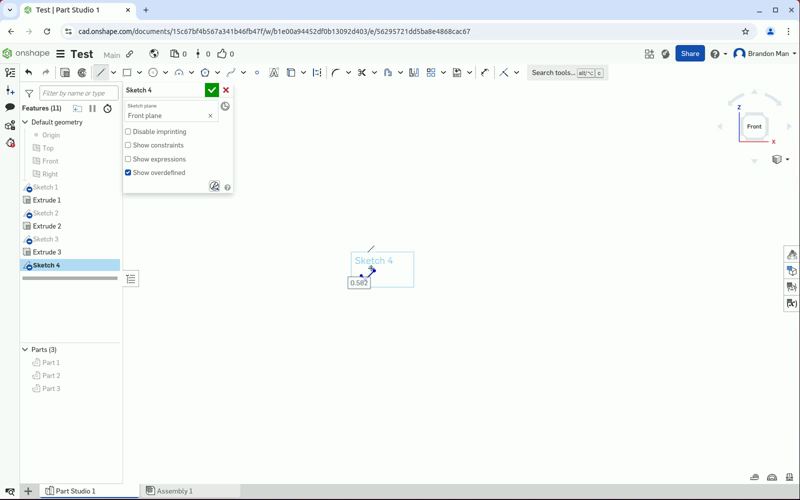
mouse_move(401, 267)
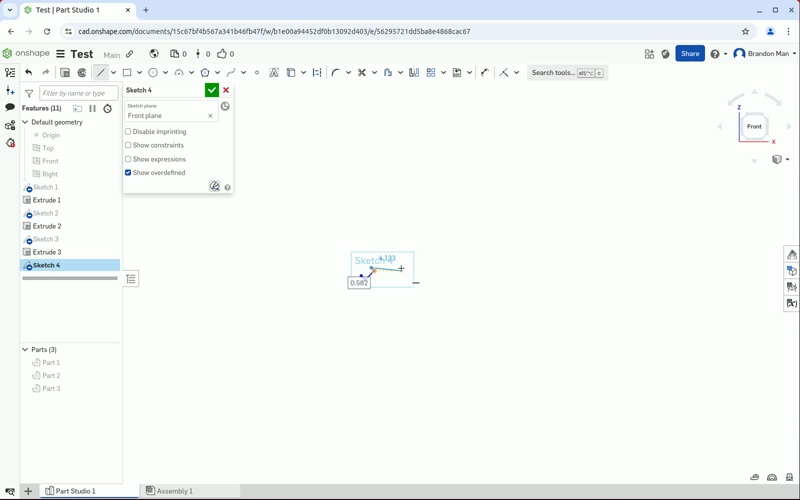
key_down(shift)
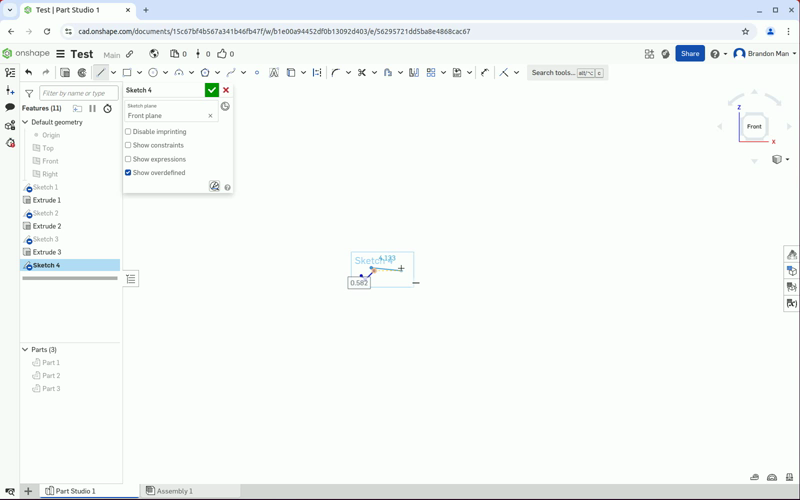
mouse_move(362, 276)
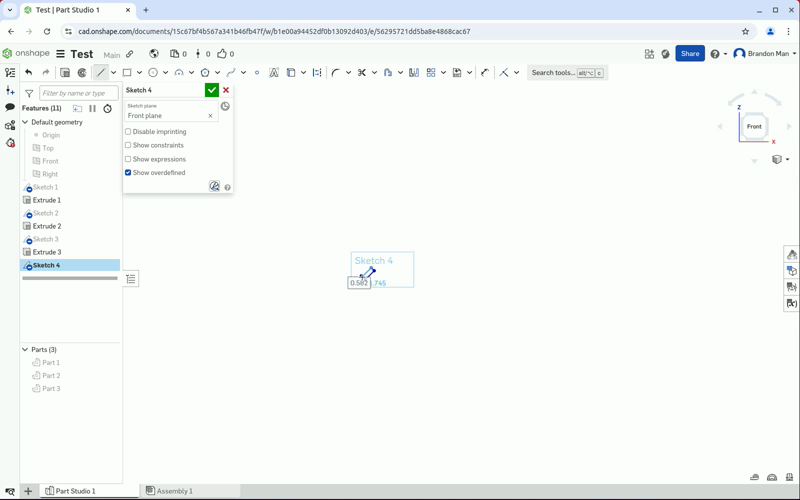
scroll(6)
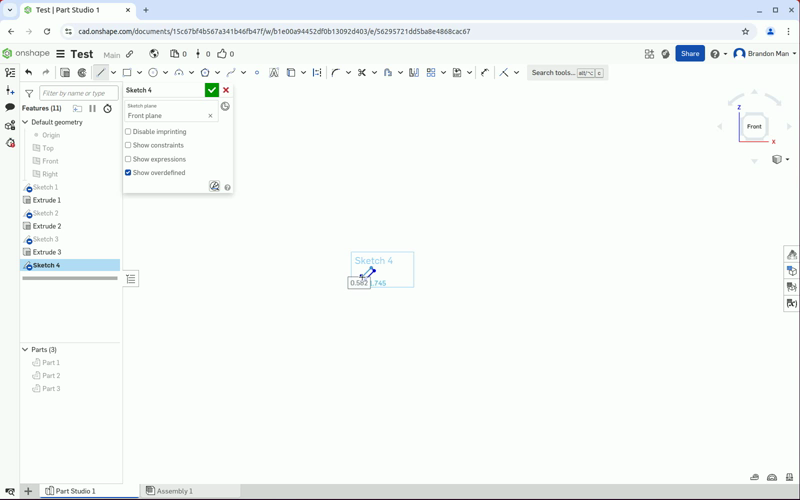
scroll(6)
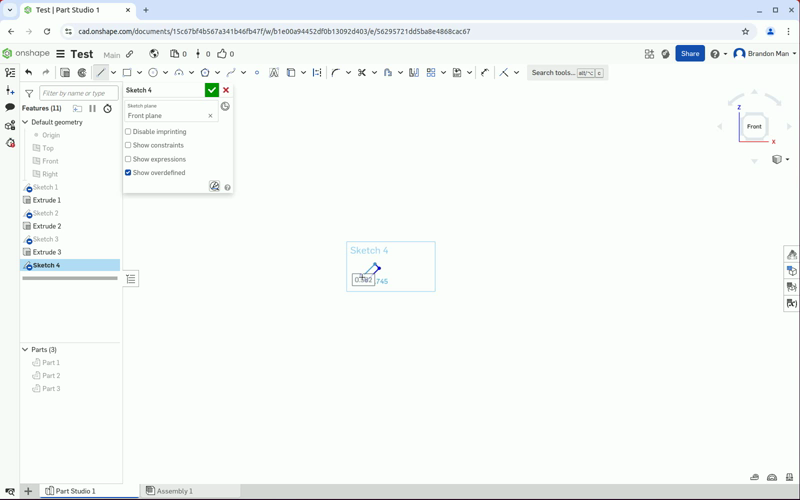
scroll(6)
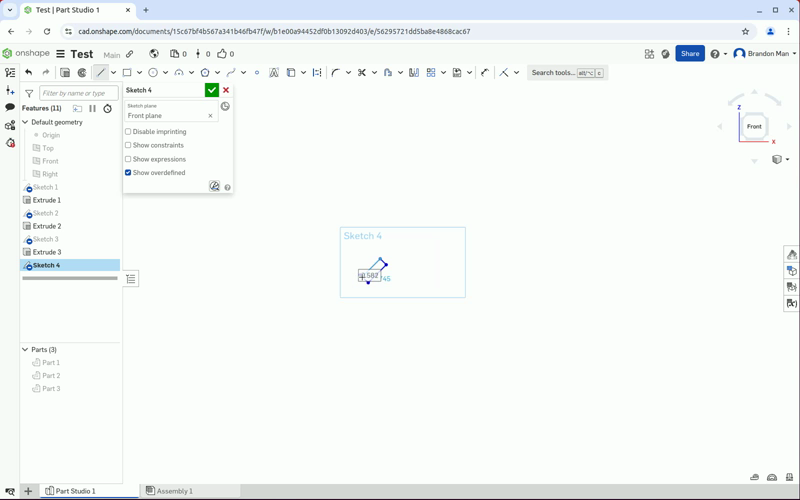
scroll(6)
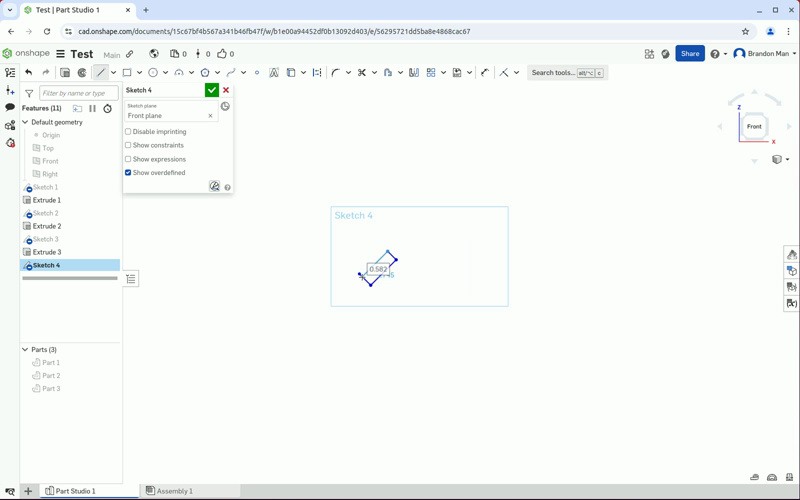
scroll(6)
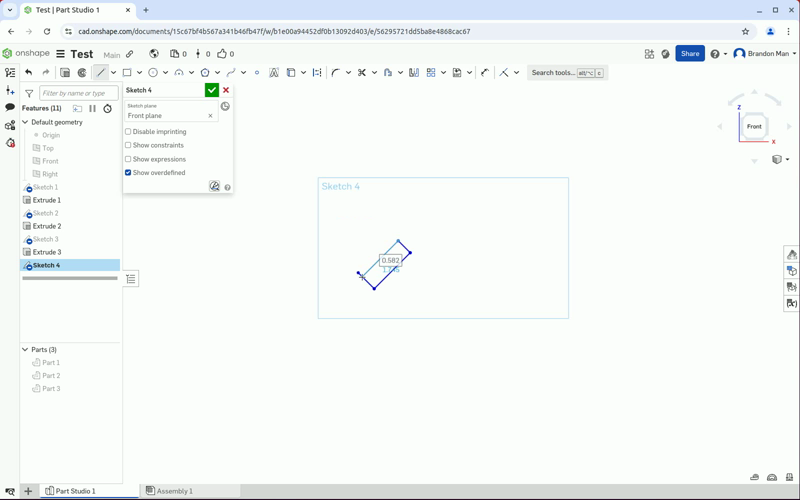
scroll(6)
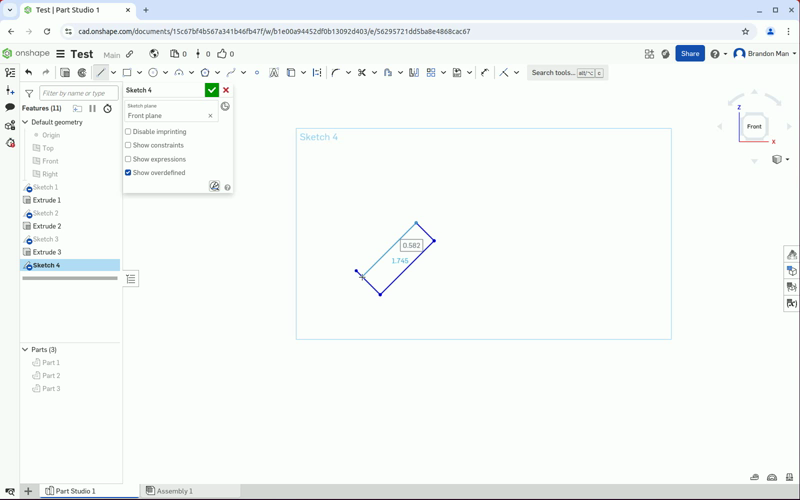
scroll(6)
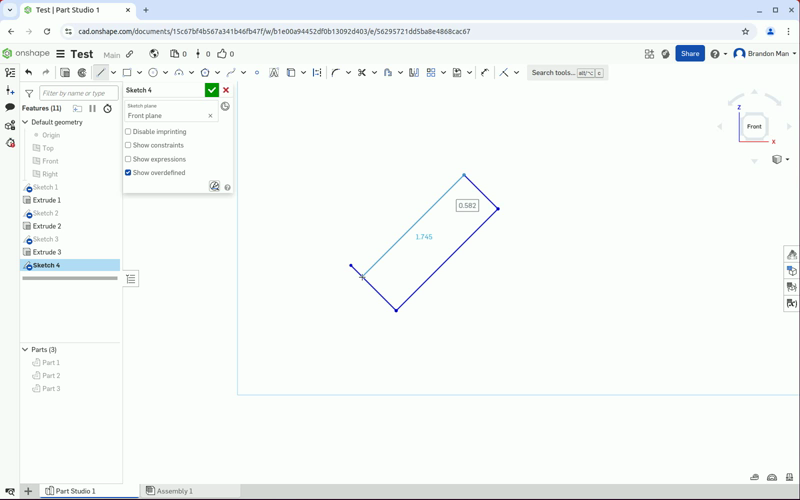
key_up(shift)
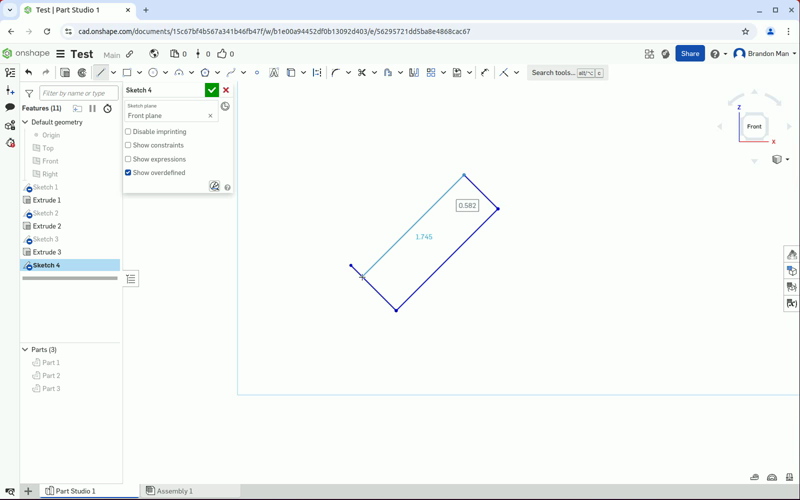
click(362, 276)
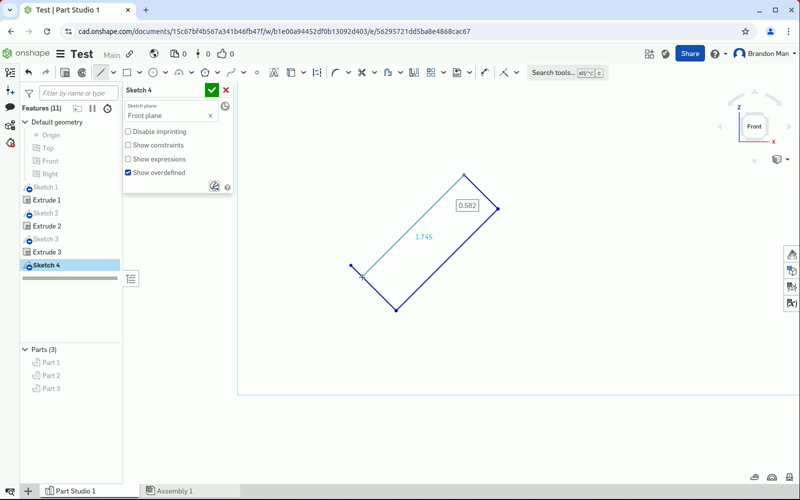
scroll(-6)
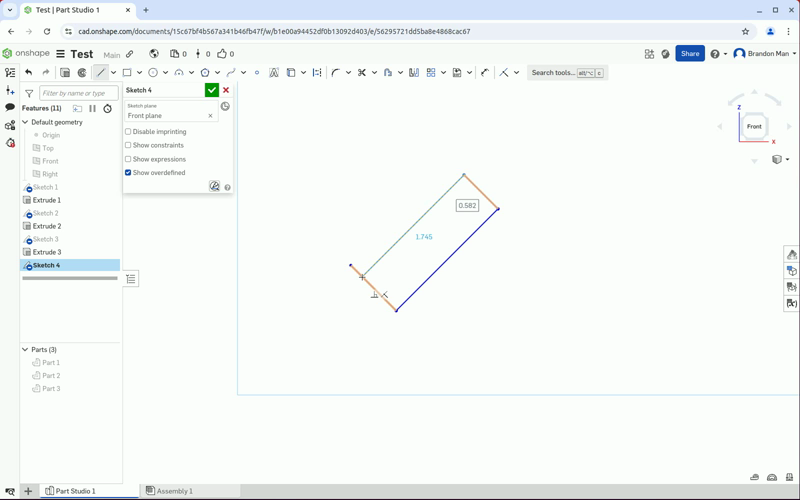
scroll(-6)
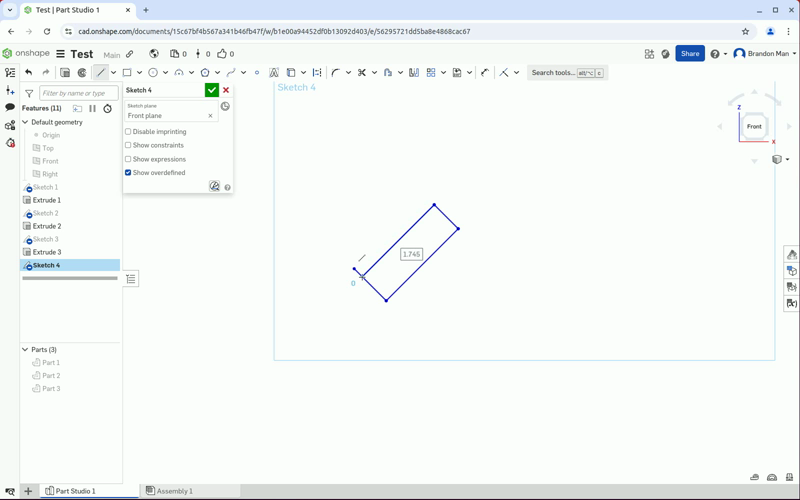
scroll(-6)
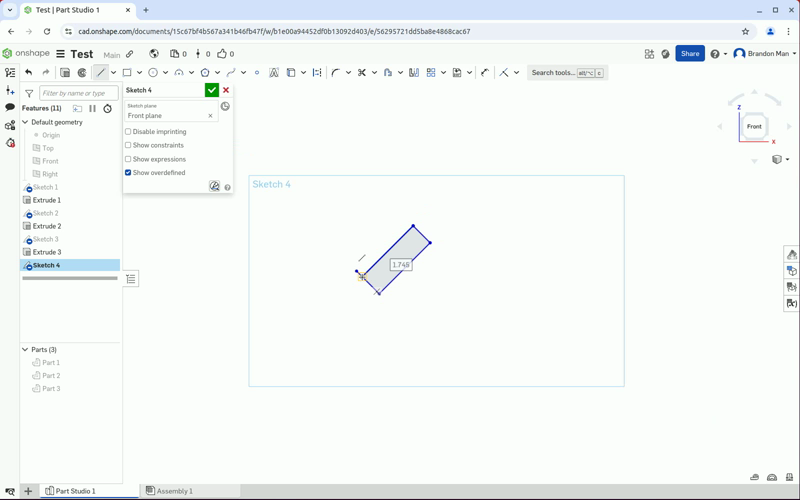
scroll(-6)
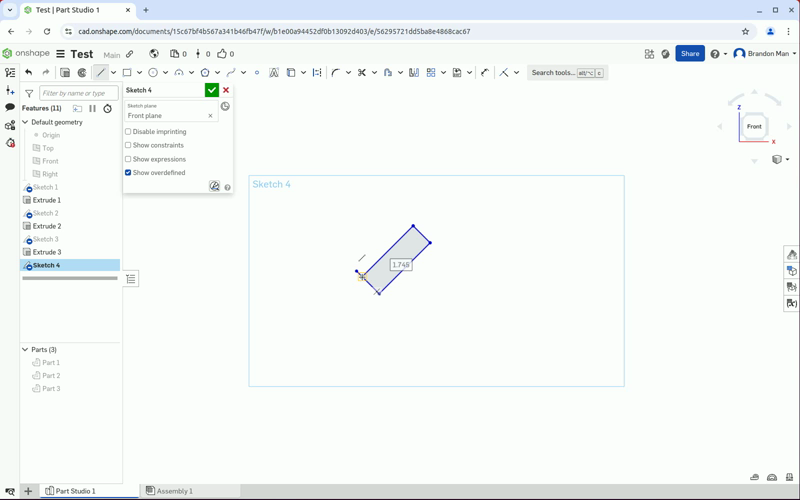
scroll(-6)
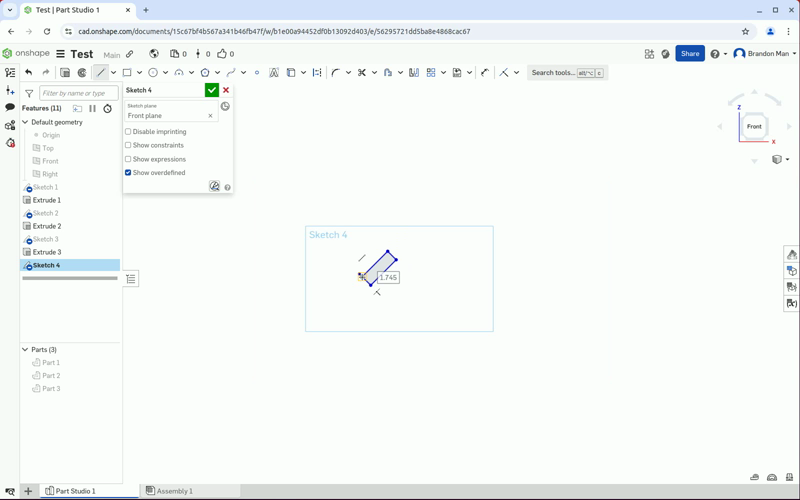
scroll(-6)
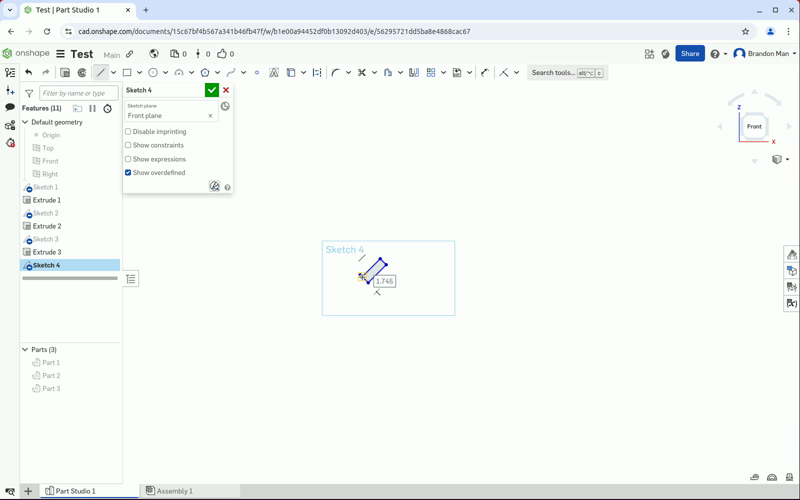
scroll(-6)
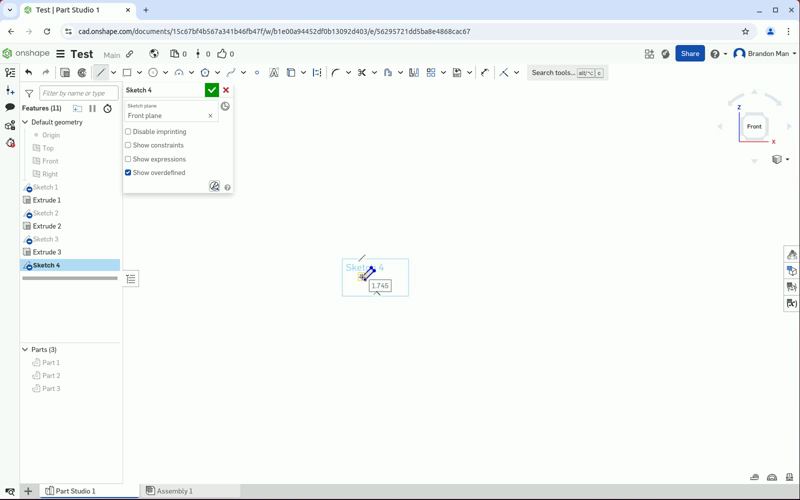
key(esc)
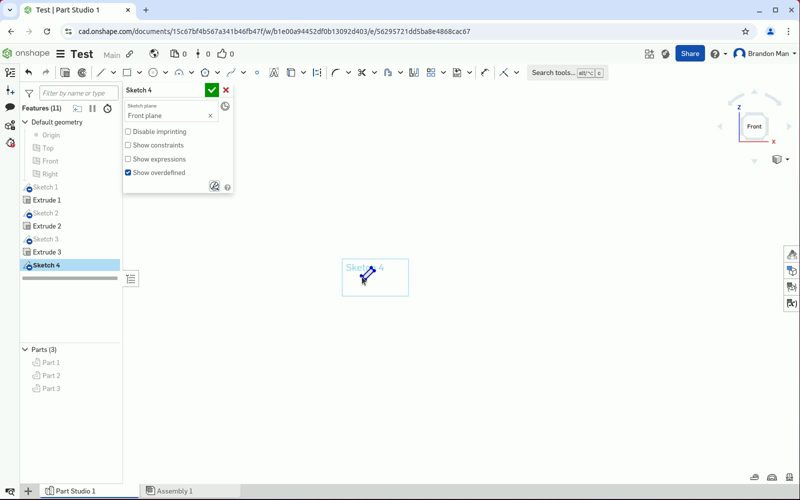
mouse_move(369, 273)
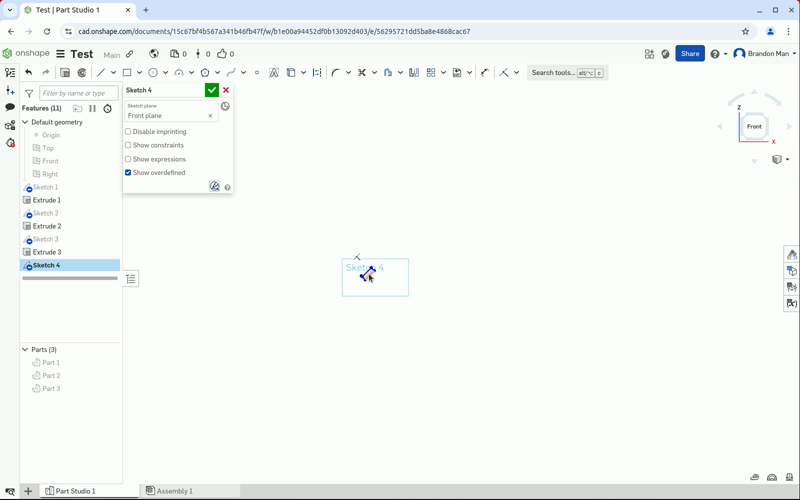
scroll(6)
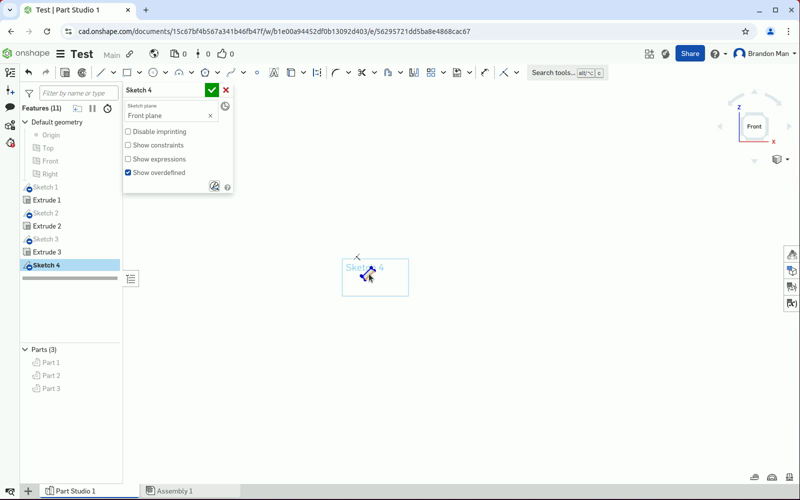
scroll(6)
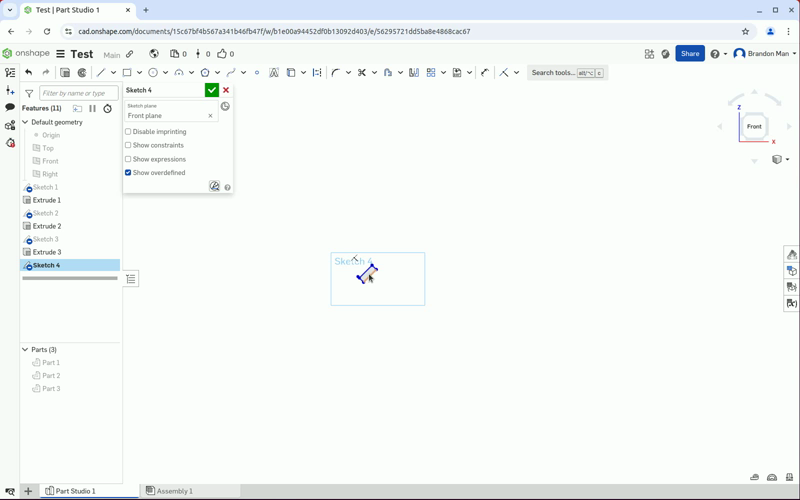
scroll(6)
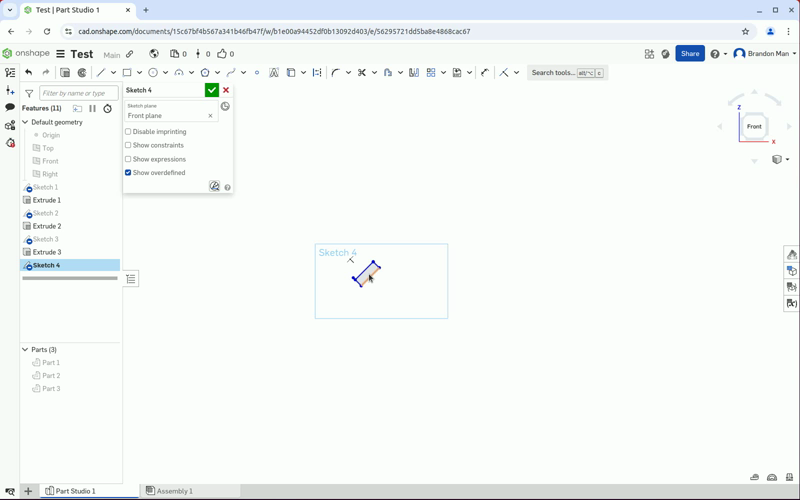
scroll(6)
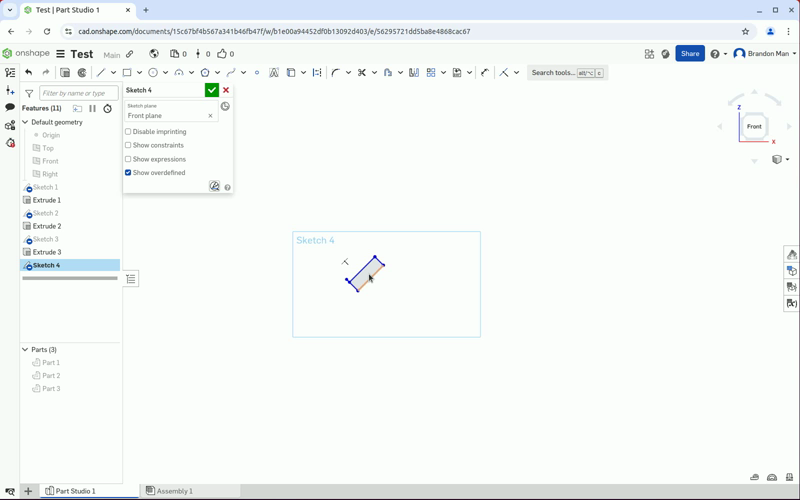
scroll(6)
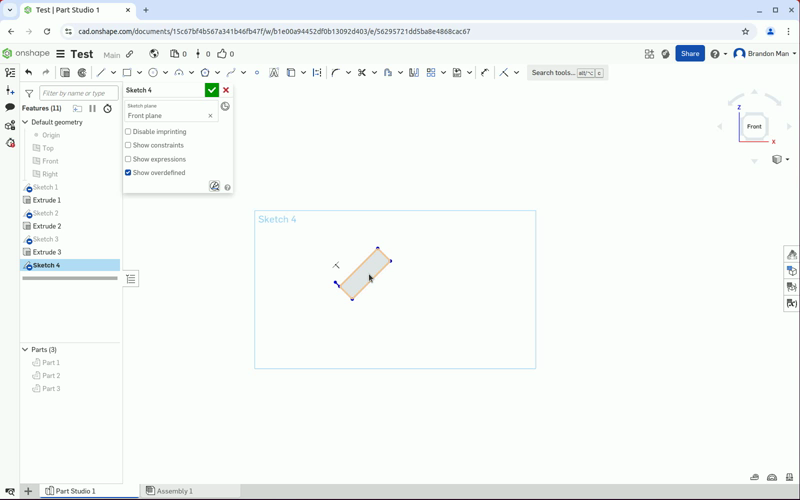
scroll(6)
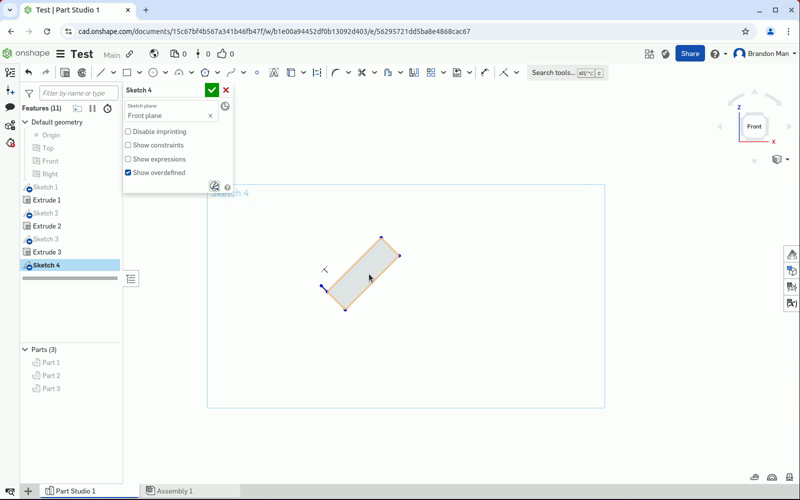
scroll(6)
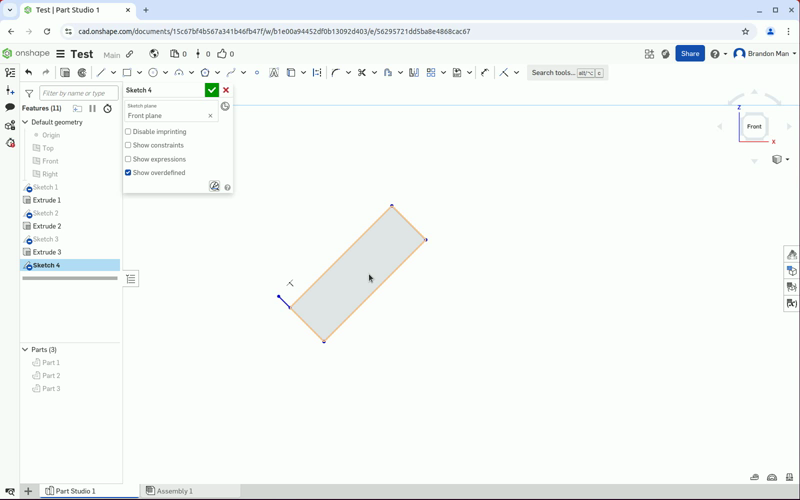
click(369, 273)
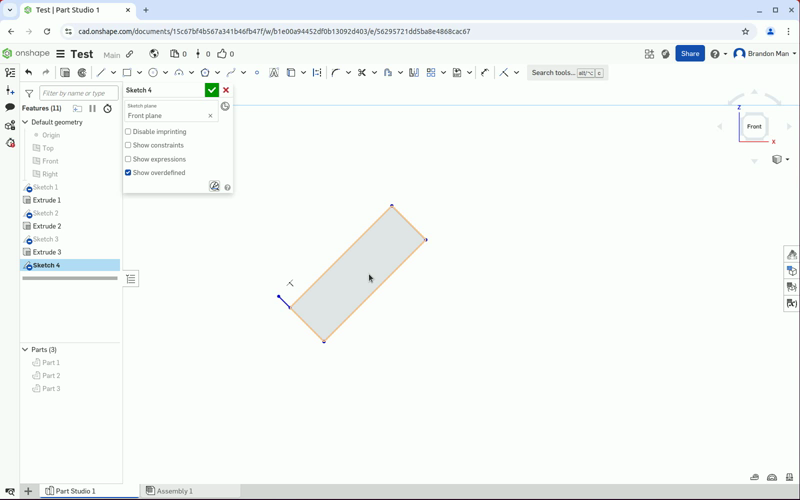
scroll(-6)
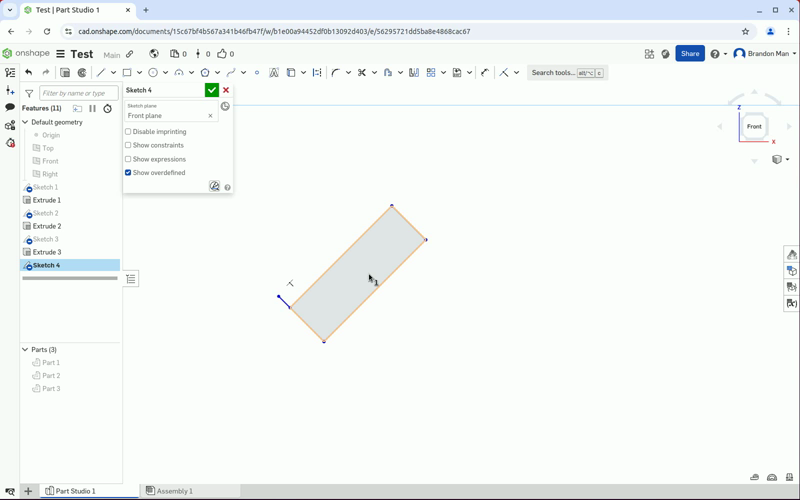
scroll(-6)
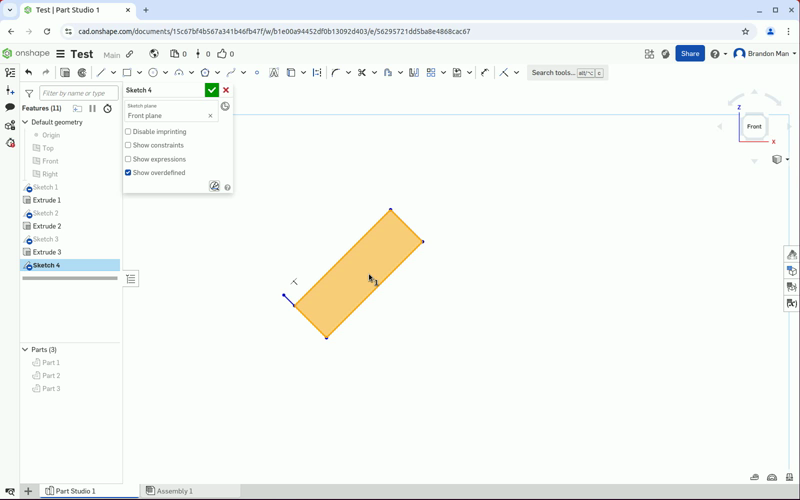
scroll(-6)
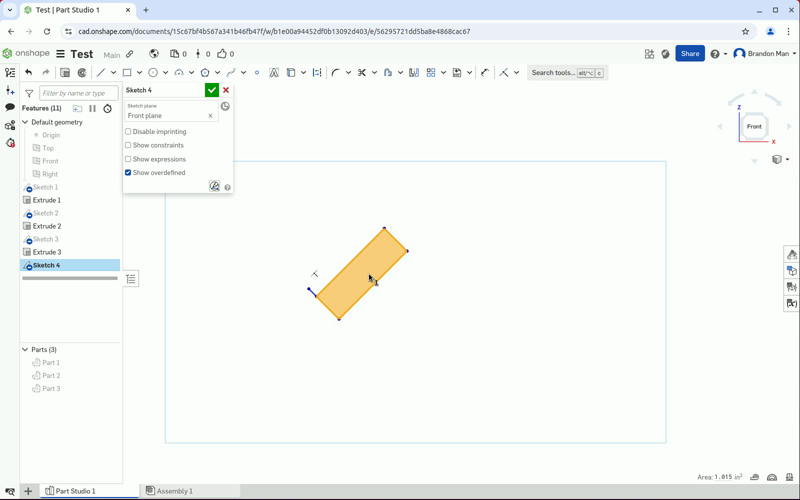
scroll(-6)
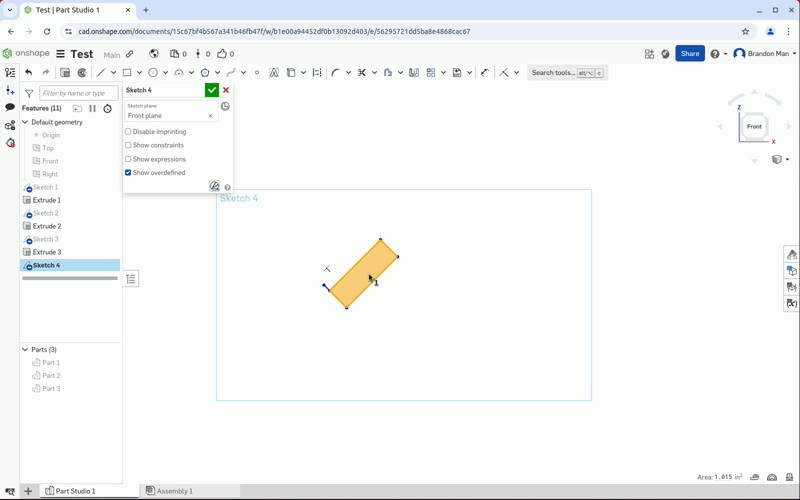
scroll(-6)
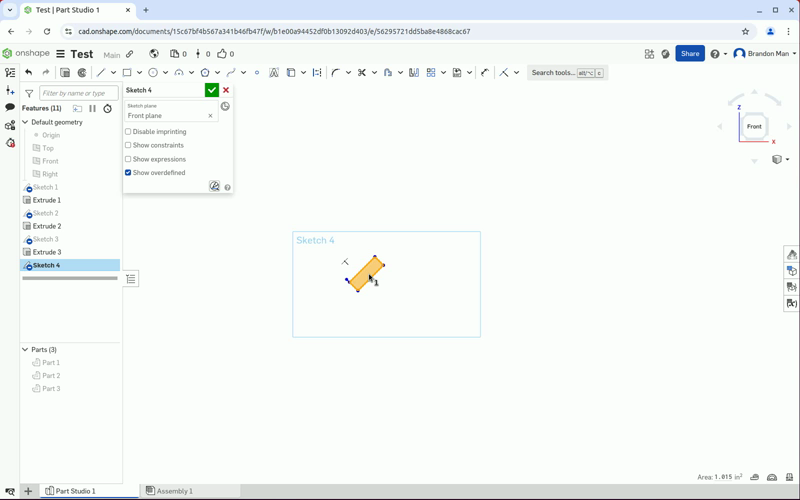
scroll(-6)
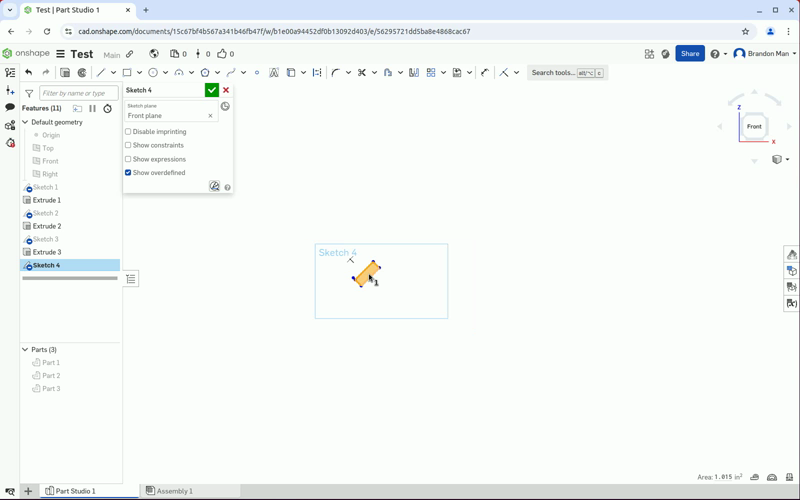
scroll(-6)
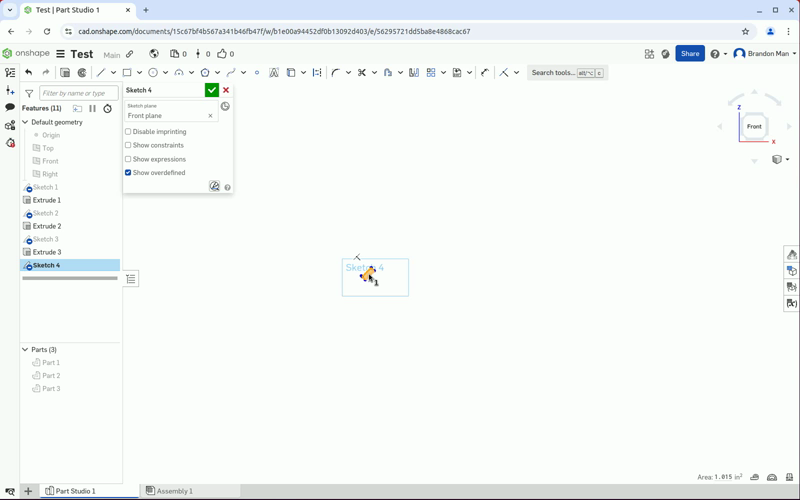
mouse_move(73, 352)
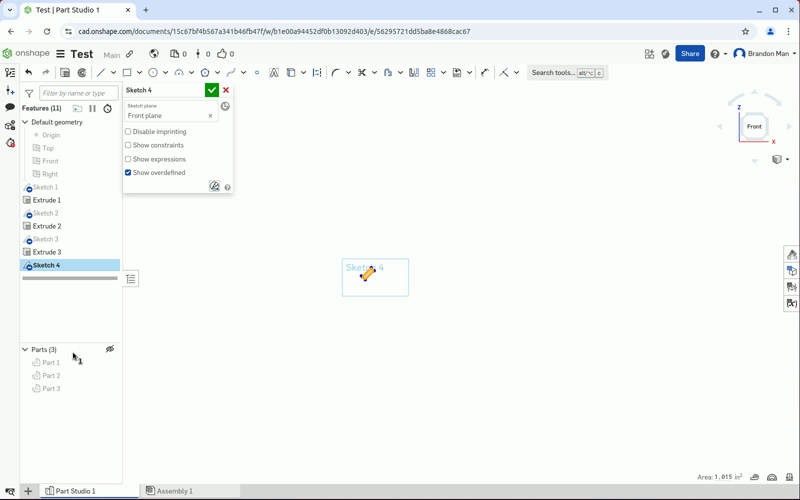
key(shift+y)
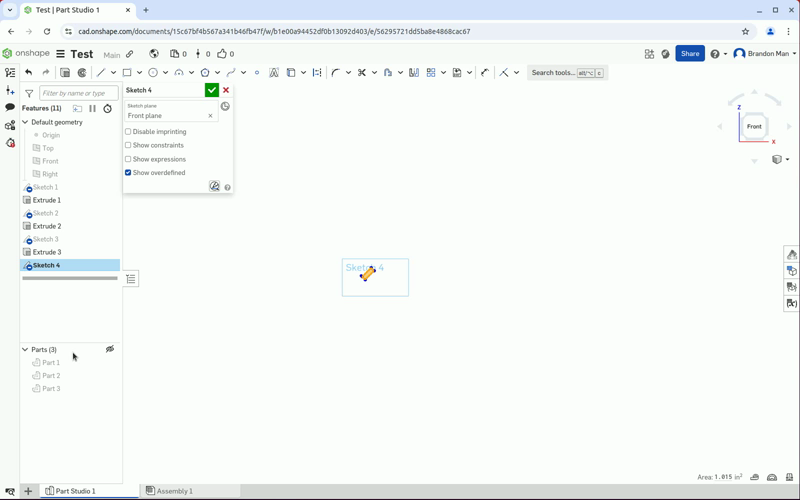
key(shift+e)
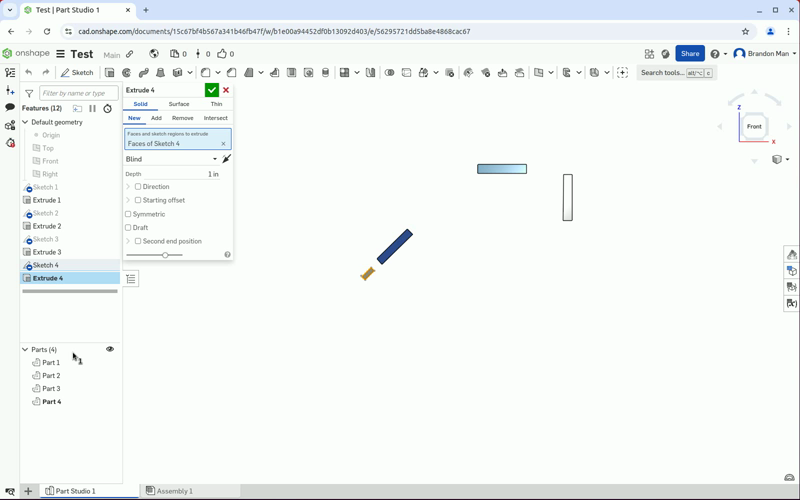
mouse_move(143, 106)
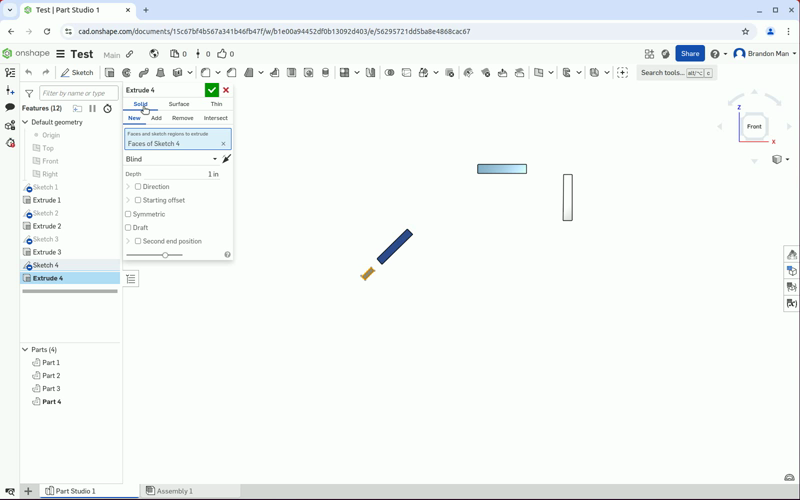
click(143, 106)
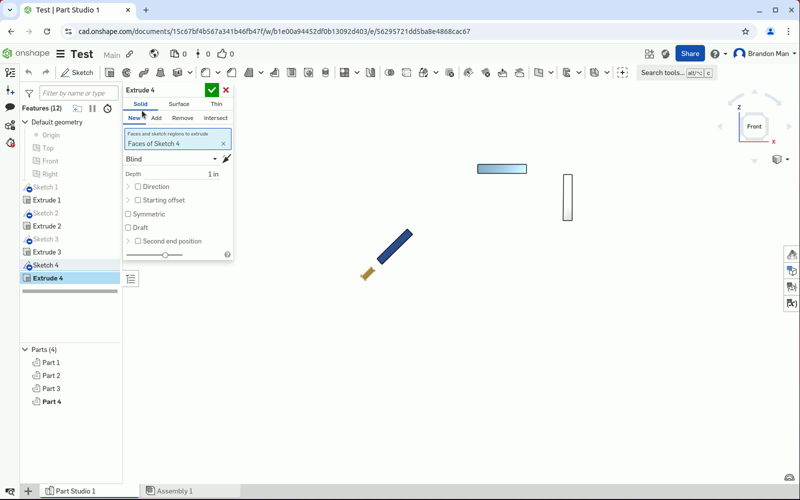
mouse_move(137, 120)
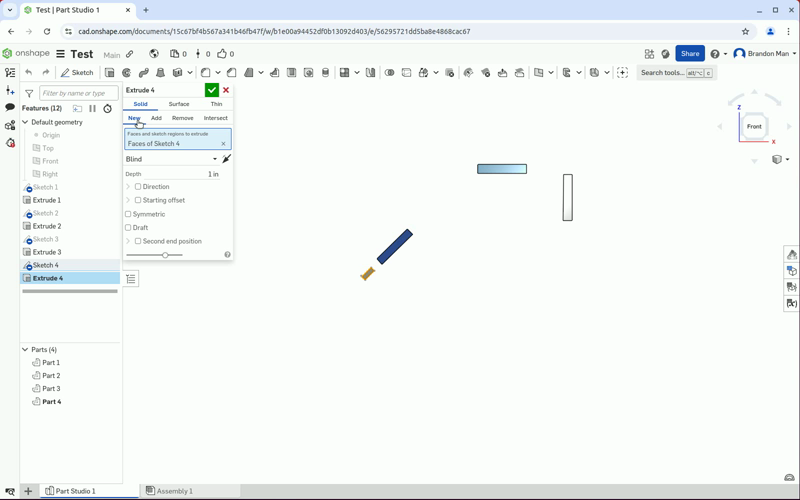
click(137, 120)
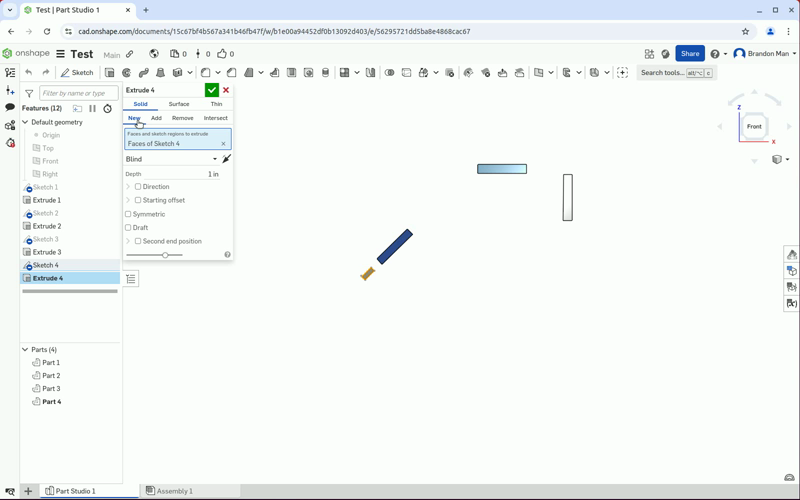
key(tab, 4)
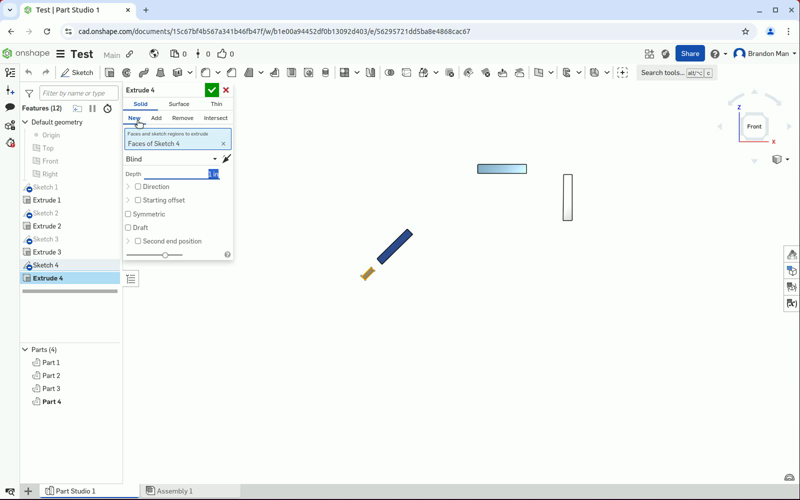
text(2.407)
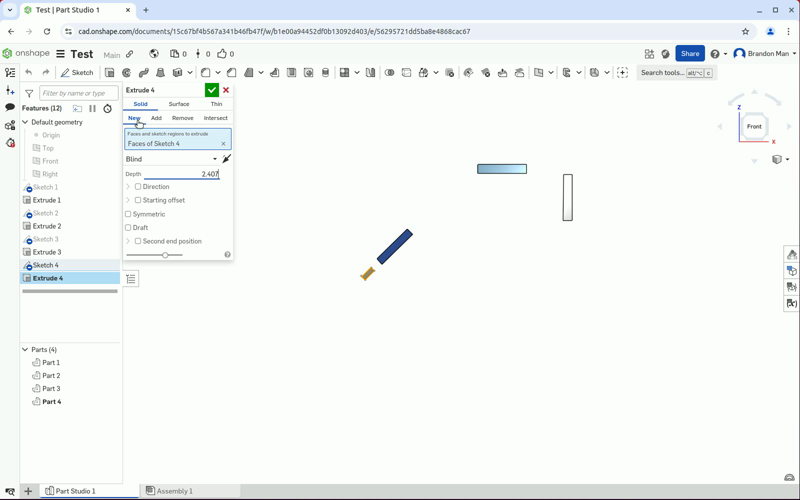
key(enter)
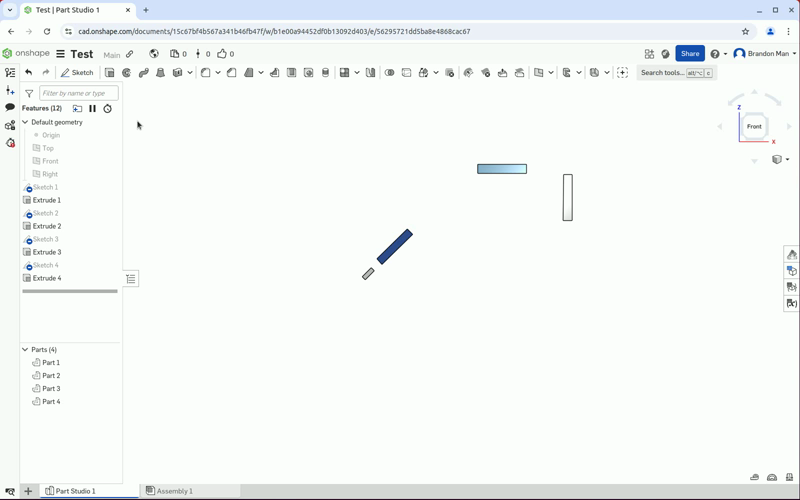
key(shift+h)
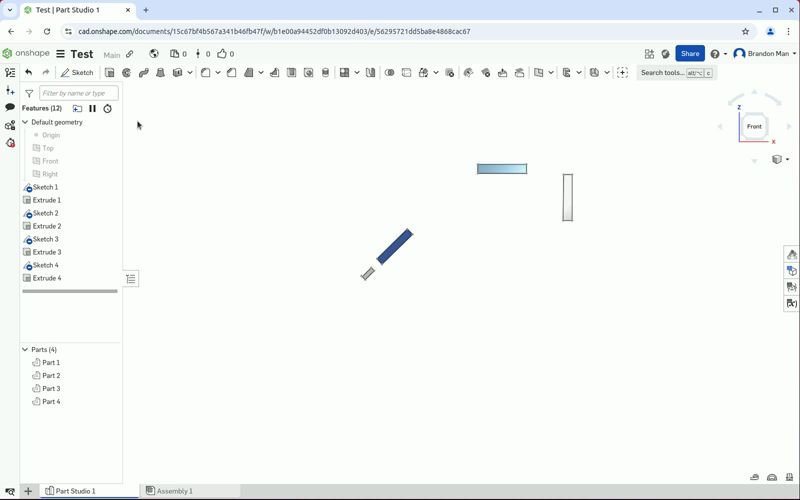
key(shift+h)
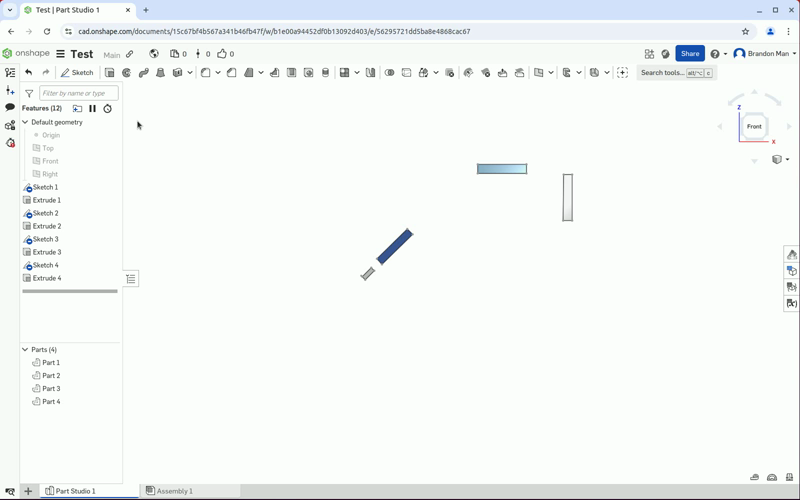
key(shift+7)
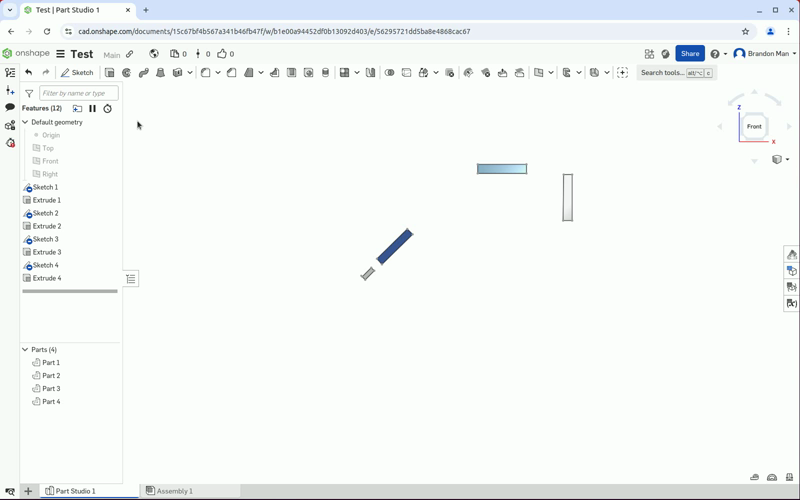
key(left, 2)
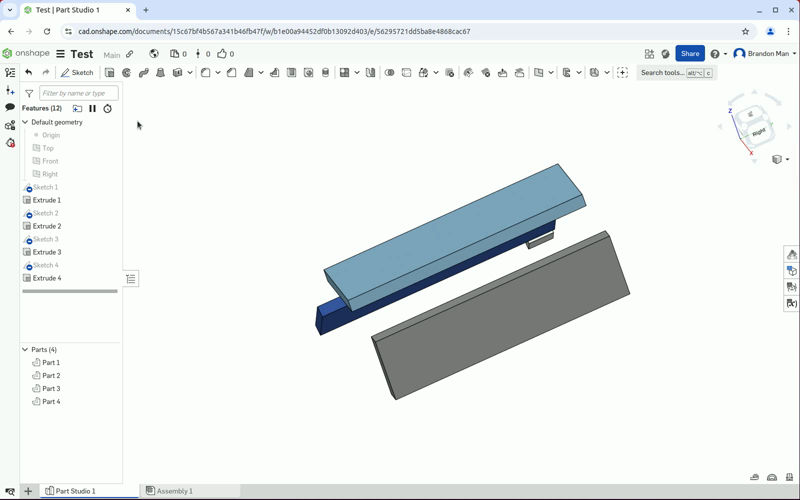
key(down, 2)
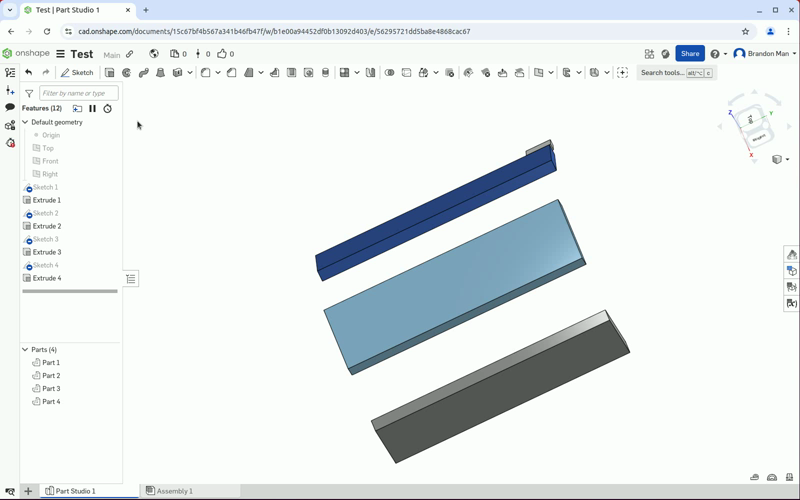
key(up, 2)
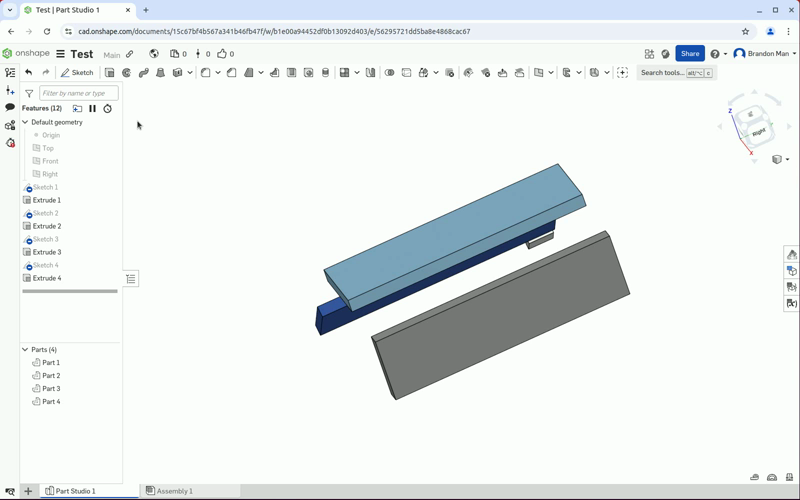
key(right, 2)
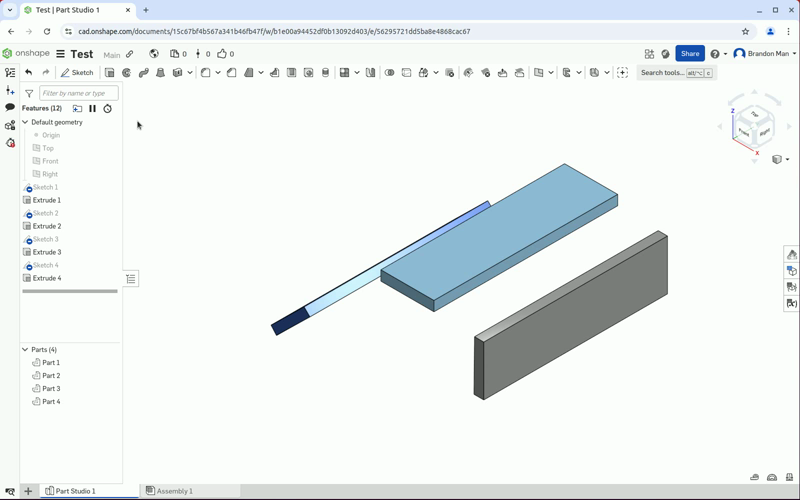
mouse_move(73, 189)
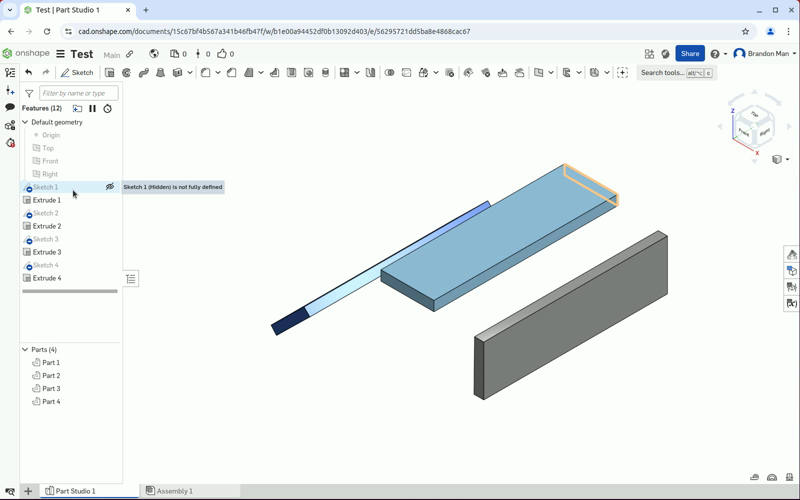
click(73, 189)